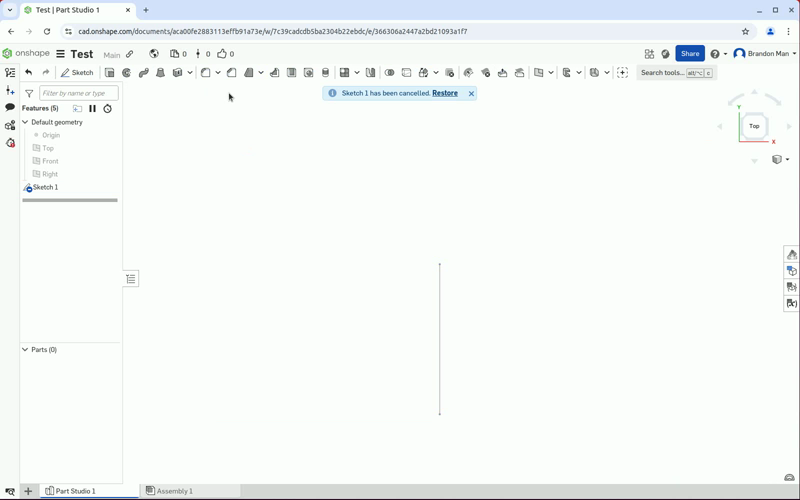
key(shift+h)
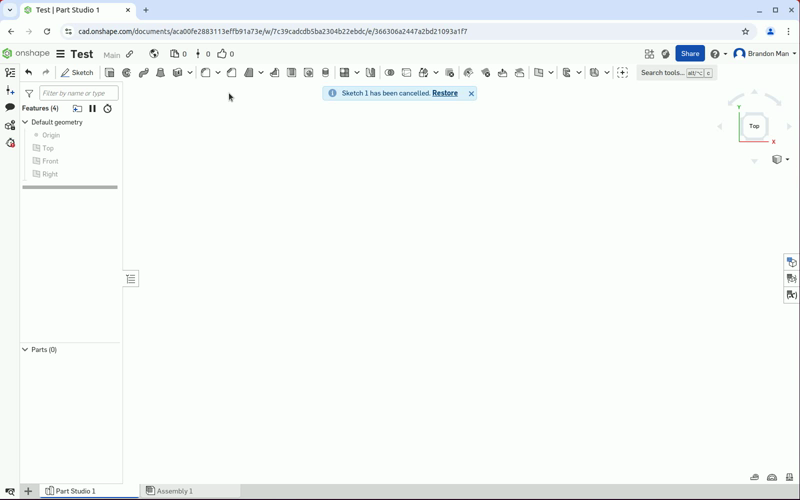
mouse_move(73, 352)
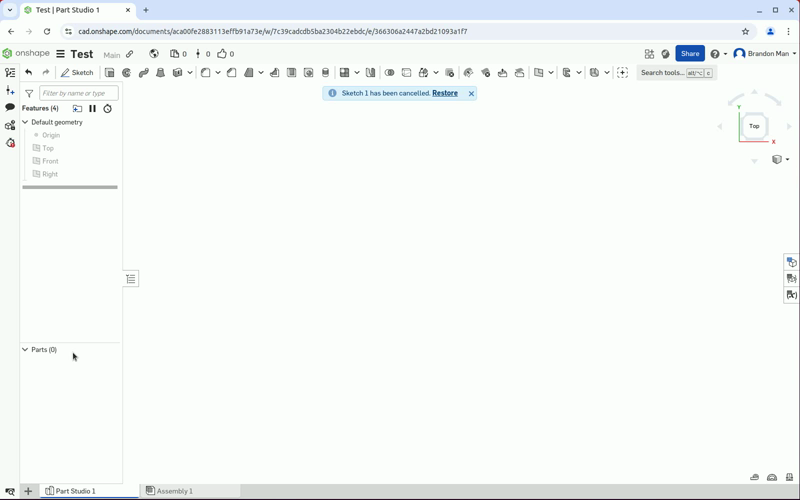
key(y)
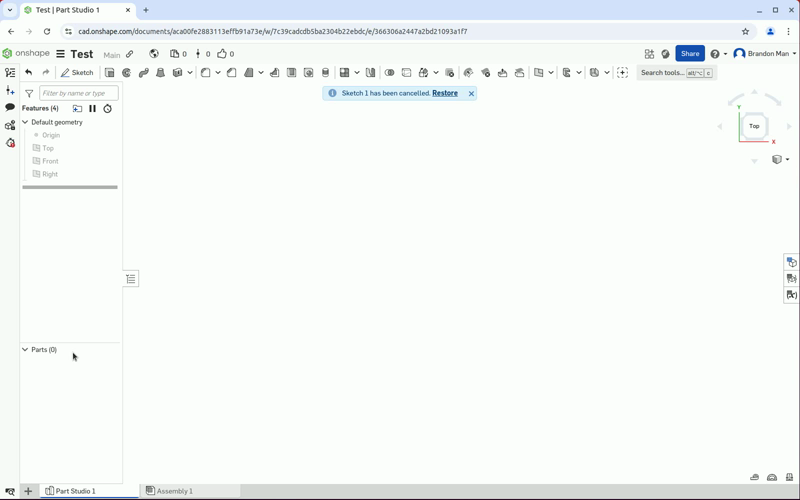
key(shift+p)
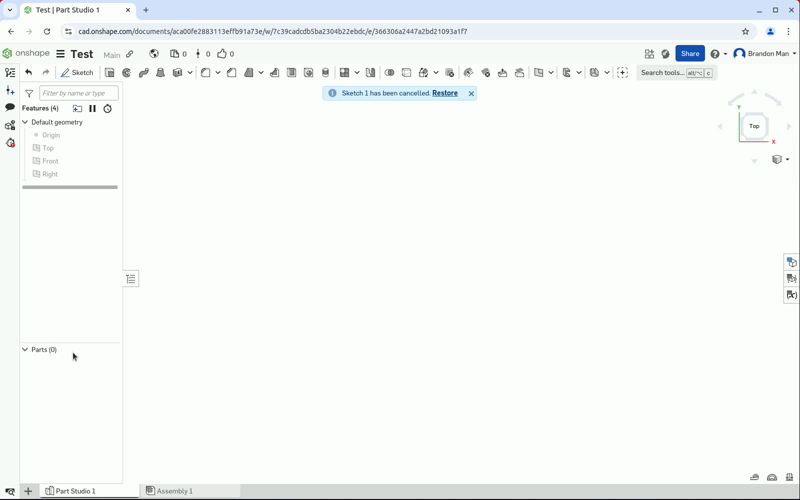
key(space)
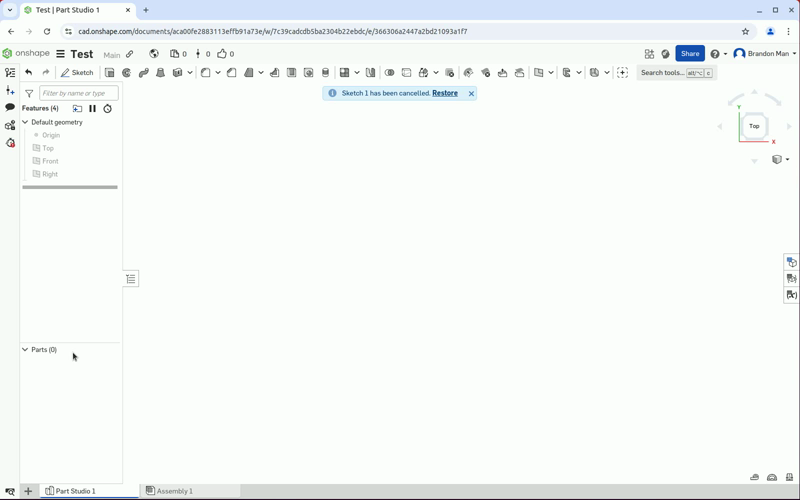
key_down(shift)
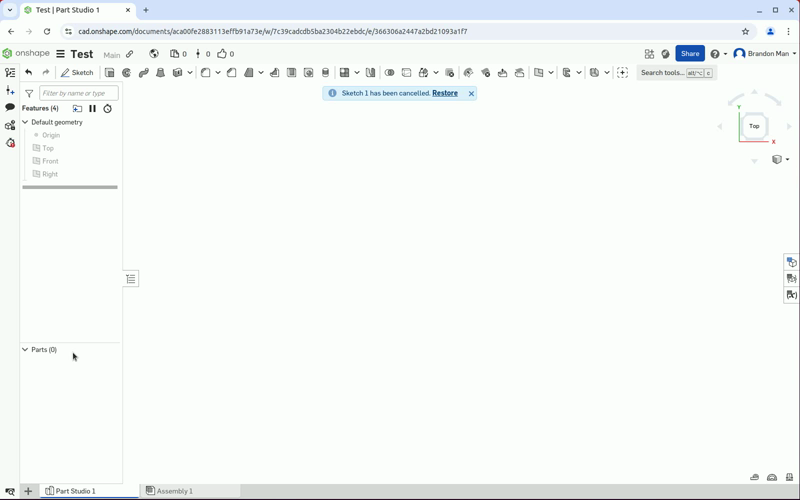
key(up)
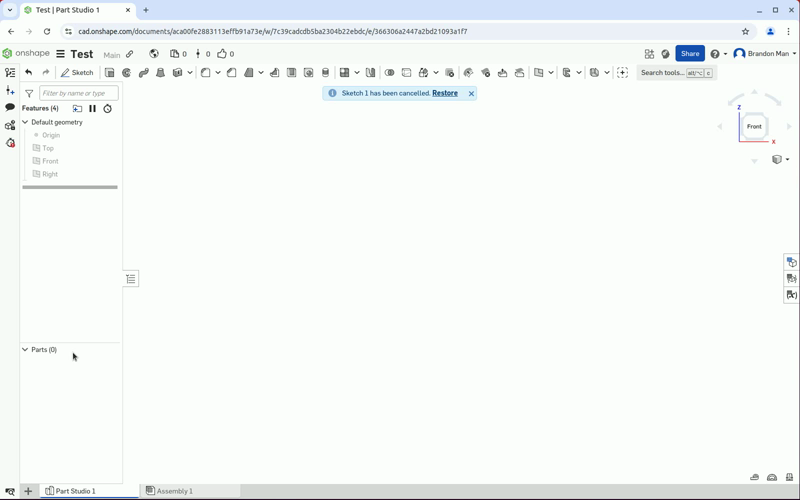
key_up(shift)
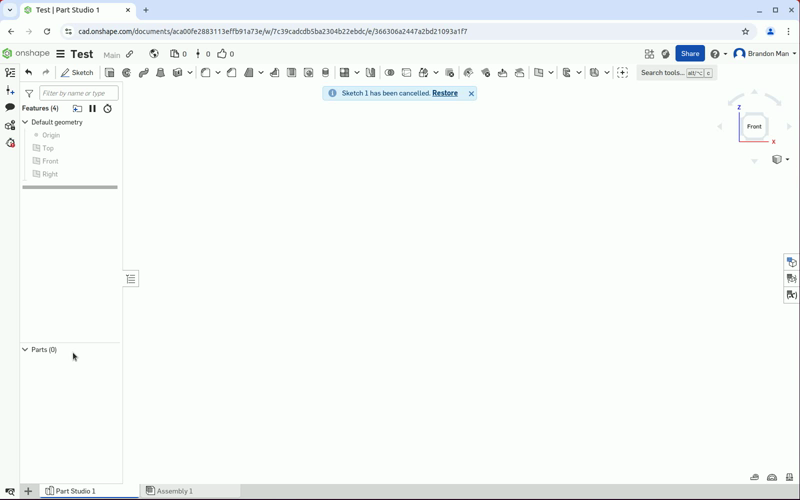
mouse_move(73, 352)
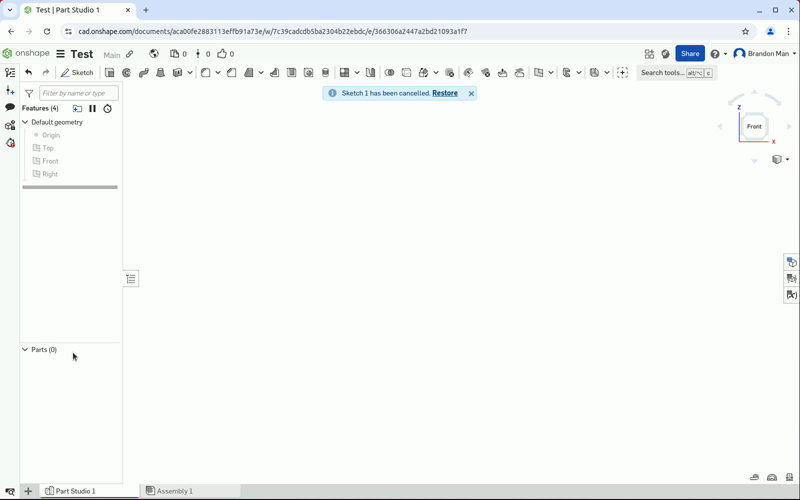
key(shift+y)
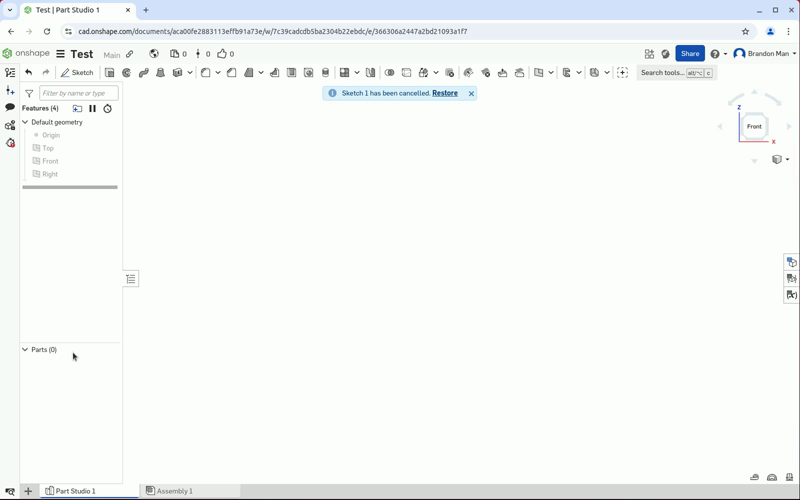
key(shift+s)
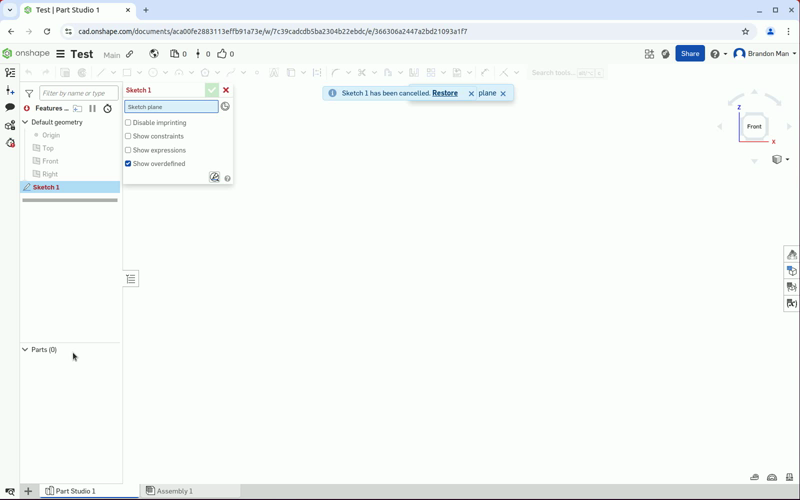
mouse_move(73, 163)
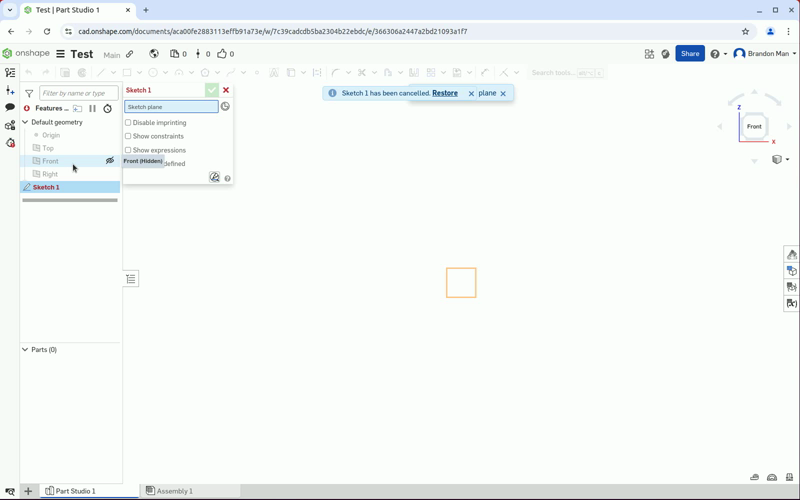
click(73, 163)
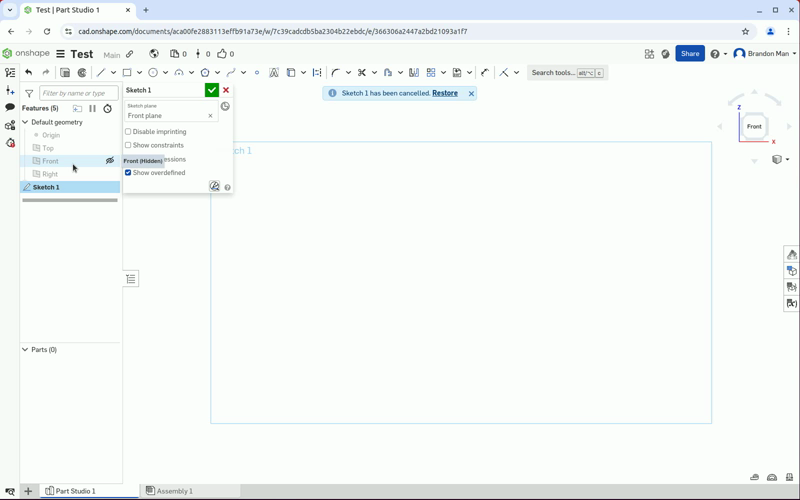
mouse_move(73, 352)
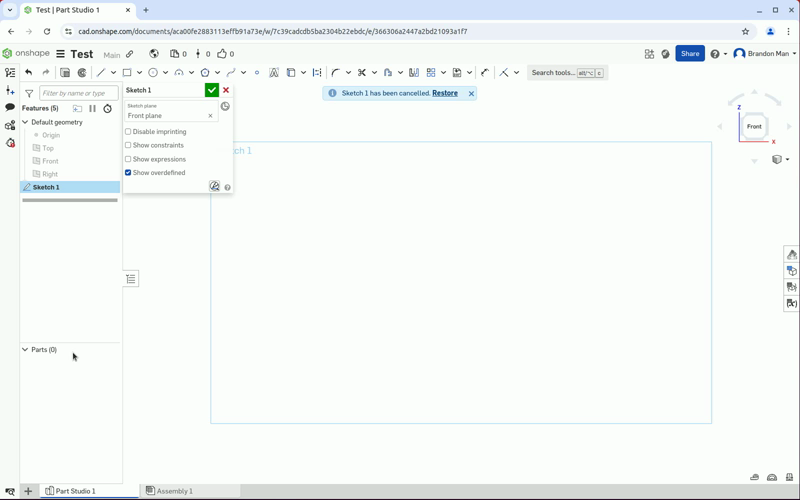
key(y)
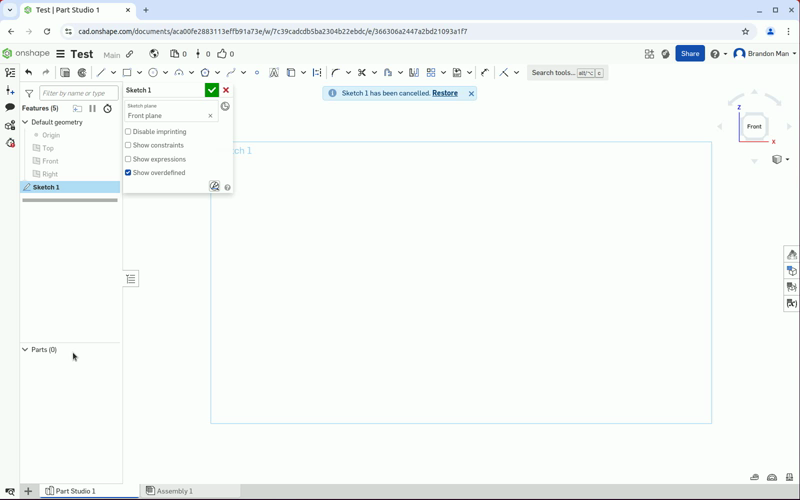
key(l)
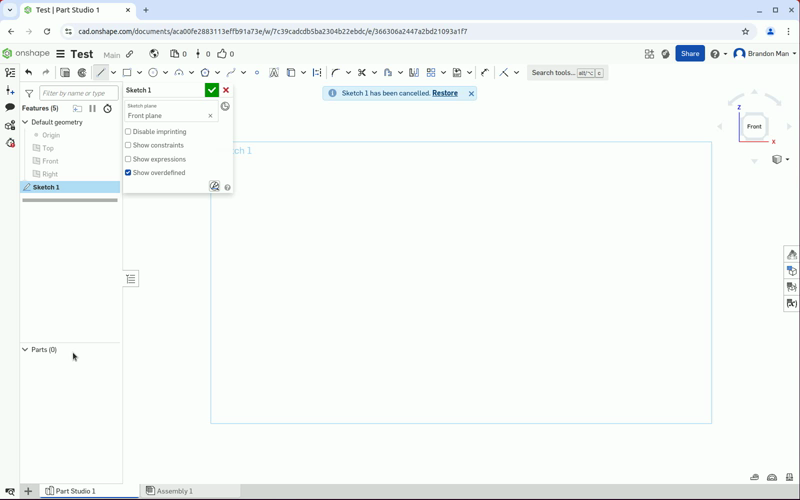
key_down(shift)
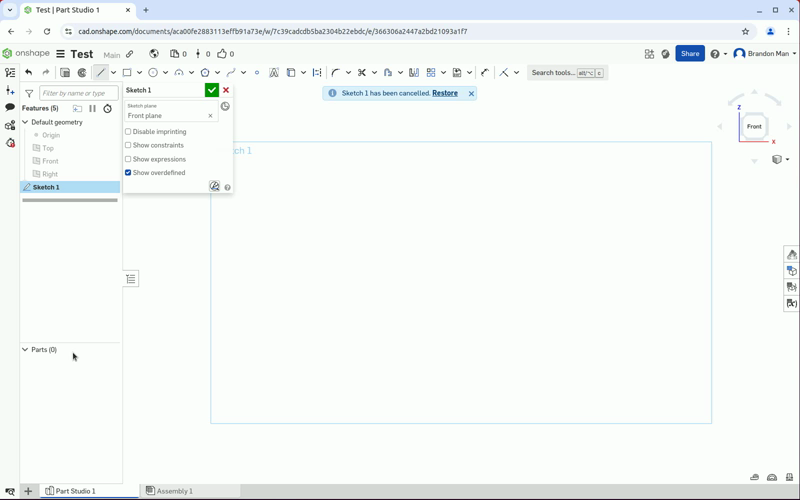
mouse_move(478, 282)
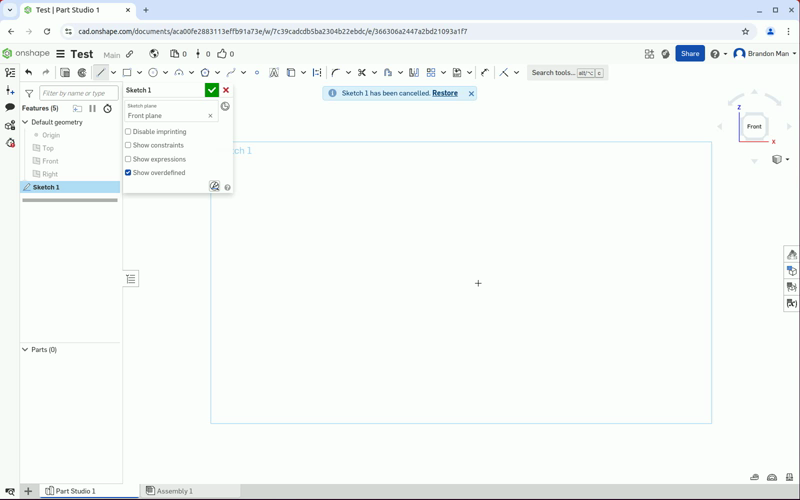
click(478, 282)
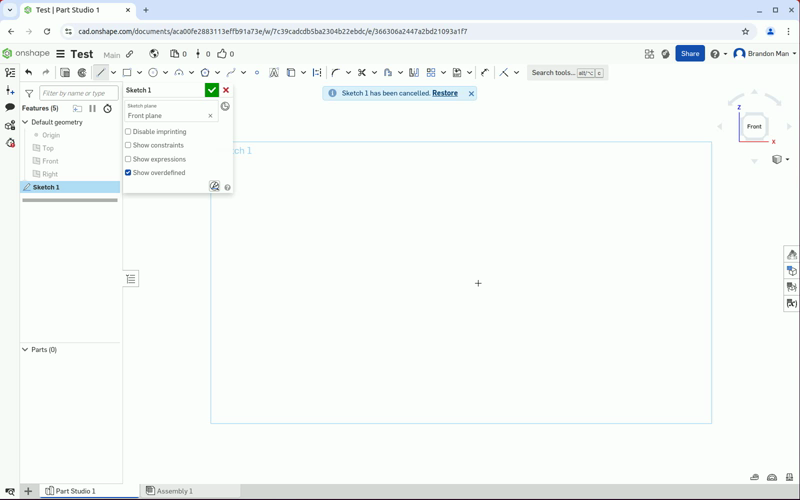
key_up(shift)
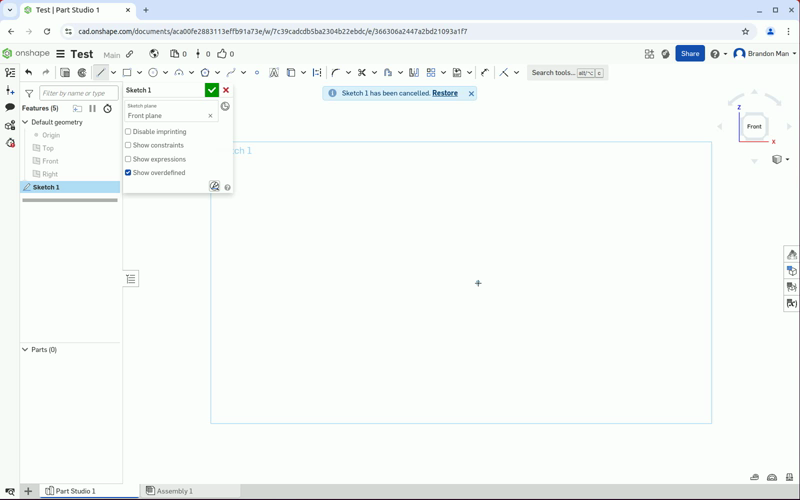
key_down(shift)
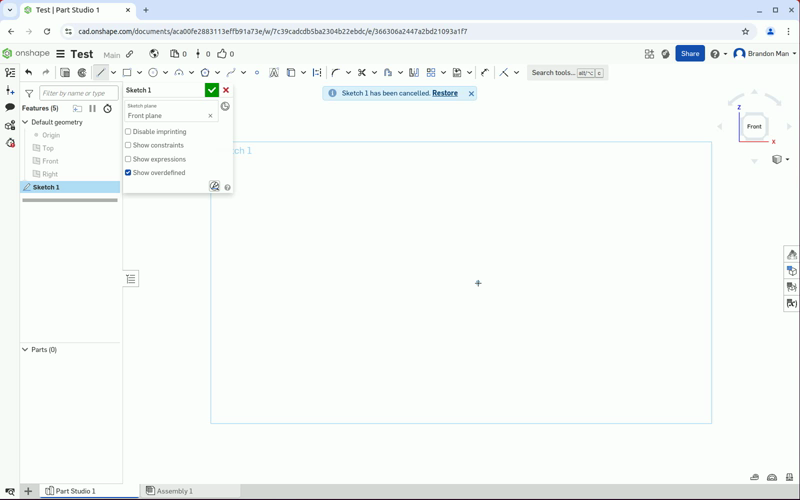
mouse_move(508, 282)
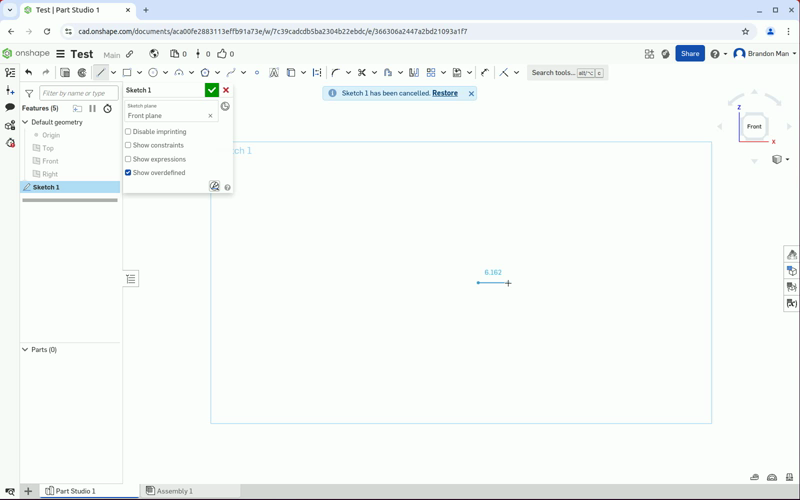
mouse_move(480, 282)
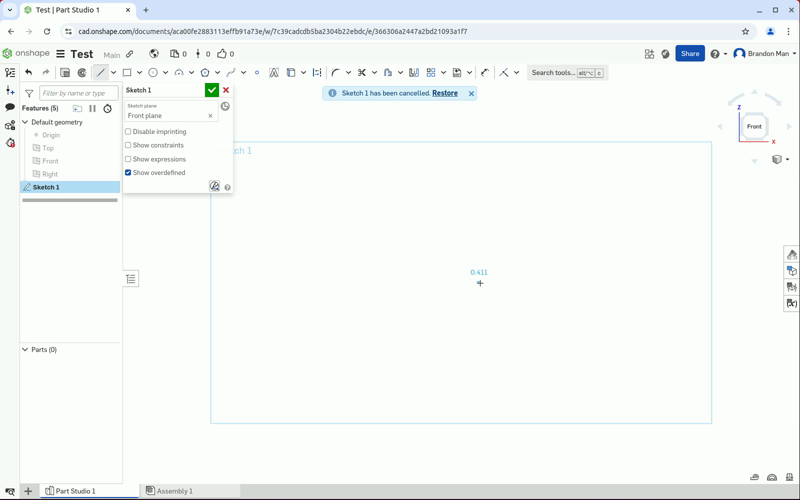
scroll(6)
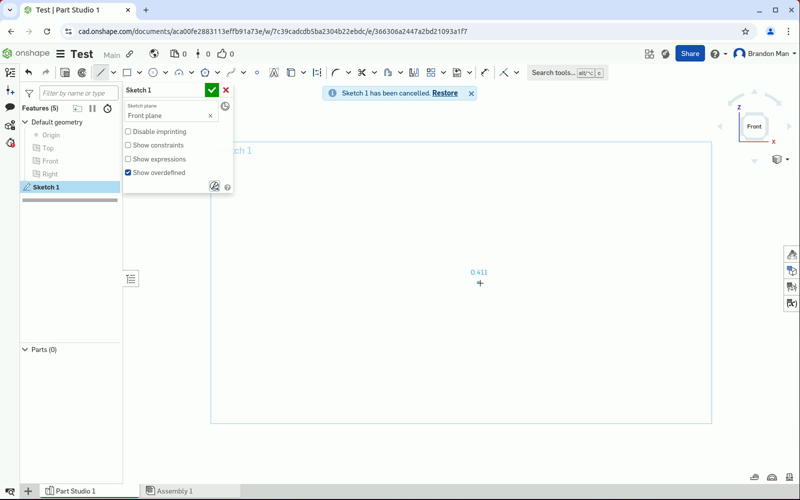
scroll(6)
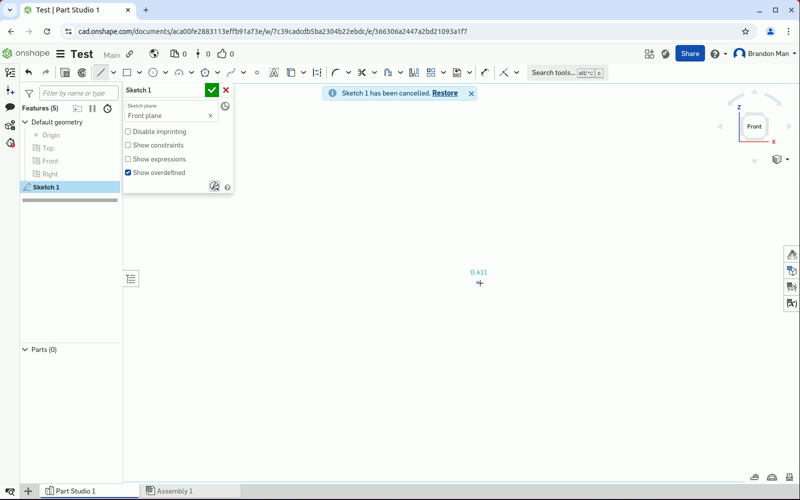
scroll(6)
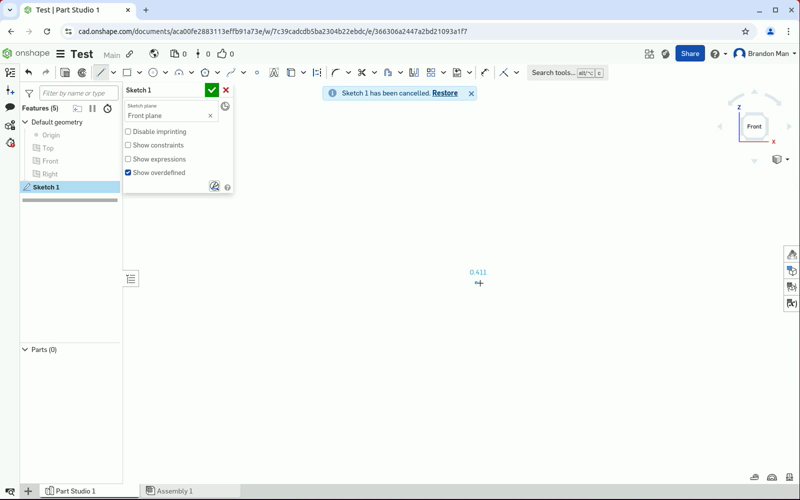
scroll(6)
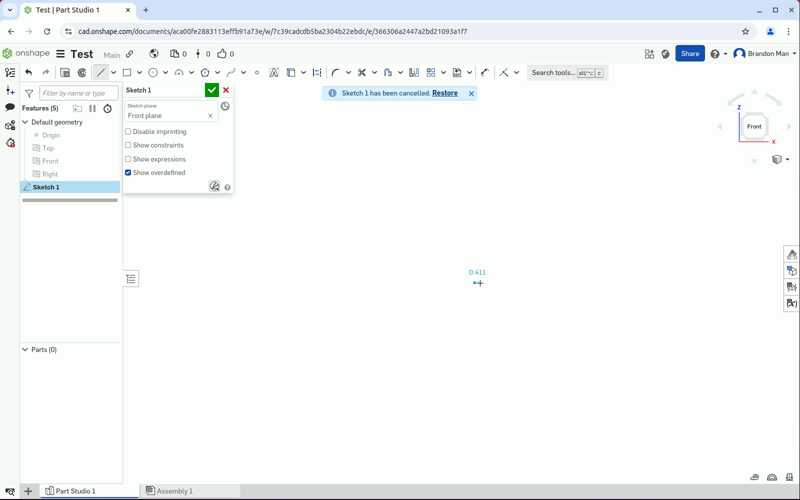
scroll(6)
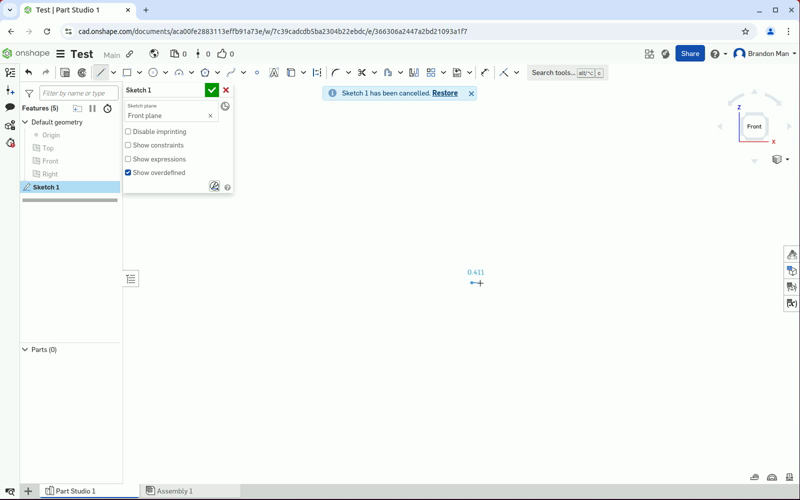
scroll(6)
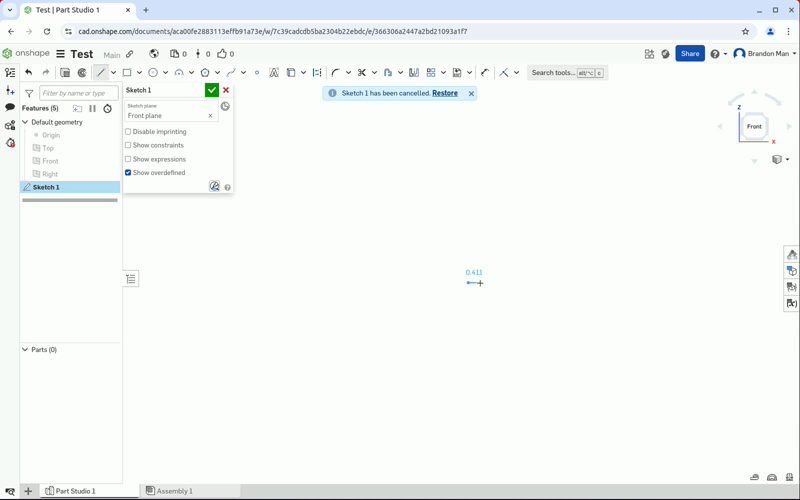
scroll(6)
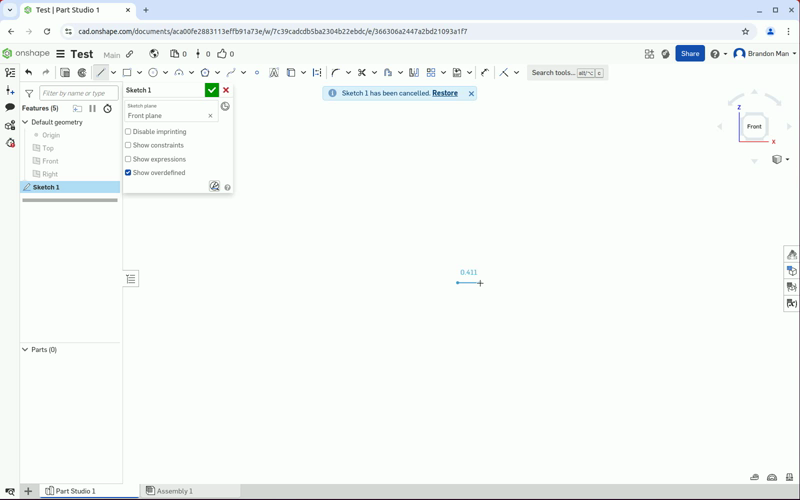
click(480, 282)
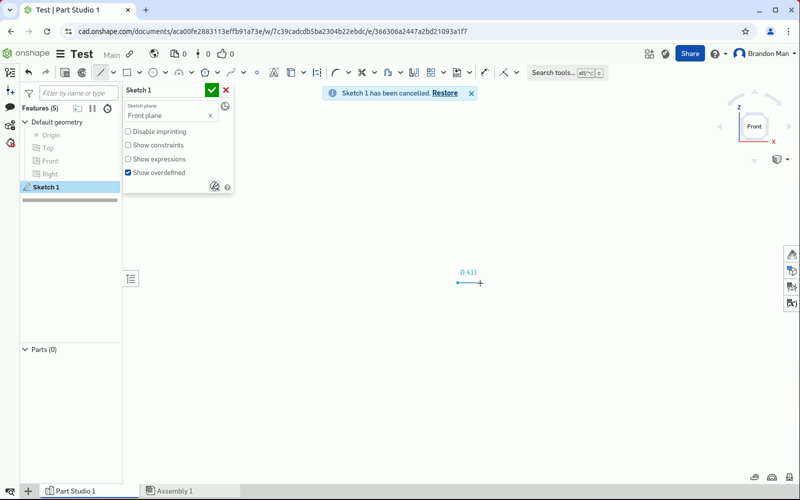
scroll(-6)
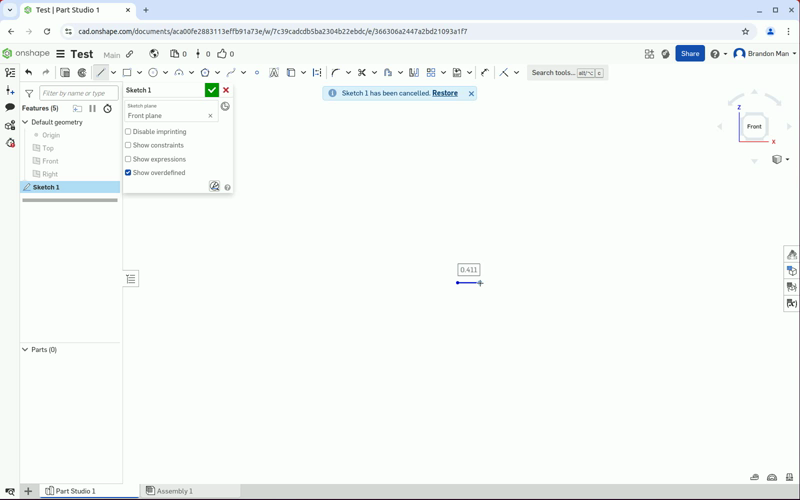
scroll(-6)
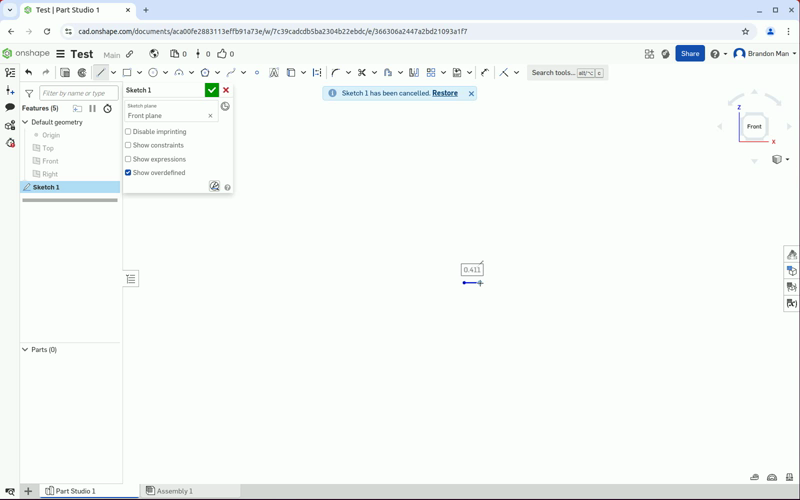
scroll(-6)
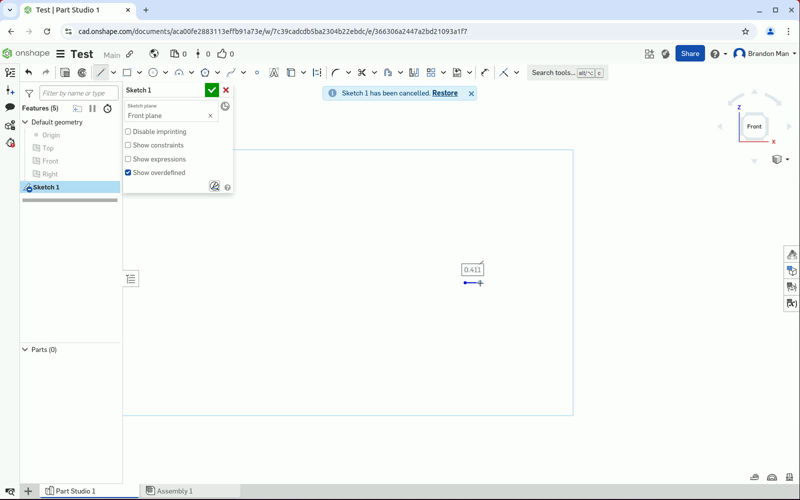
scroll(-6)
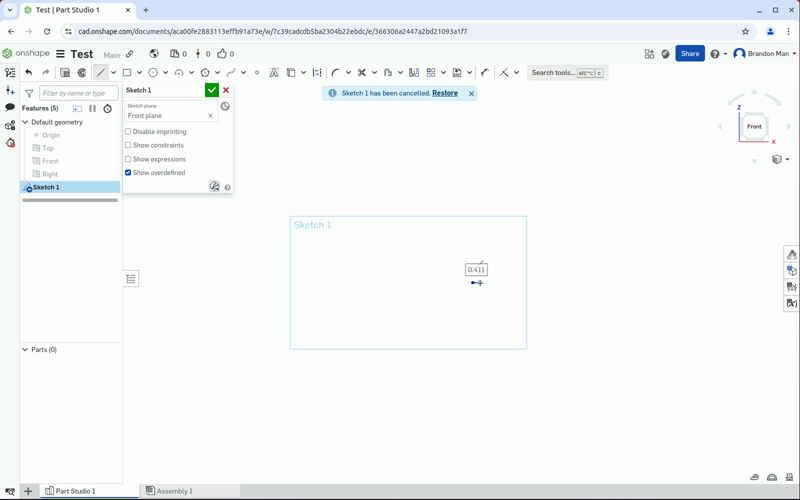
scroll(-6)
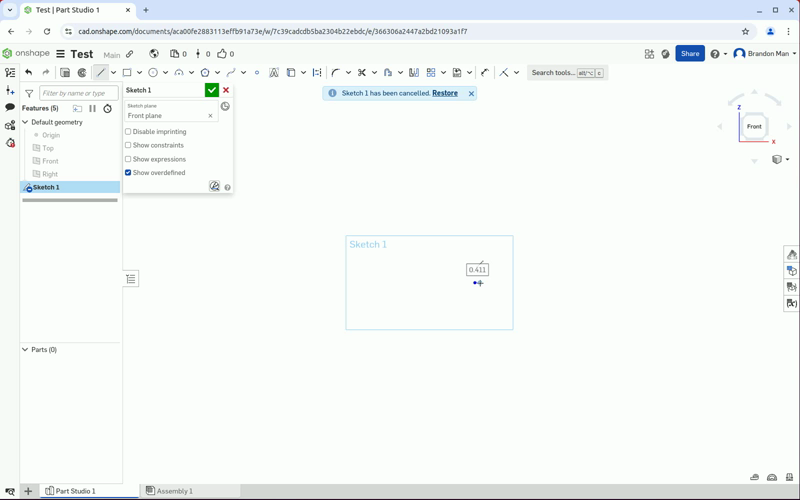
scroll(-6)
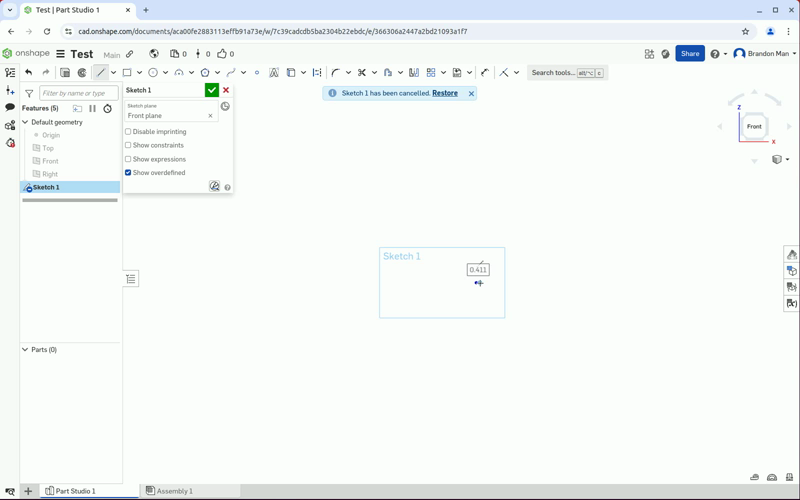
scroll(-6)
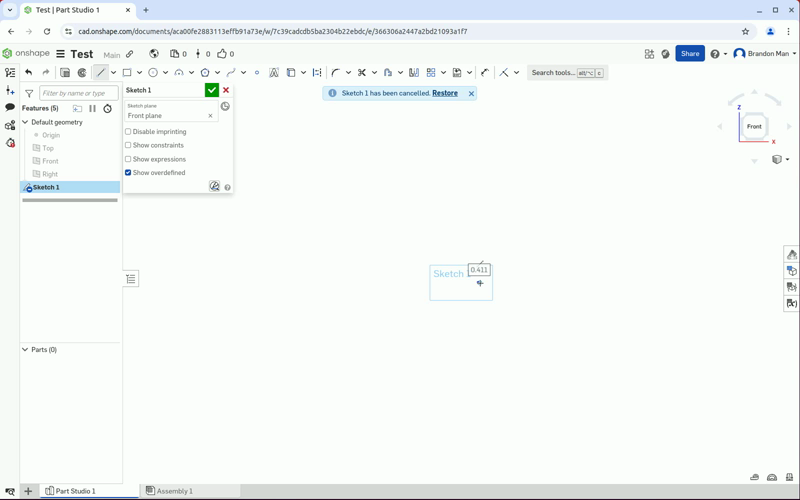
key_up(shift)
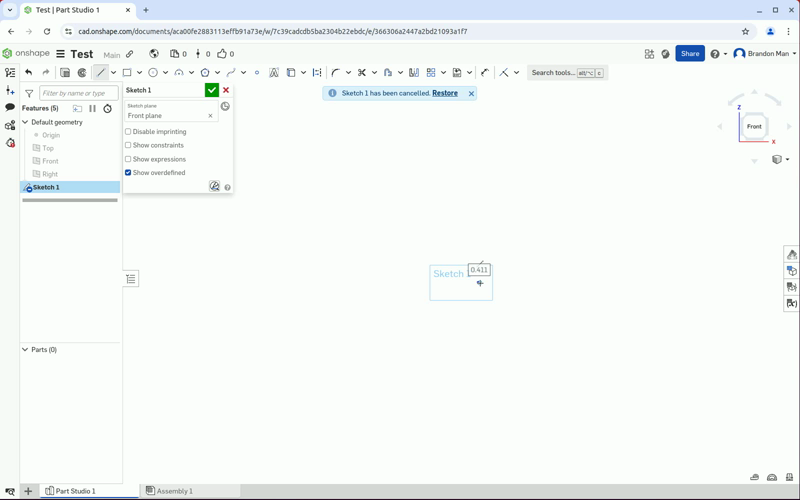
key_down(shift)
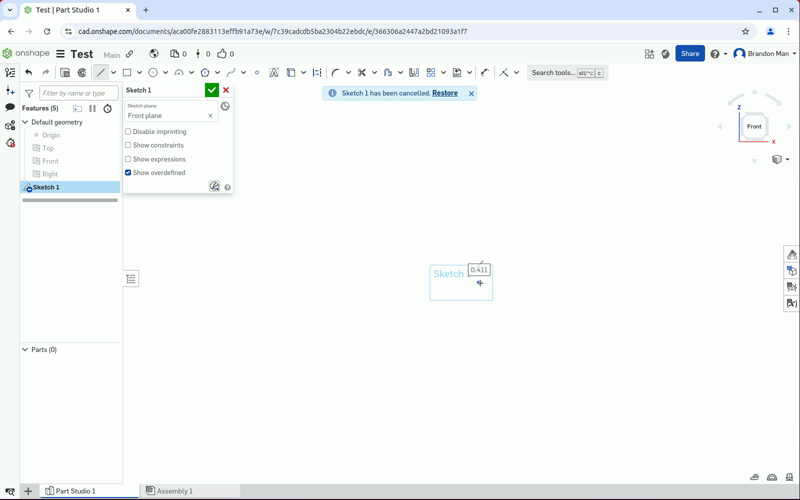
mouse_move(510, 282)
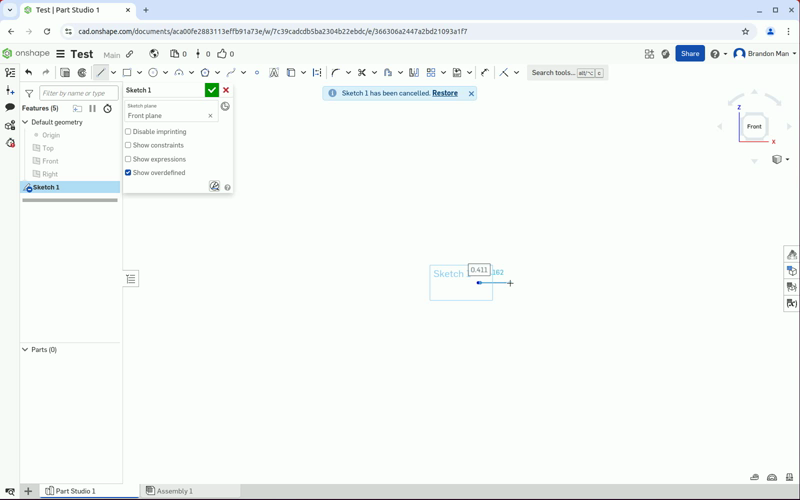
mouse_move(480, 277)
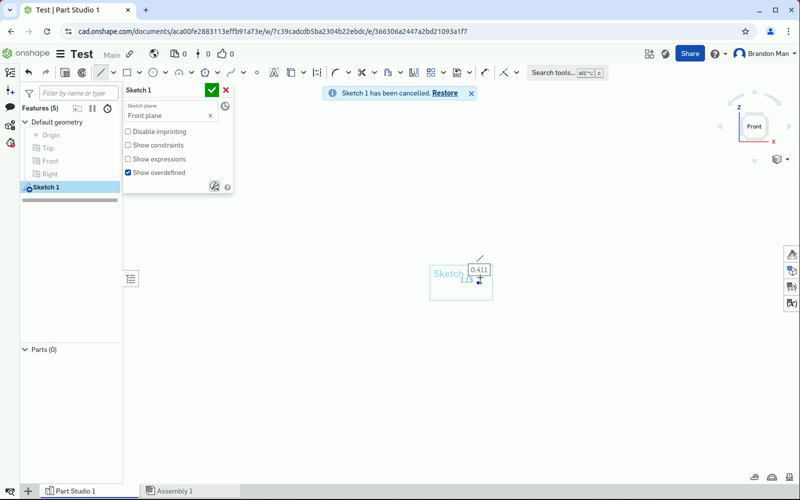
scroll(6)
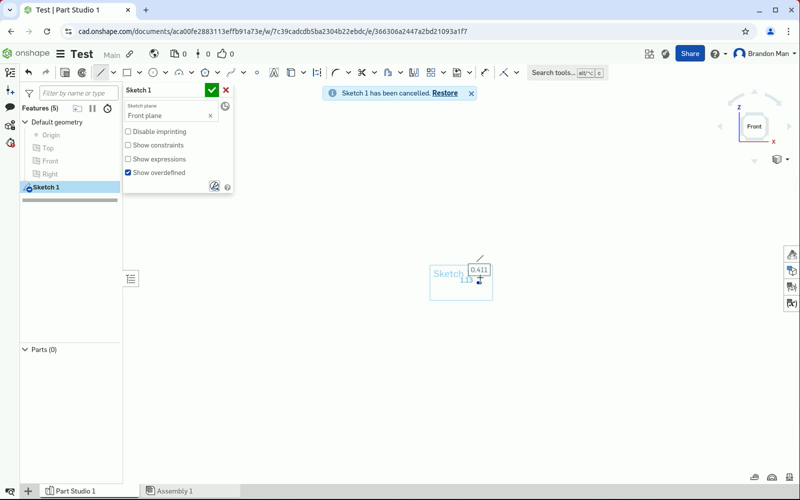
scroll(6)
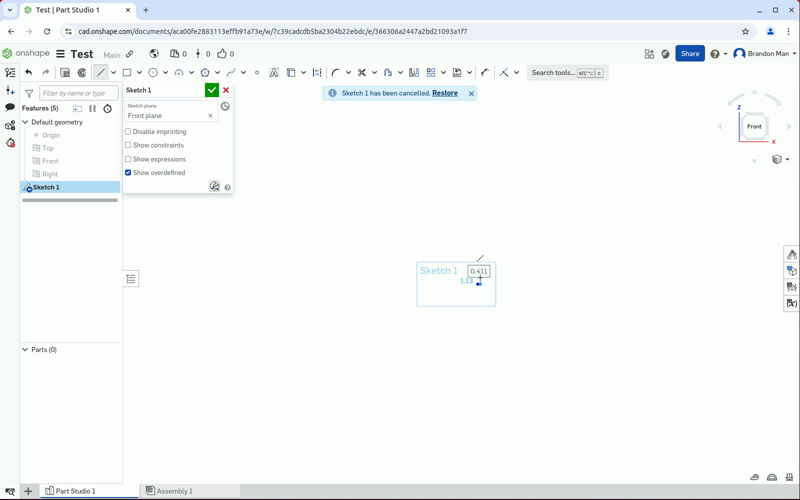
scroll(6)
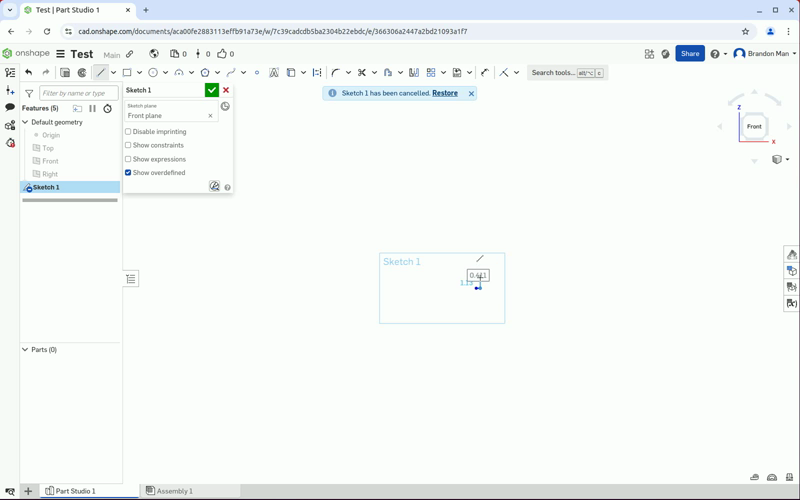
scroll(6)
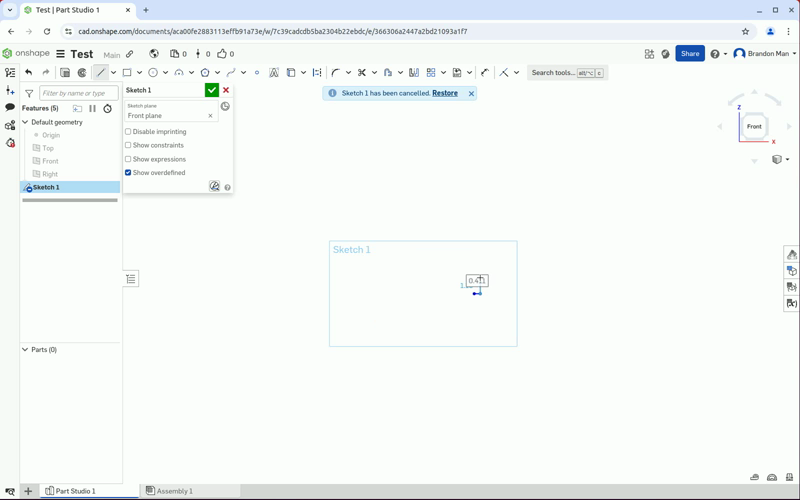
scroll(6)
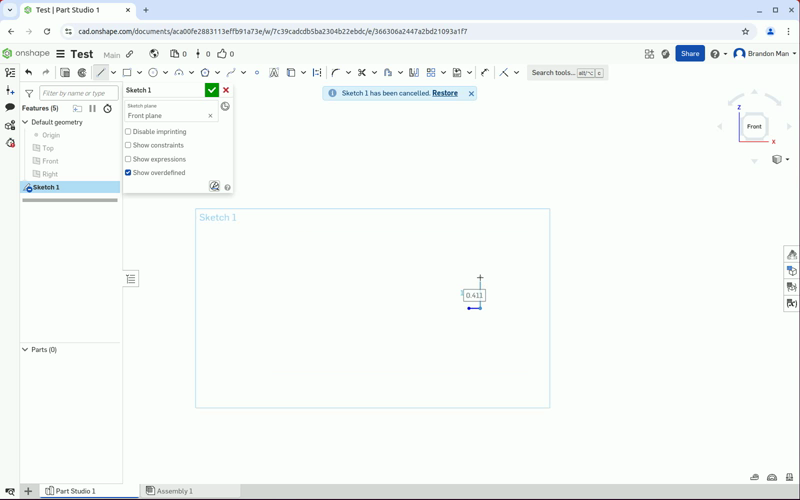
scroll(6)
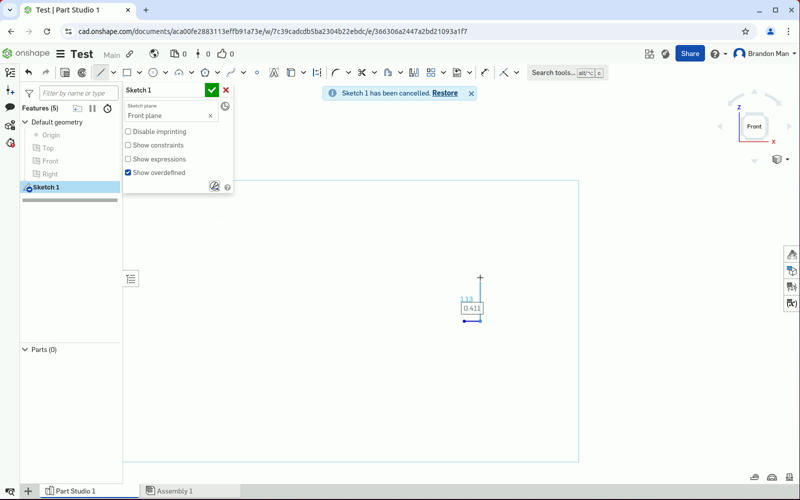
scroll(6)
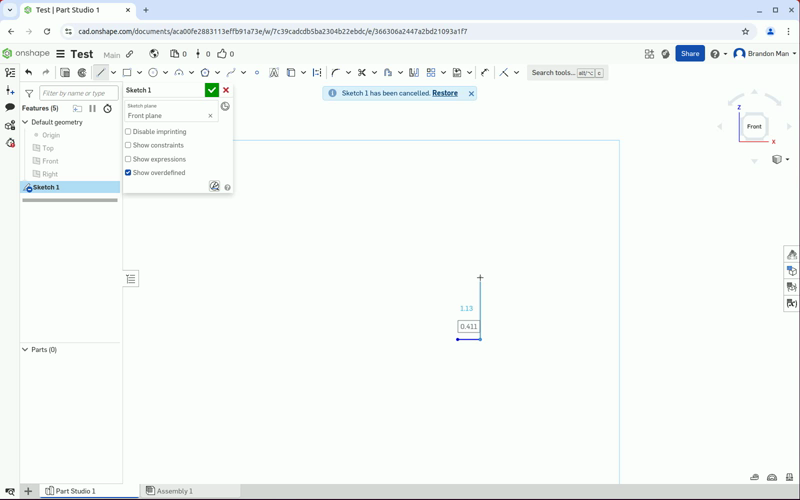
click(480, 277)
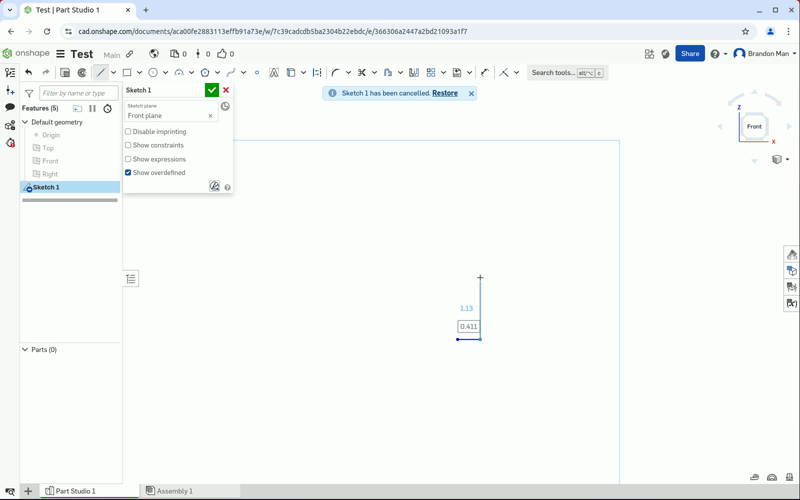
scroll(-6)
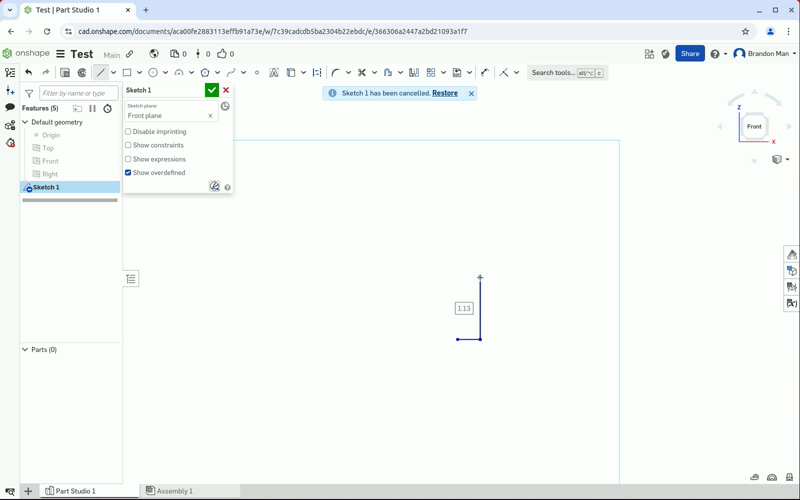
scroll(-6)
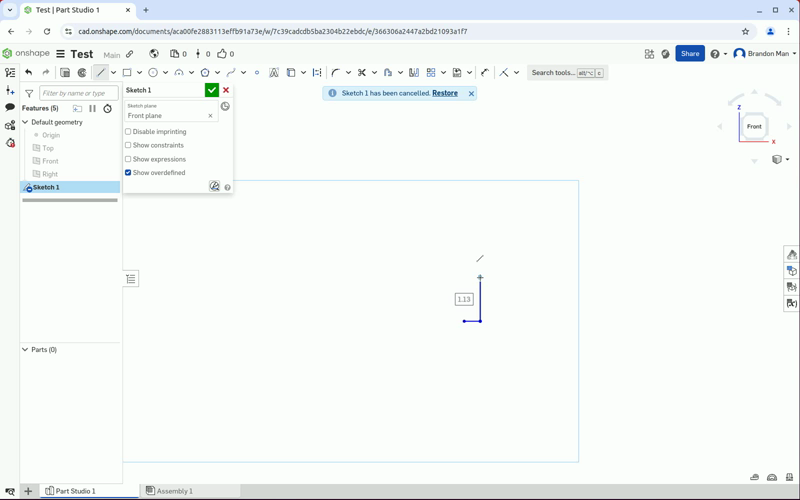
scroll(-6)
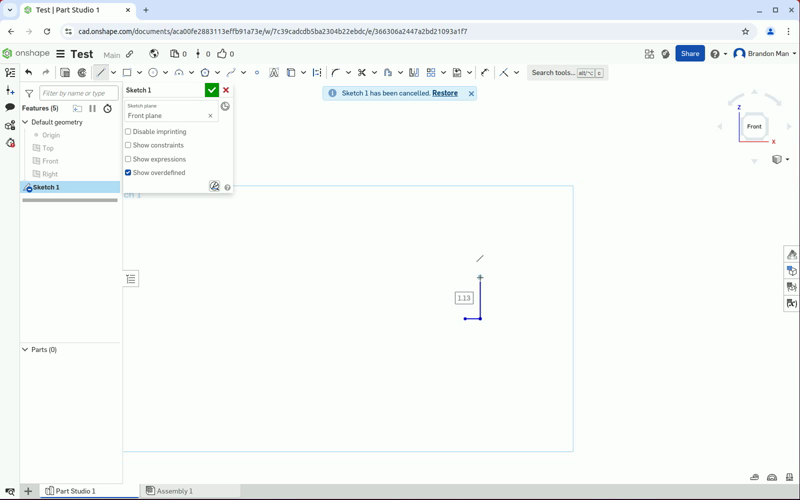
scroll(-6)
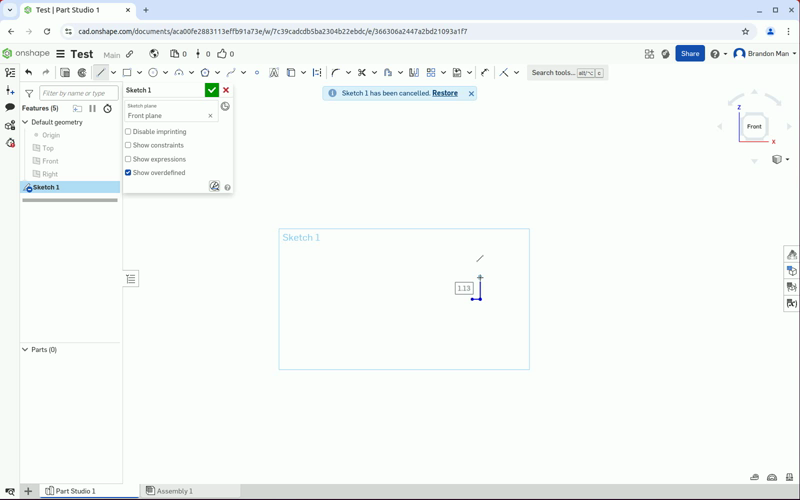
scroll(-6)
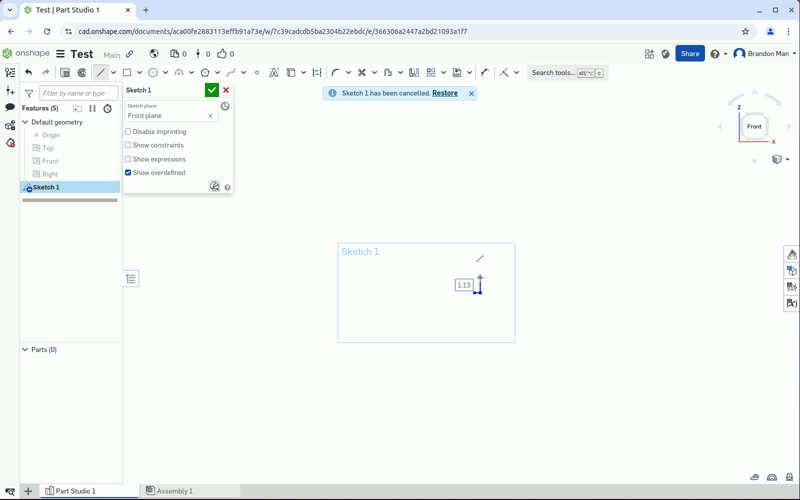
scroll(-6)
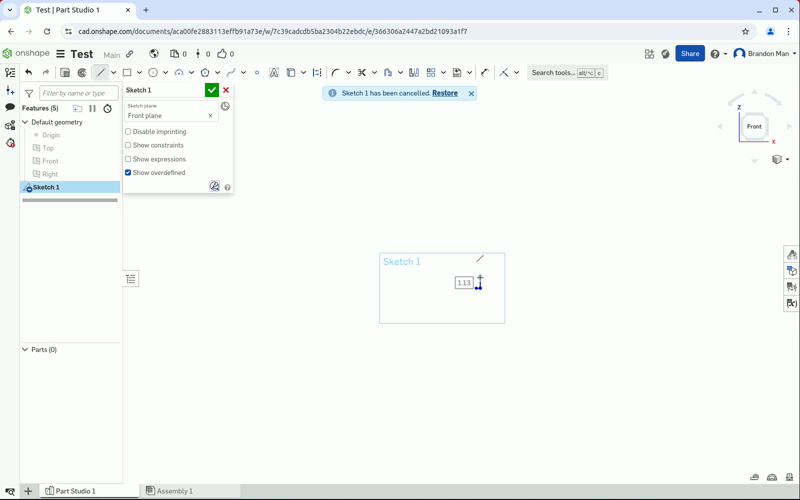
scroll(-6)
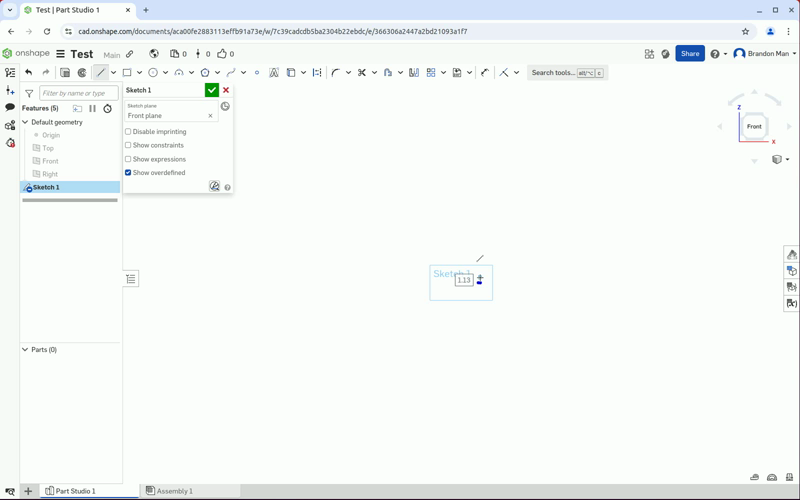
key_up(shift)
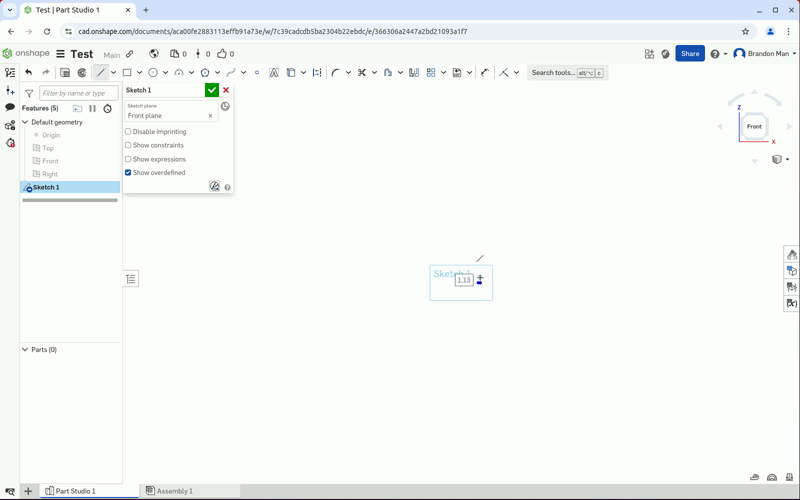
key_down(shift)
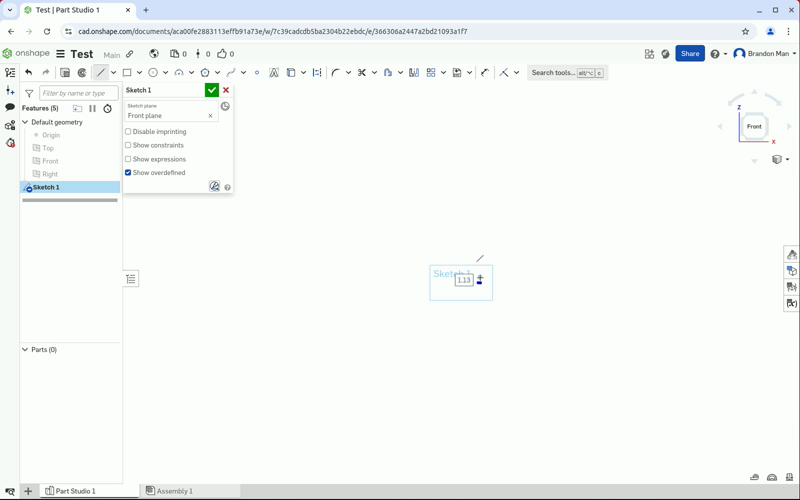
mouse_move(510, 277)
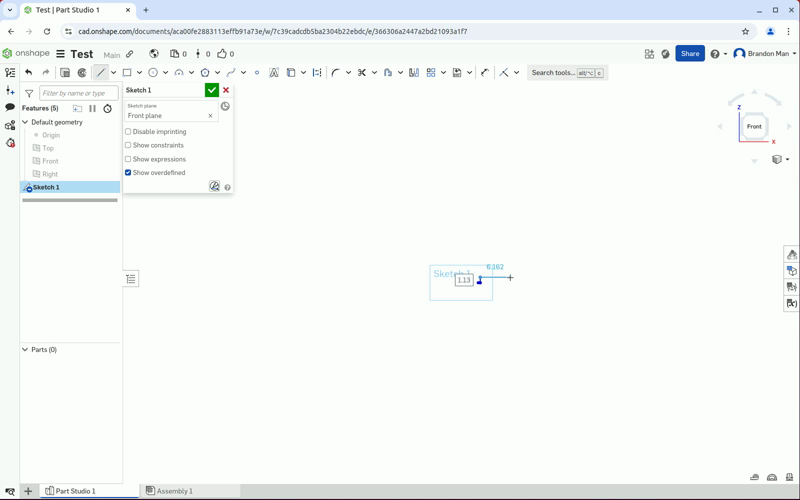
mouse_move(478, 277)
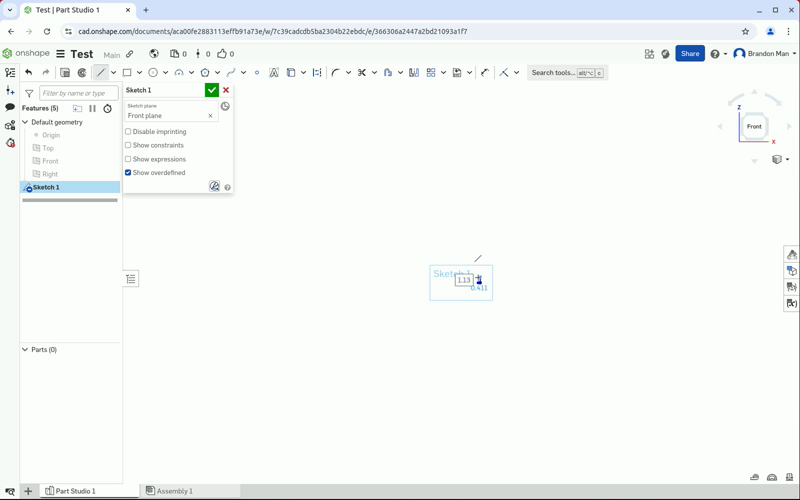
scroll(6)
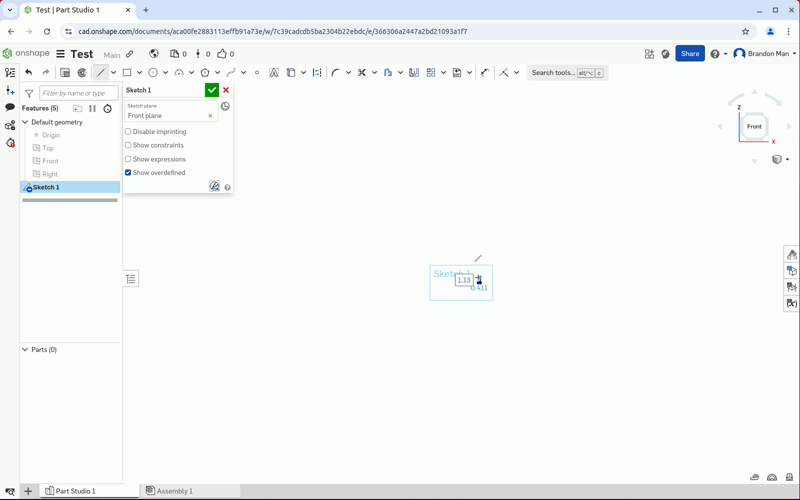
scroll(6)
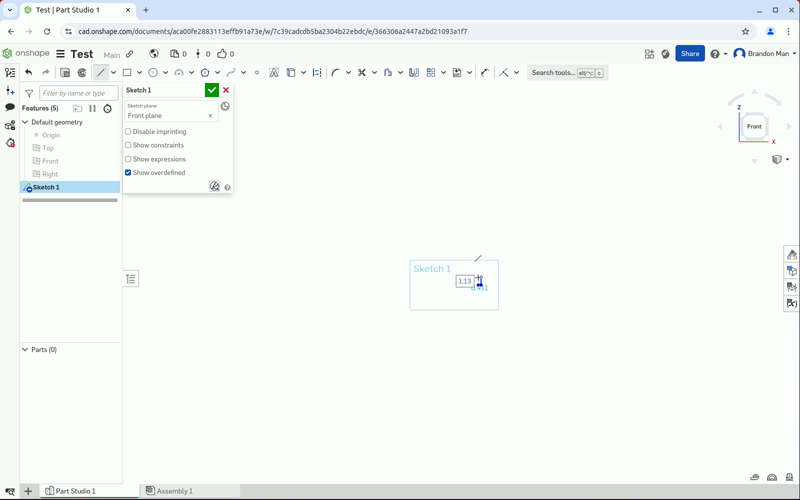
scroll(6)
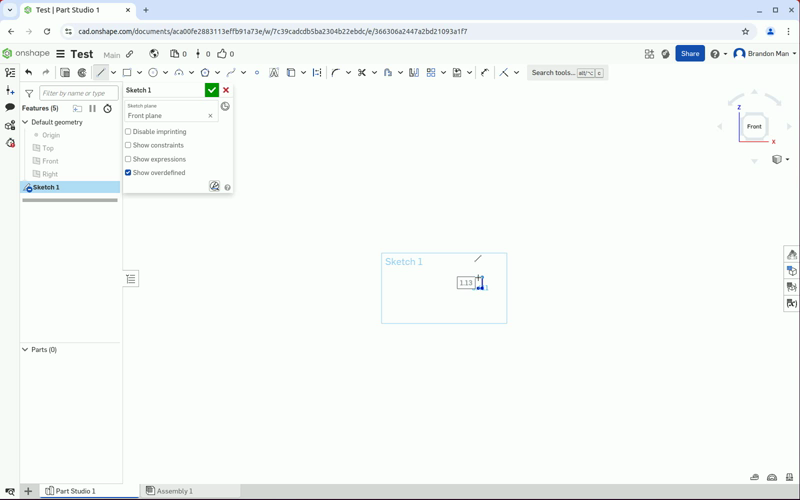
scroll(6)
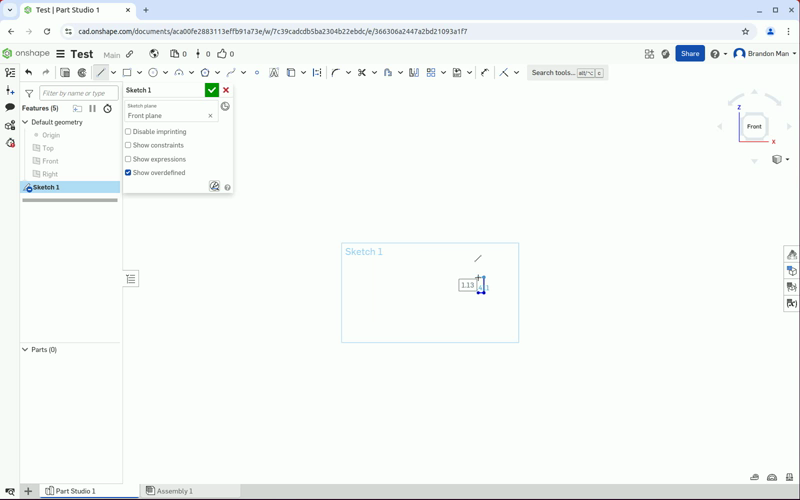
scroll(6)
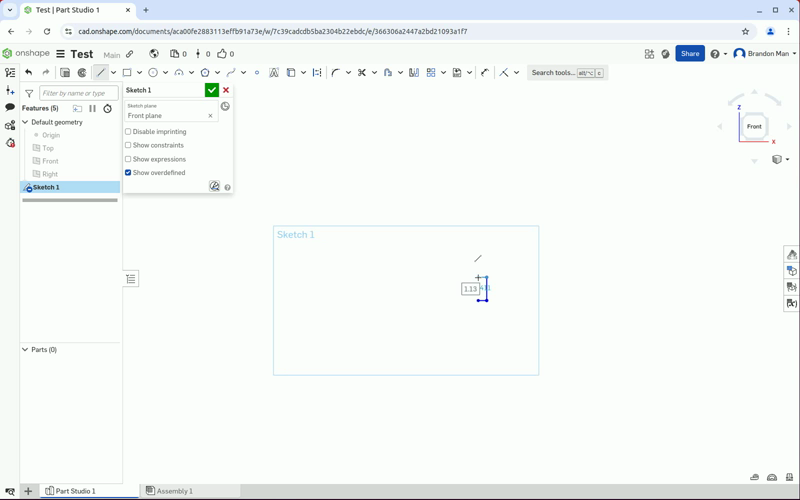
scroll(6)
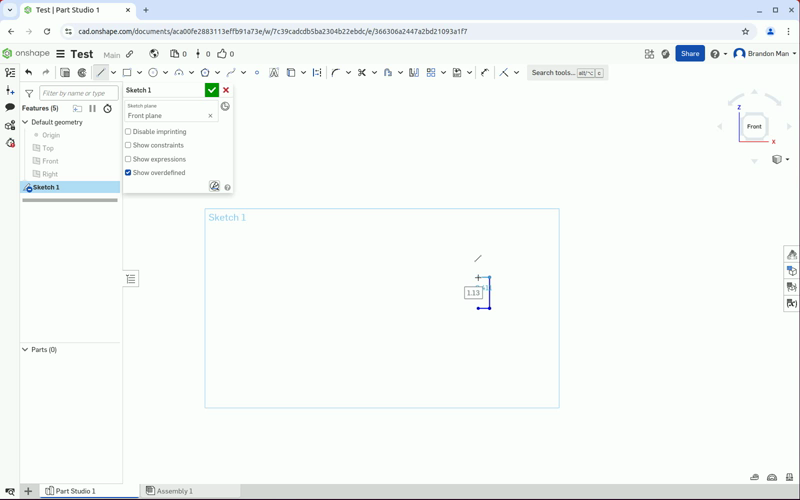
scroll(6)
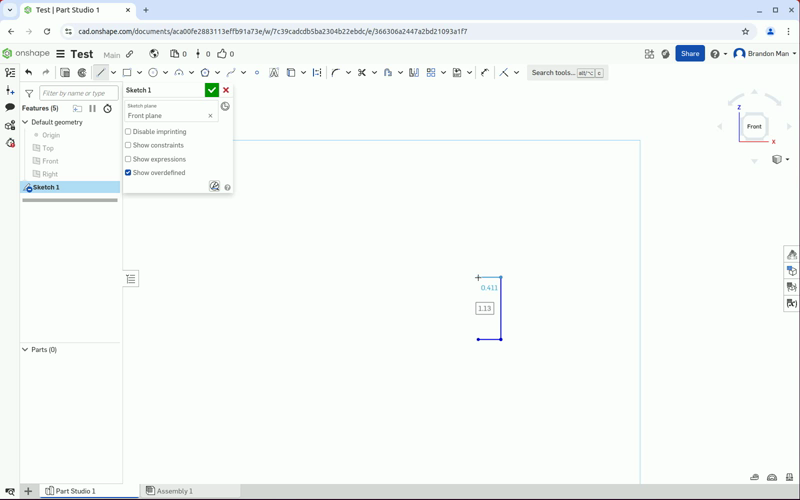
click(478, 277)
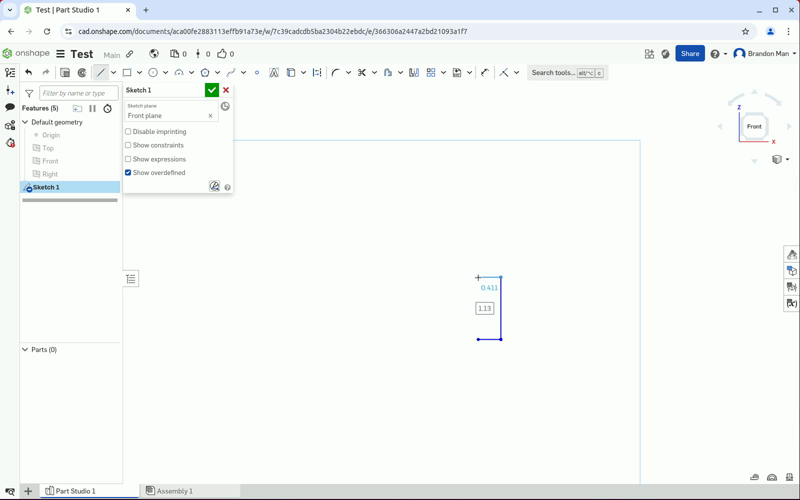
scroll(-6)
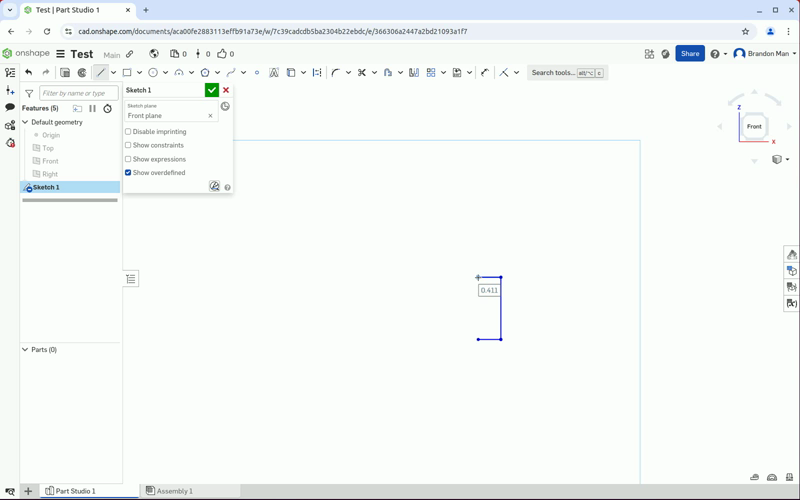
scroll(-6)
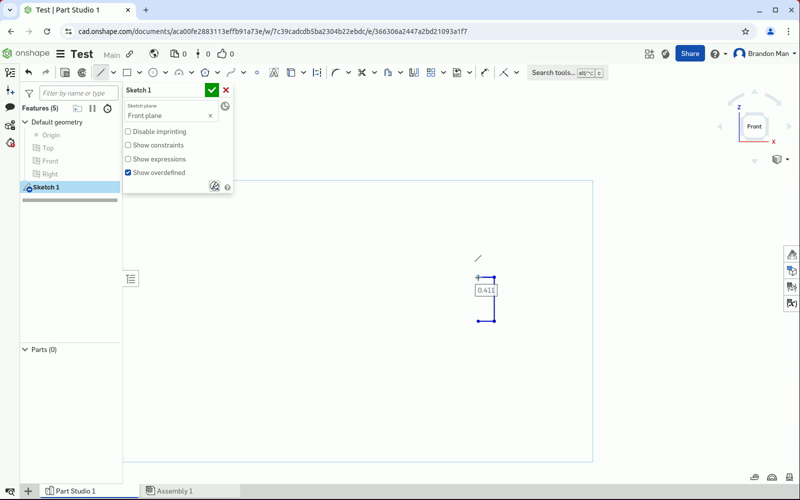
scroll(-6)
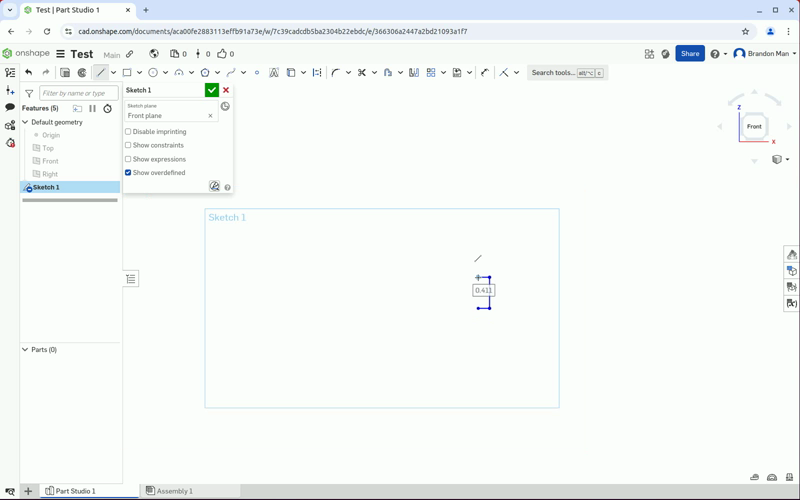
scroll(-6)
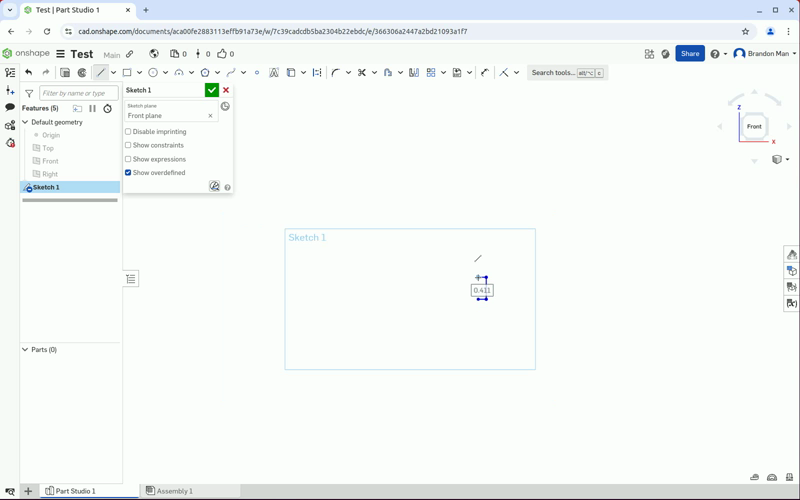
scroll(-6)
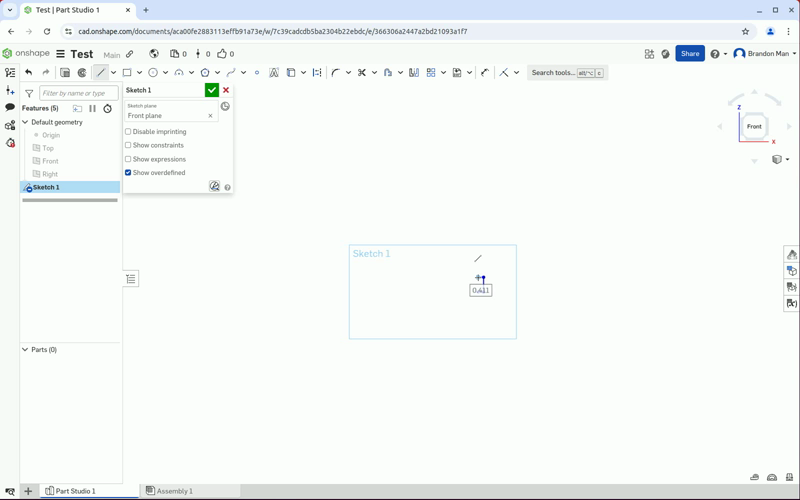
scroll(-6)
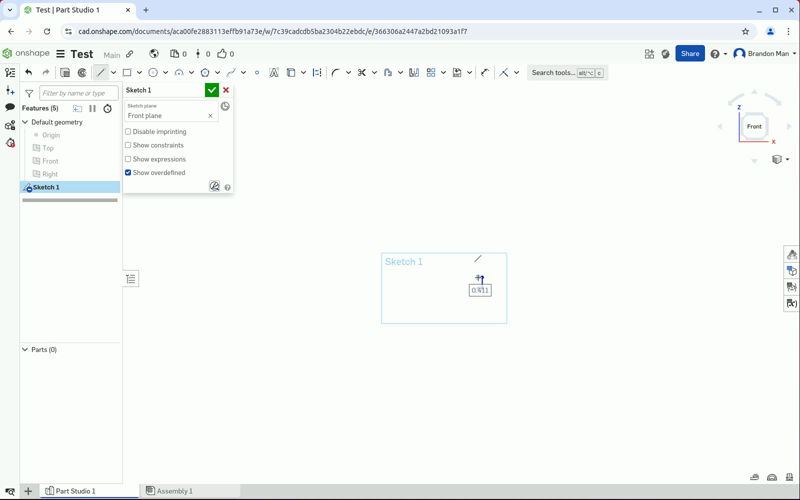
scroll(-6)
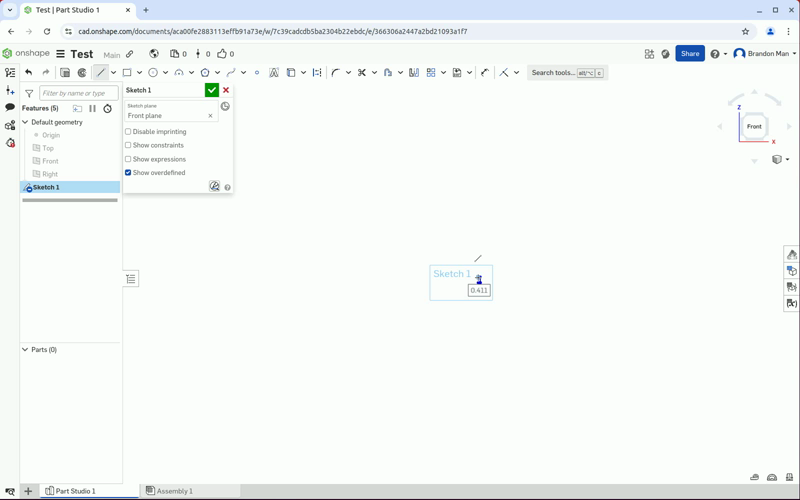
key_up(shift)
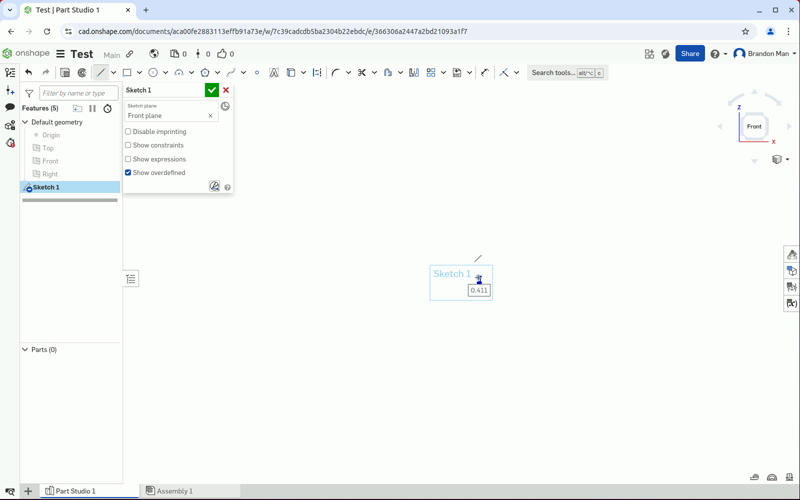
mouse_move(508, 277)
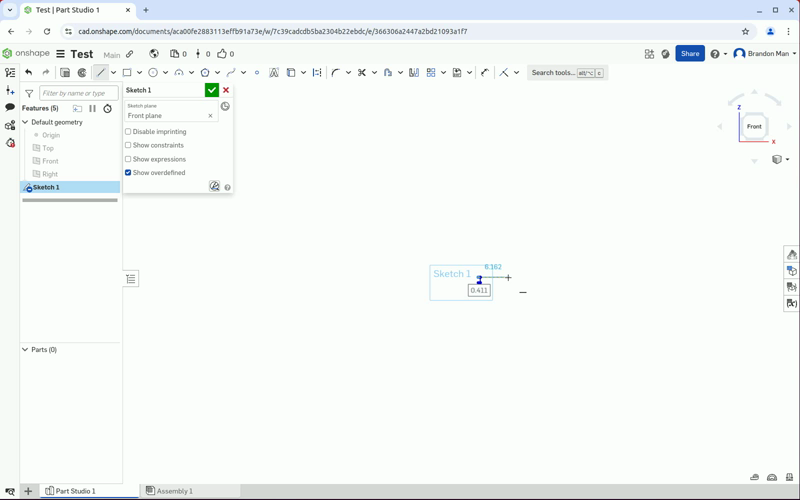
key_down(shift)
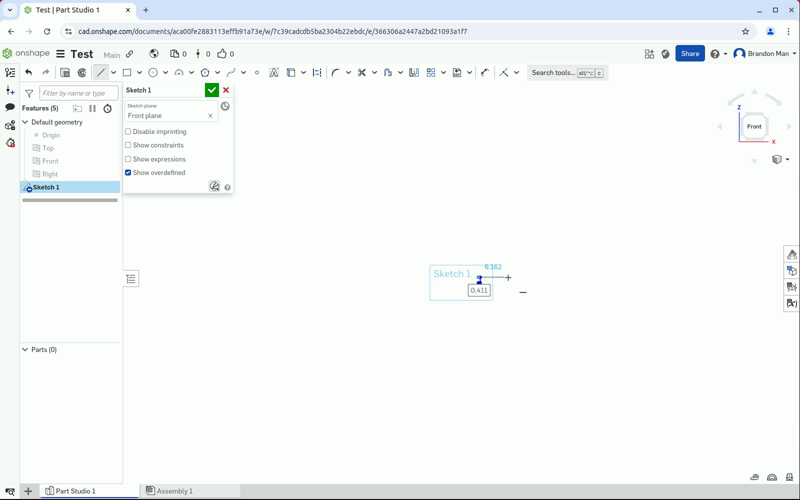
mouse_move(478, 282)
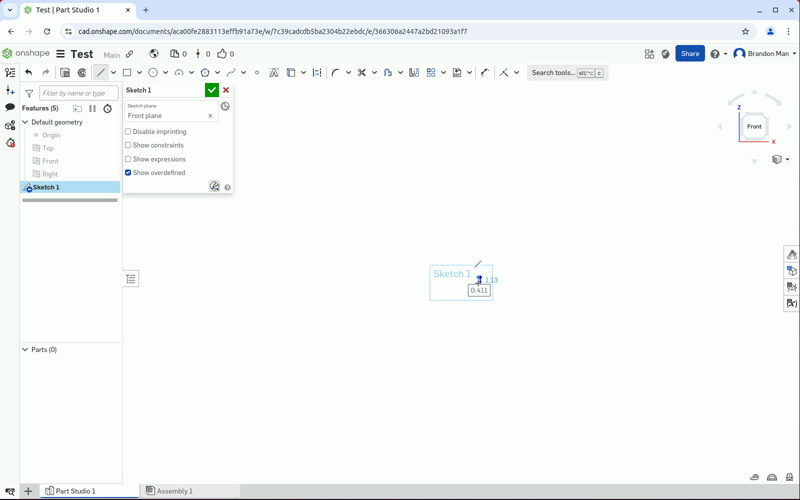
scroll(6)
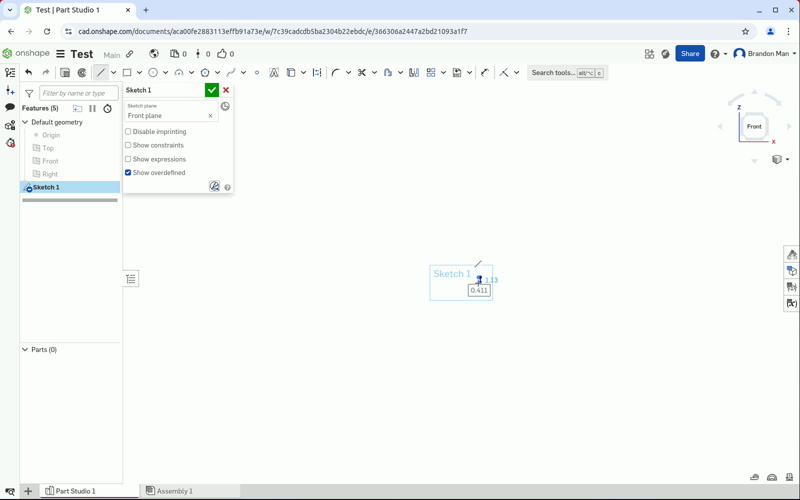
scroll(6)
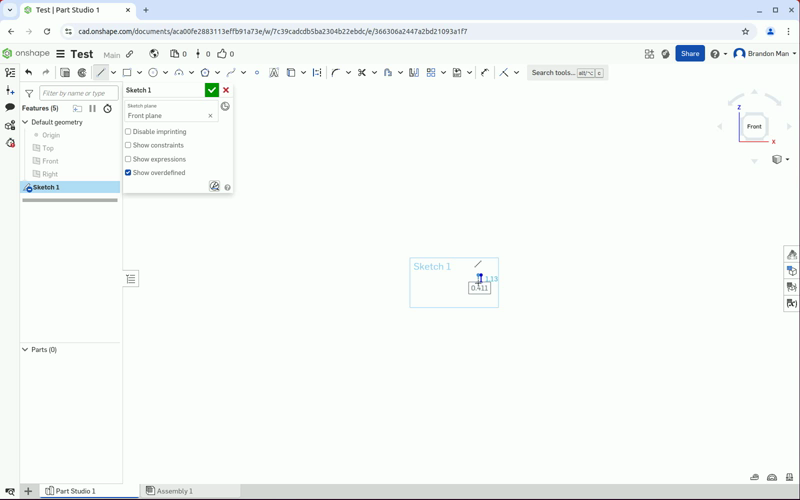
scroll(6)
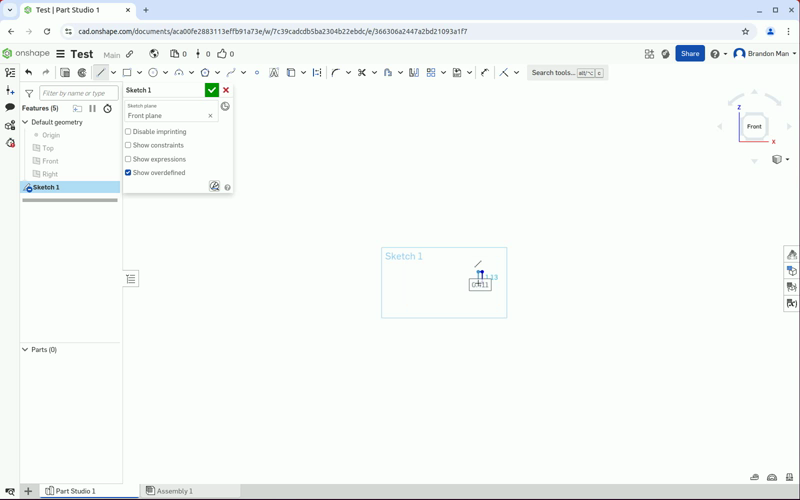
scroll(6)
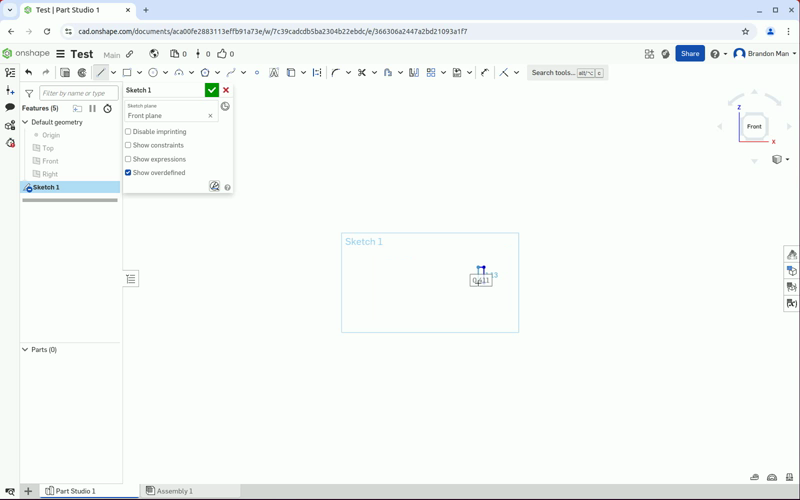
scroll(6)
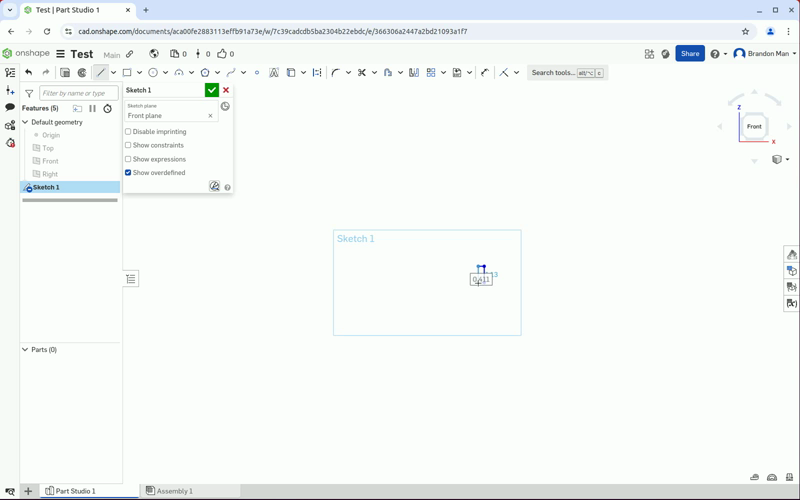
scroll(6)
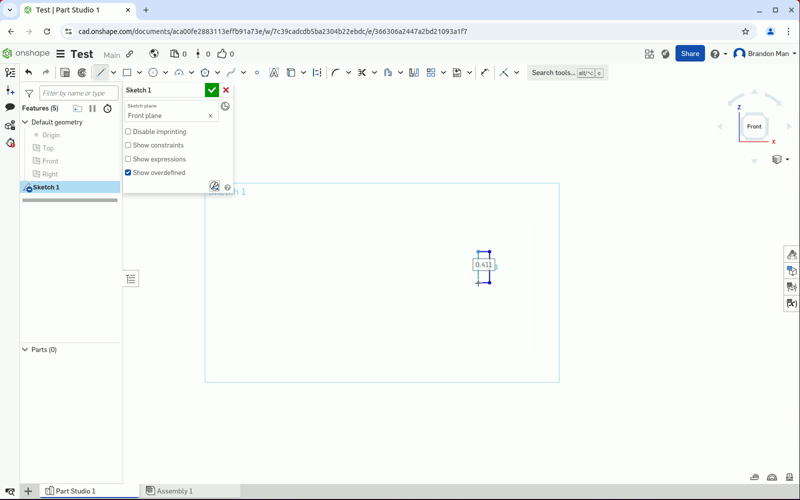
scroll(6)
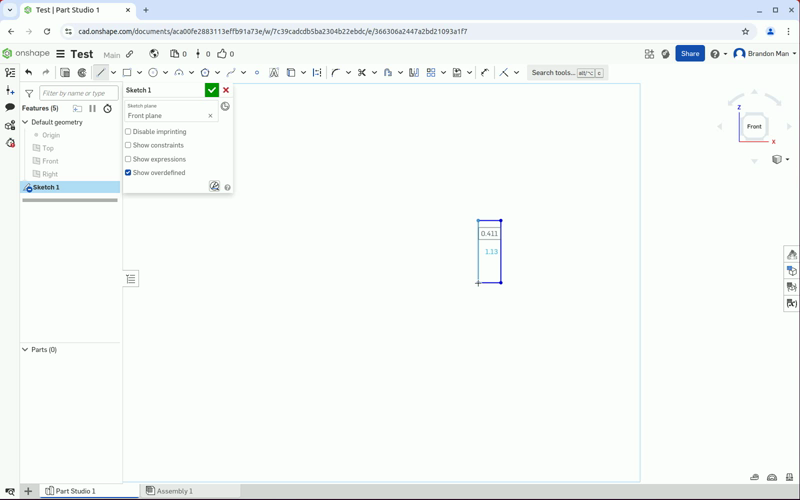
key_up(shift)
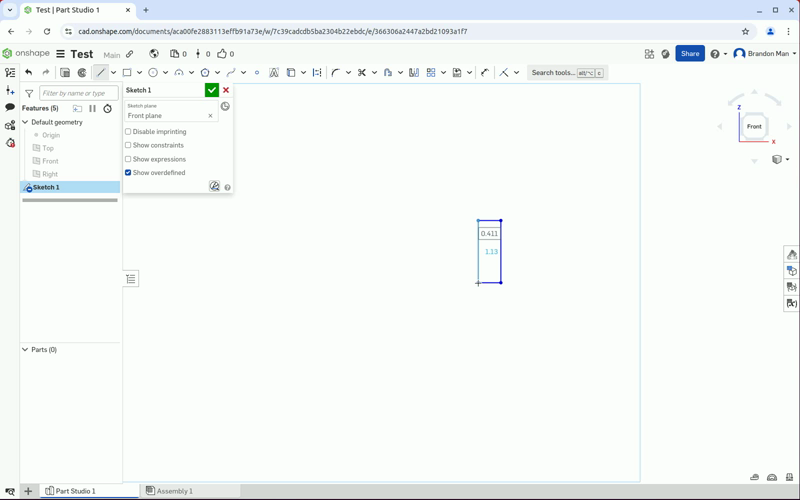
click(478, 282)
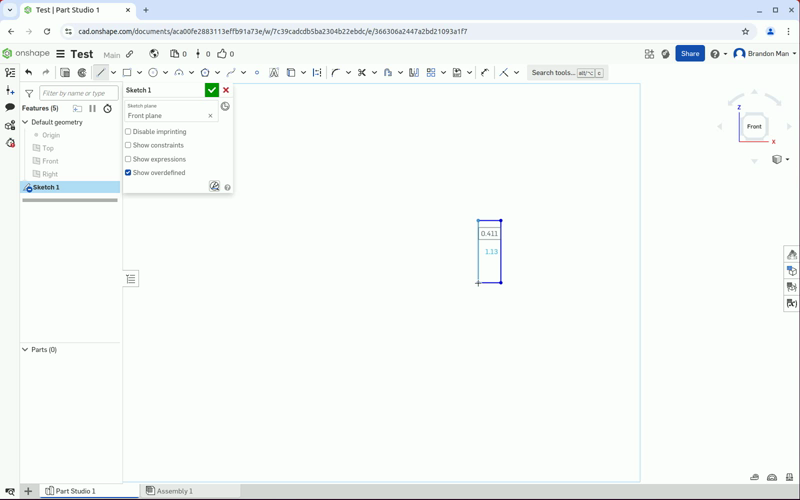
scroll(-6)
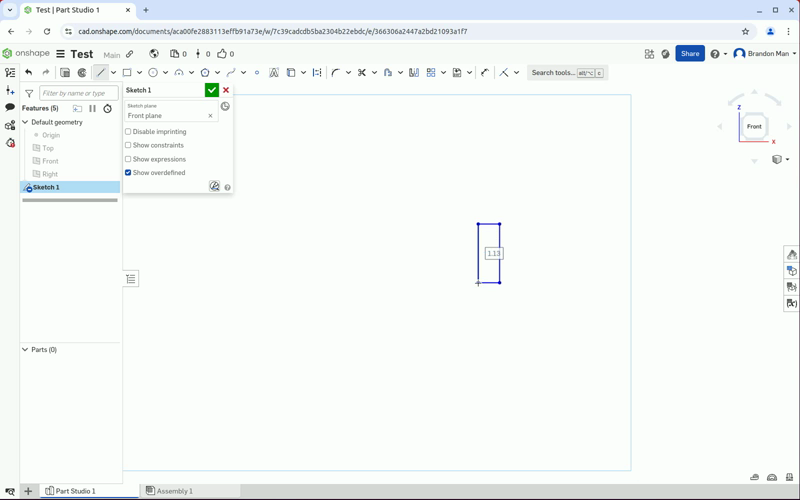
scroll(-6)
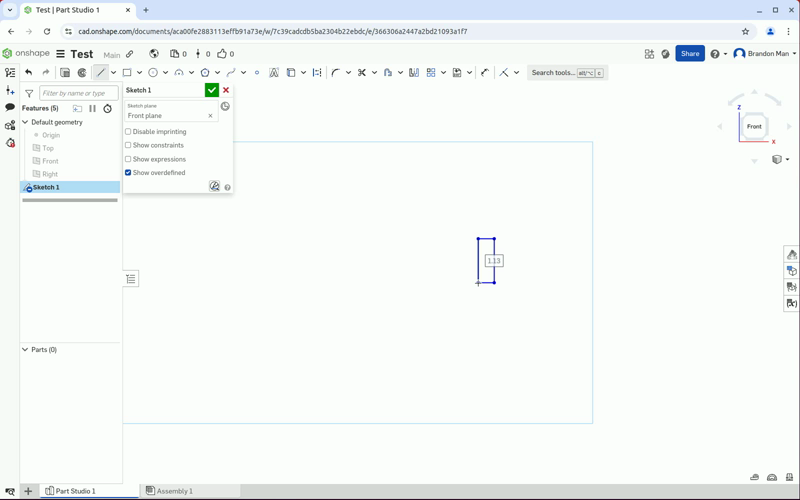
scroll(-6)
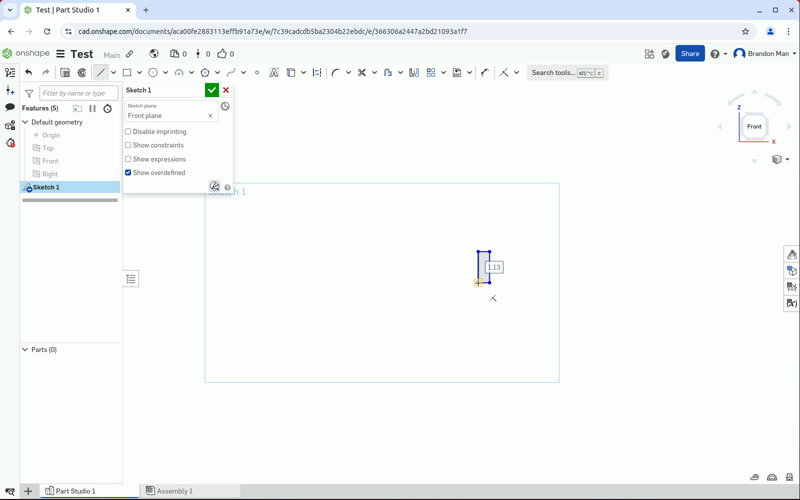
scroll(-6)
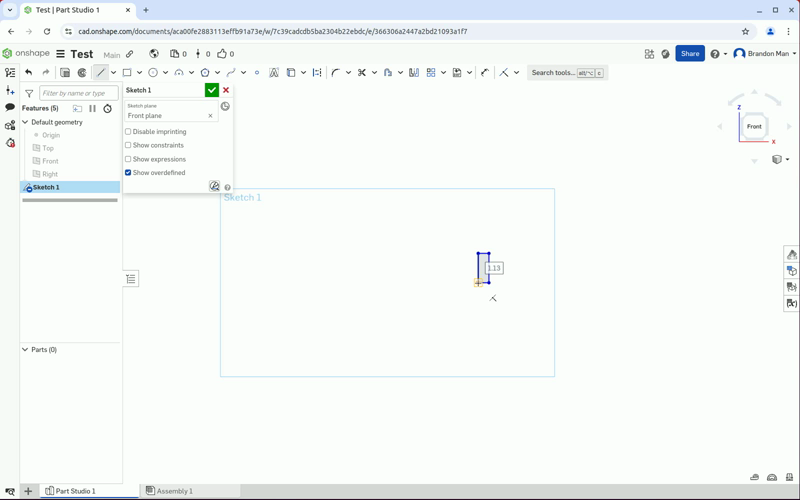
scroll(-6)
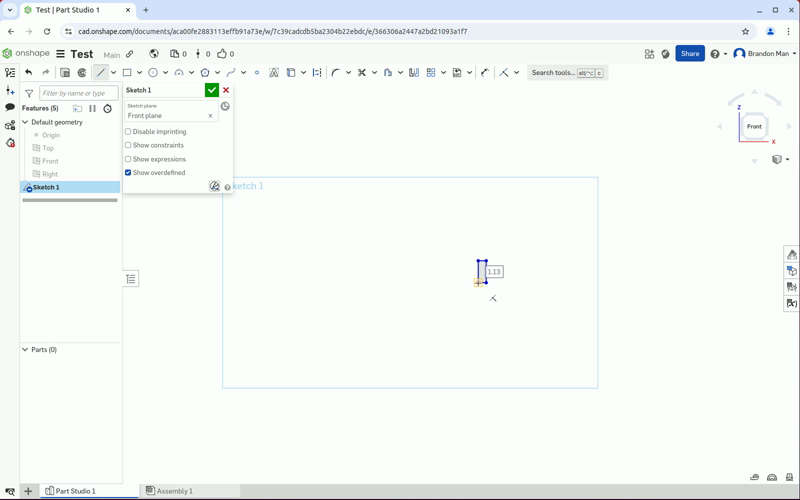
scroll(-6)
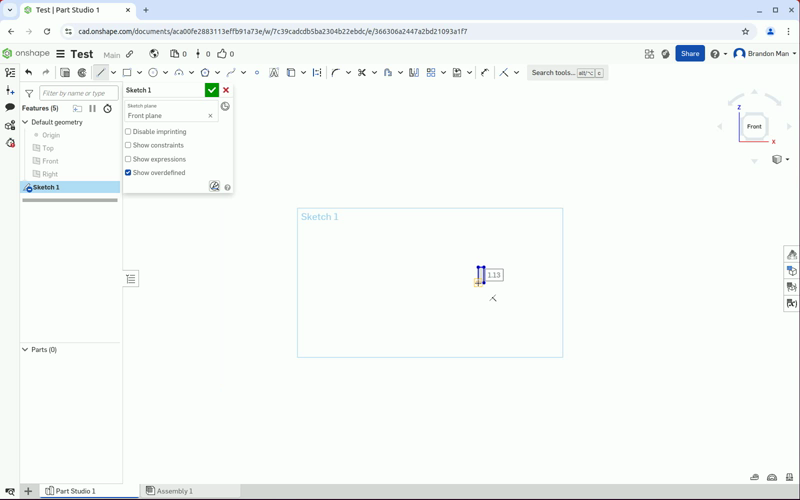
scroll(-6)
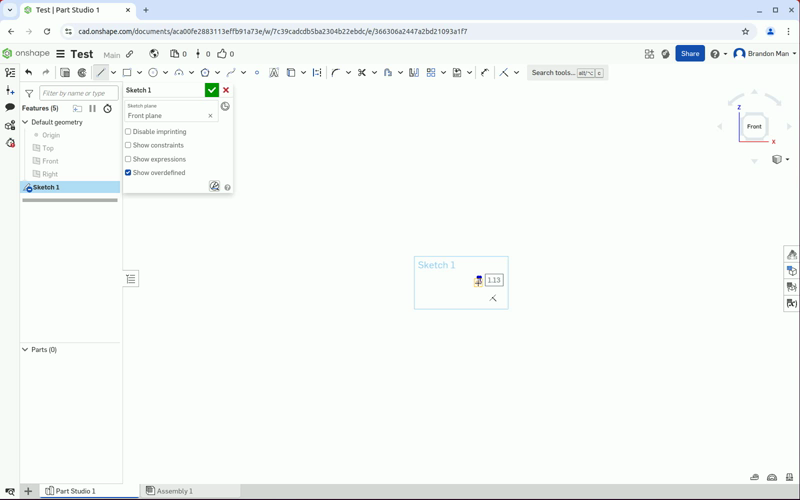
key(esc)
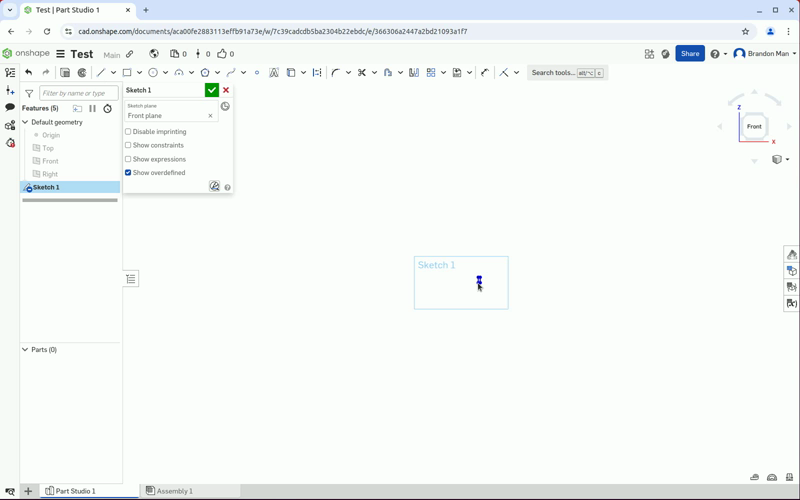
mouse_move(479, 280)
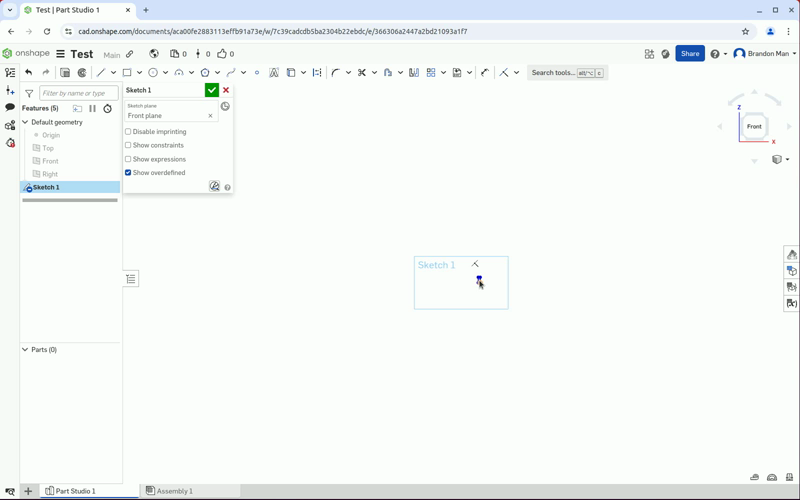
scroll(6)
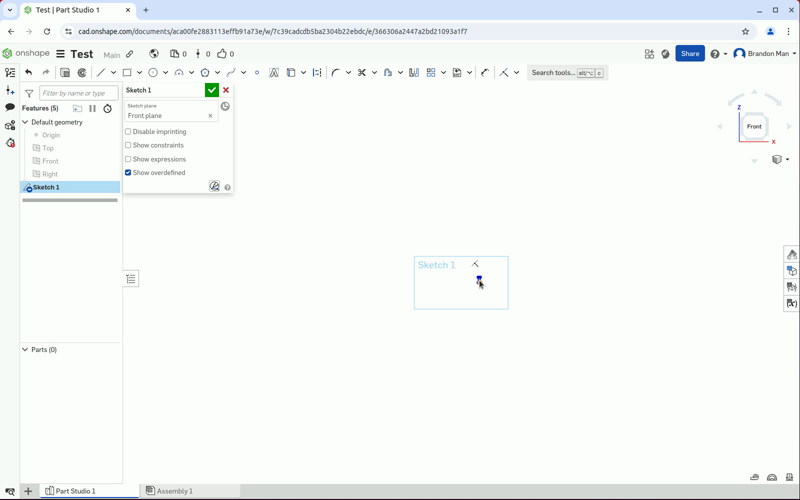
scroll(6)
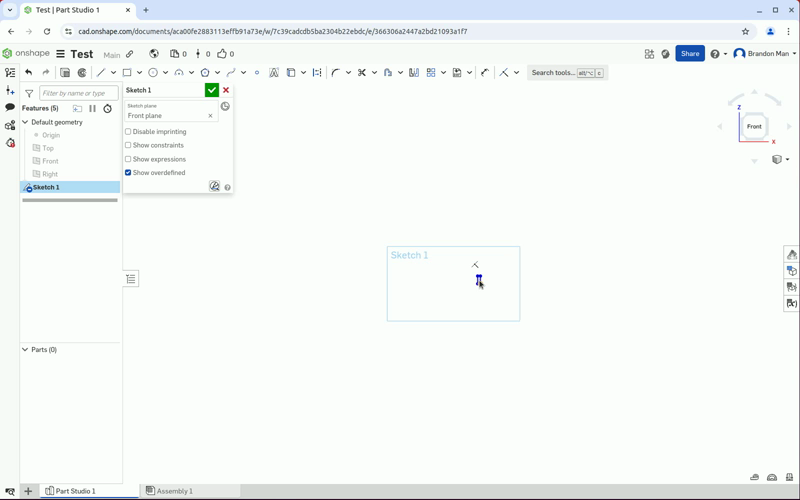
scroll(6)
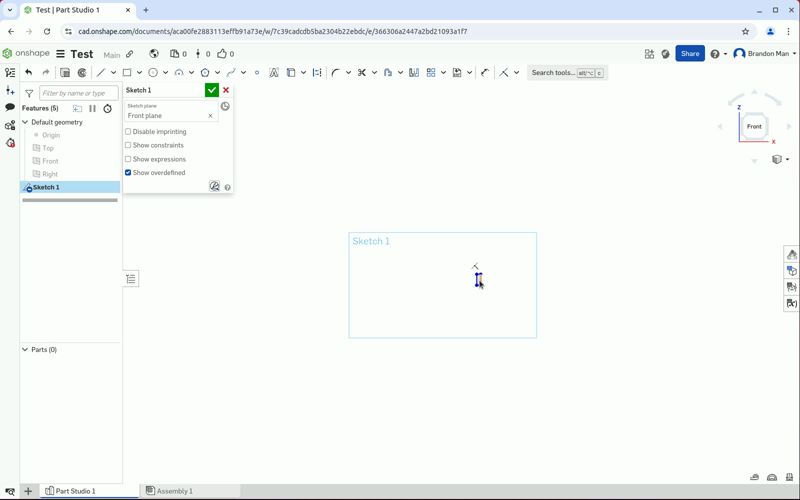
scroll(6)
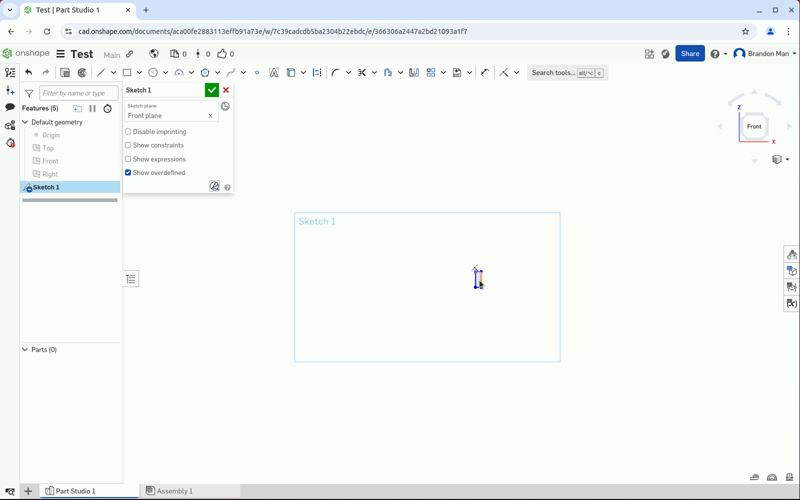
scroll(6)
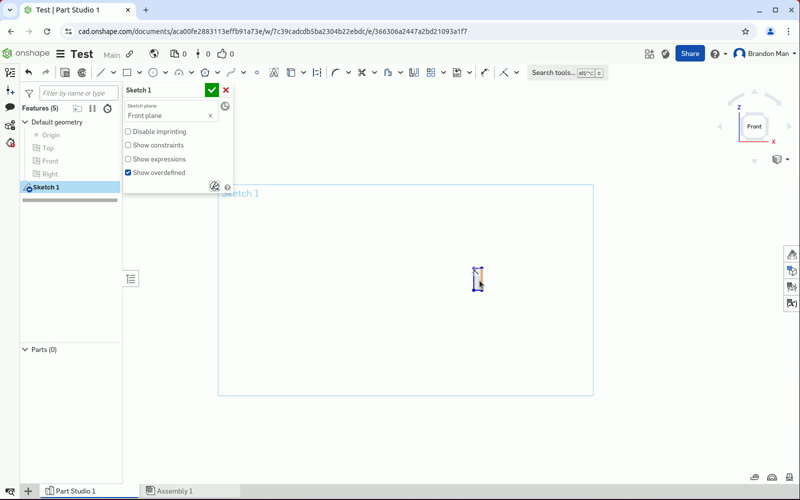
scroll(6)
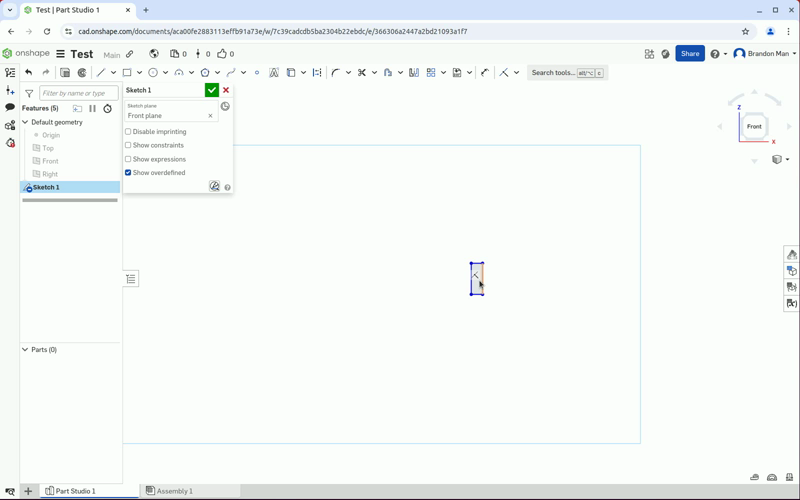
scroll(6)
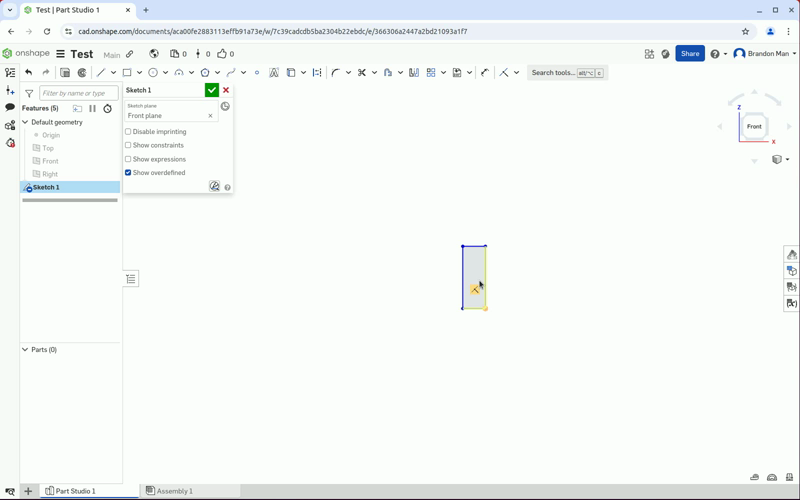
click(479, 280)
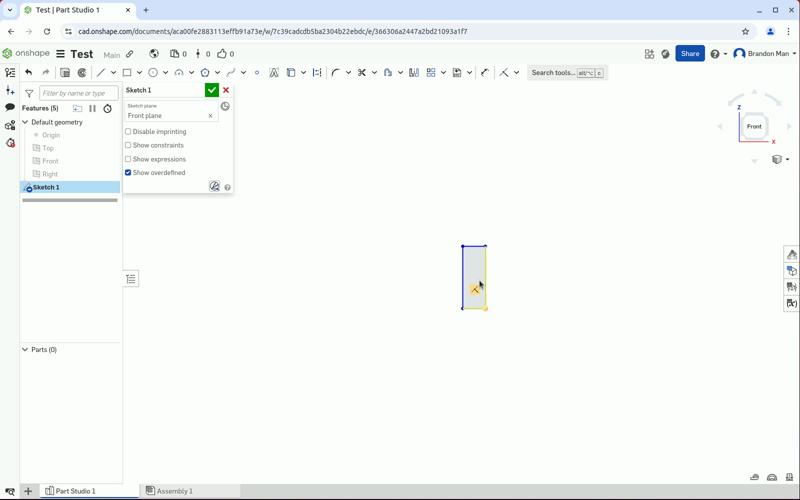
scroll(-6)
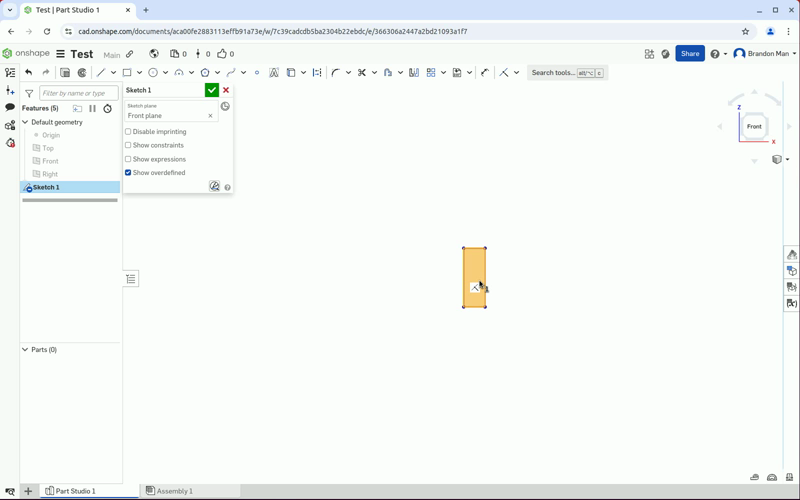
scroll(-6)
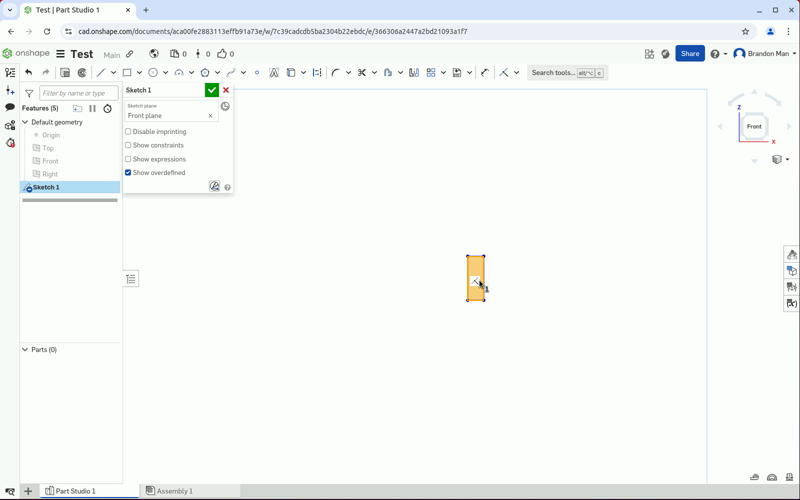
scroll(-6)
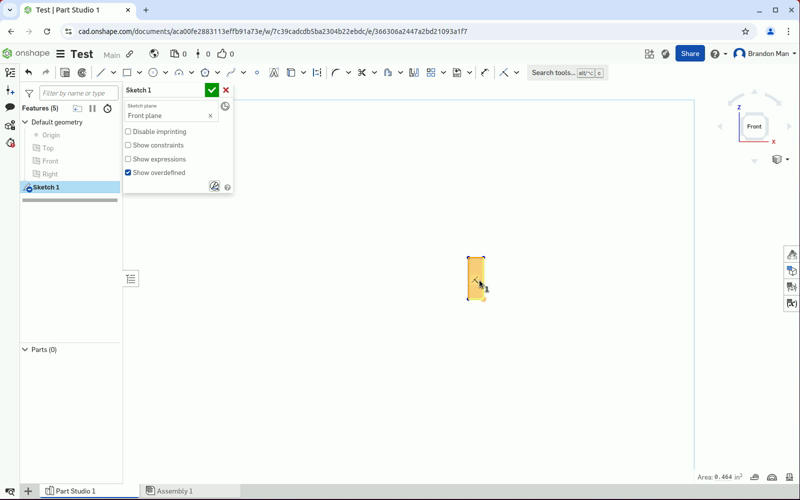
scroll(-6)
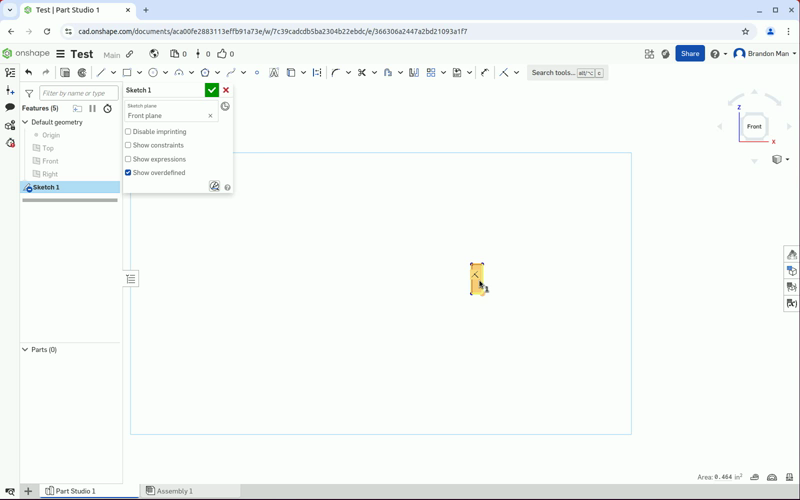
scroll(-6)
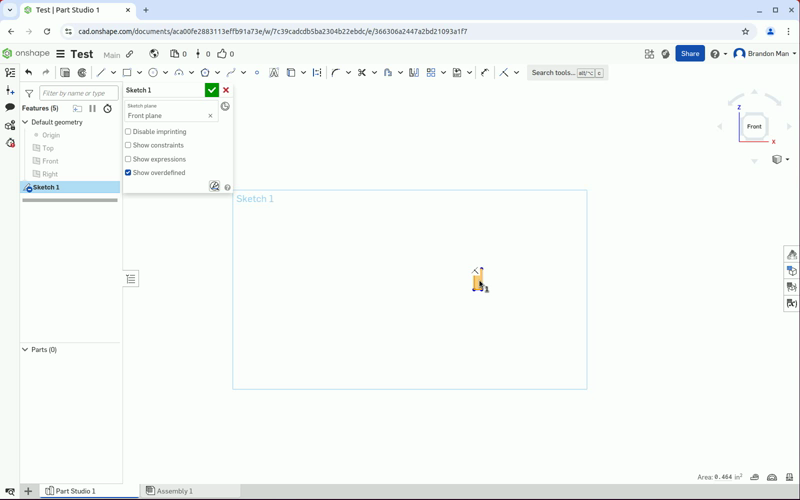
scroll(-6)
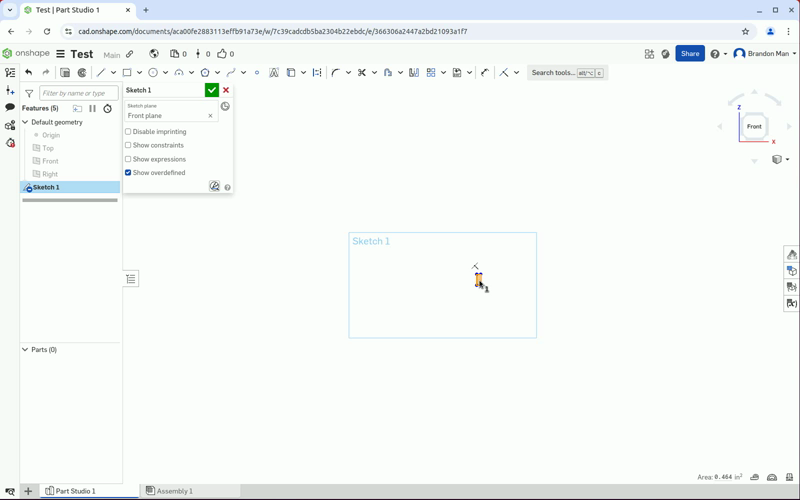
scroll(-6)
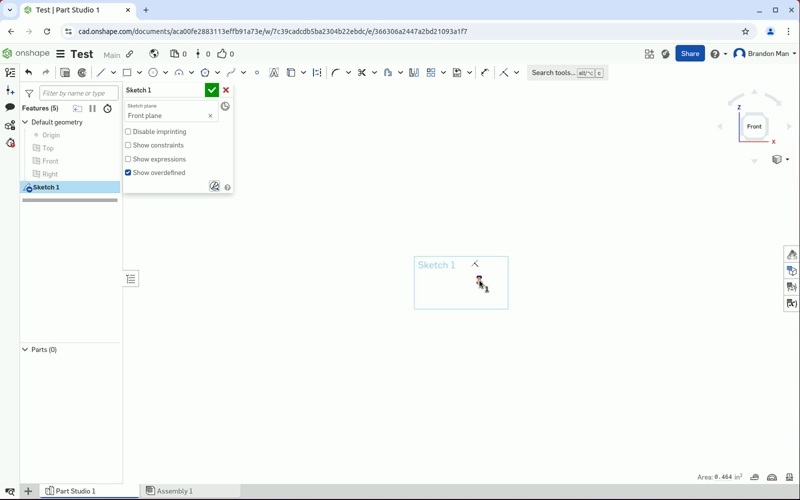
mouse_move(73, 352)
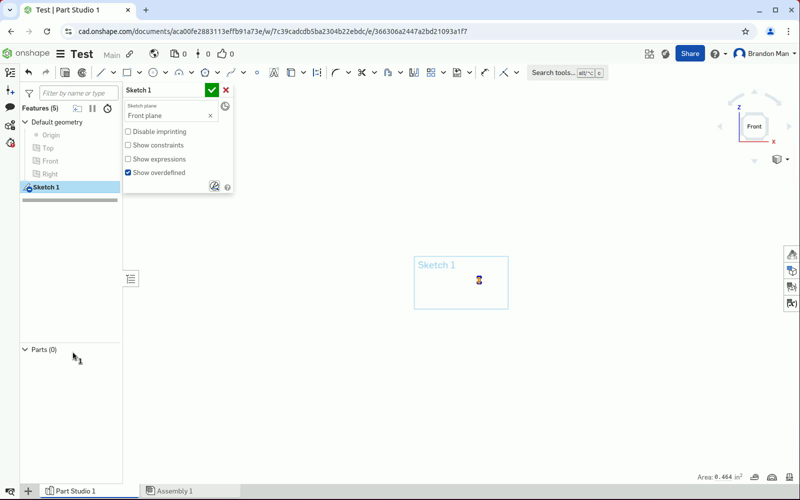
key(shift+y)
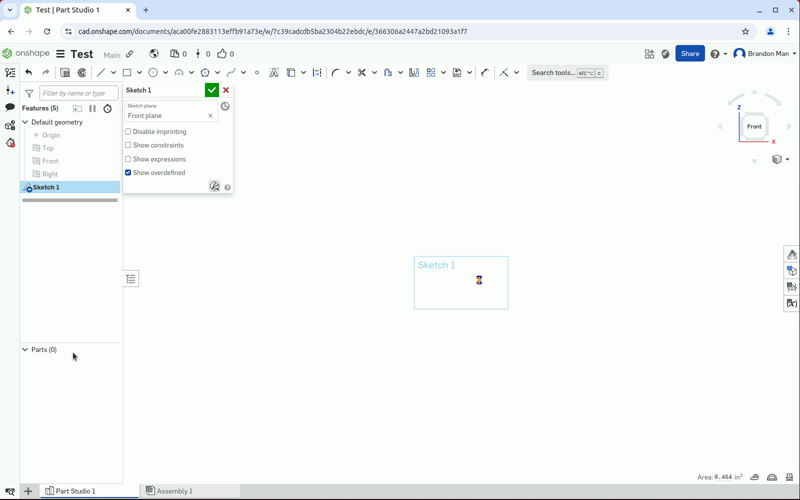
key(shift+e)
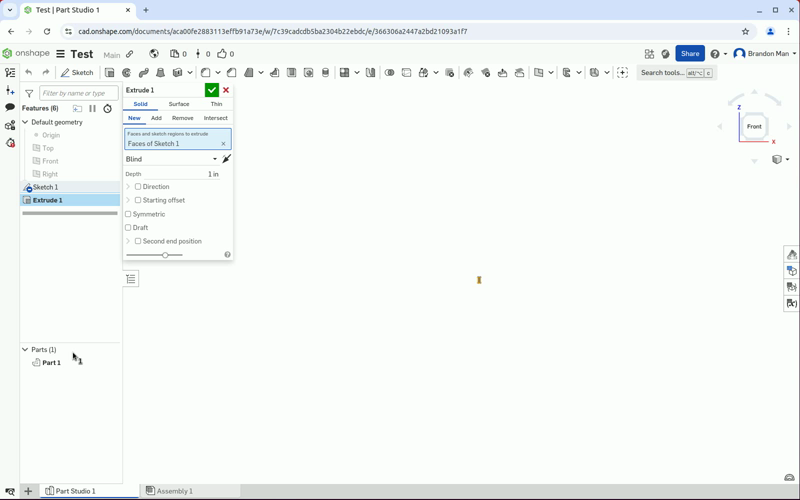
mouse_move(143, 106)
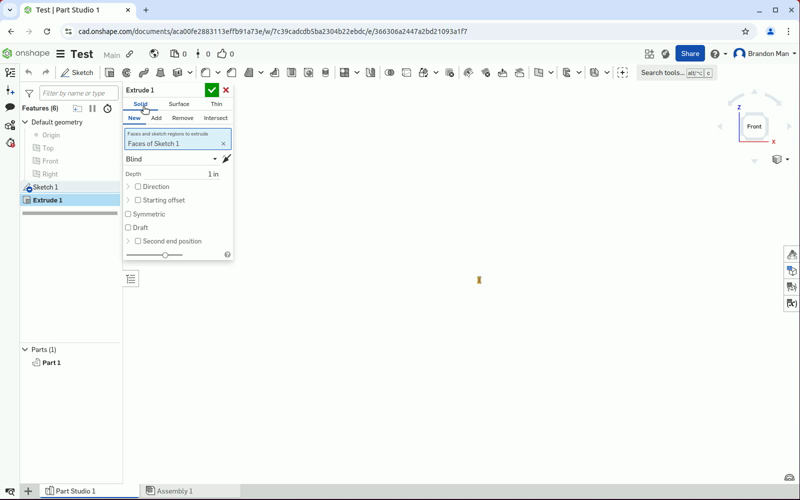
click(143, 106)
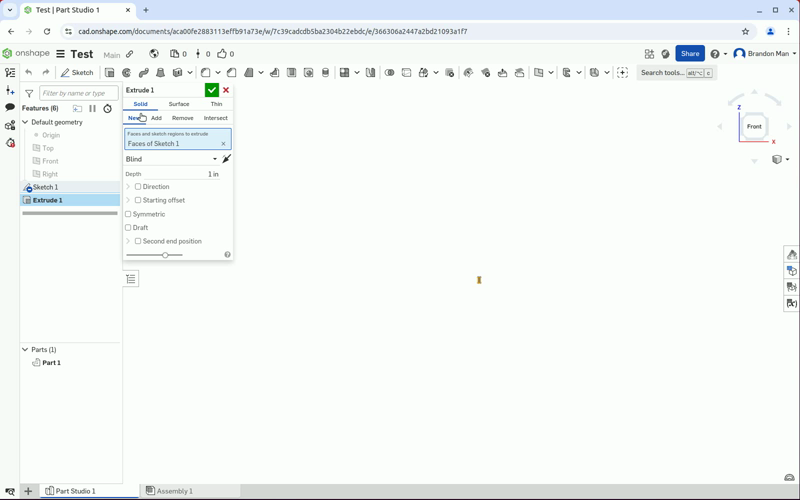
mouse_move(137, 120)
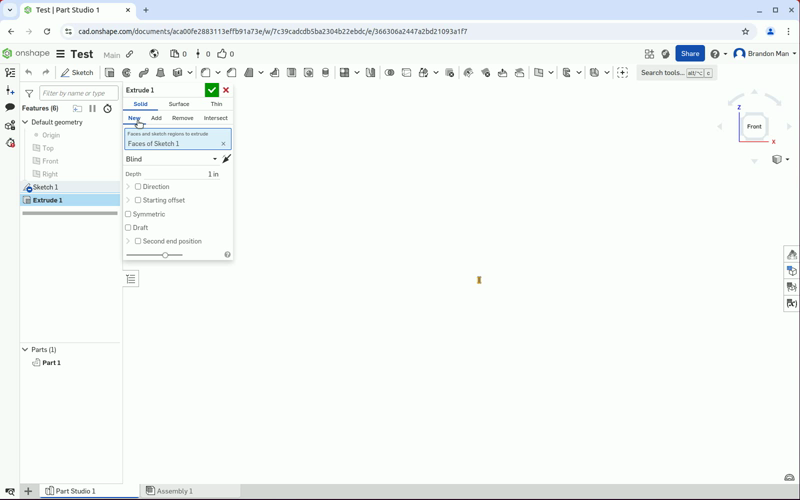
click(137, 120)
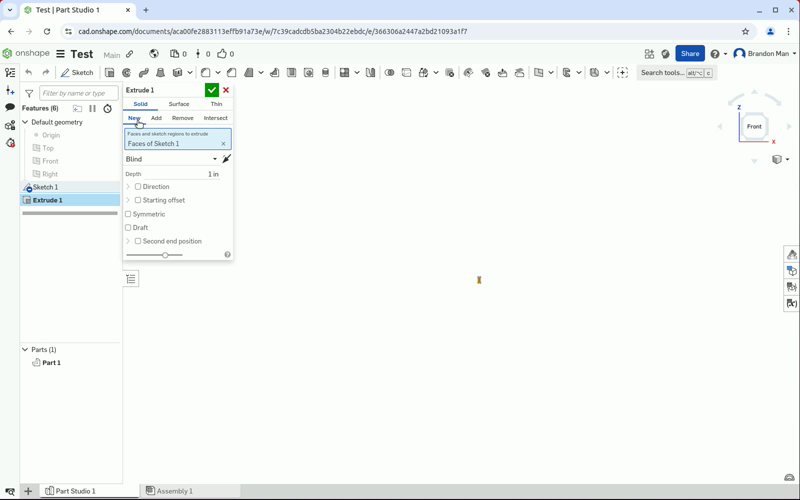
key(tab, 4)
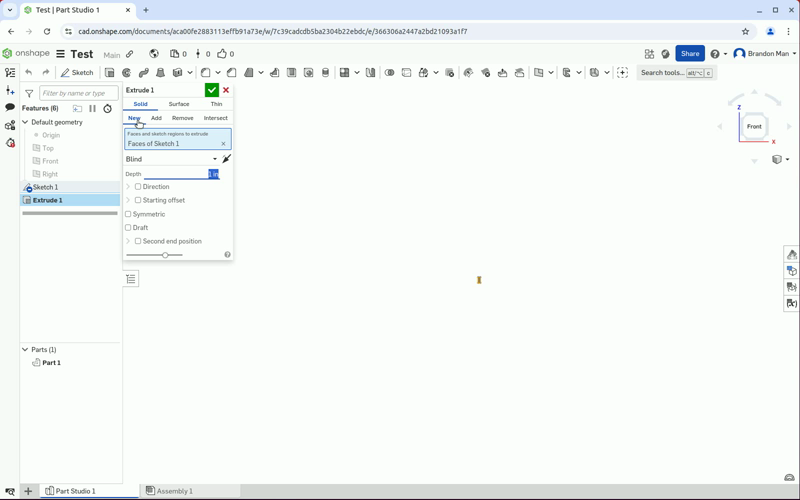
text(2.648)
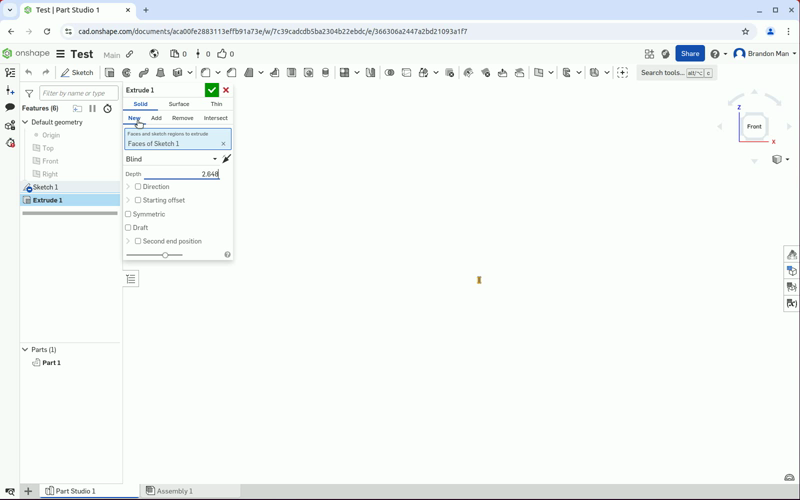
key(enter)
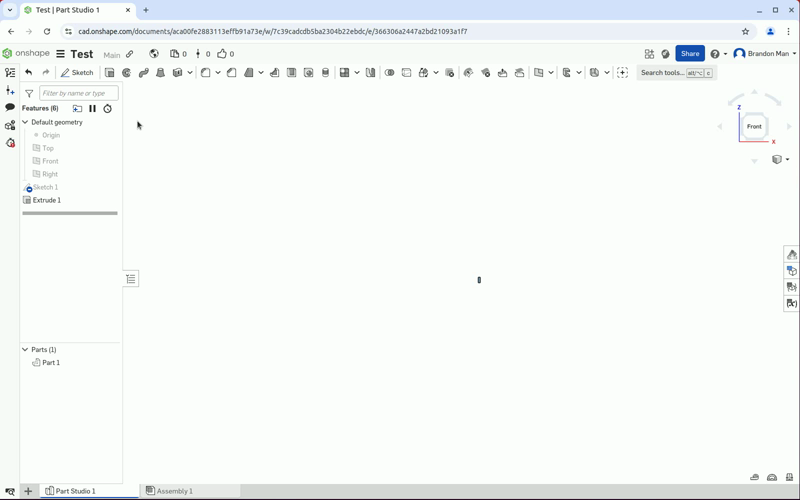
key(shift+h)
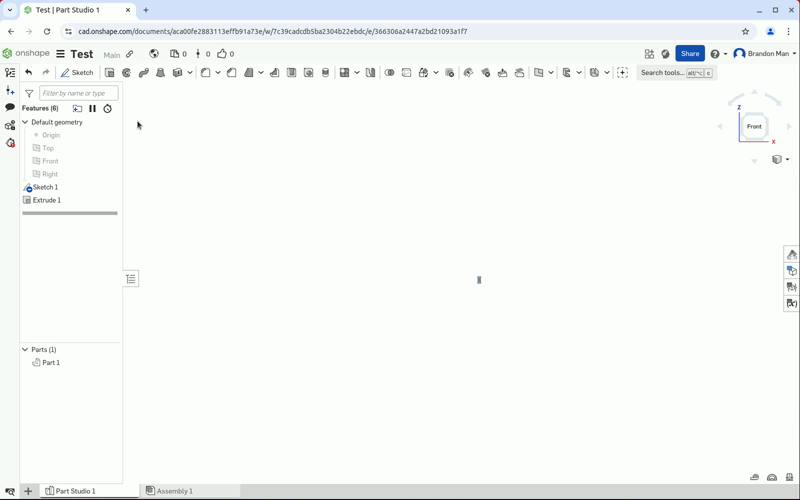
key(shift+h)
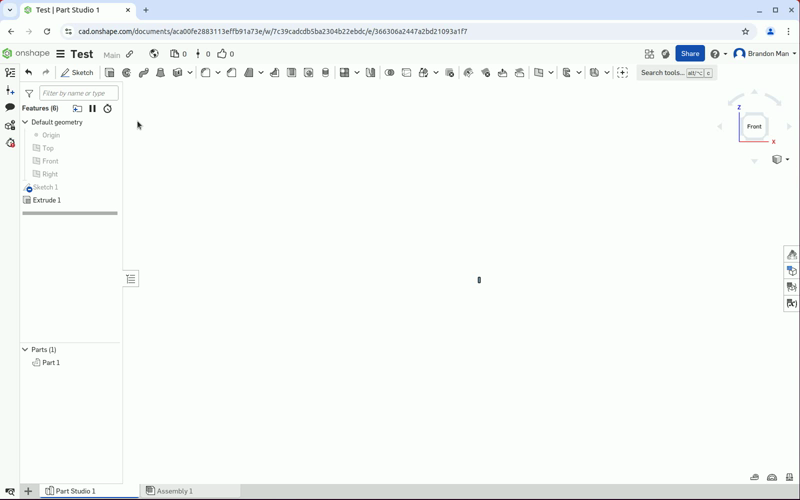
mouse_move(73, 189)
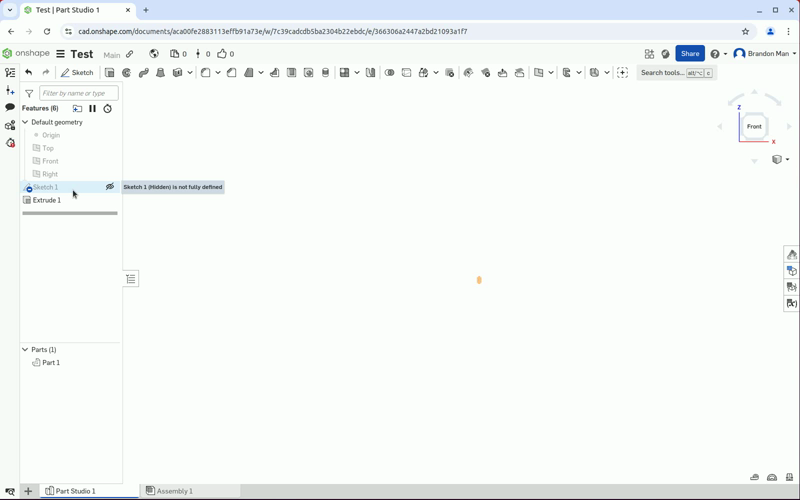
click(73, 189)
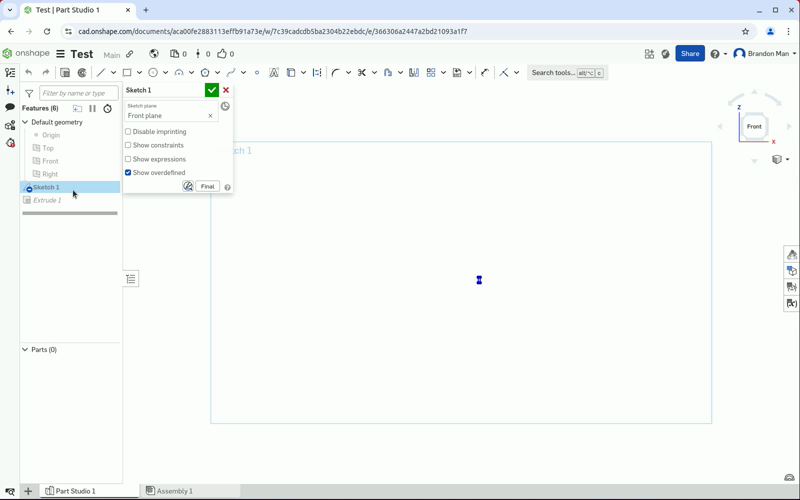
mouse_move(229, 92)
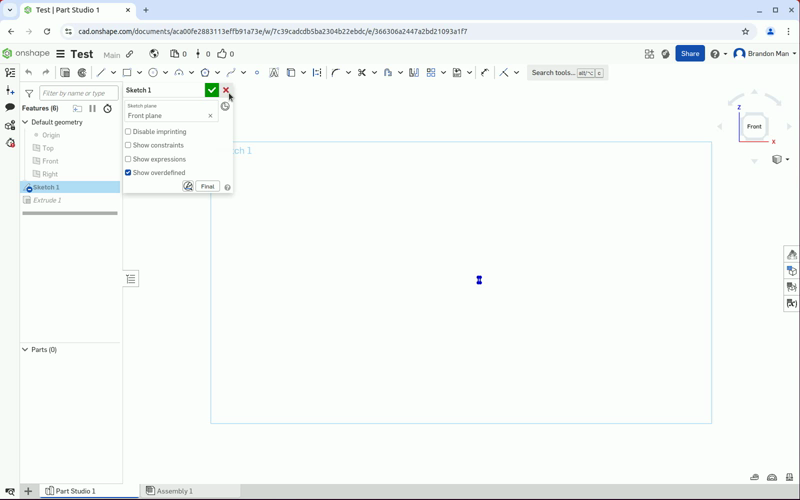
click(229, 92)
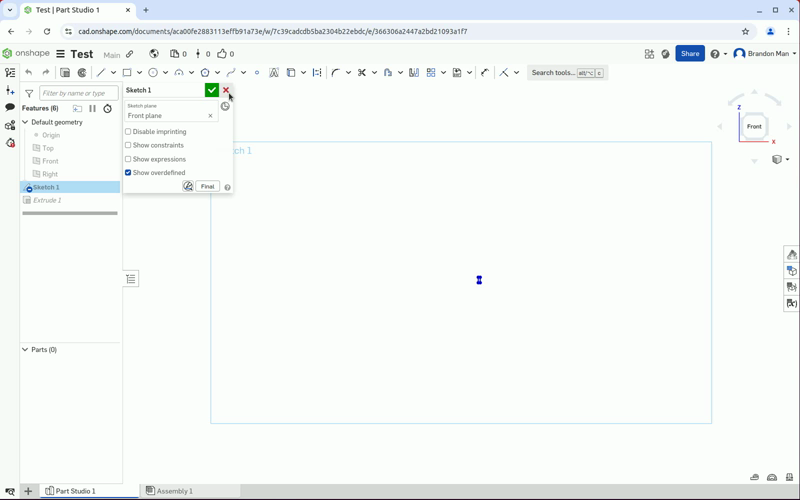
key(shift+s)
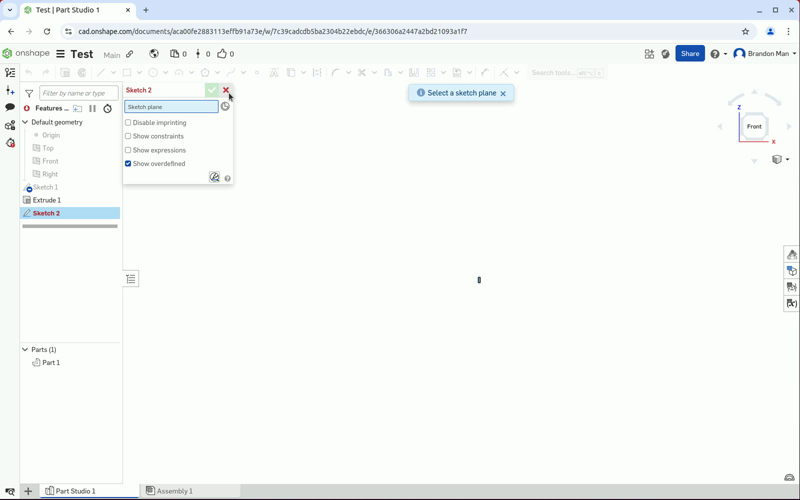
mouse_move(73, 163)
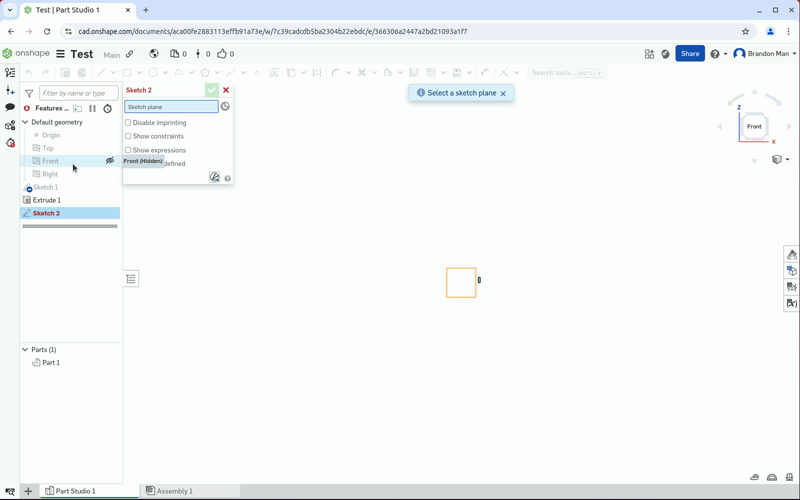
click(73, 163)
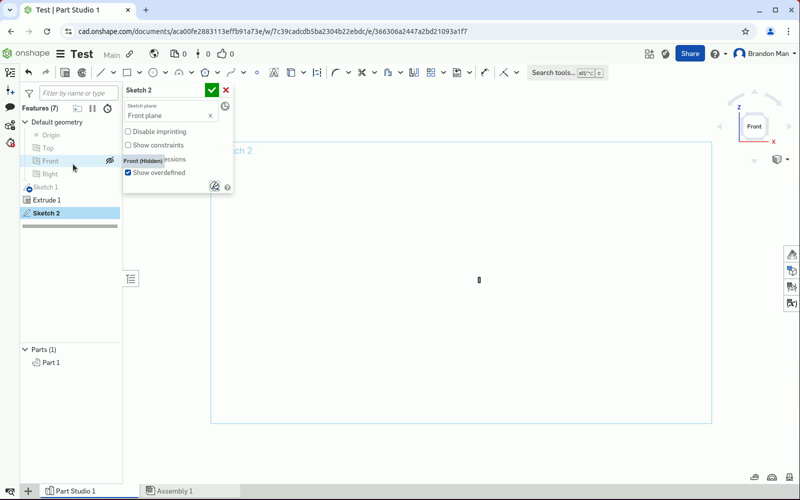
mouse_move(73, 352)
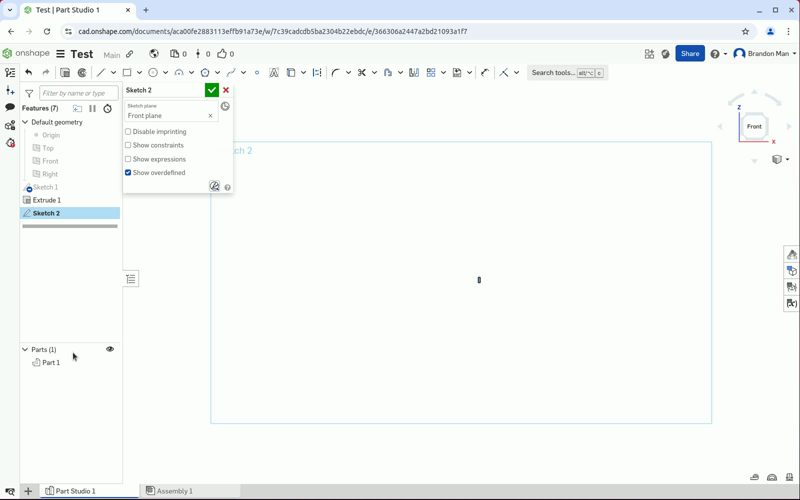
key(y)
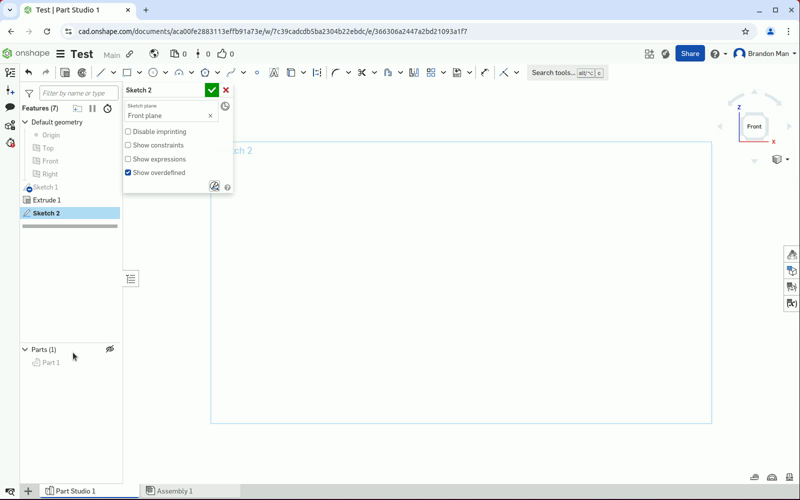
key(l)
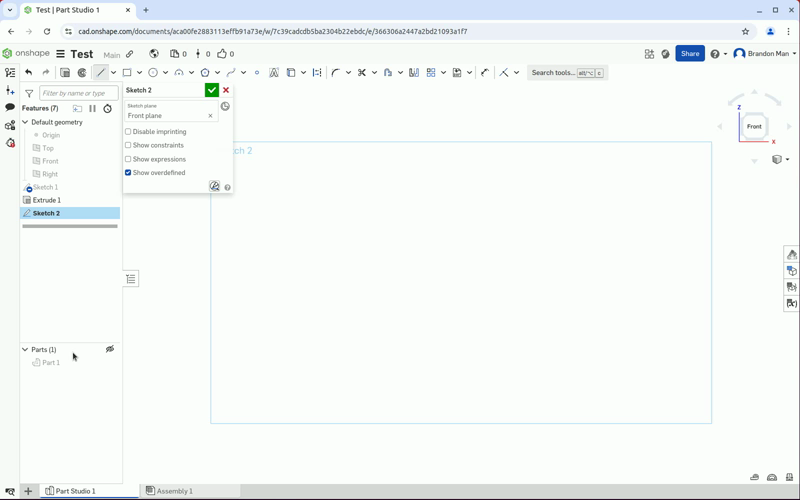
key_down(shift)
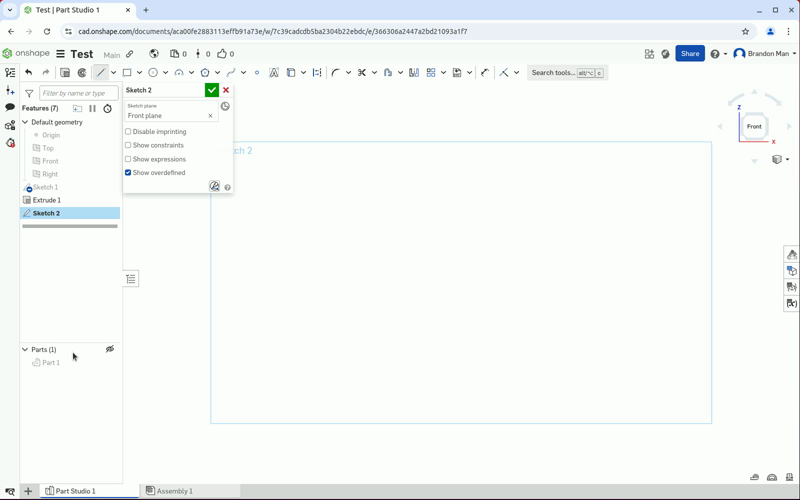
mouse_move(510, 282)
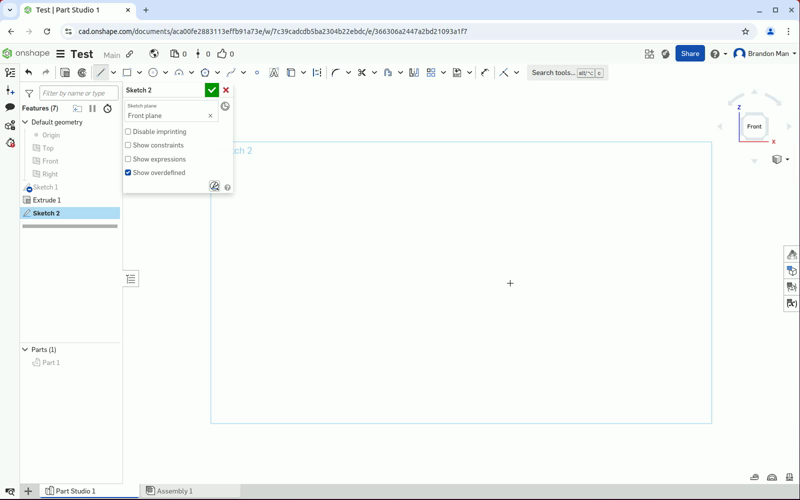
click(510, 282)
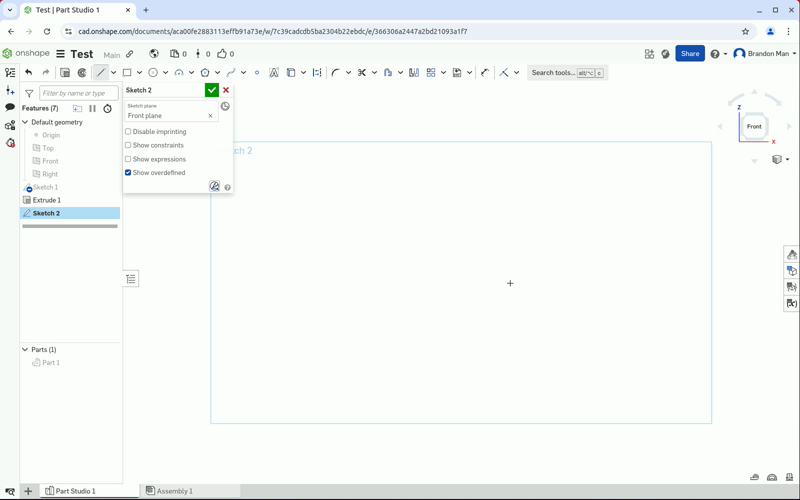
key_up(shift)
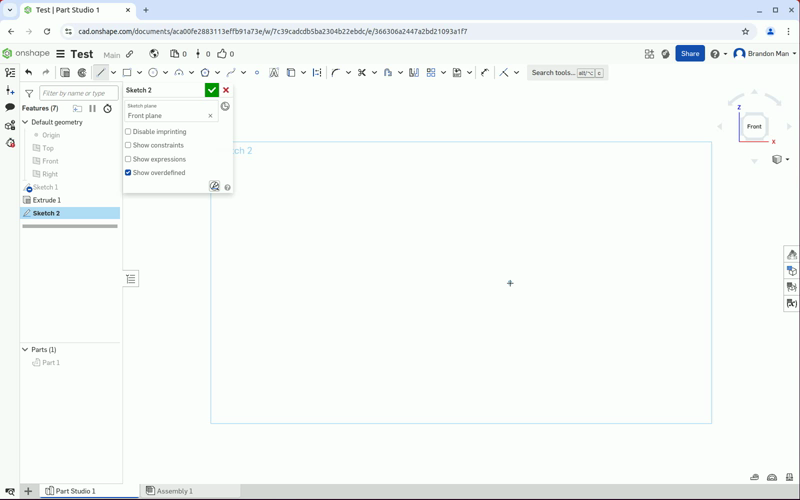
key_down(shift)
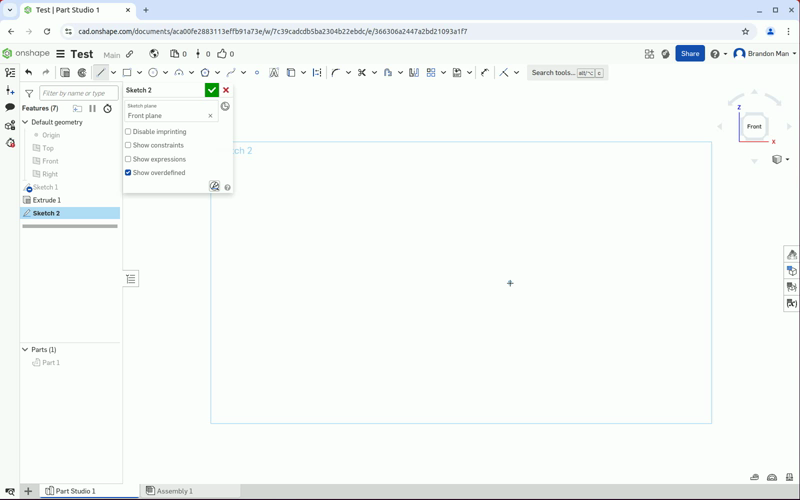
mouse_move(540, 282)
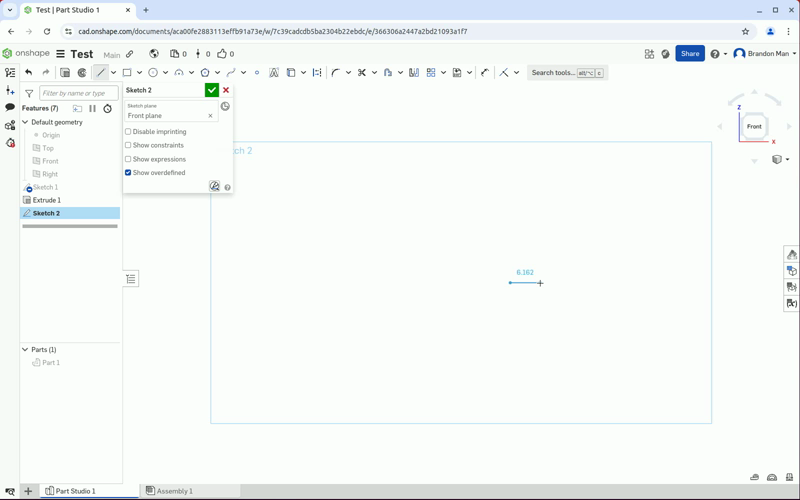
mouse_move(510, 282)
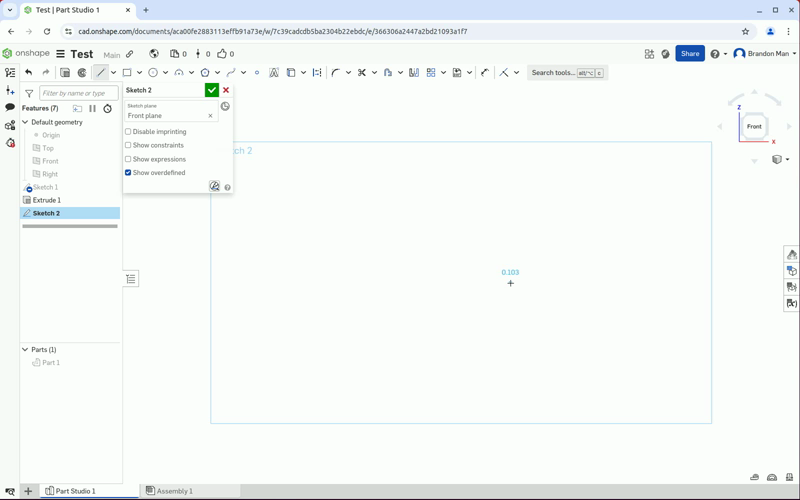
scroll(6)
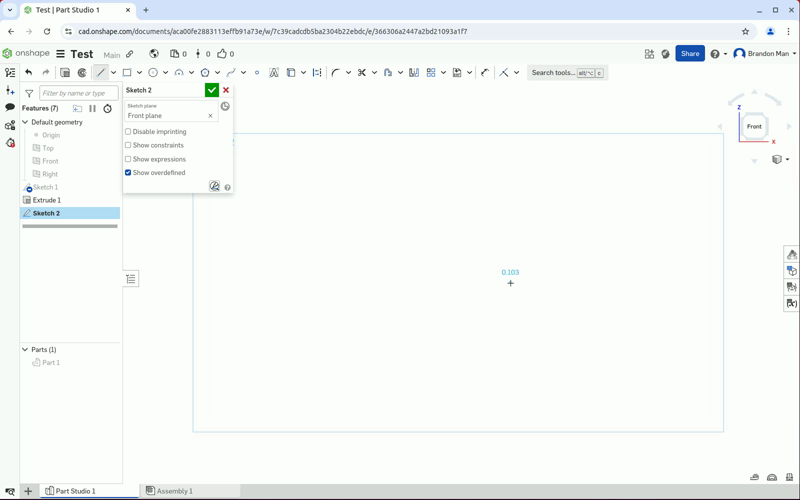
scroll(6)
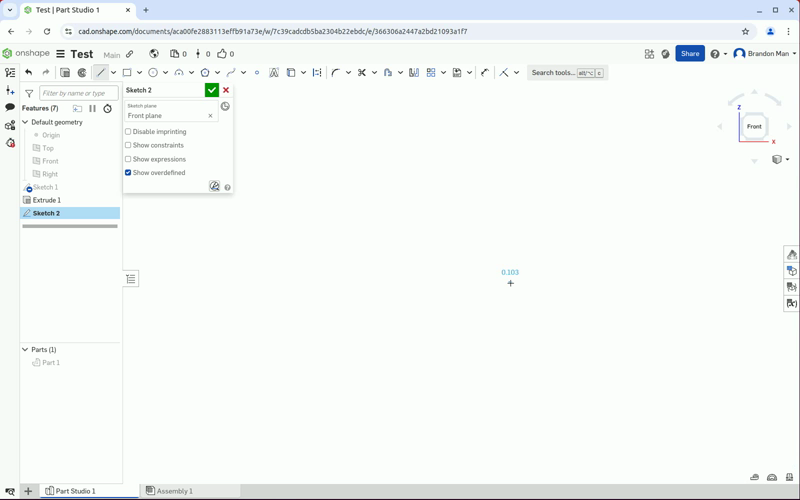
scroll(6)
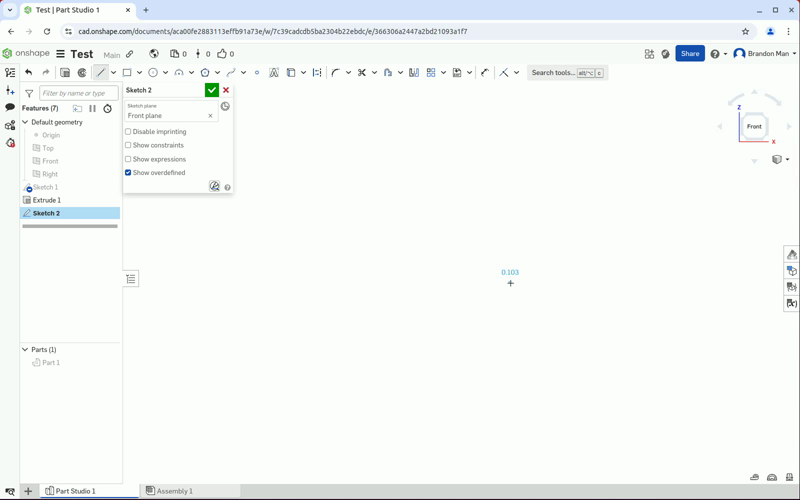
scroll(6)
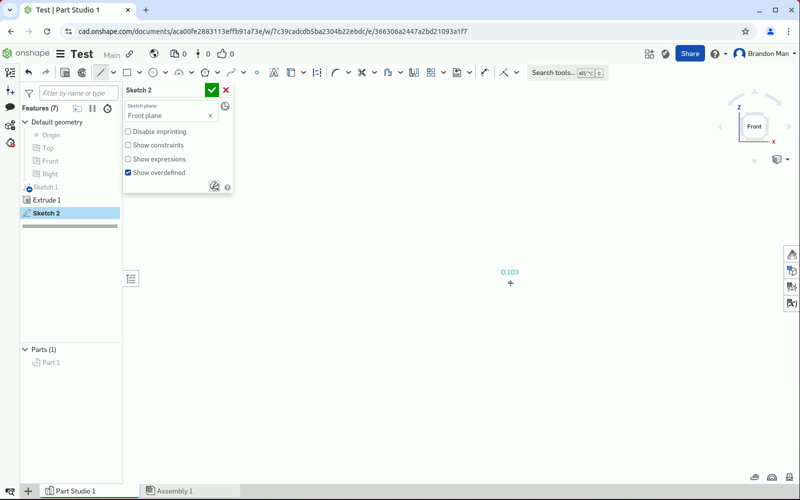
scroll(6)
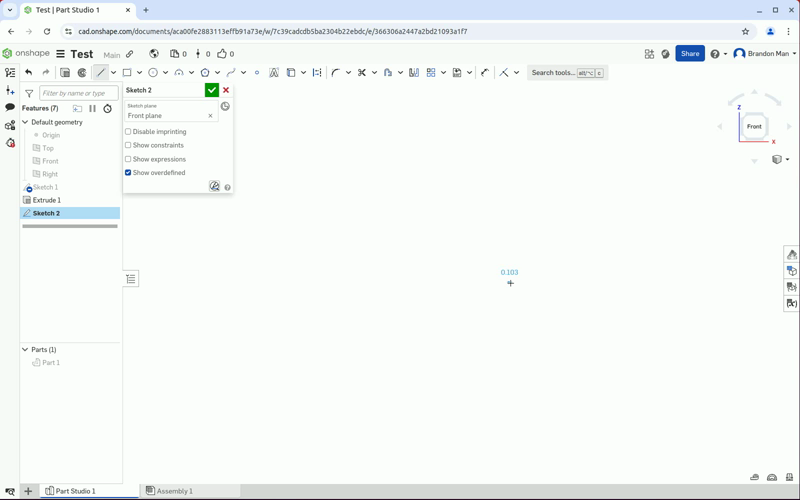
scroll(6)
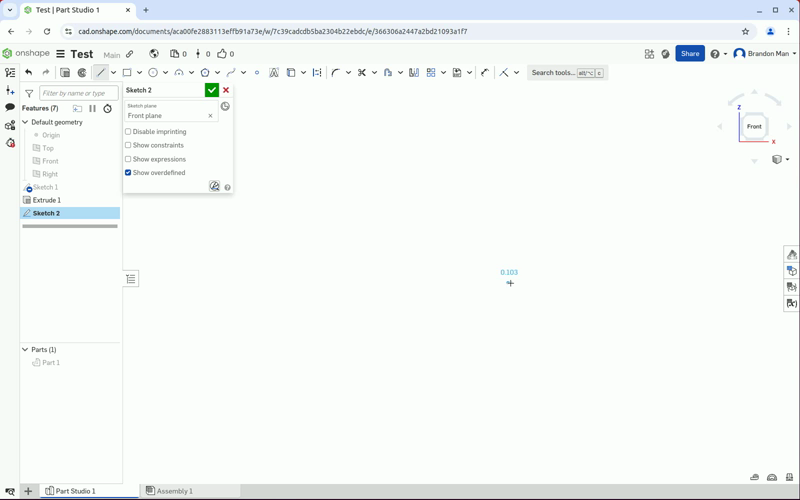
scroll(6)
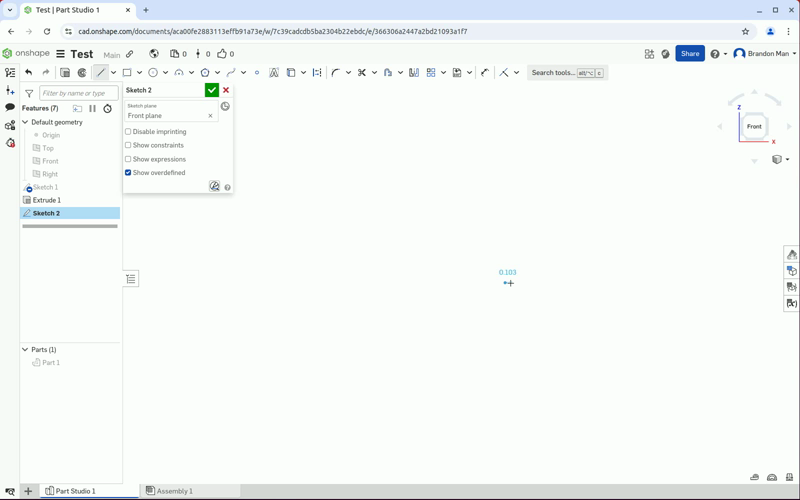
click(510, 282)
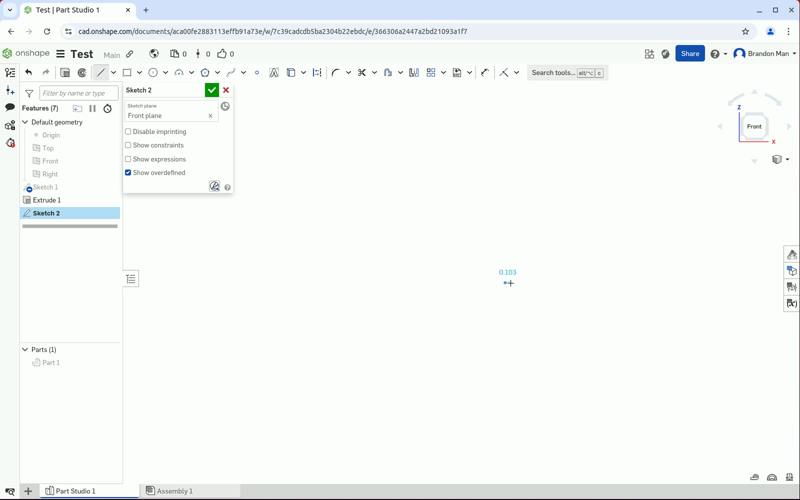
scroll(-6)
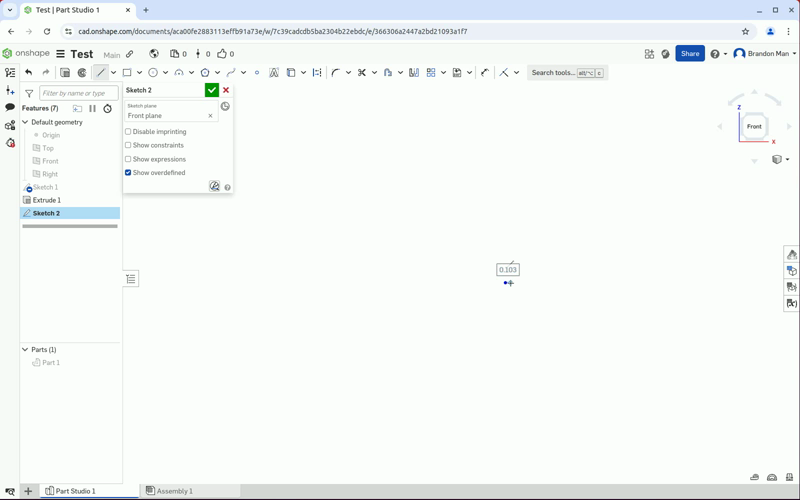
scroll(-6)
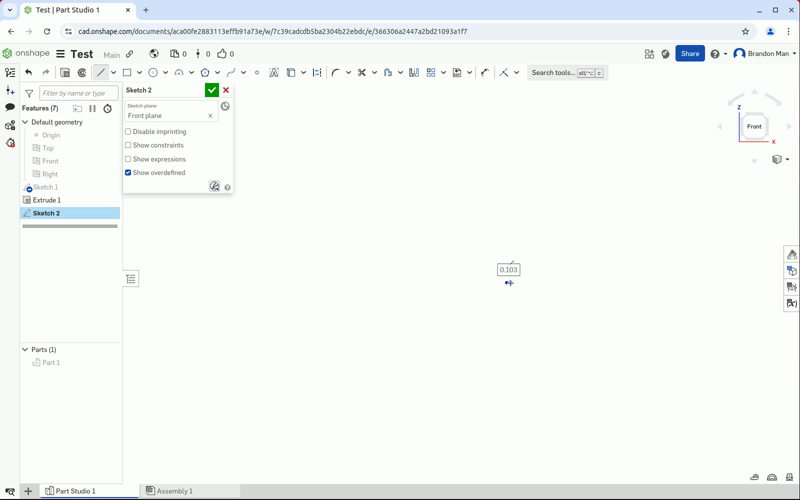
scroll(-6)
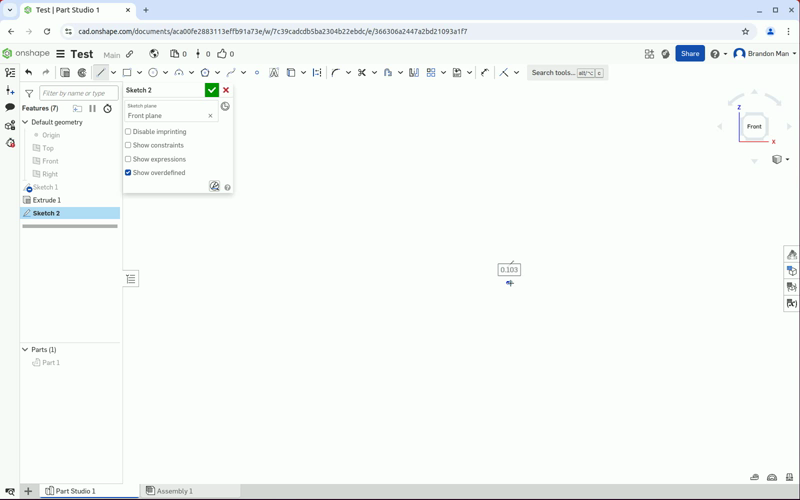
scroll(-6)
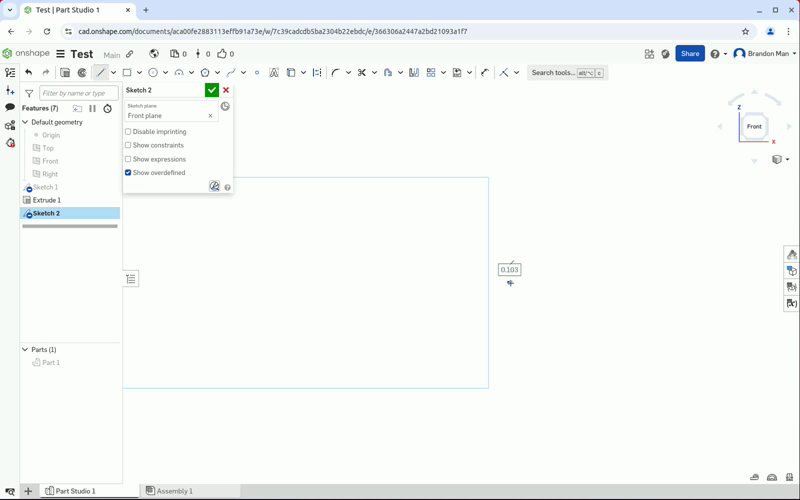
scroll(-6)
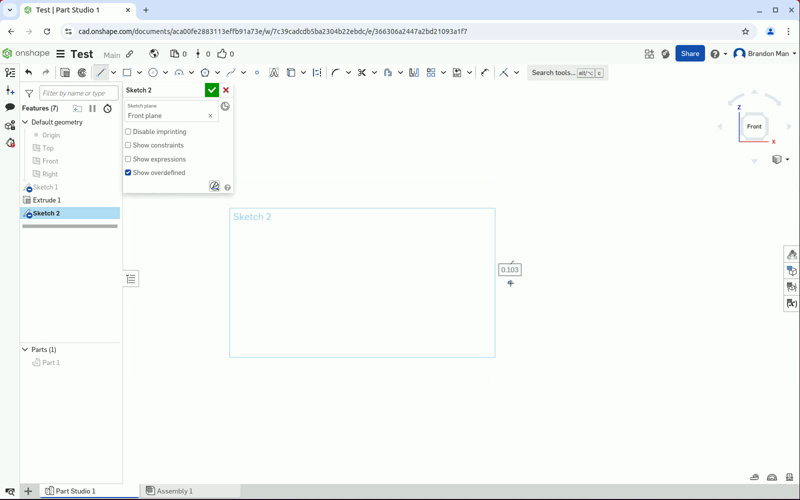
scroll(-6)
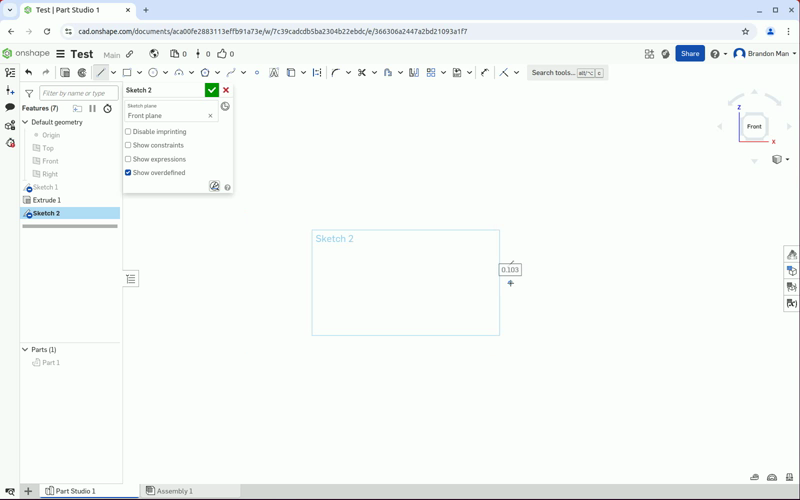
scroll(-6)
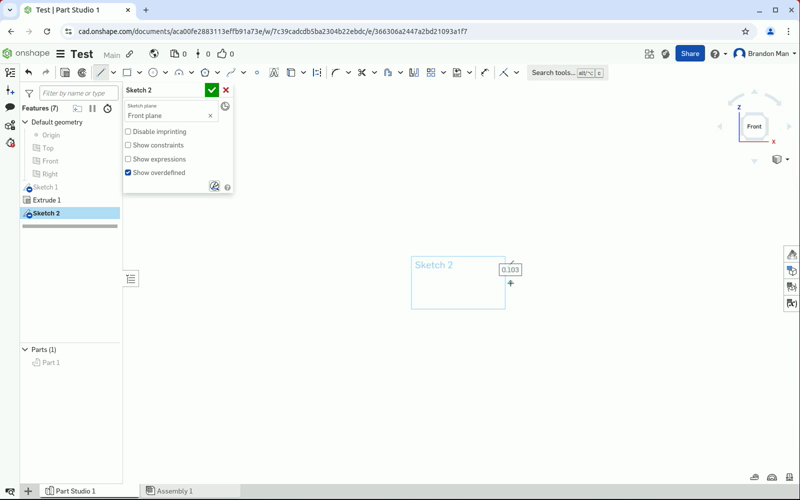
key_up(shift)
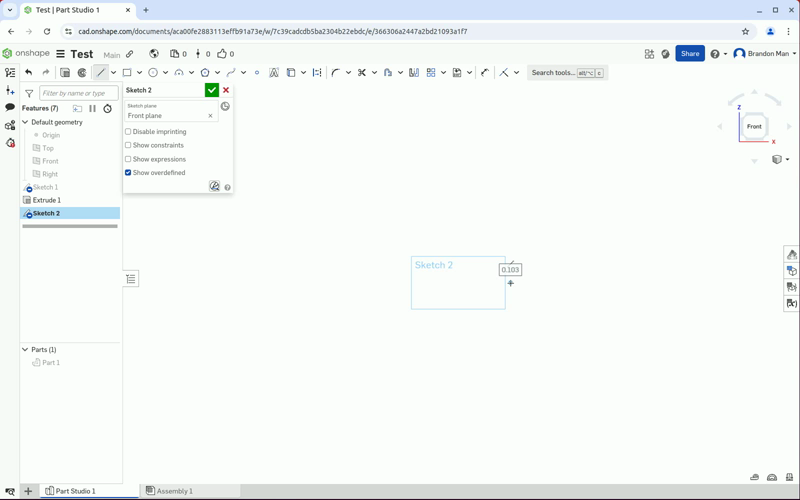
key_down(shift)
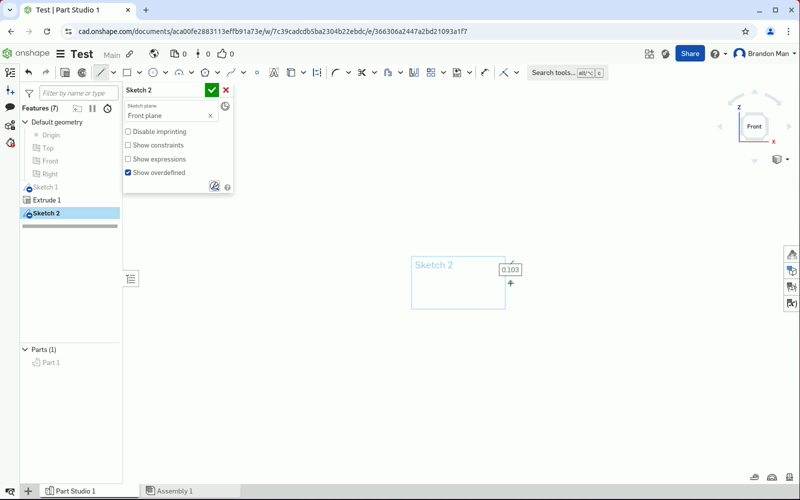
mouse_move(540, 282)
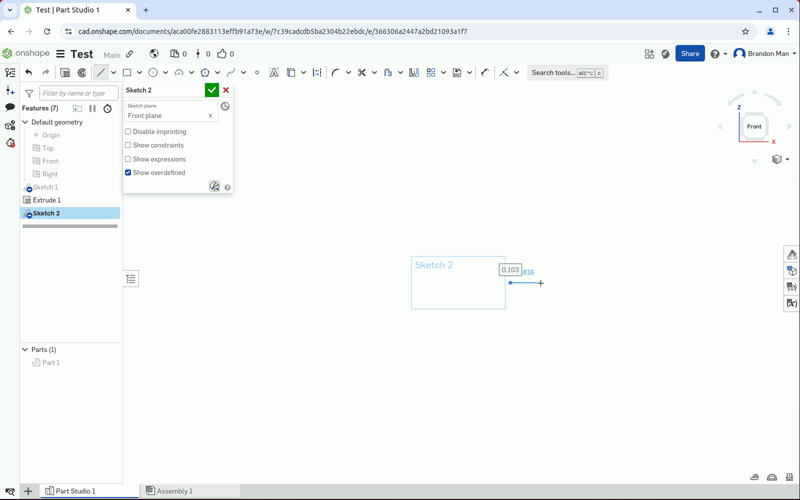
mouse_move(511, 282)
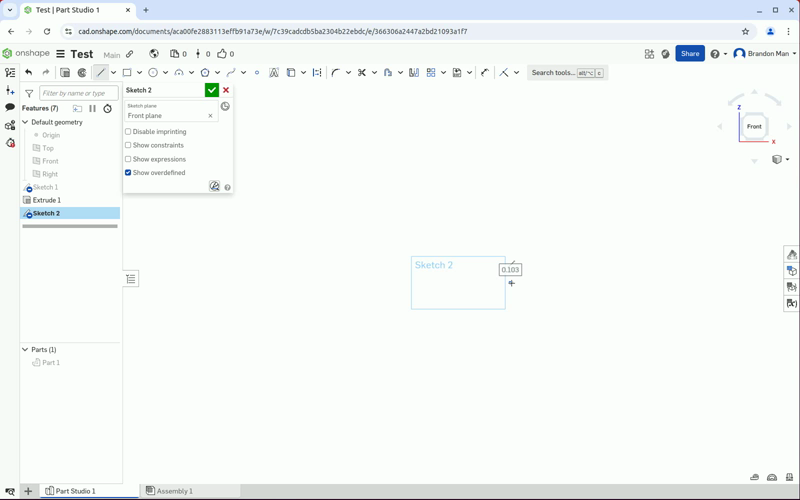
scroll(6)
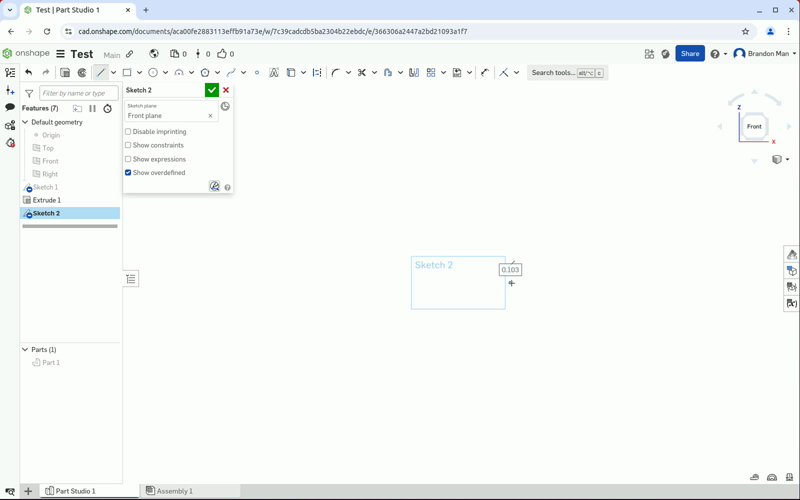
scroll(6)
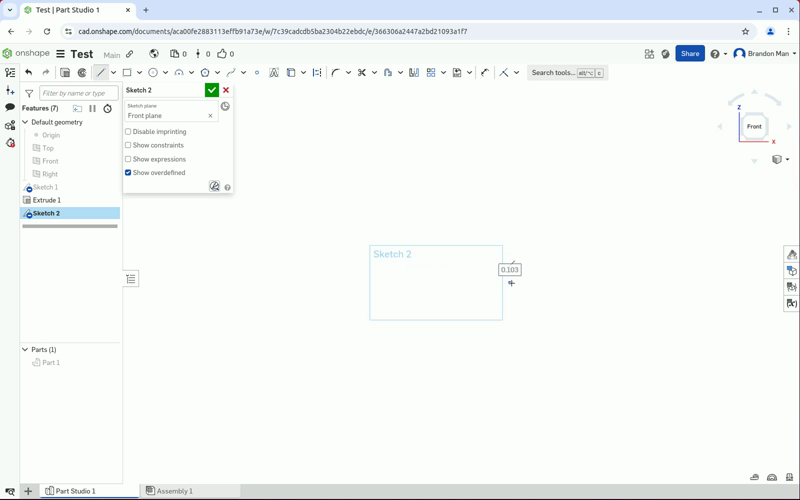
scroll(6)
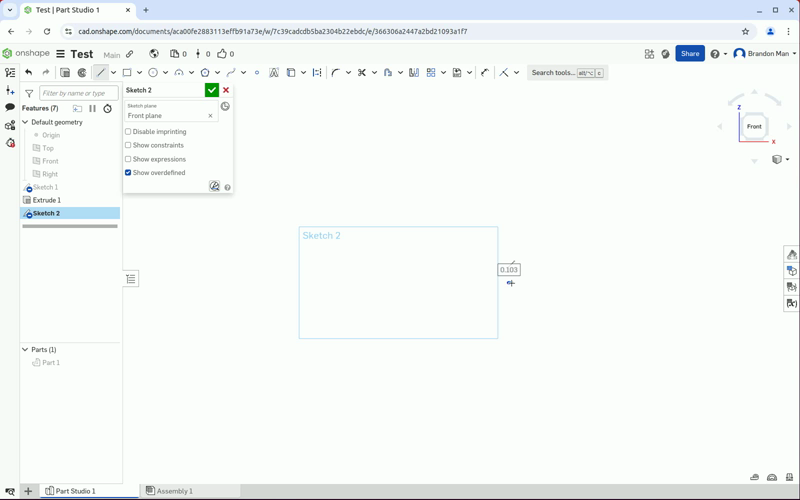
scroll(6)
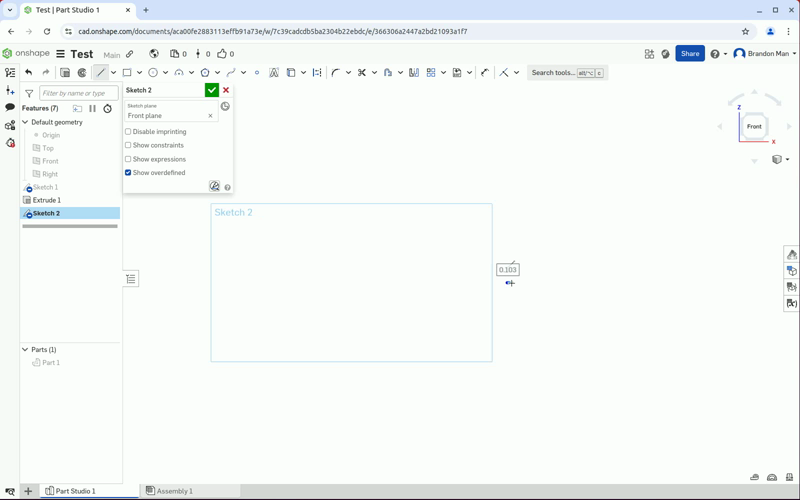
scroll(6)
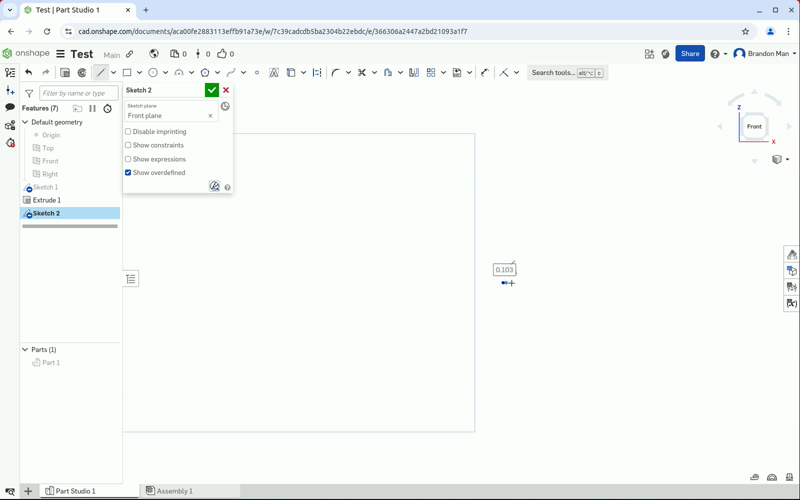
scroll(6)
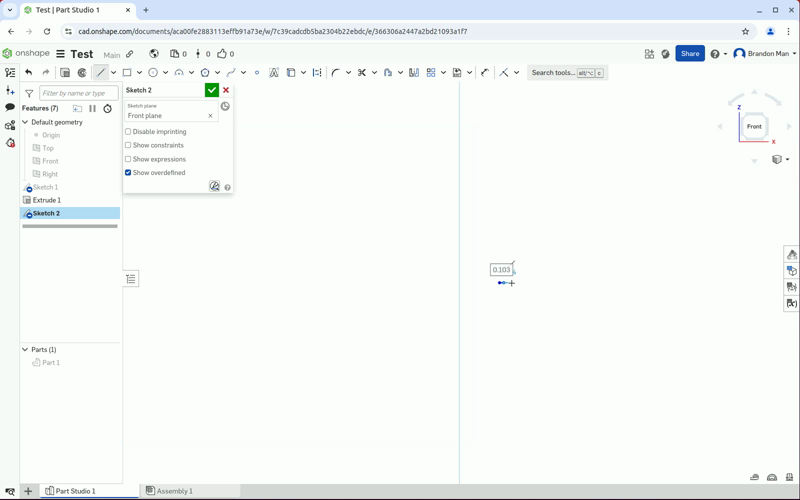
scroll(6)
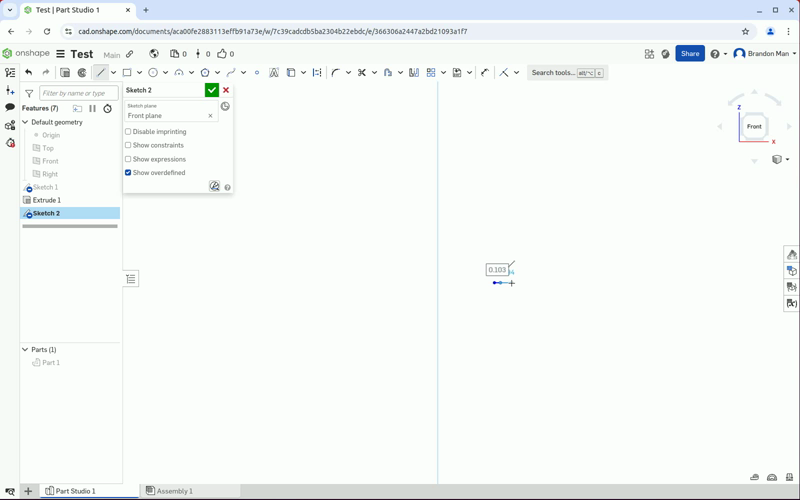
click(511, 282)
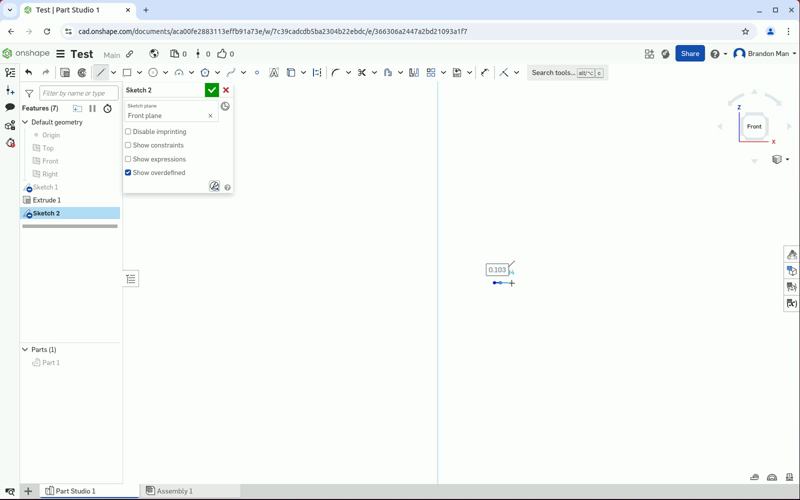
scroll(-6)
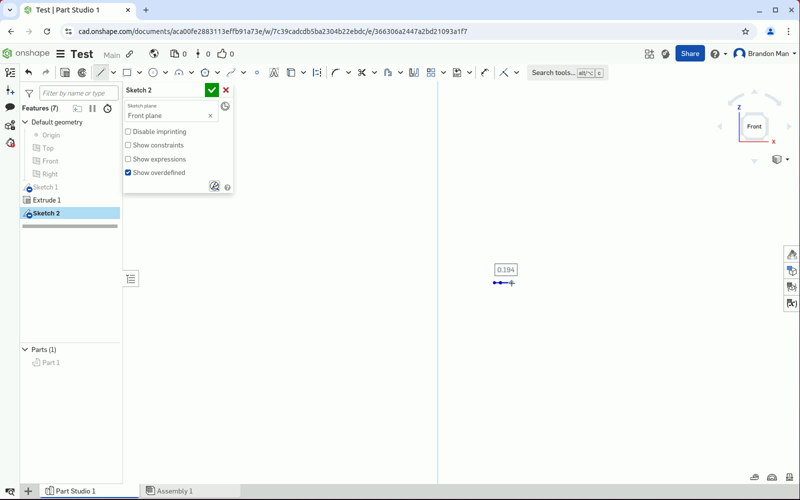
scroll(-6)
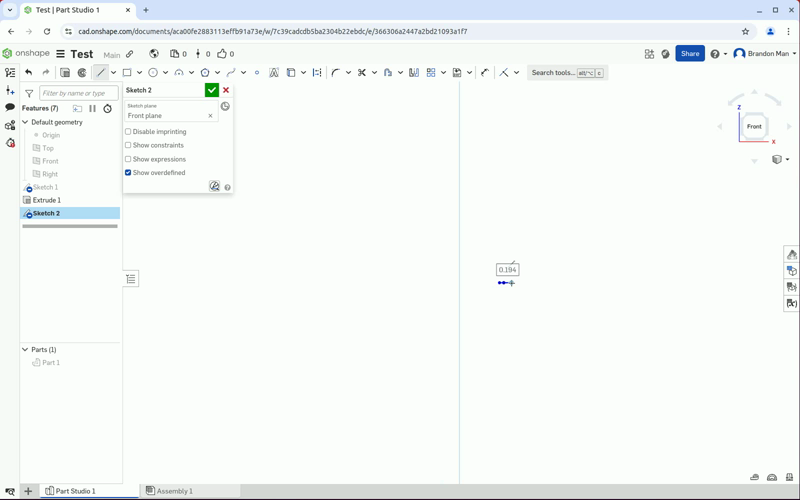
scroll(-6)
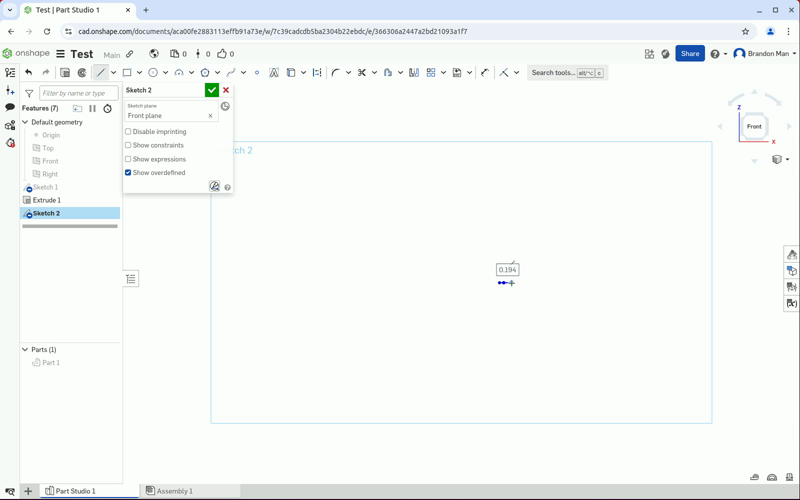
scroll(-6)
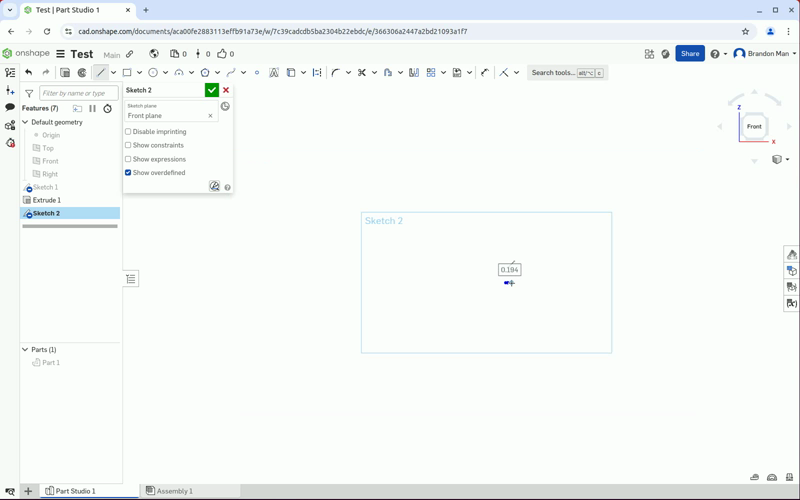
scroll(-6)
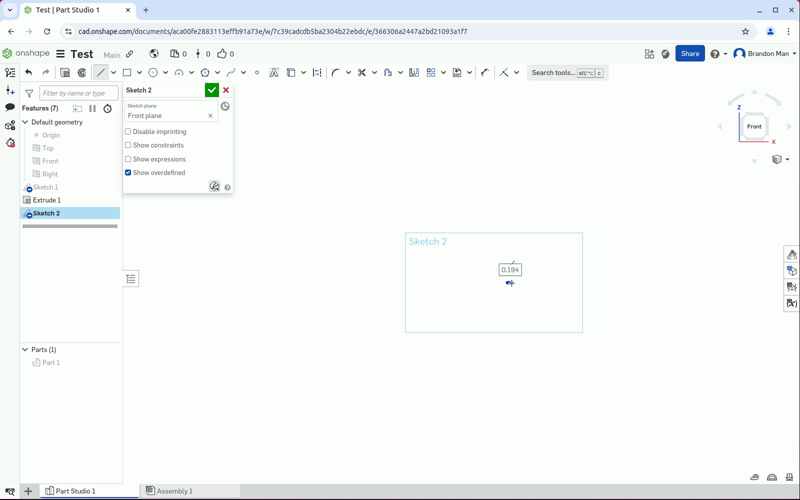
scroll(-6)
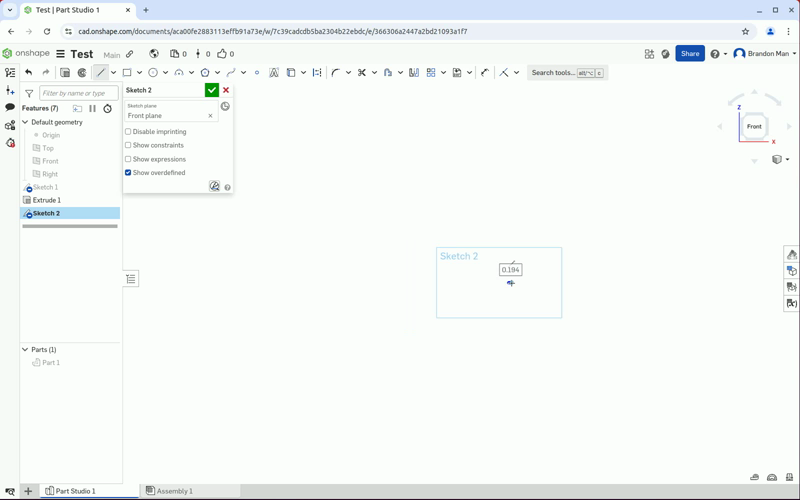
scroll(-6)
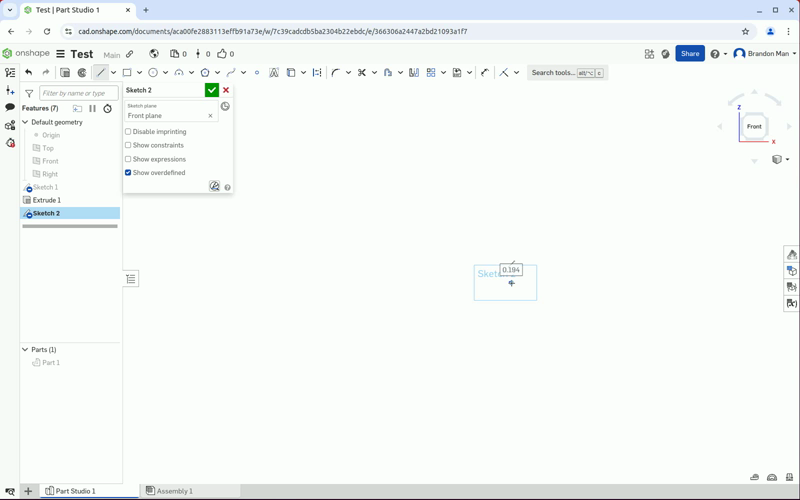
key_up(shift)
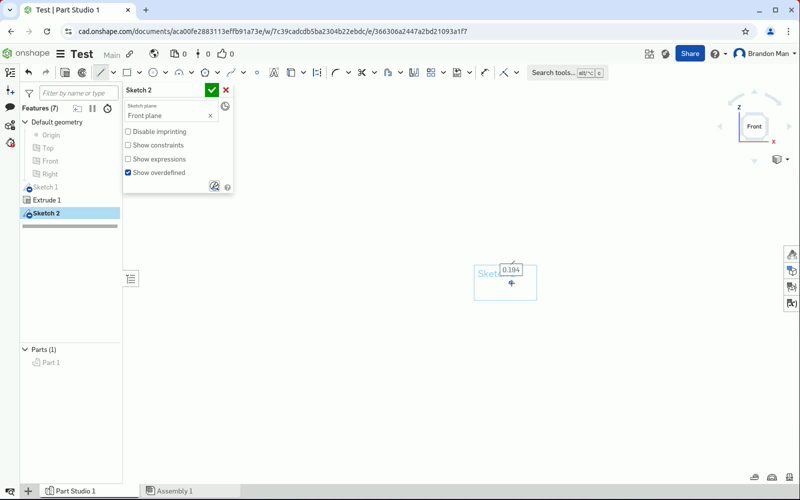
key_down(shift)
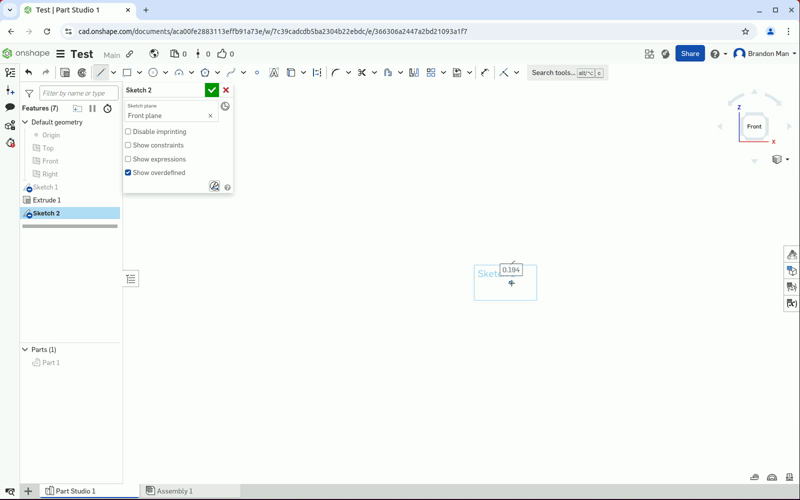
mouse_move(541, 282)
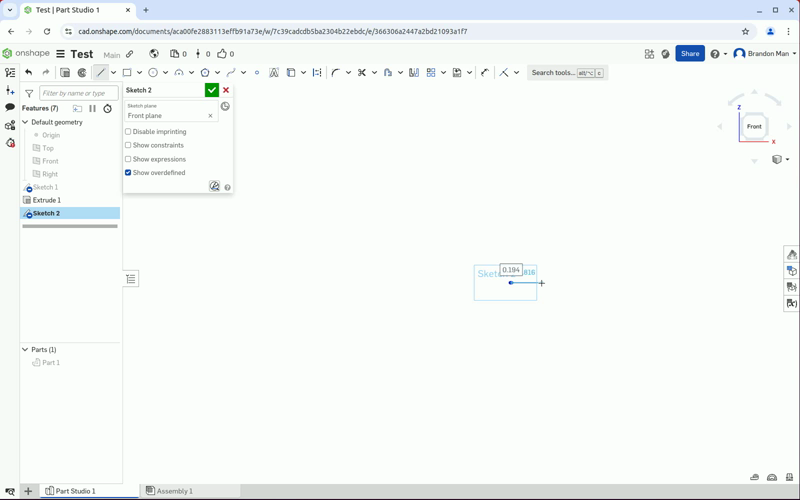
mouse_move(511, 277)
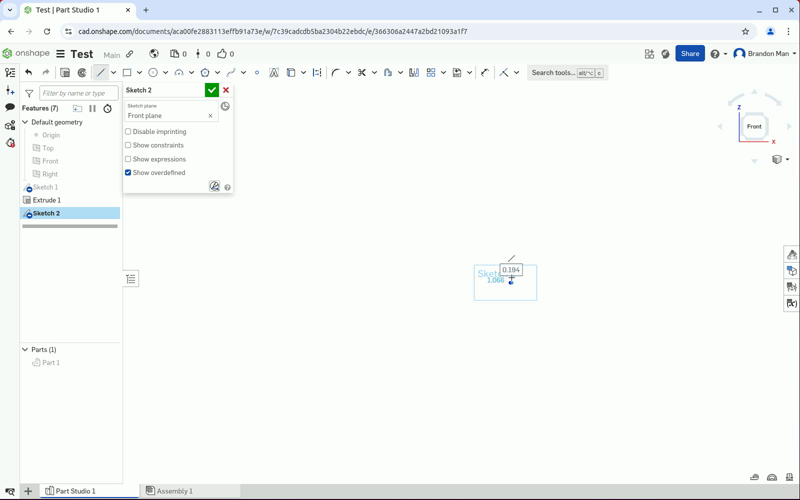
scroll(6)
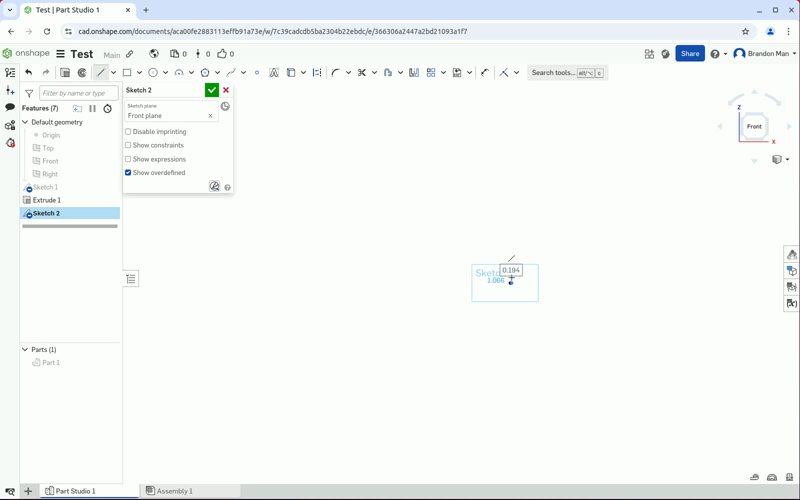
scroll(6)
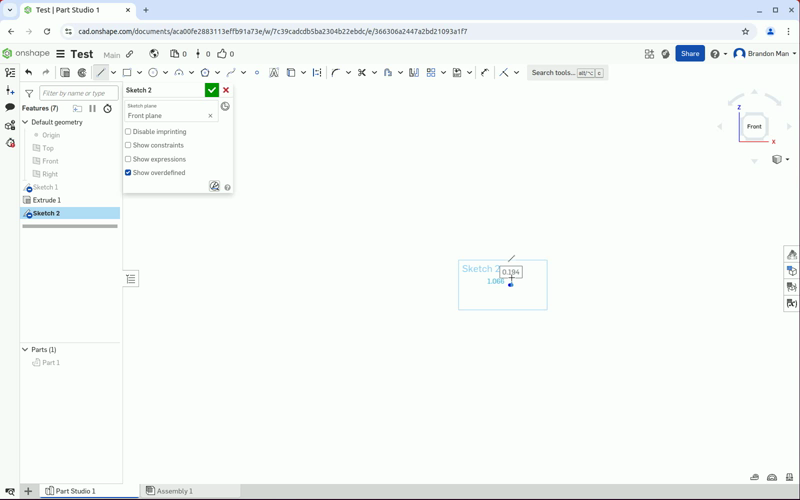
scroll(6)
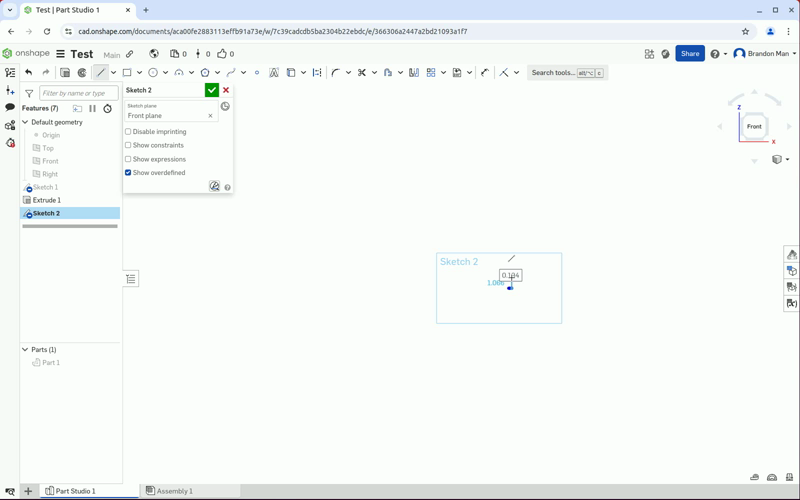
scroll(6)
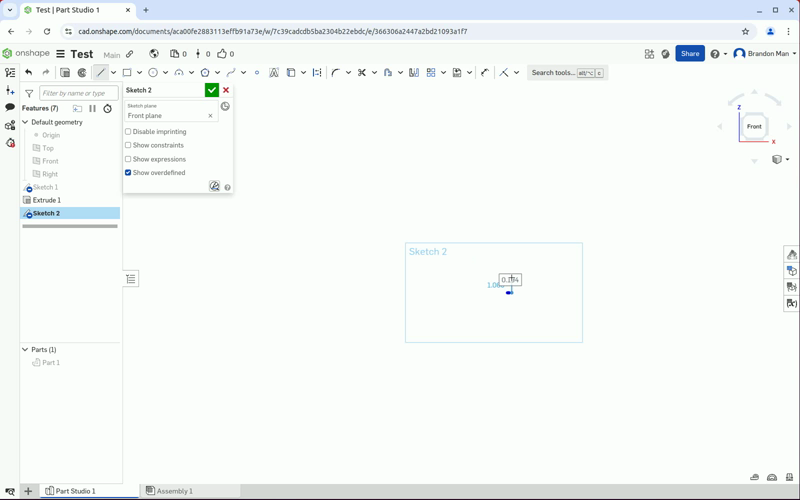
scroll(6)
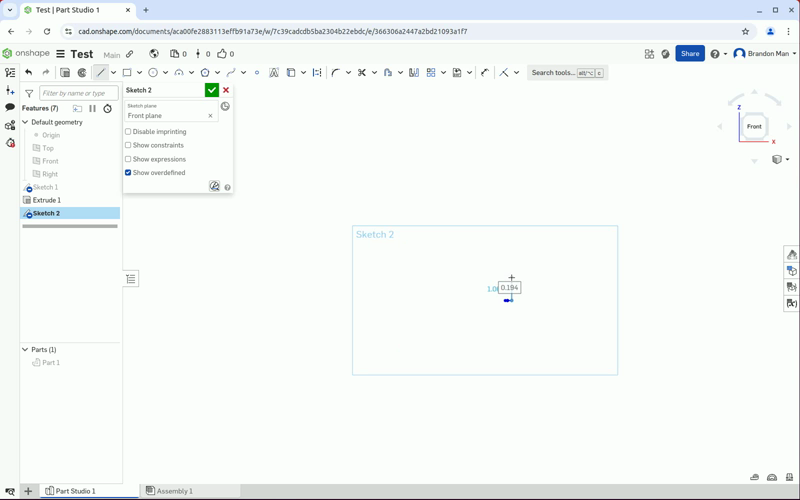
scroll(6)
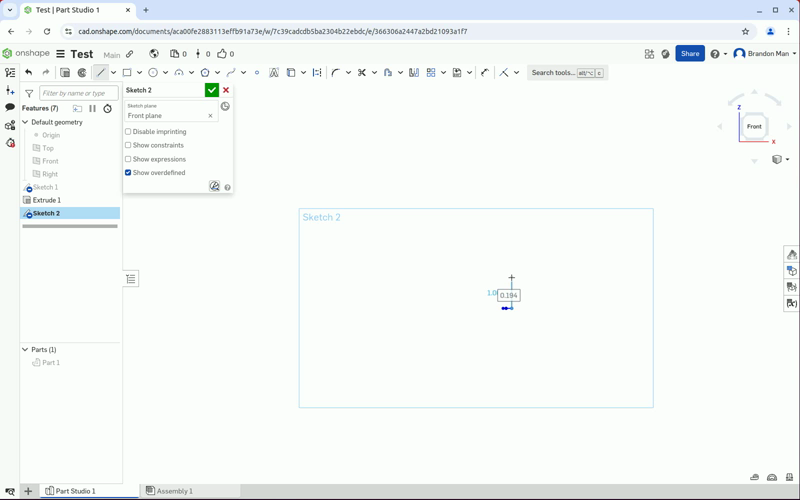
scroll(6)
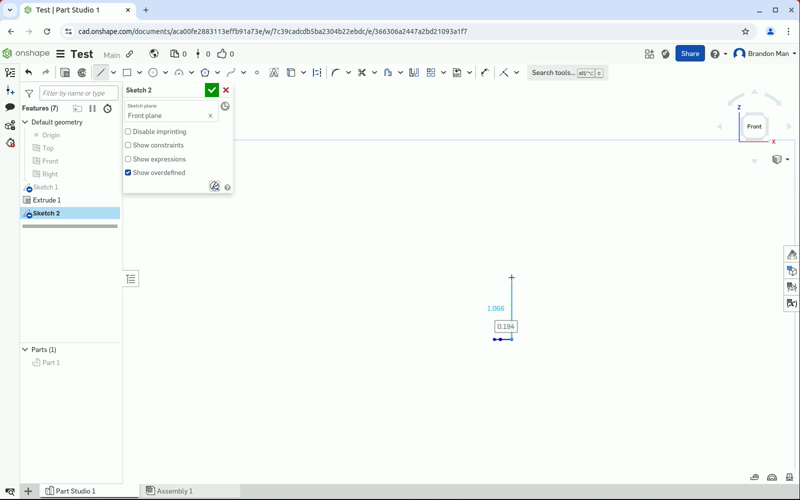
click(511, 277)
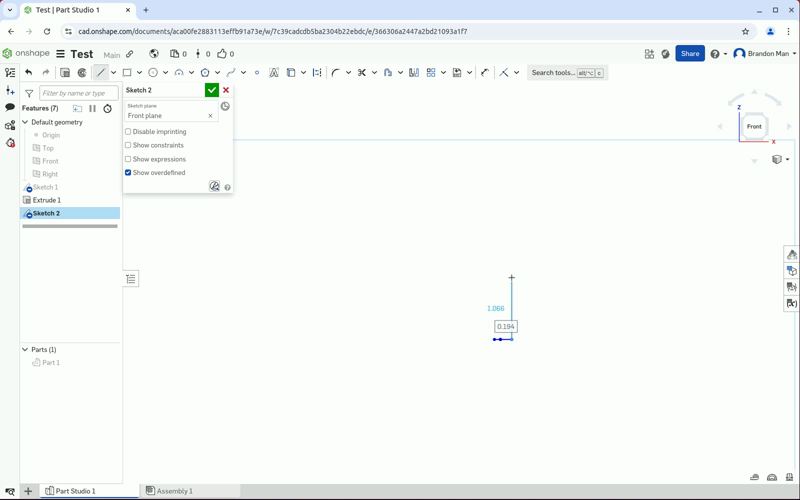
scroll(-6)
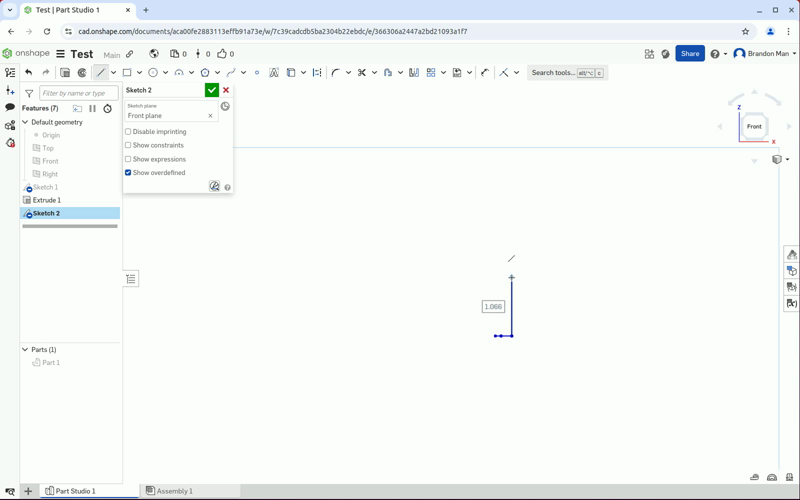
scroll(-6)
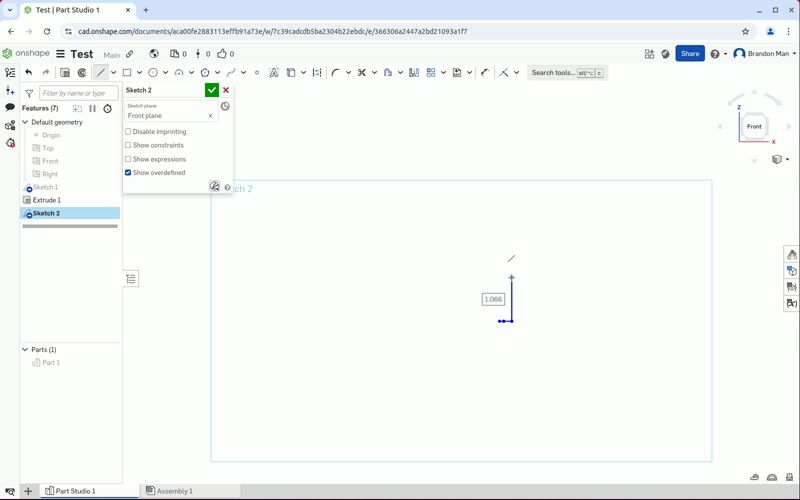
scroll(-6)
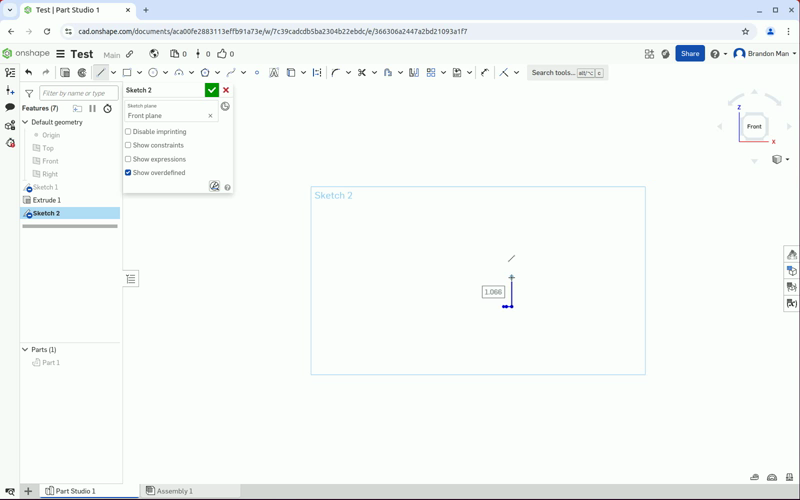
scroll(-6)
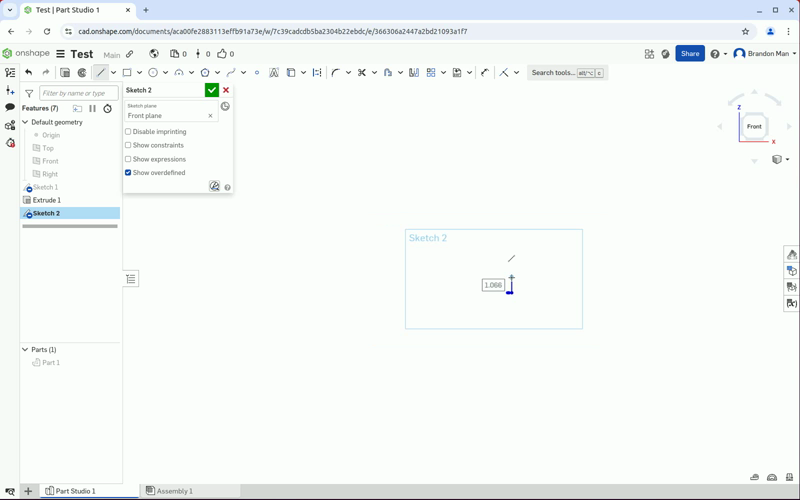
scroll(-6)
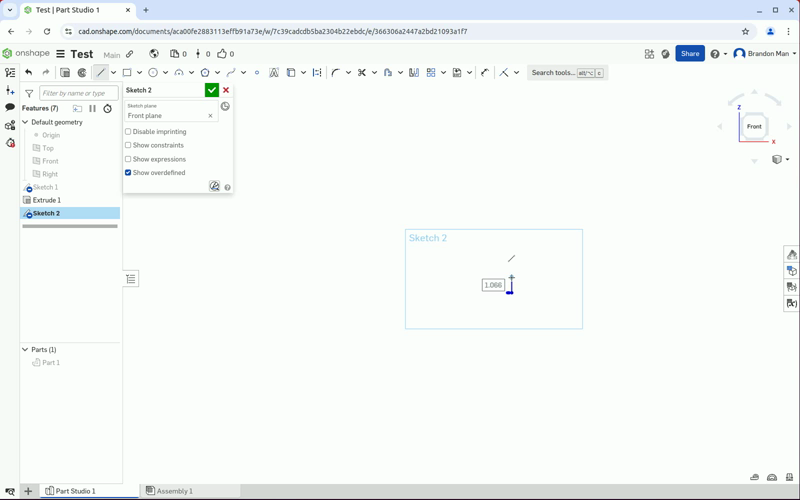
scroll(-6)
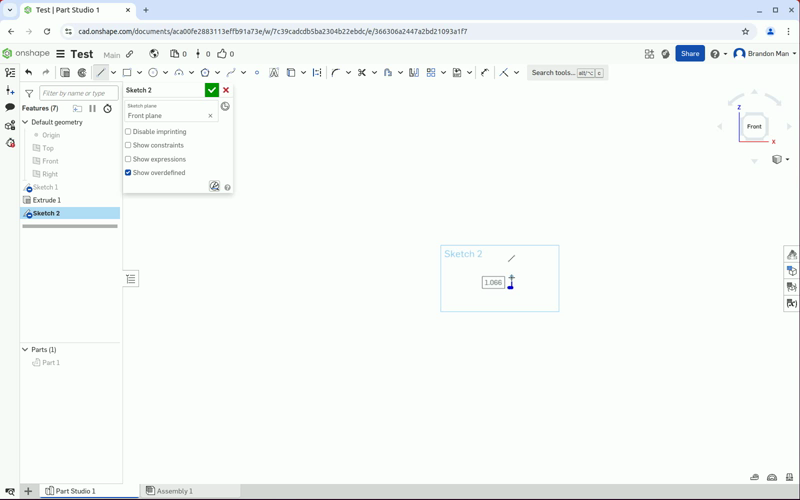
scroll(-6)
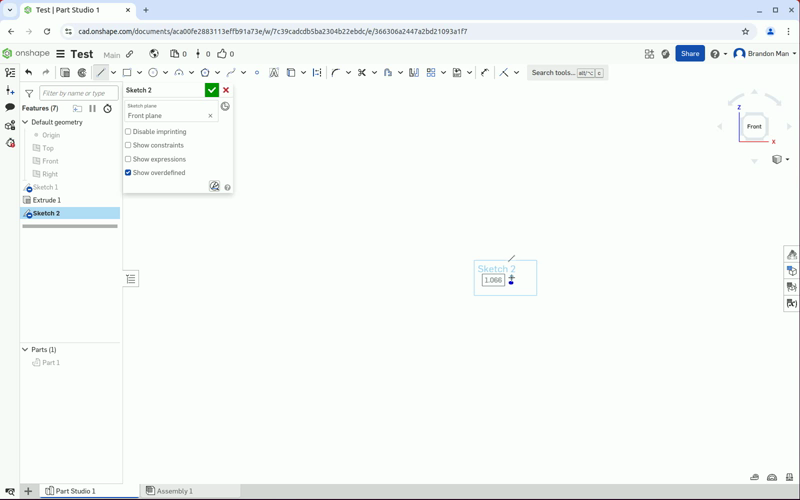
key_up(shift)
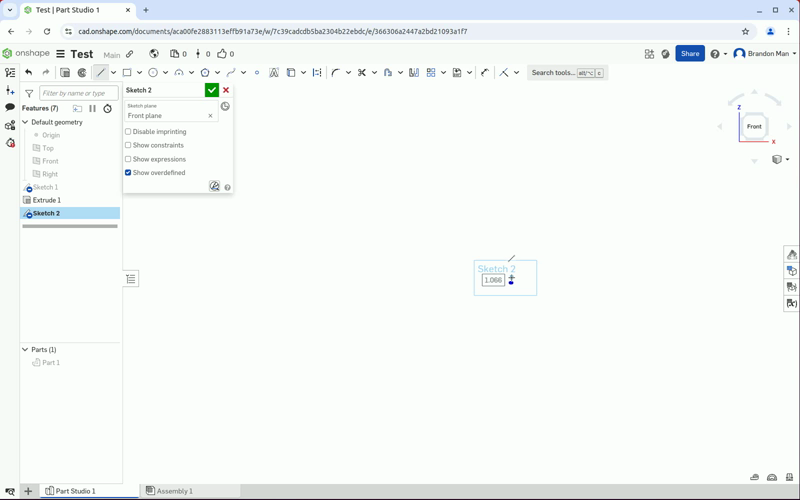
key_down(shift)
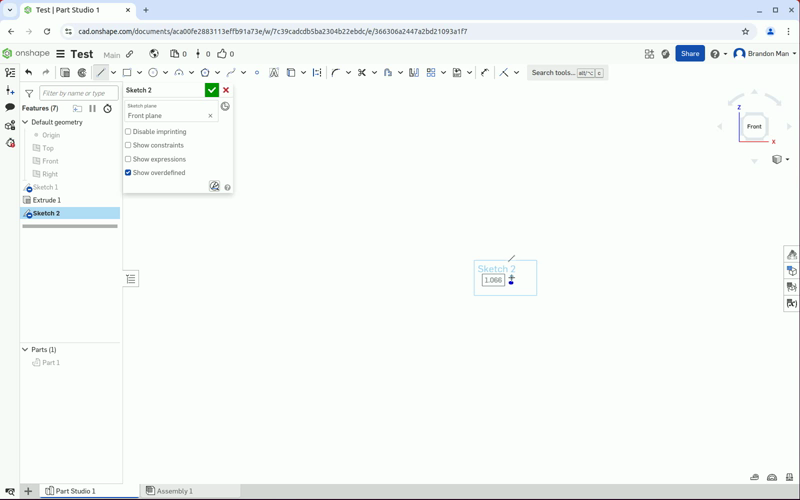
mouse_move(541, 277)
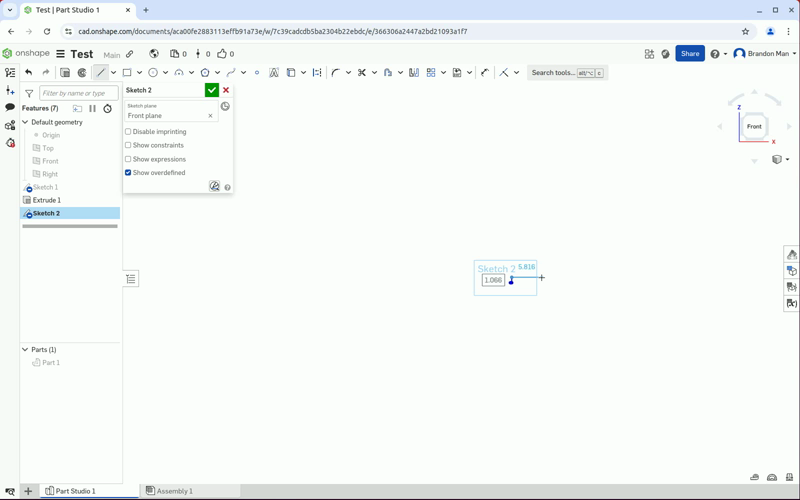
mouse_move(510, 277)
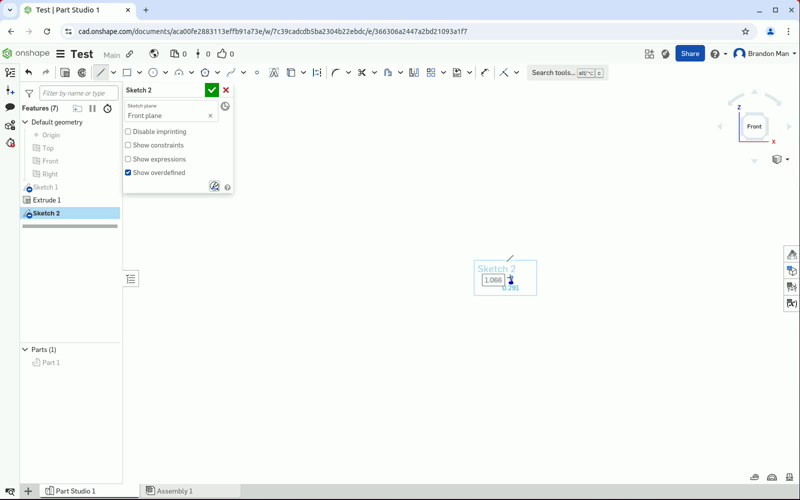
scroll(6)
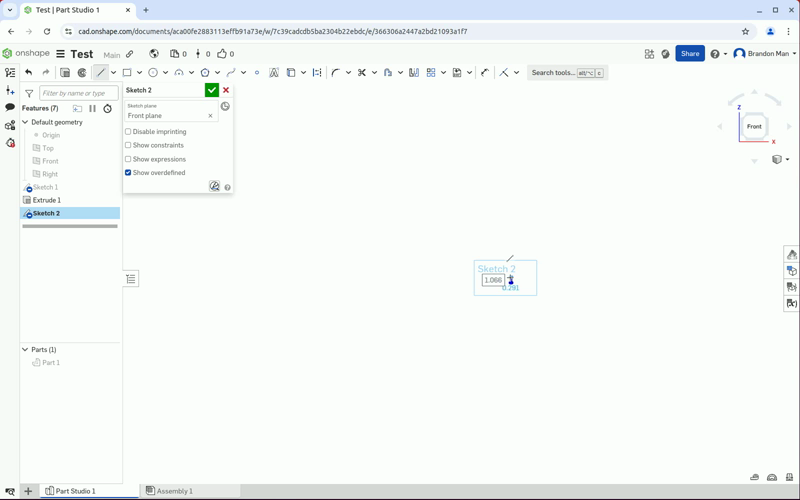
scroll(6)
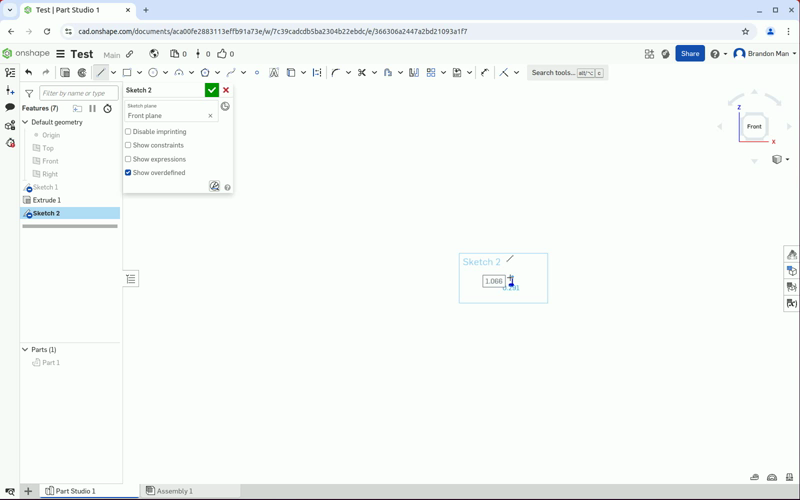
scroll(6)
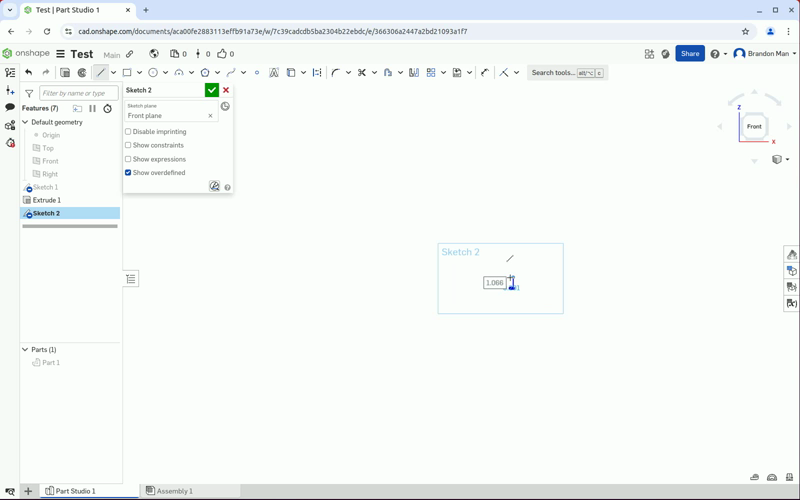
scroll(6)
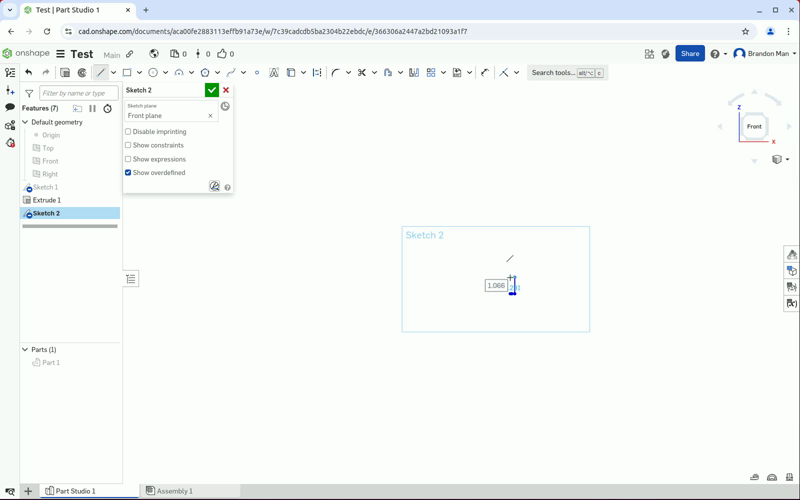
scroll(6)
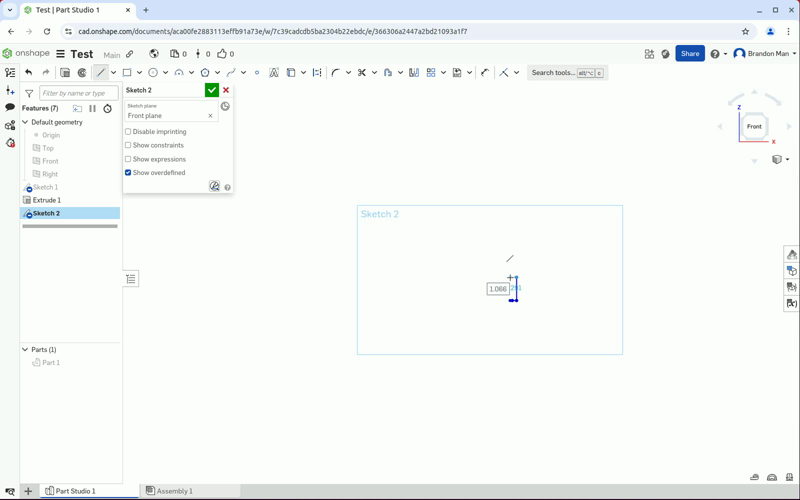
scroll(6)
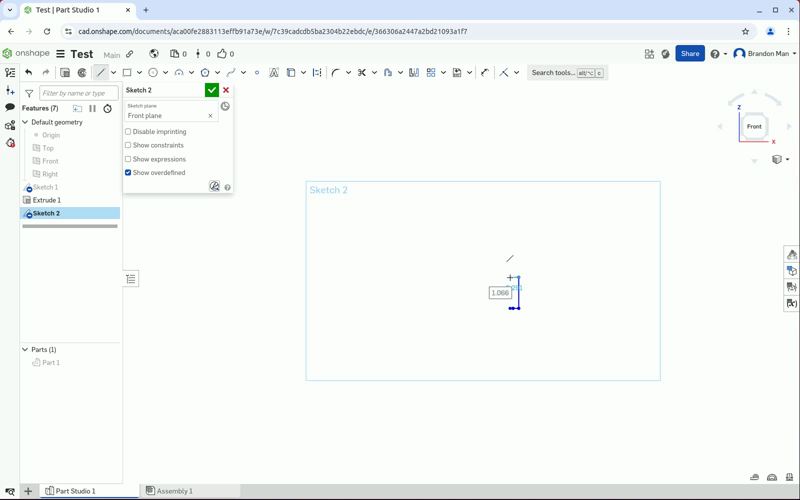
scroll(6)
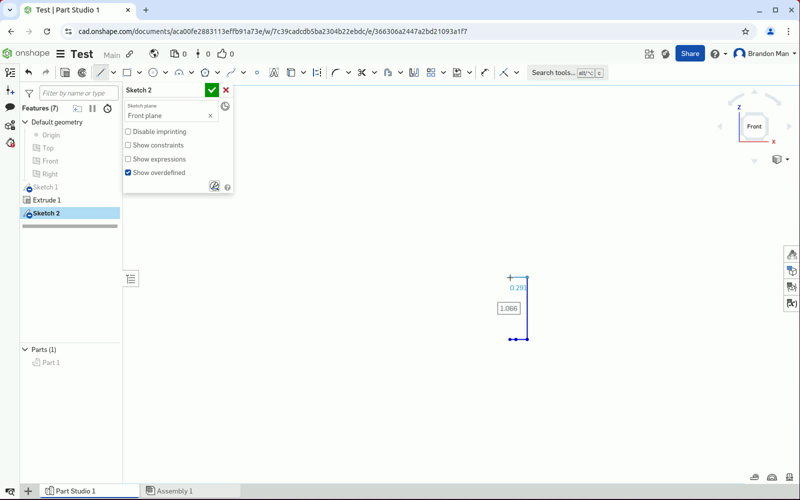
click(510, 277)
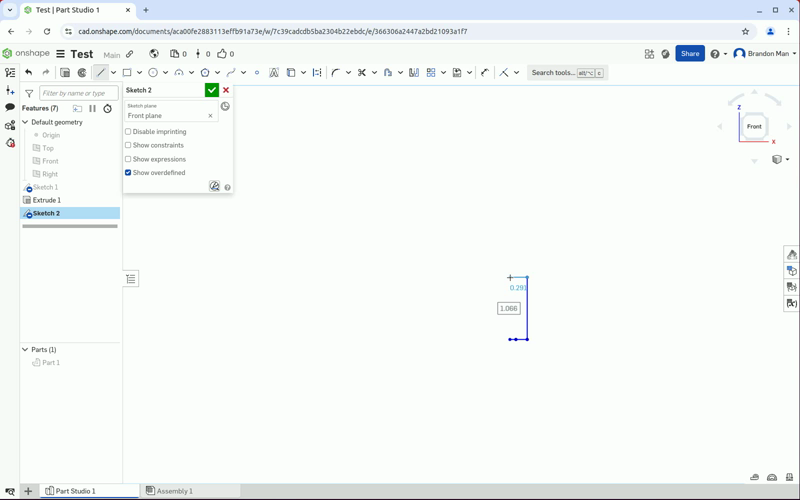
scroll(-6)
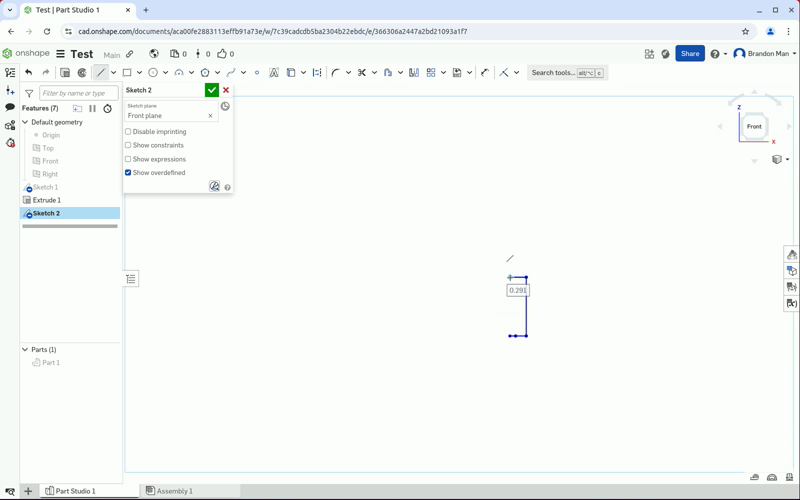
scroll(-6)
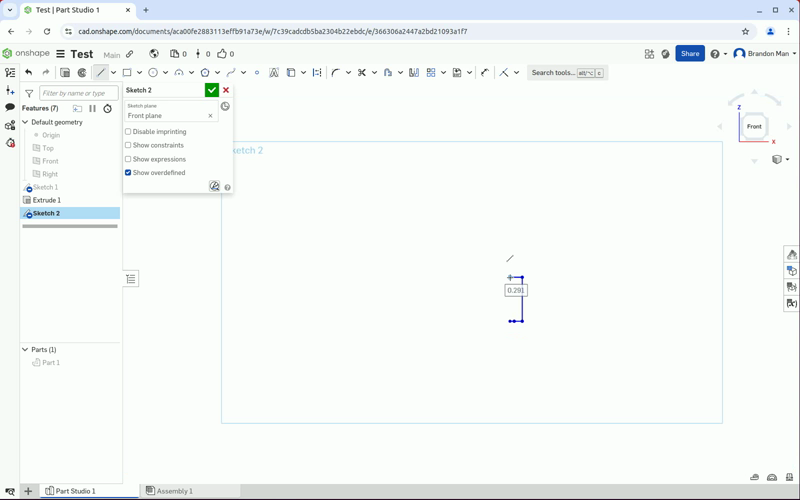
scroll(-6)
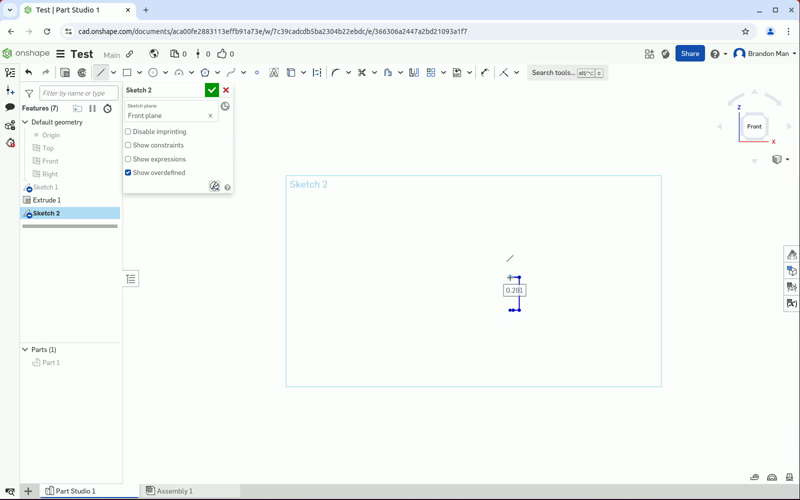
scroll(-6)
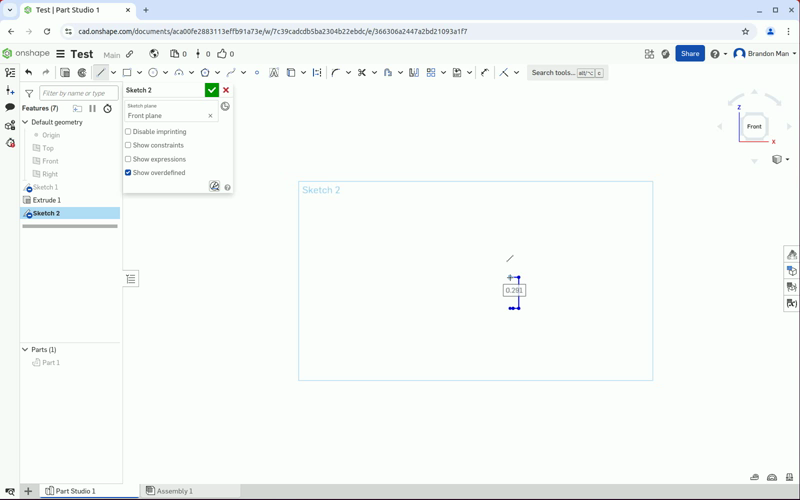
scroll(-6)
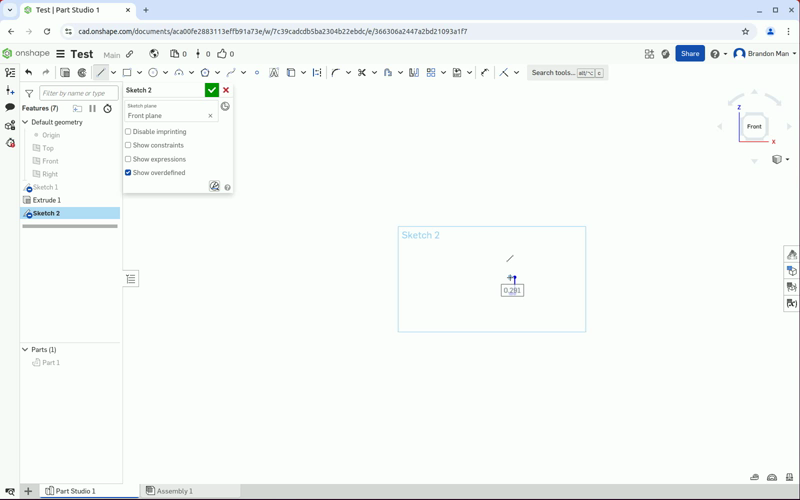
scroll(-6)
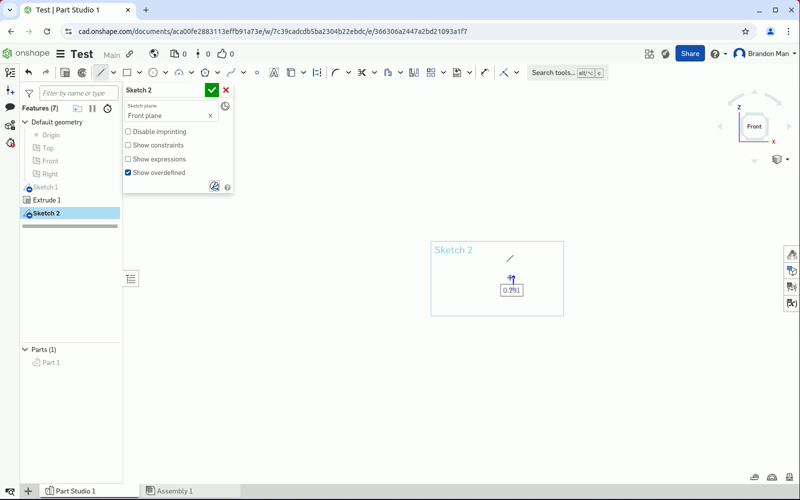
scroll(-6)
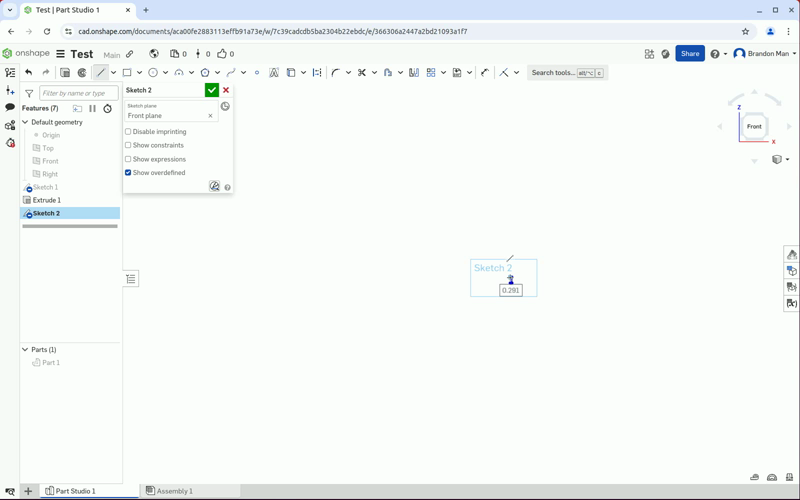
key_up(shift)
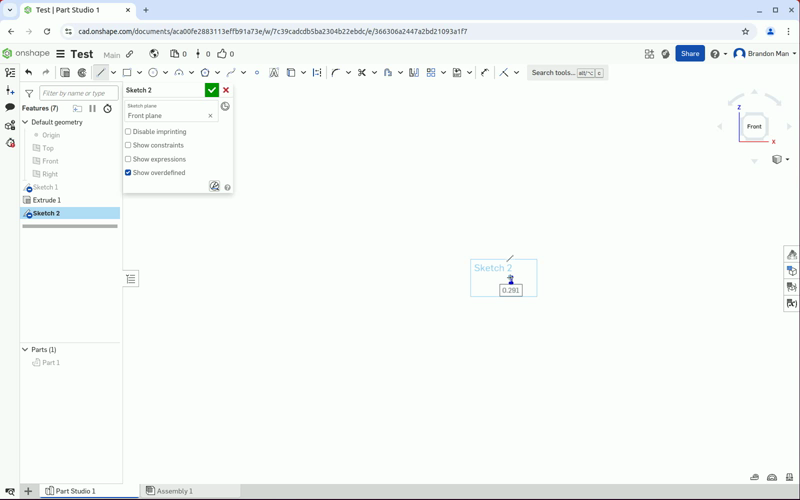
mouse_move(540, 277)
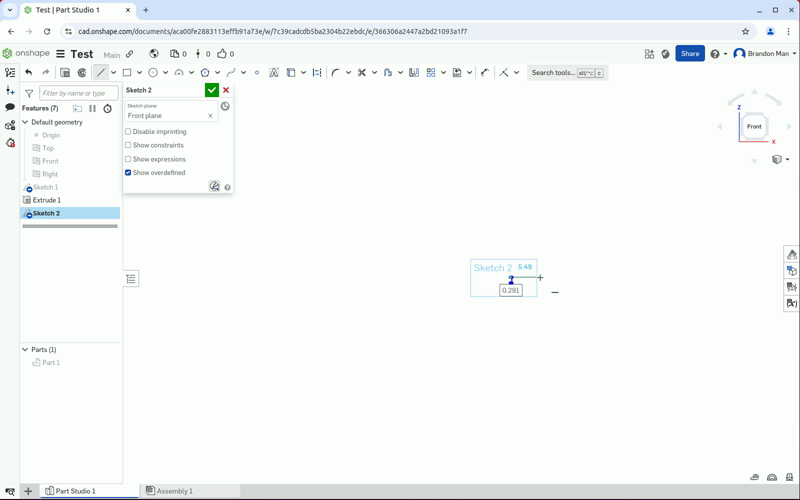
key_down(shift)
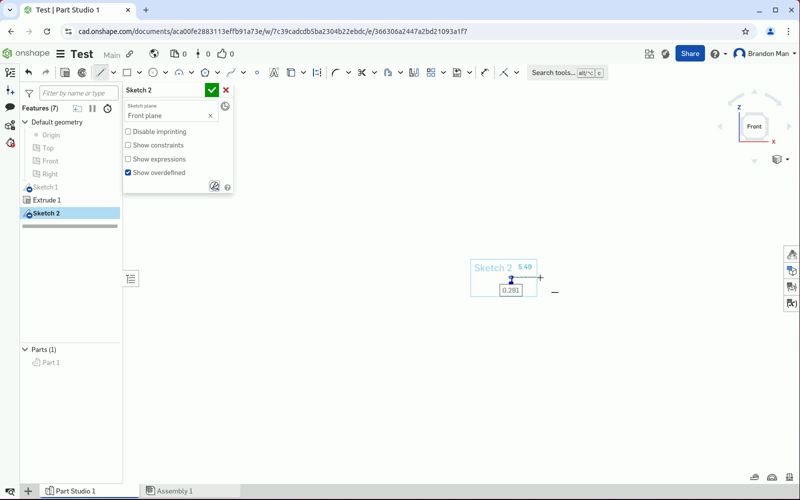
mouse_move(510, 282)
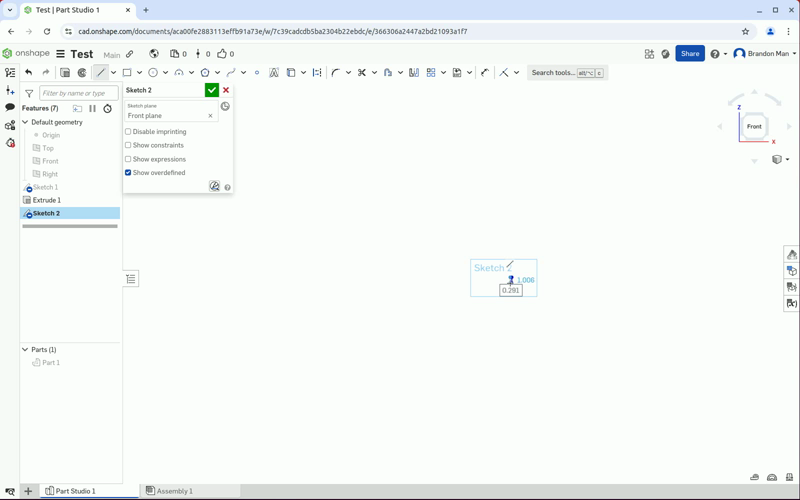
scroll(6)
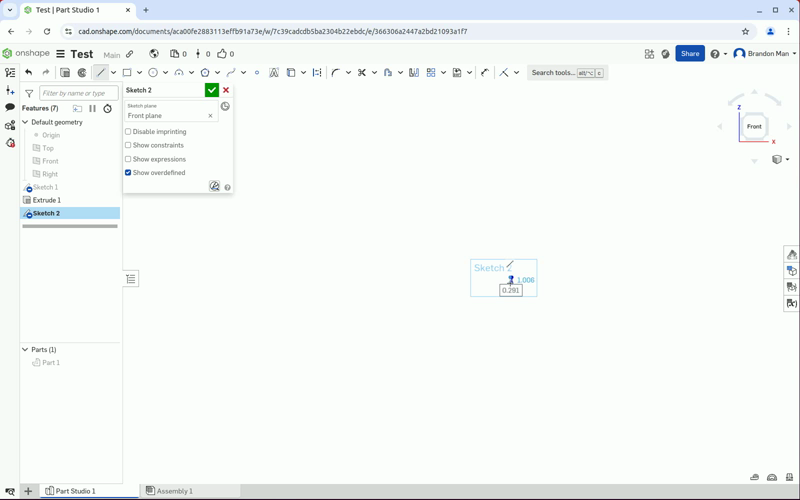
scroll(6)
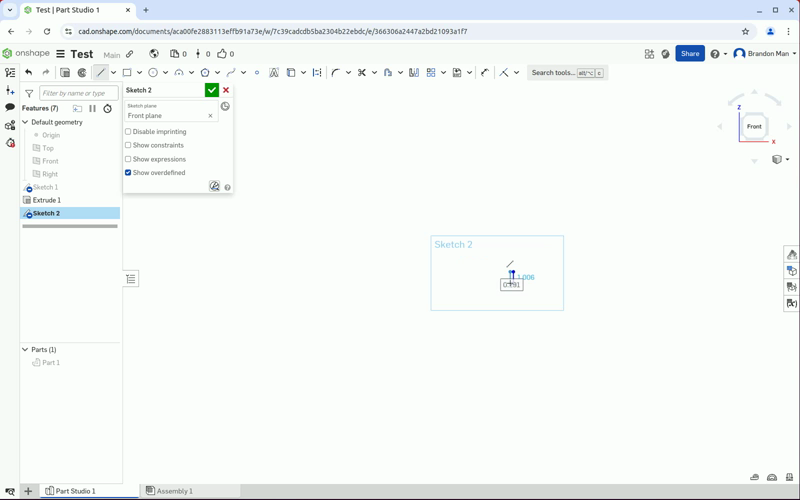
scroll(6)
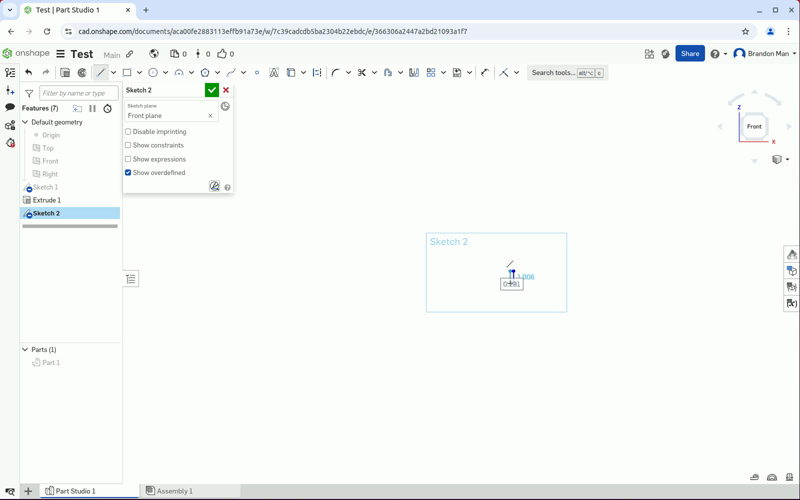
scroll(6)
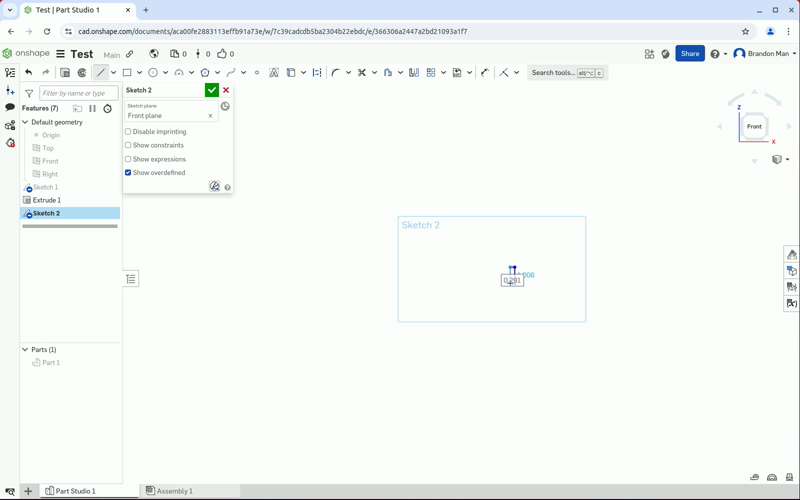
scroll(6)
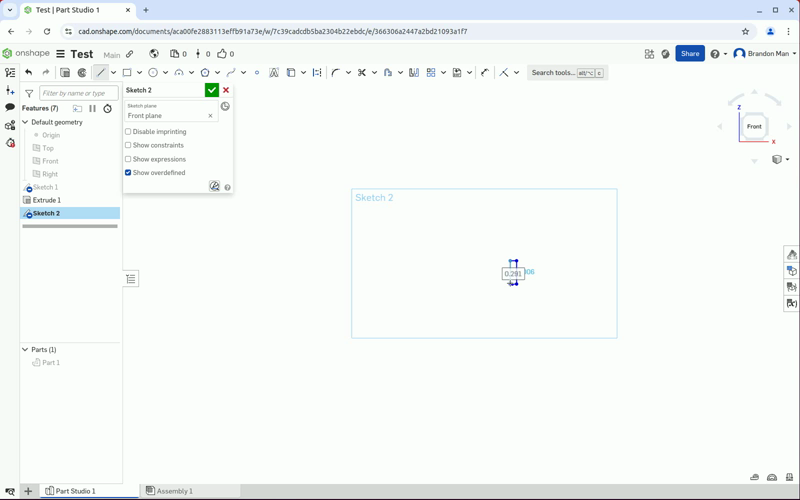
scroll(6)
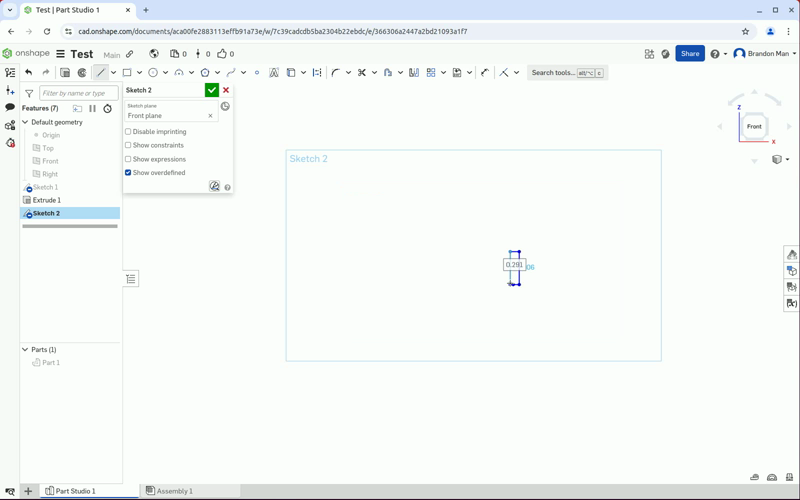
scroll(6)
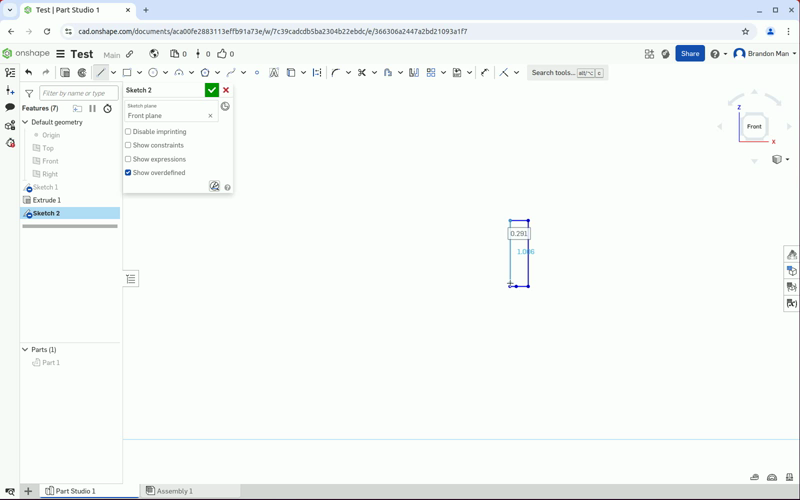
key_up(shift)
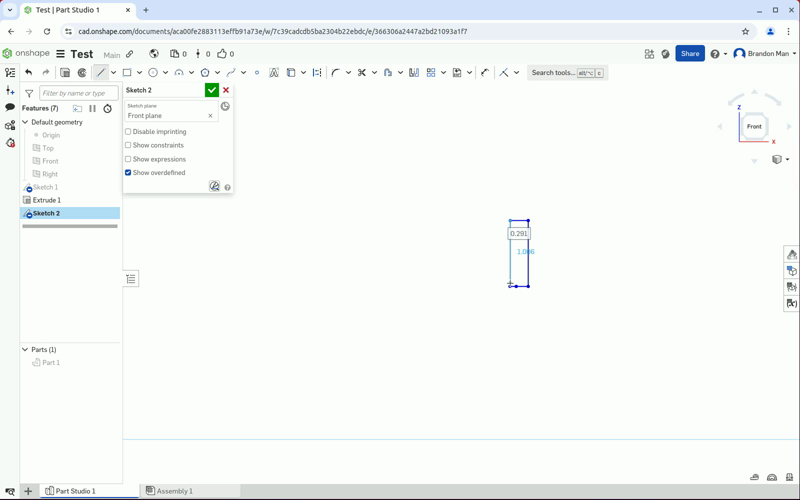
click(510, 282)
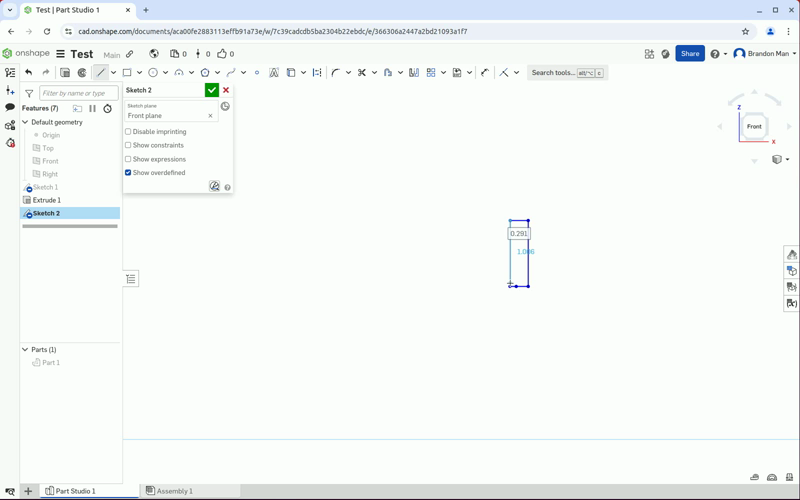
scroll(-6)
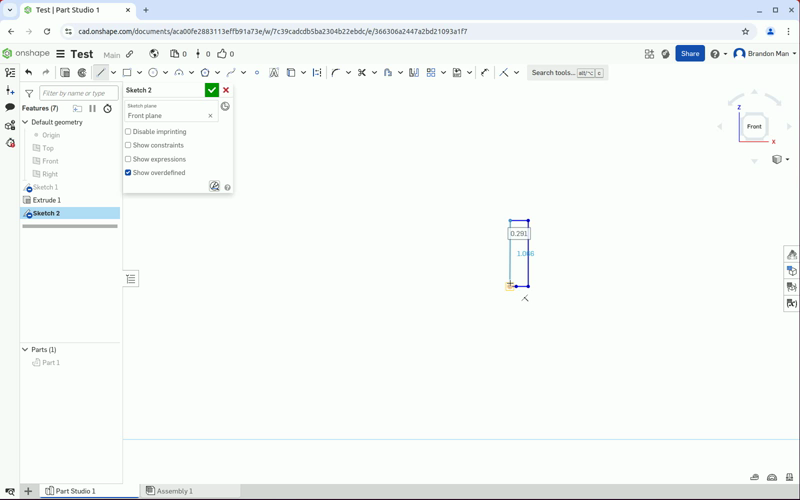
scroll(-6)
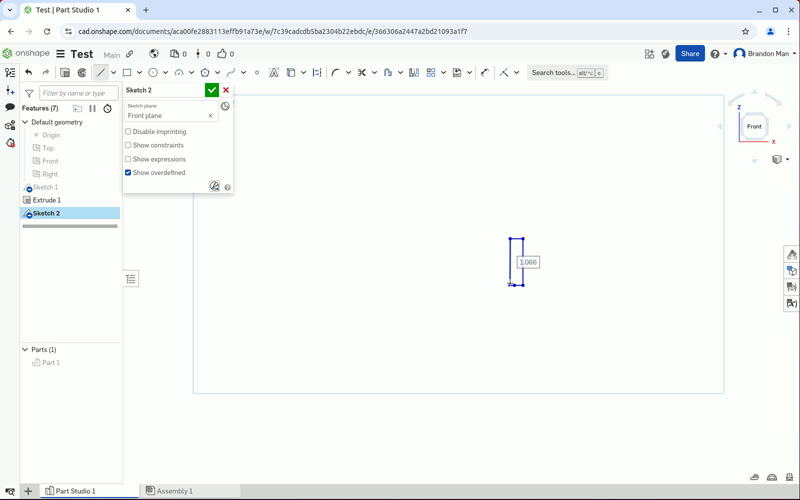
scroll(-6)
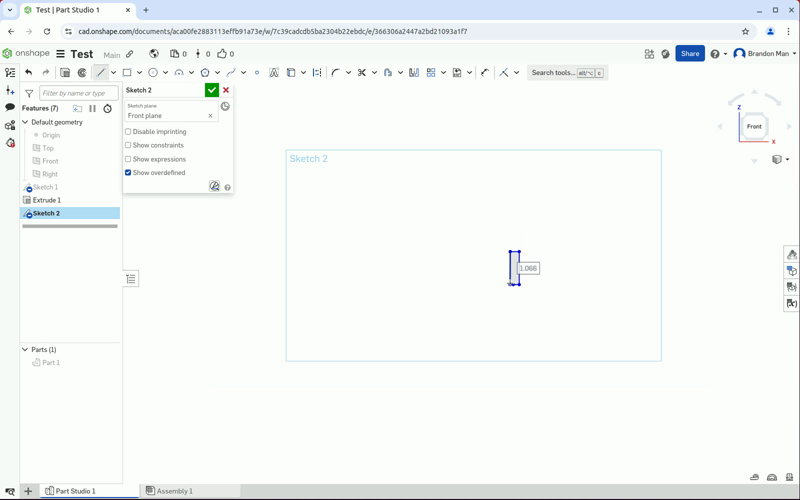
scroll(-6)
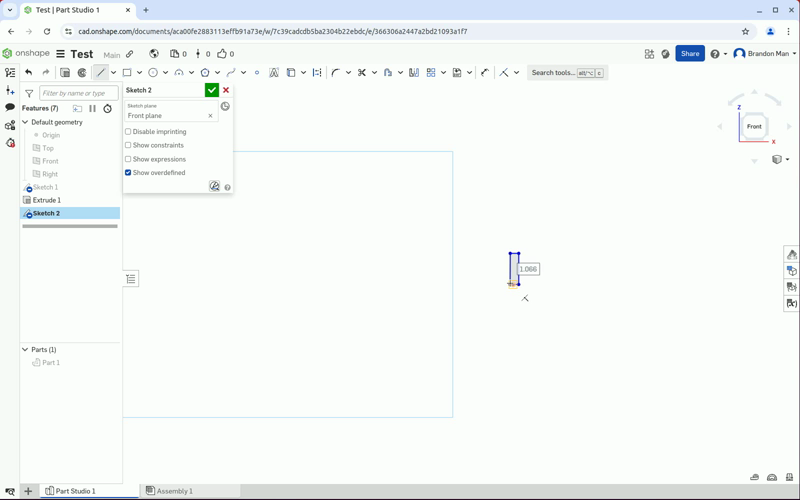
scroll(-6)
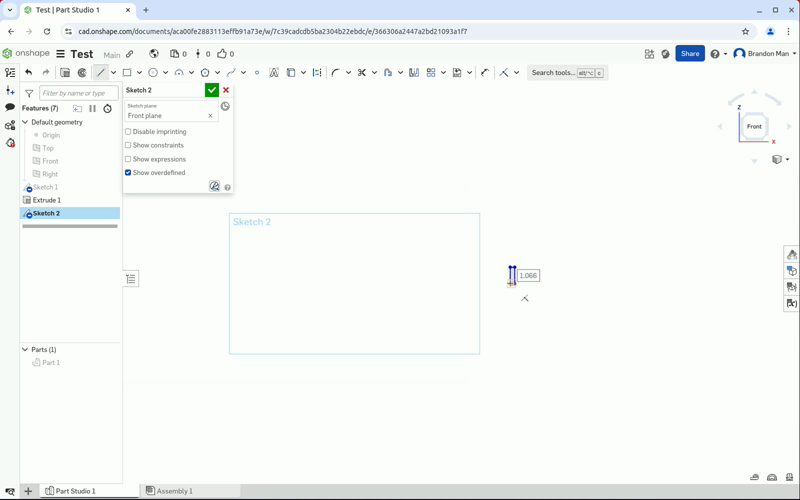
scroll(-6)
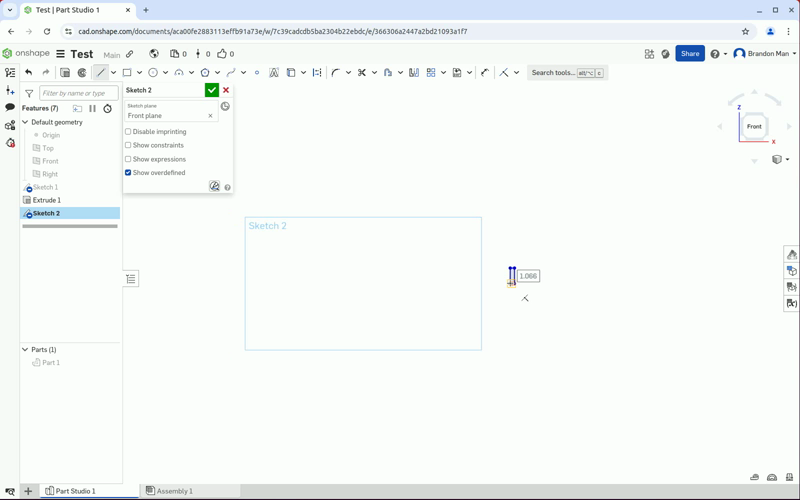
scroll(-6)
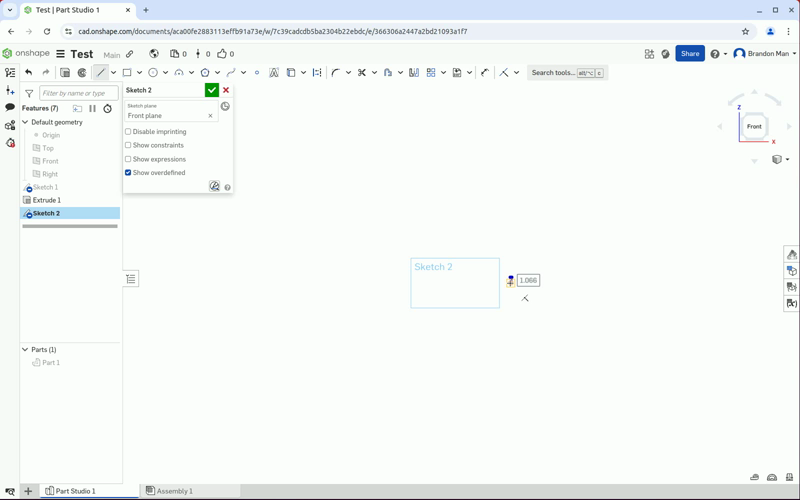
key(esc)
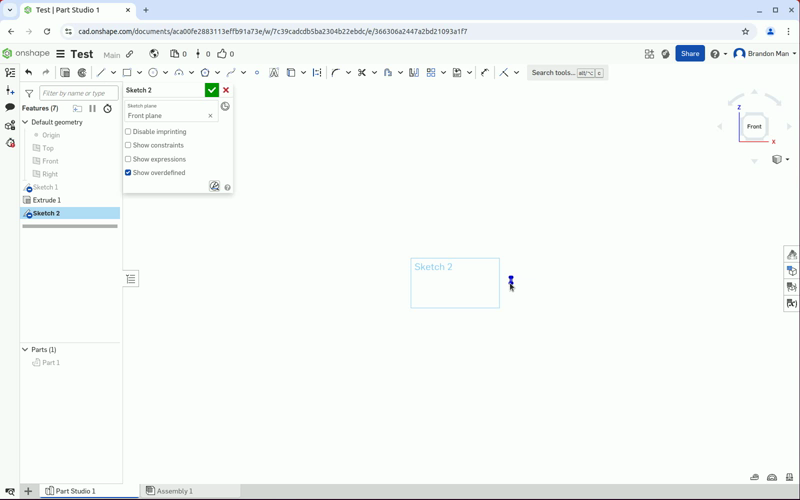
mouse_move(511, 279)
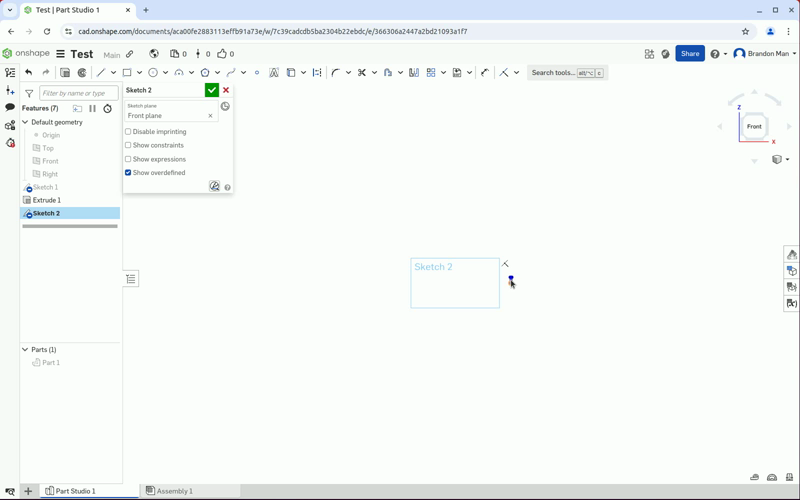
scroll(6)
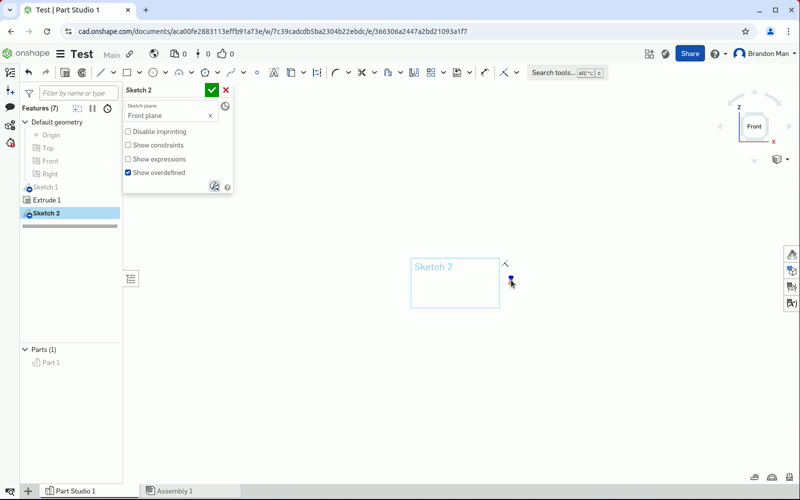
scroll(6)
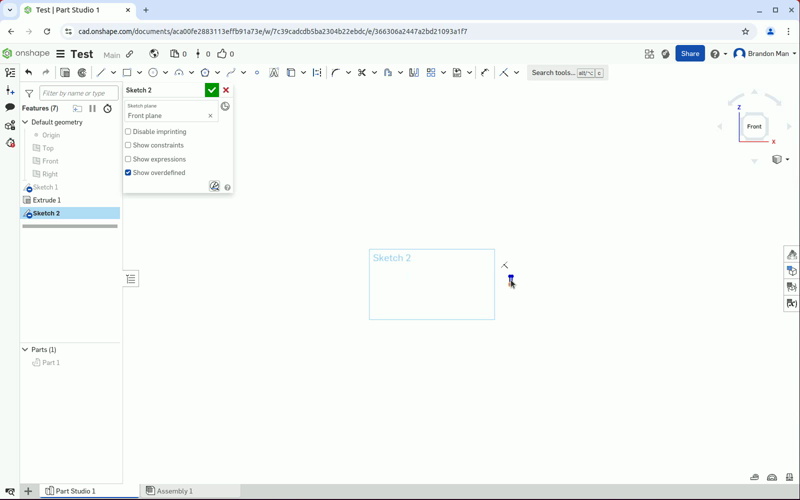
scroll(6)
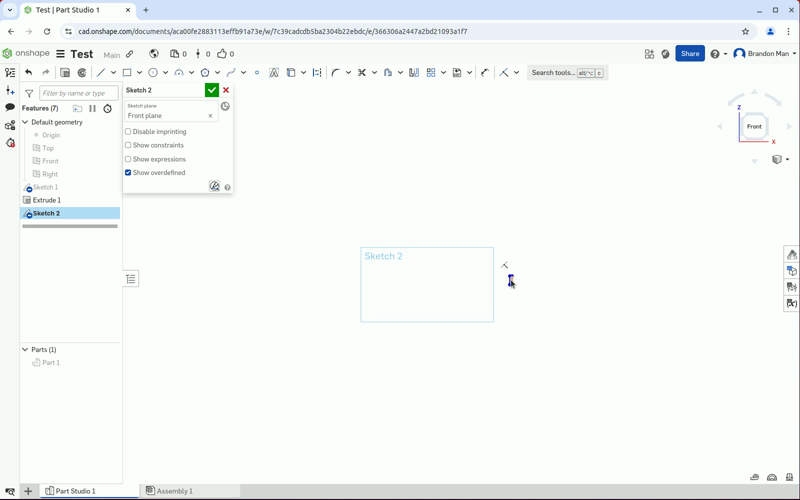
scroll(6)
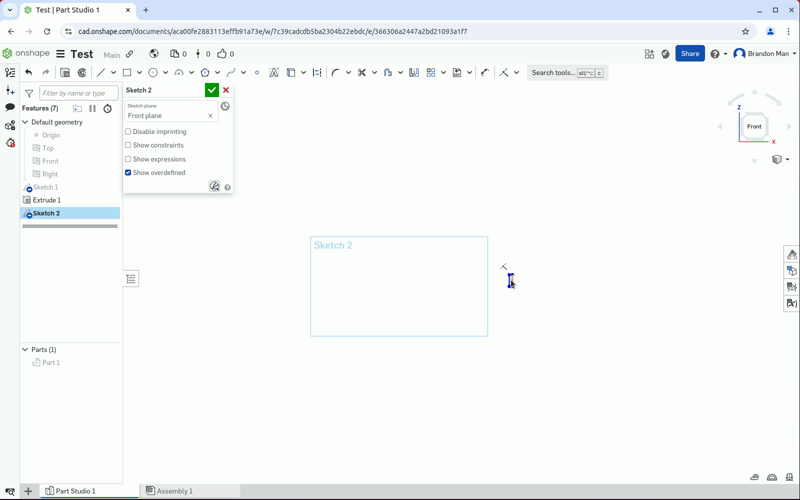
scroll(6)
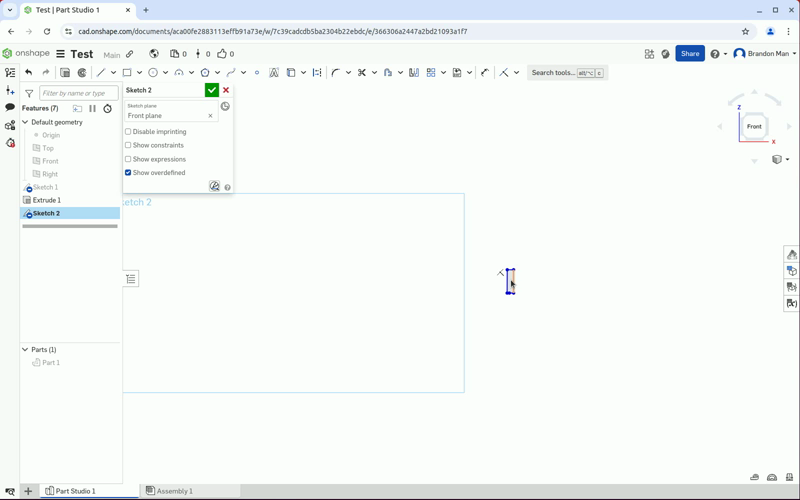
scroll(6)
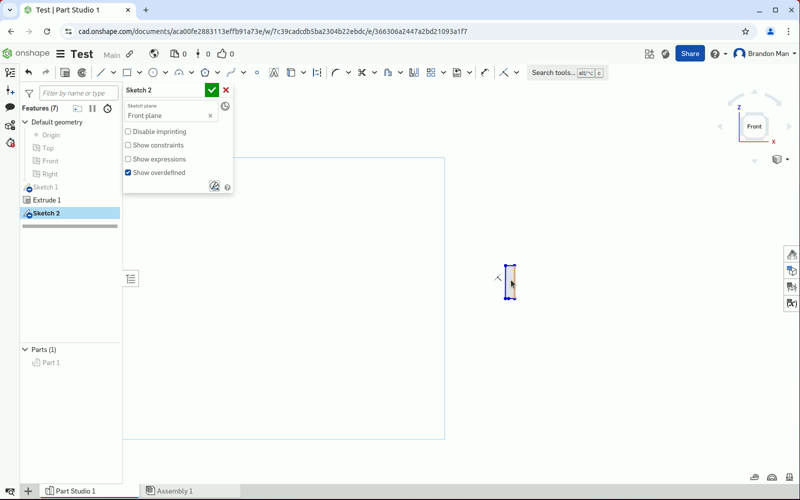
scroll(6)
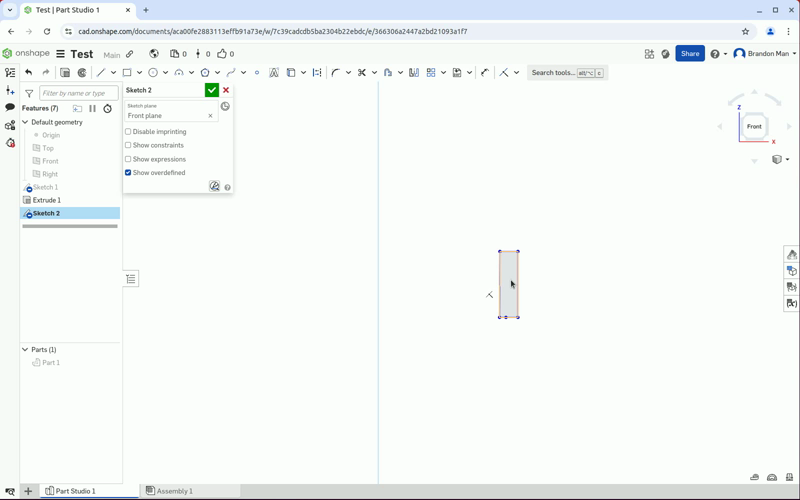
click(511, 279)
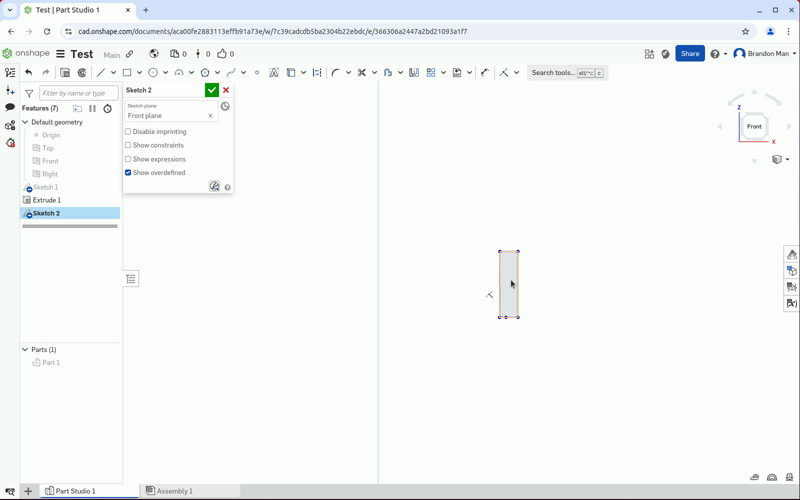
scroll(-6)
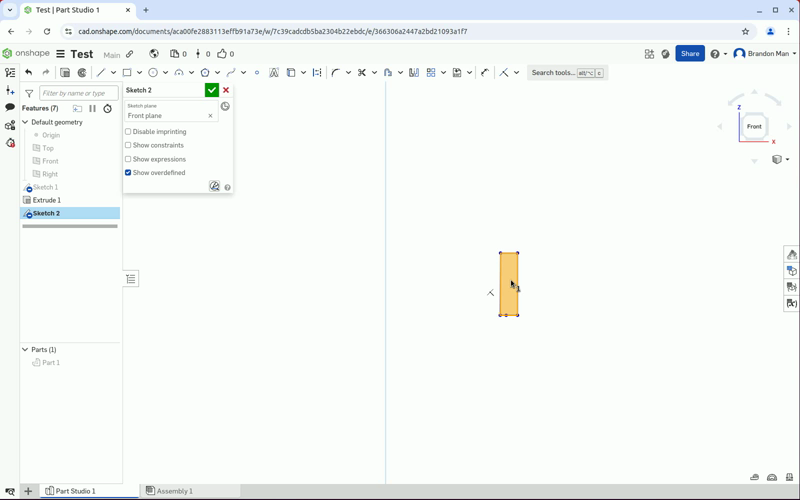
scroll(-6)
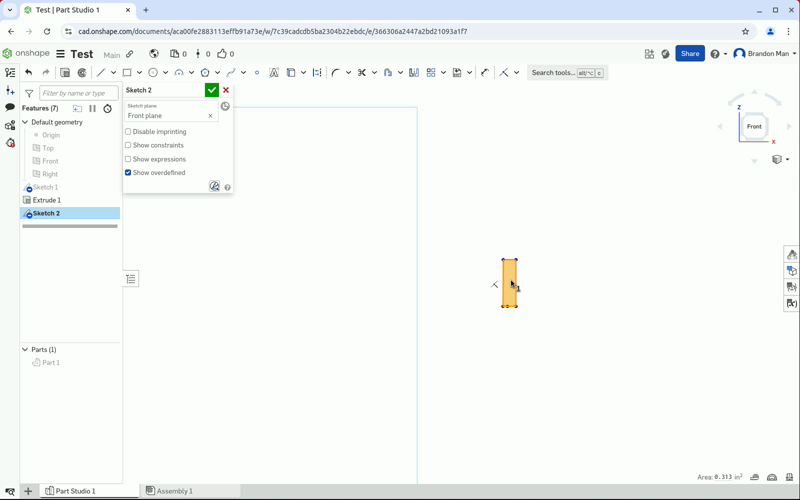
scroll(-6)
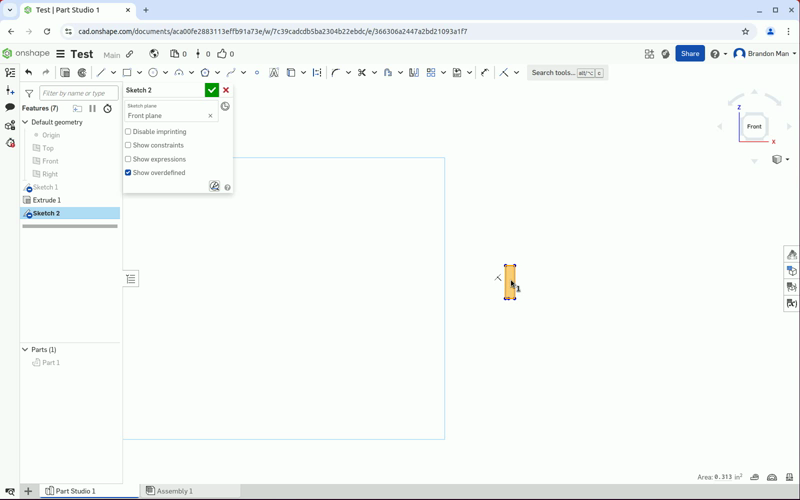
scroll(-6)
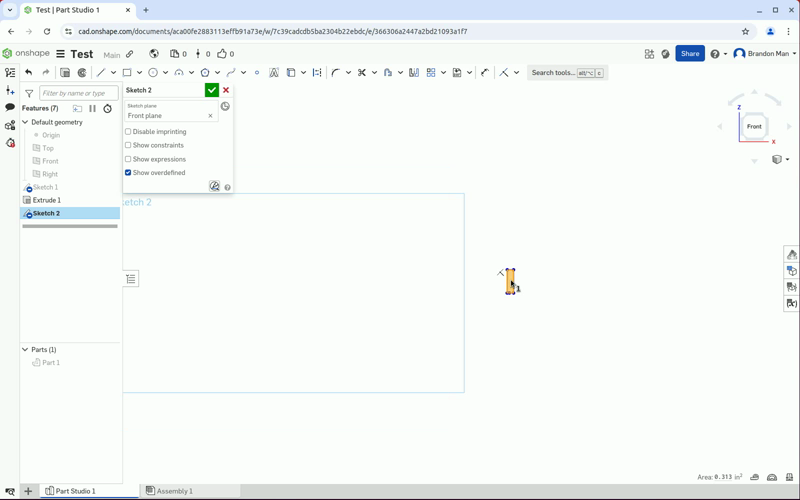
scroll(-6)
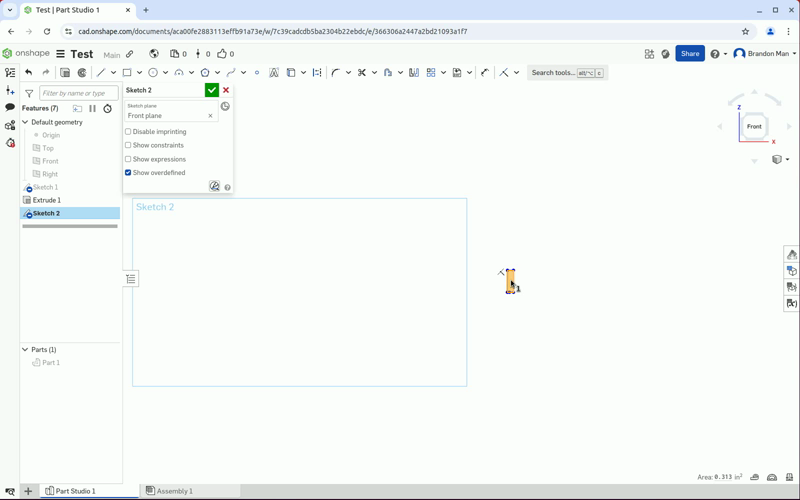
scroll(-6)
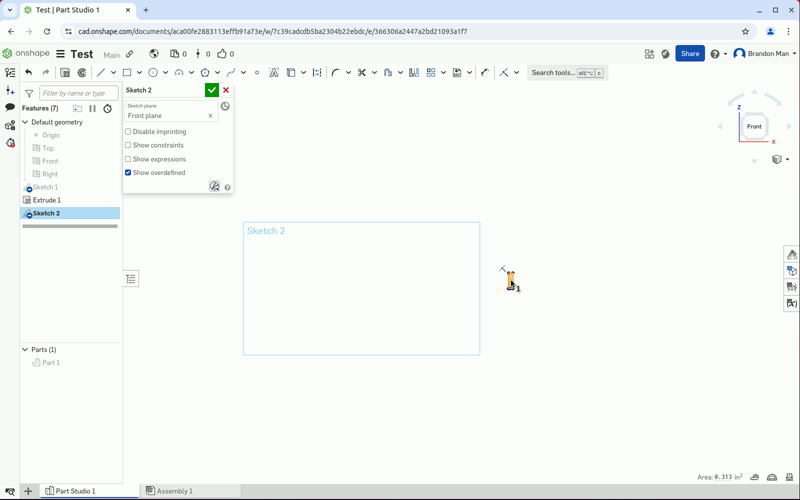
scroll(-6)
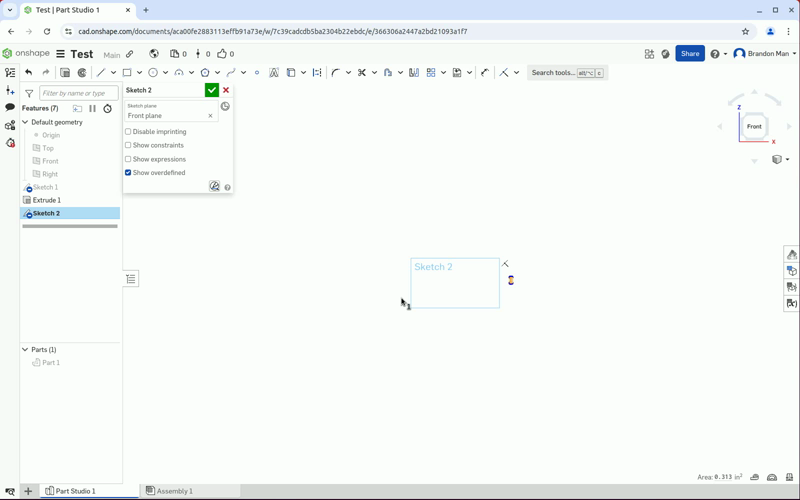
mouse_move(73, 352)
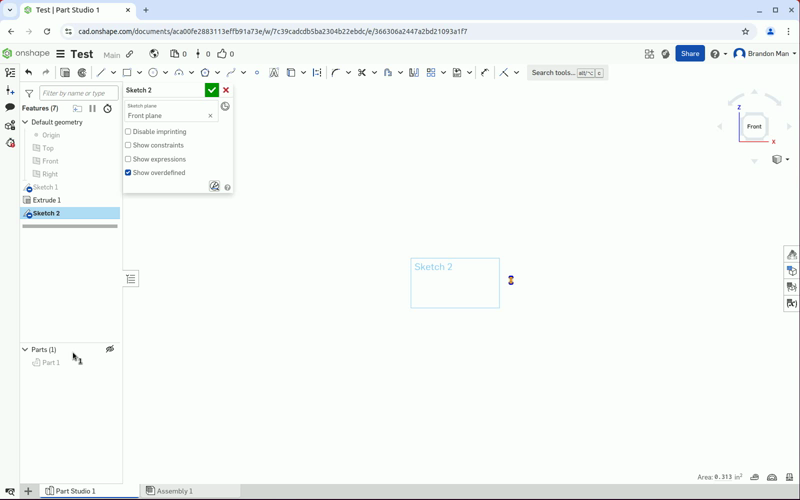
key(shift+y)
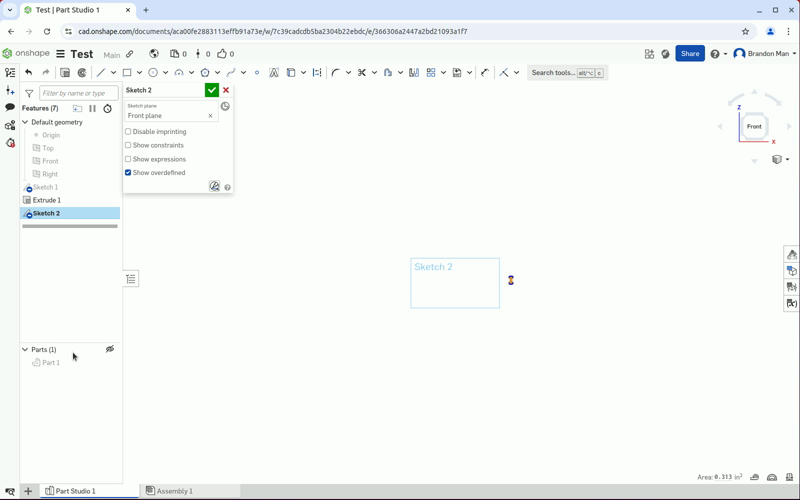
key(shift+e)
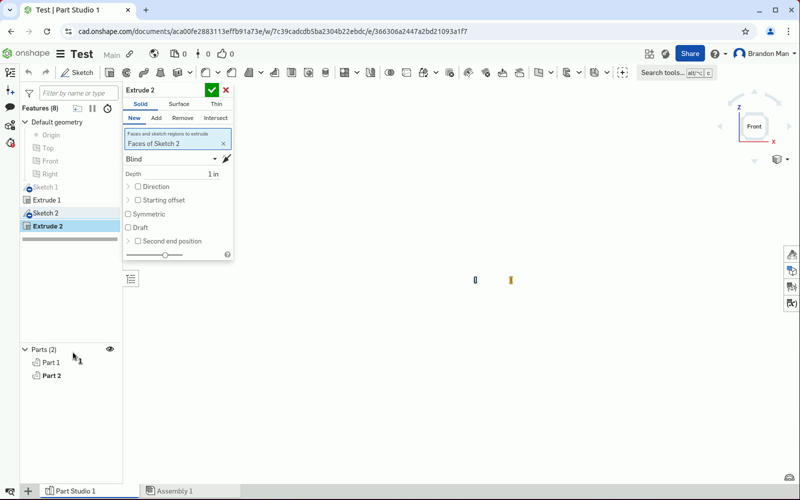
mouse_move(143, 106)
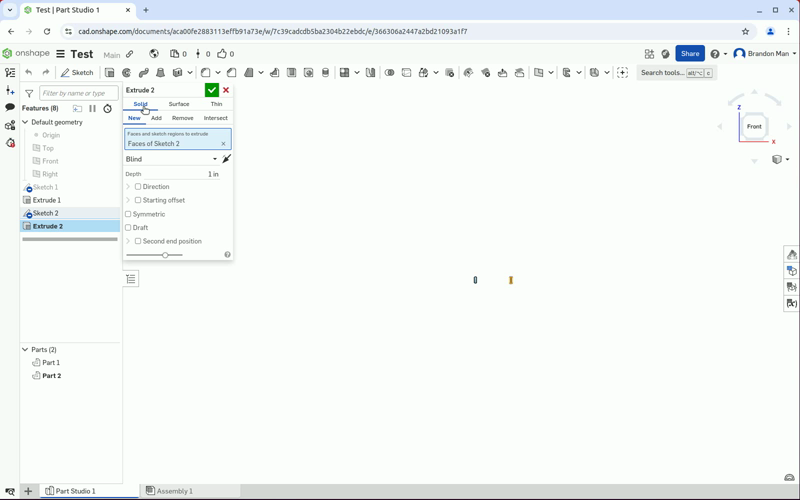
click(143, 106)
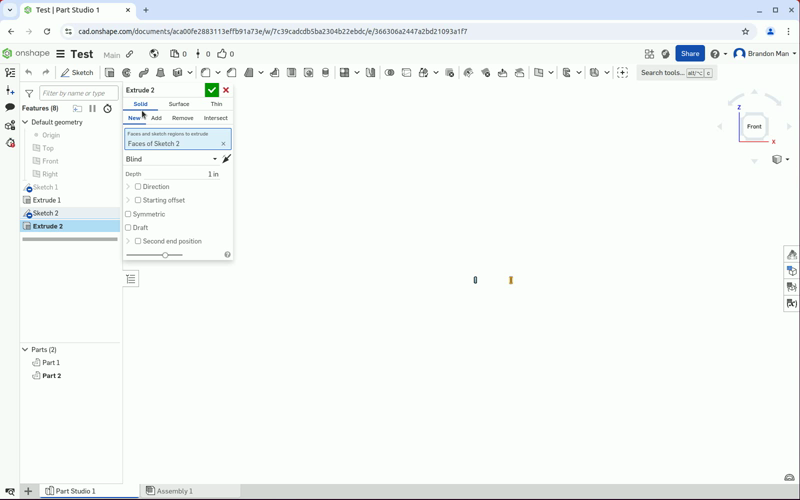
mouse_move(137, 120)
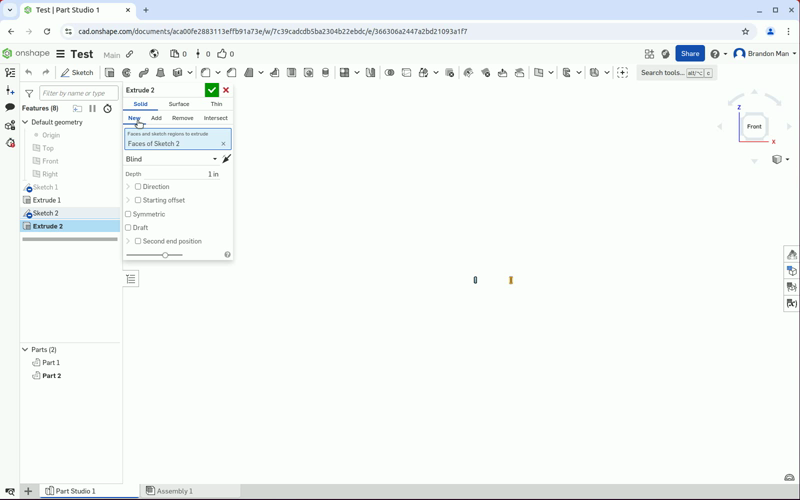
click(137, 120)
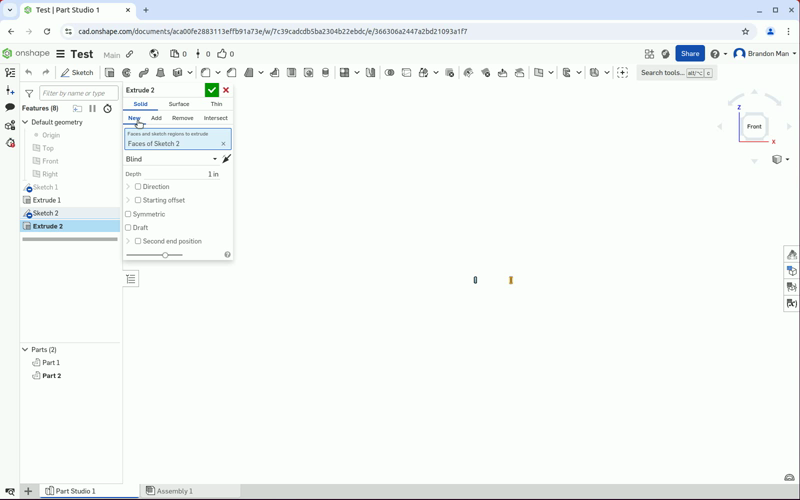
key(tab, 4)
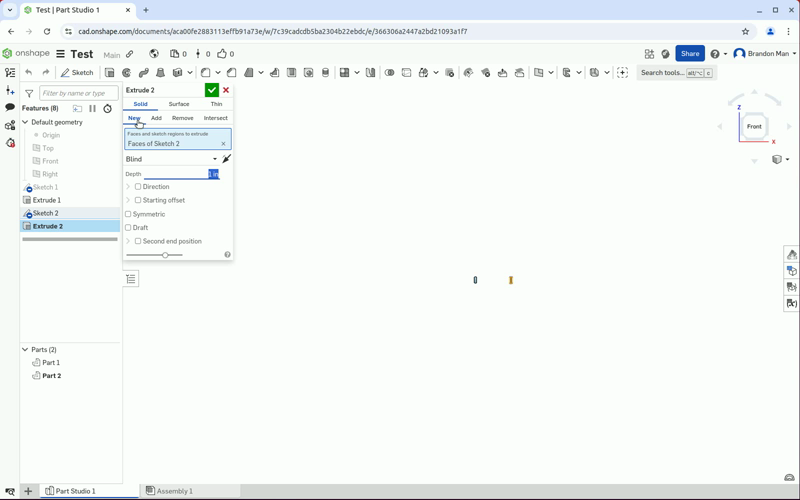
text(2.648)
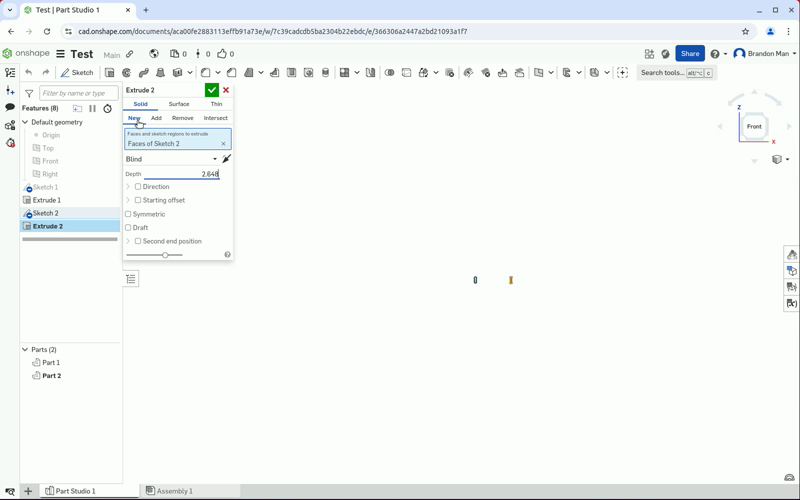
key(enter)
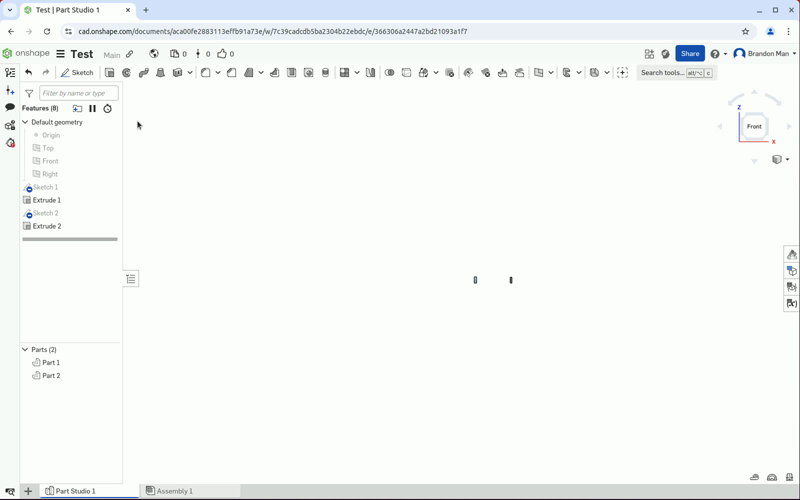
key(shift+h)
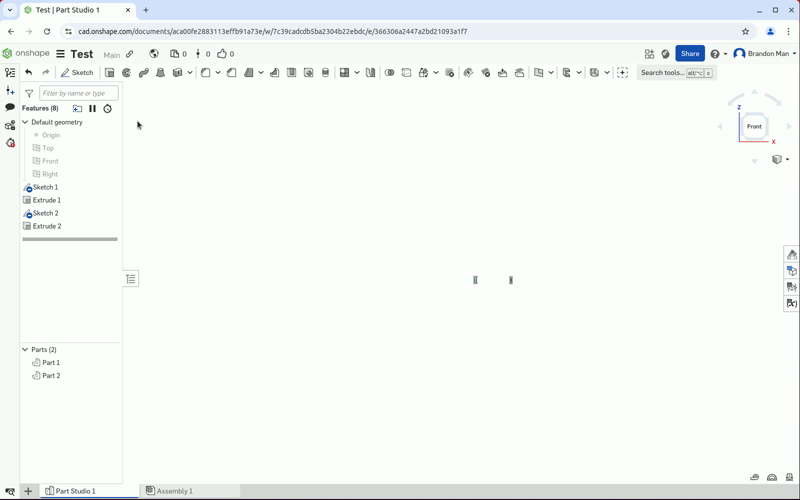
key(shift+h)
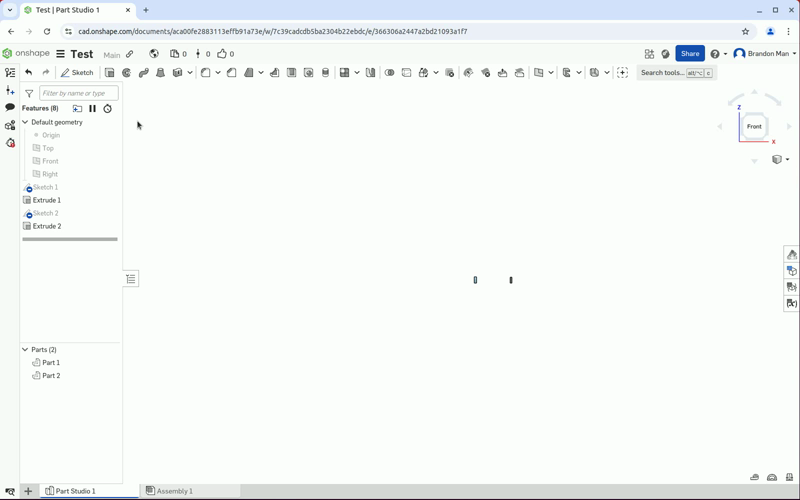
mouse_move(73, 189)
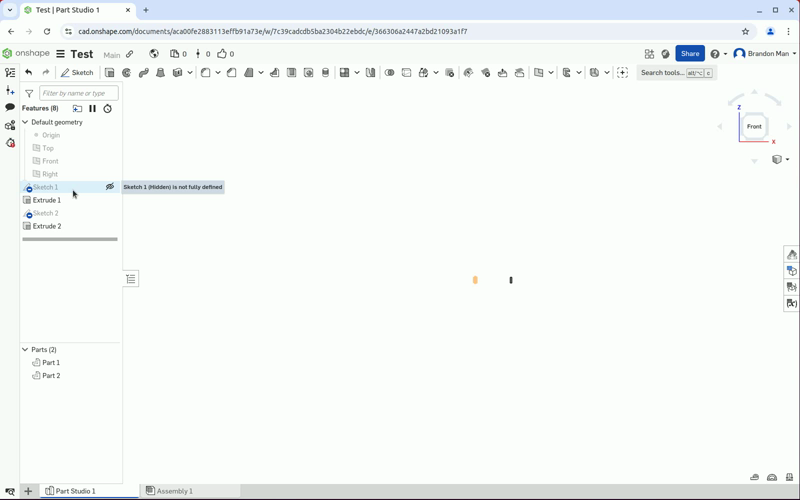
click(73, 189)
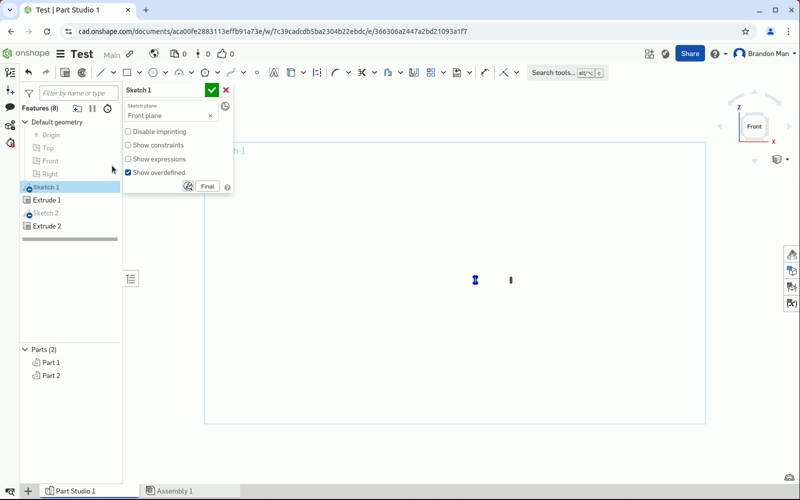
mouse_move(229, 92)
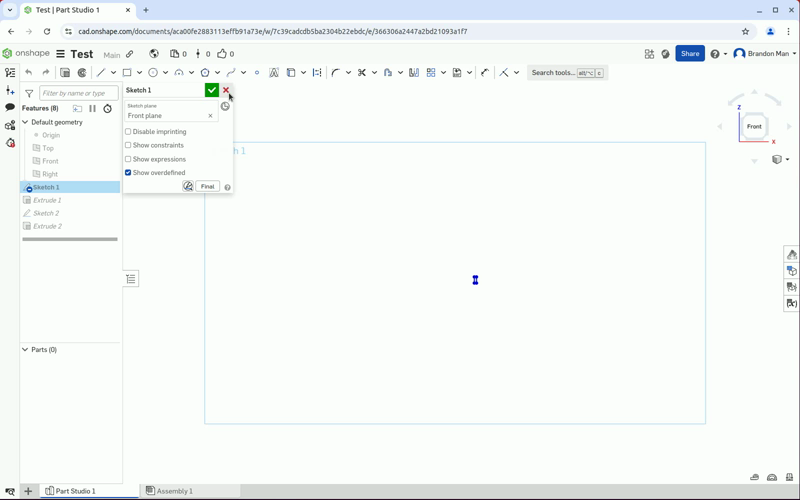
click(229, 92)
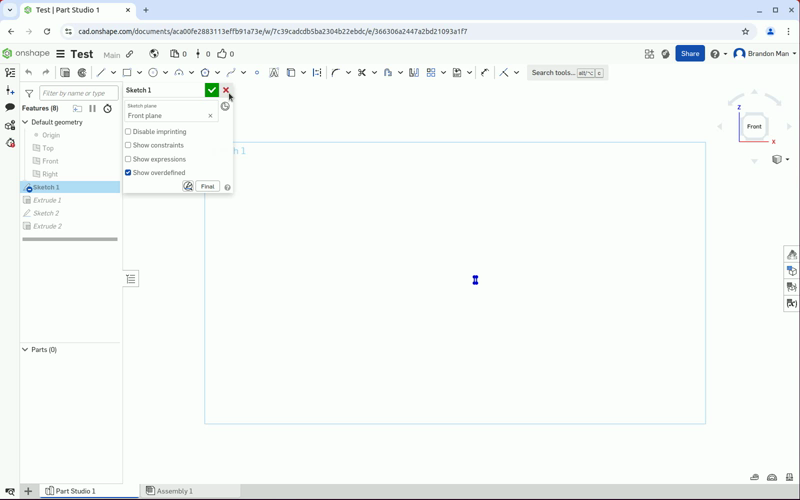
key(shift+s)
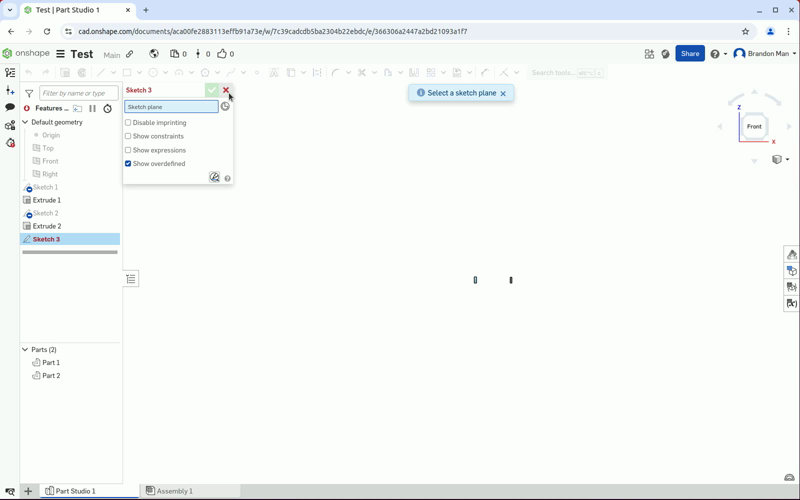
mouse_move(73, 163)
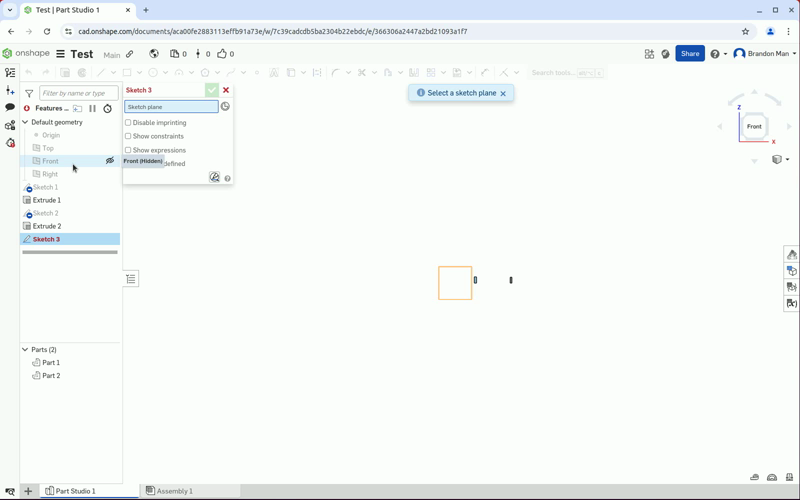
click(73, 163)
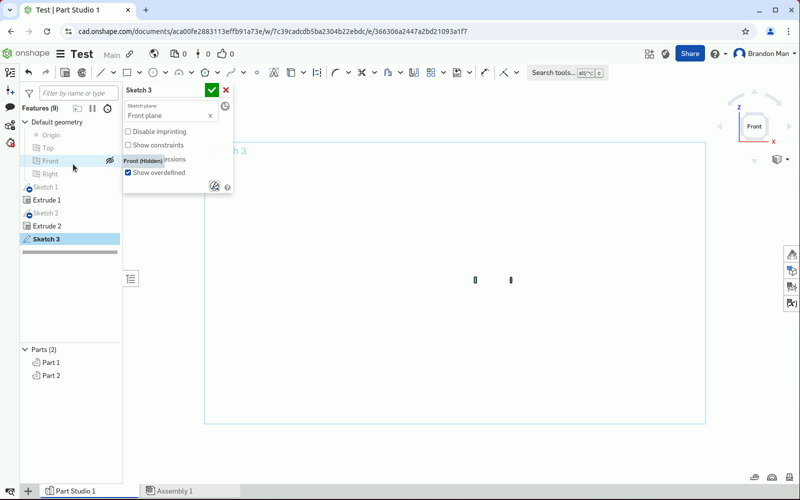
mouse_move(73, 352)
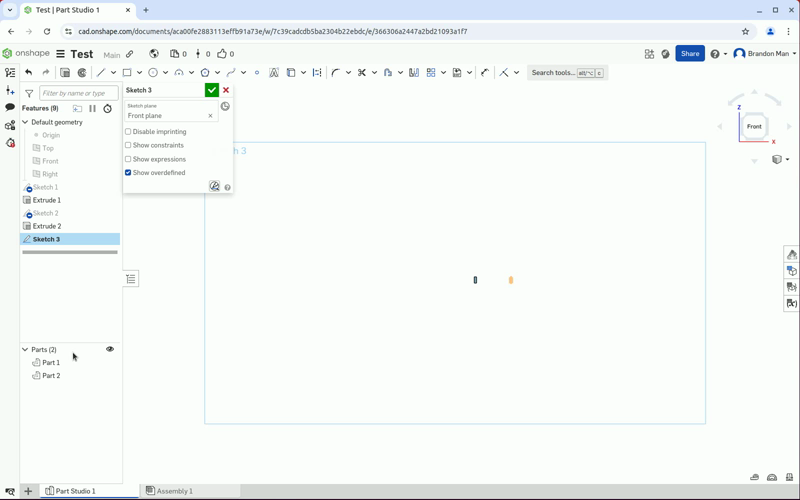
key(y)
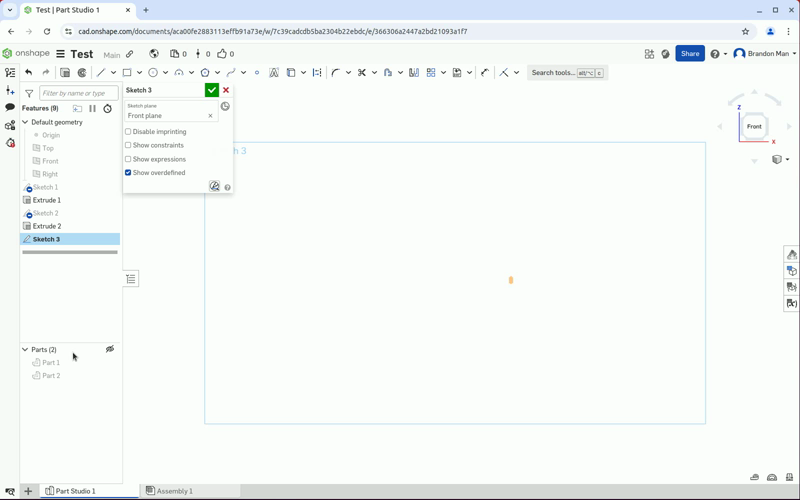
key(l)
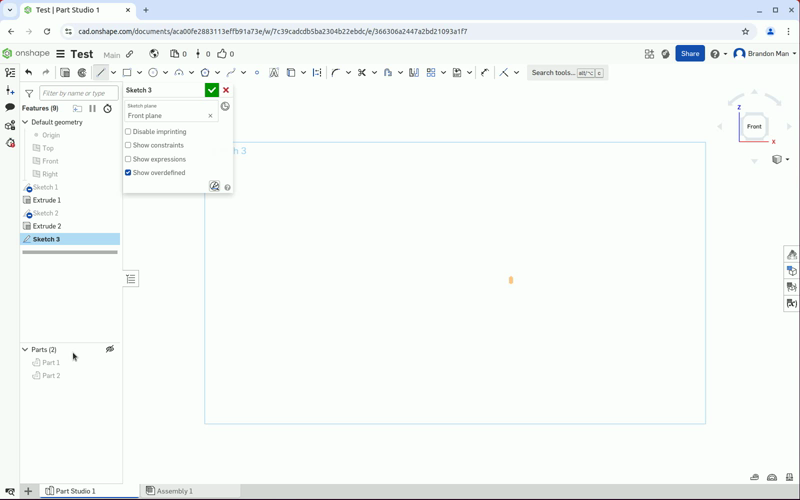
key_down(shift)
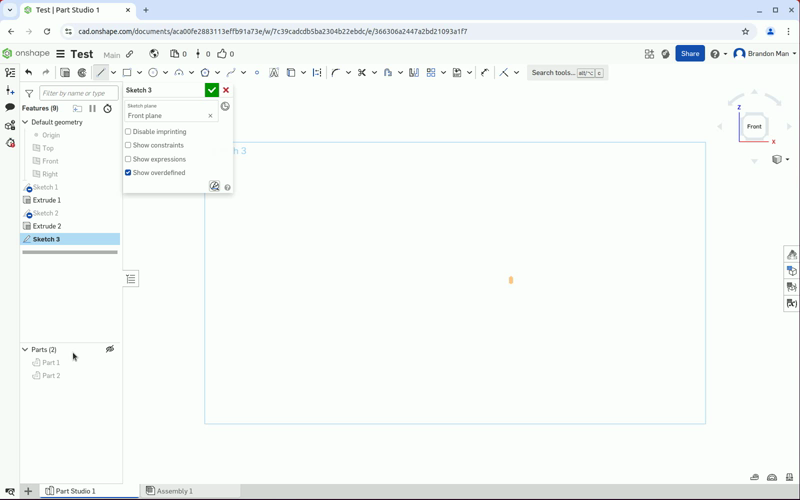
mouse_move(460, 282)
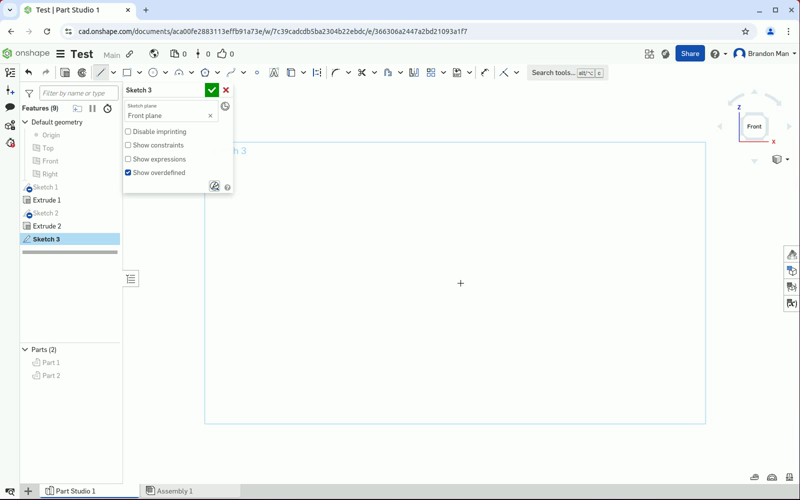
click(460, 282)
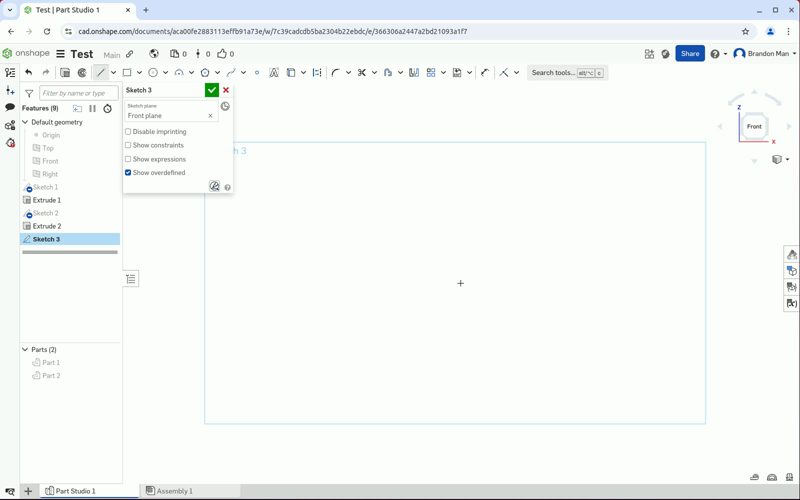
key_up(shift)
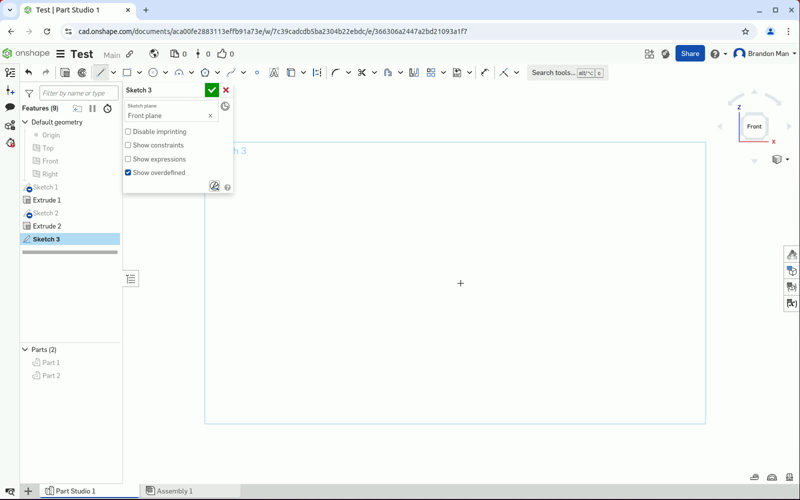
key_down(shift)
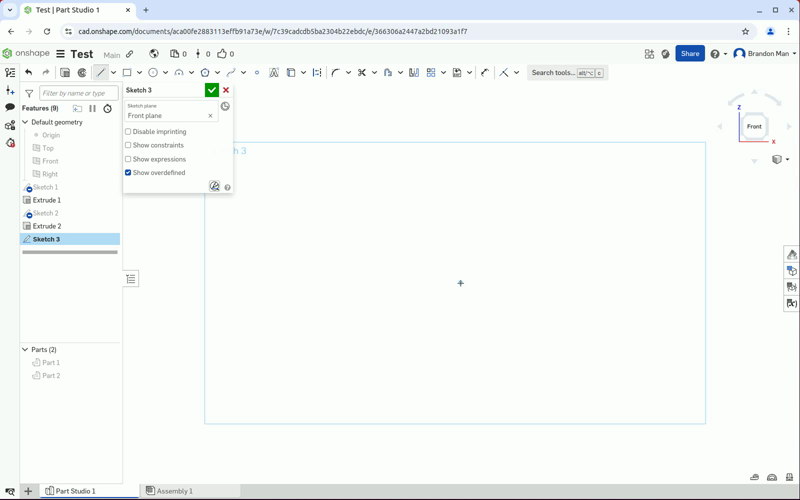
mouse_move(490, 282)
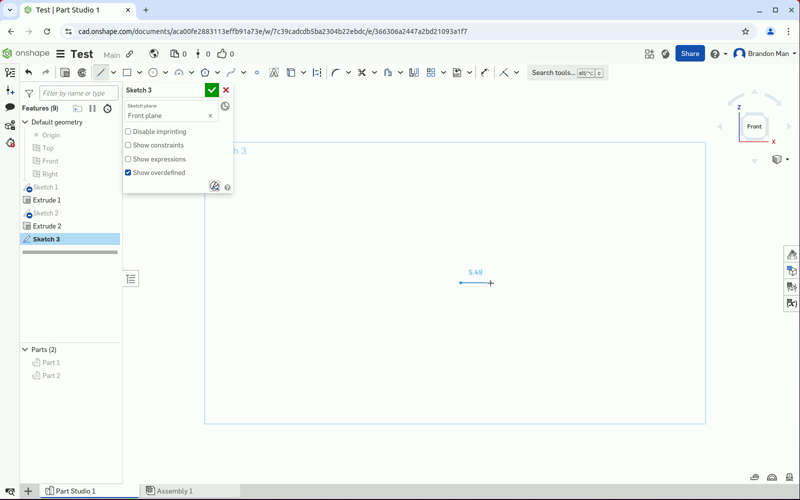
mouse_move(478, 282)
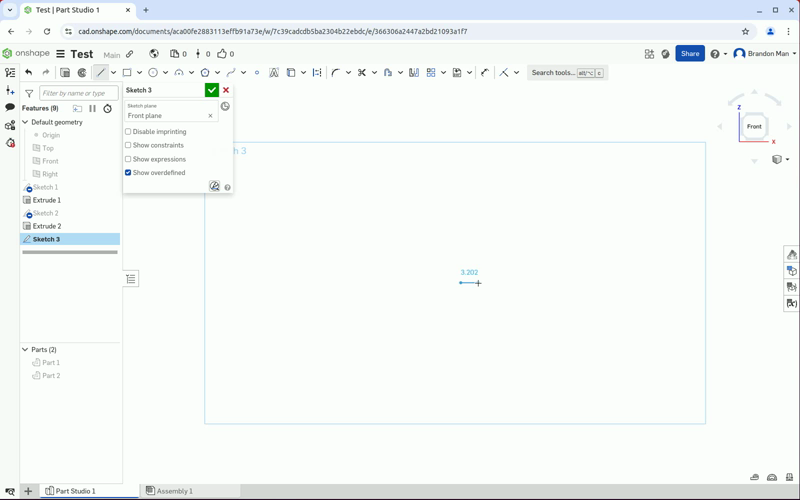
click(478, 282)
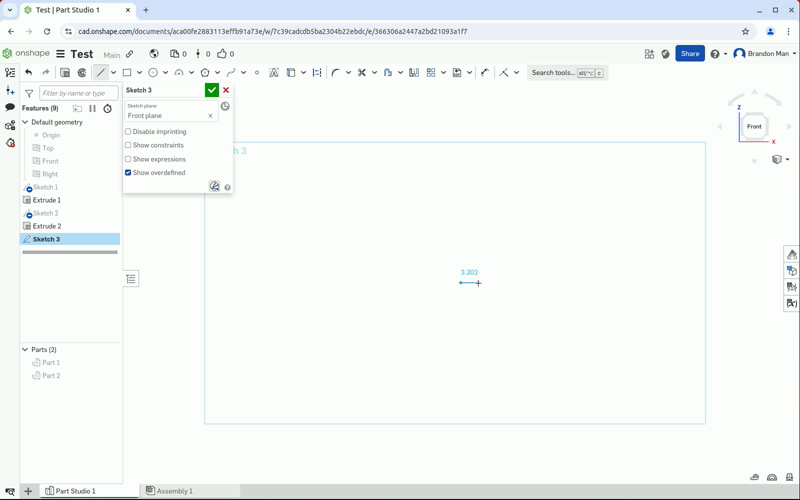
key_up(shift)
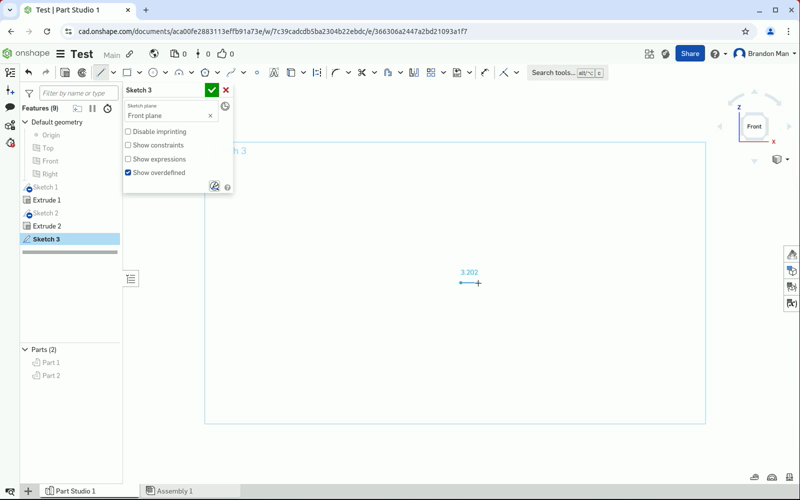
key_down(shift)
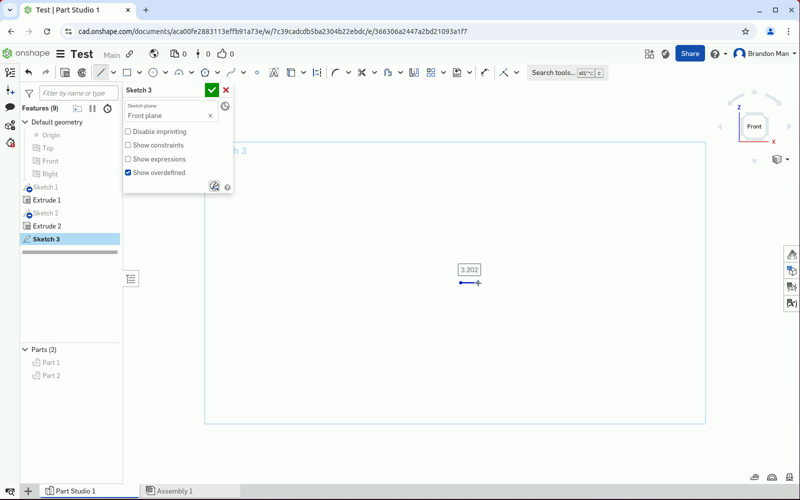
mouse_move(508, 282)
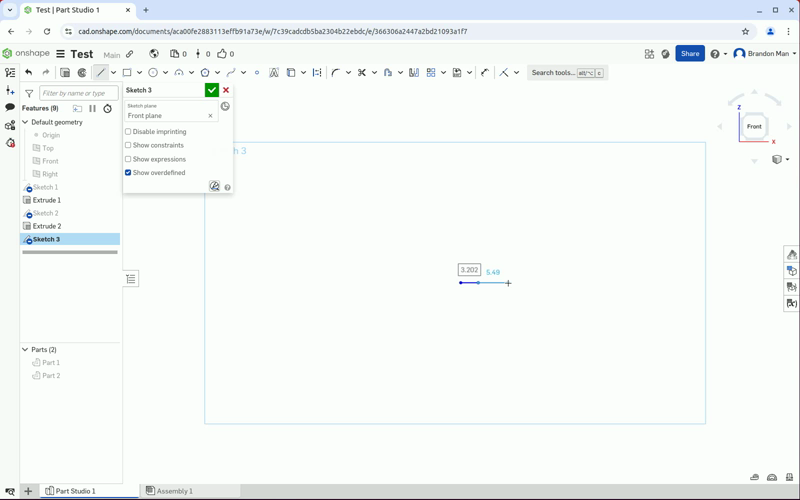
mouse_move(478, 277)
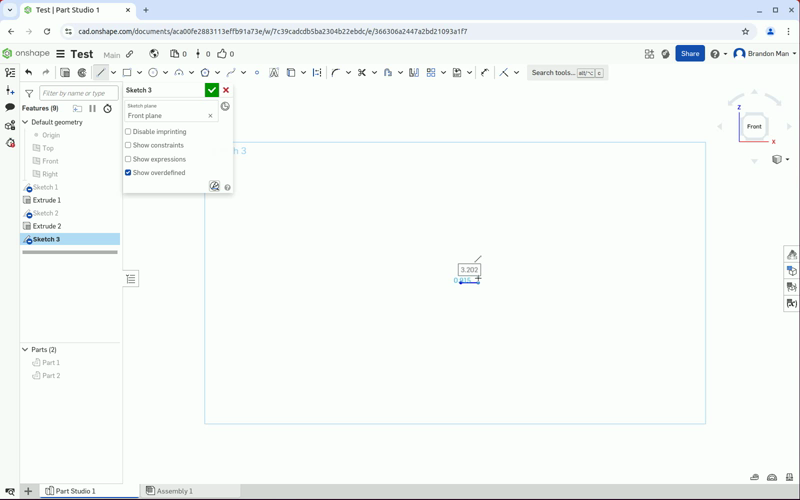
scroll(6)
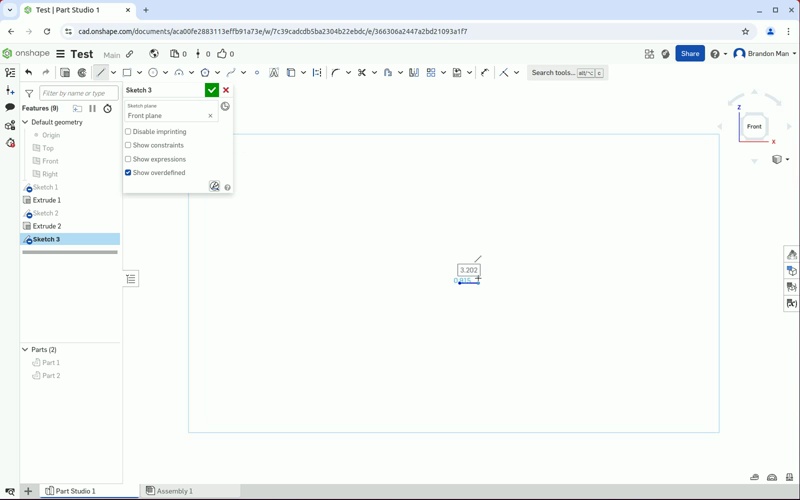
scroll(6)
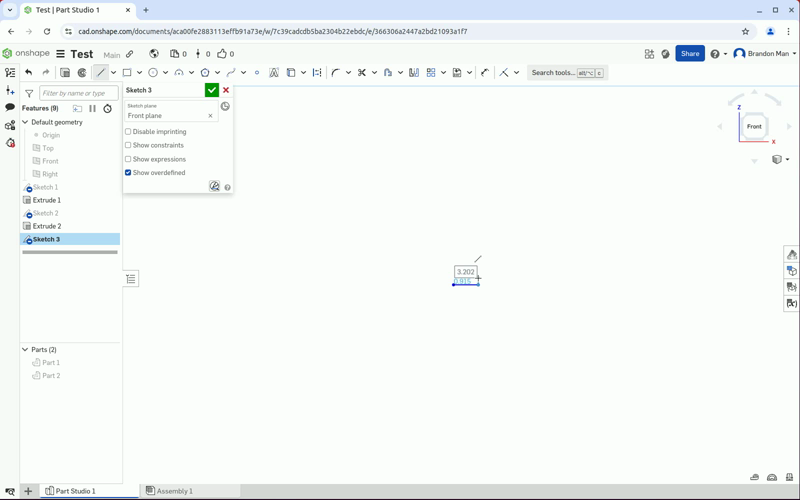
scroll(6)
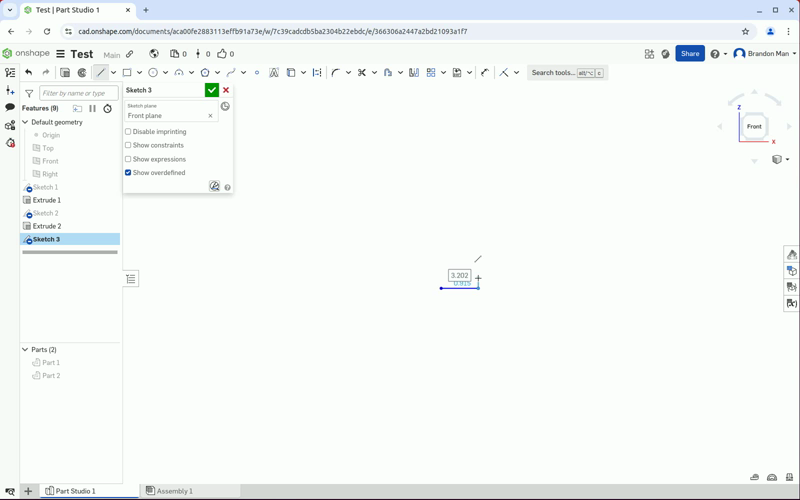
scroll(6)
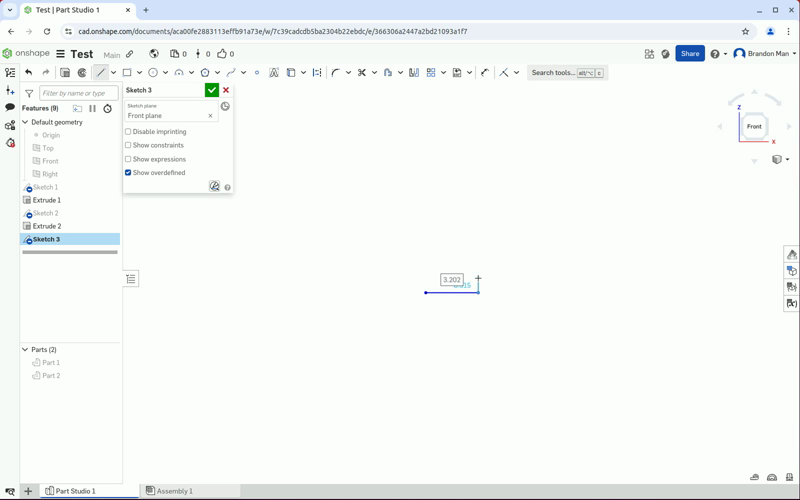
scroll(6)
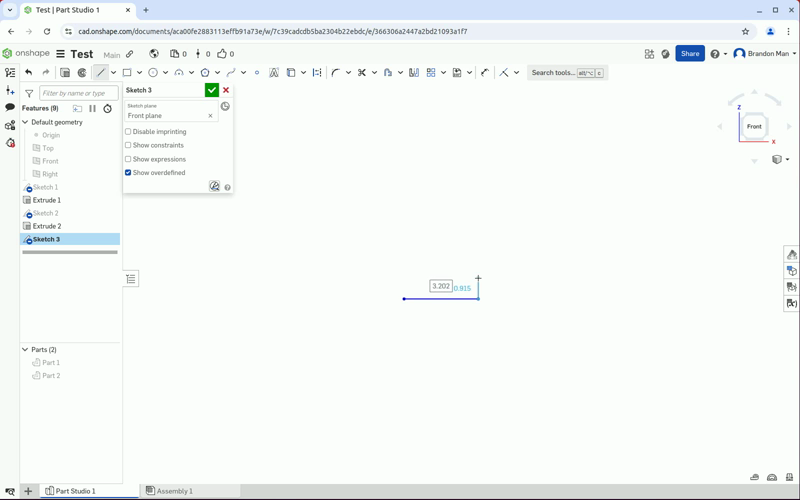
scroll(6)
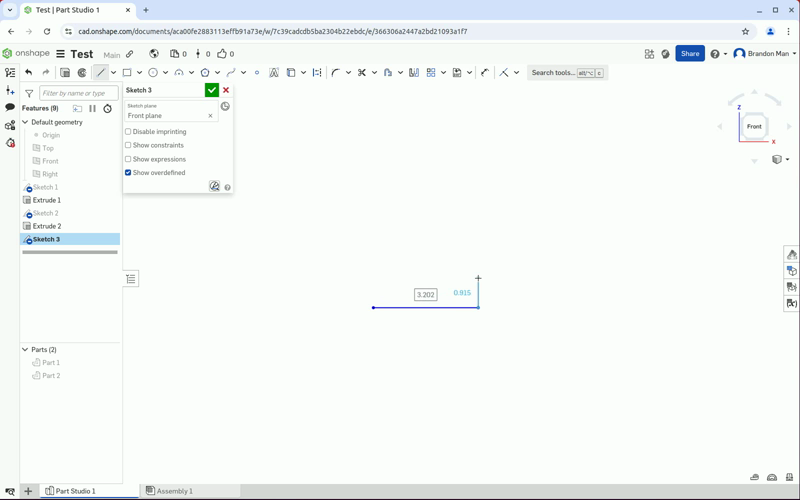
scroll(6)
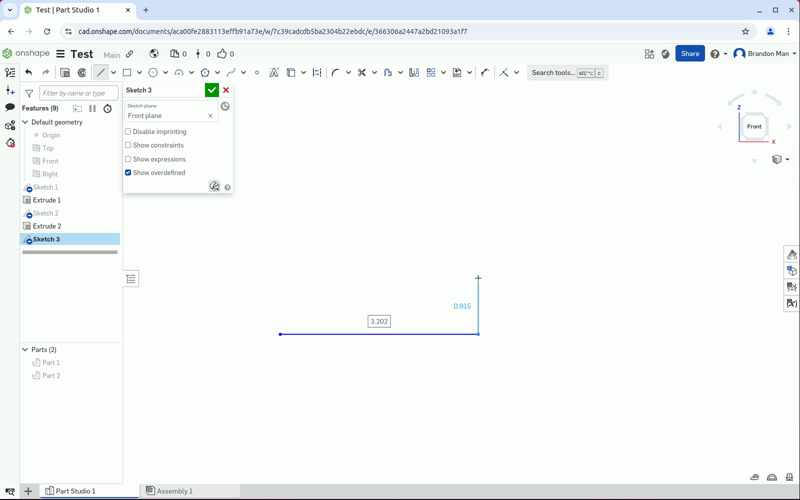
click(478, 277)
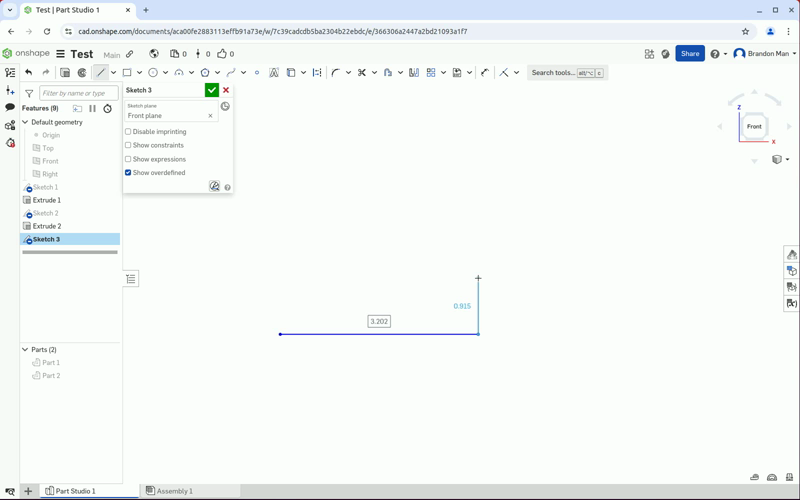
scroll(-6)
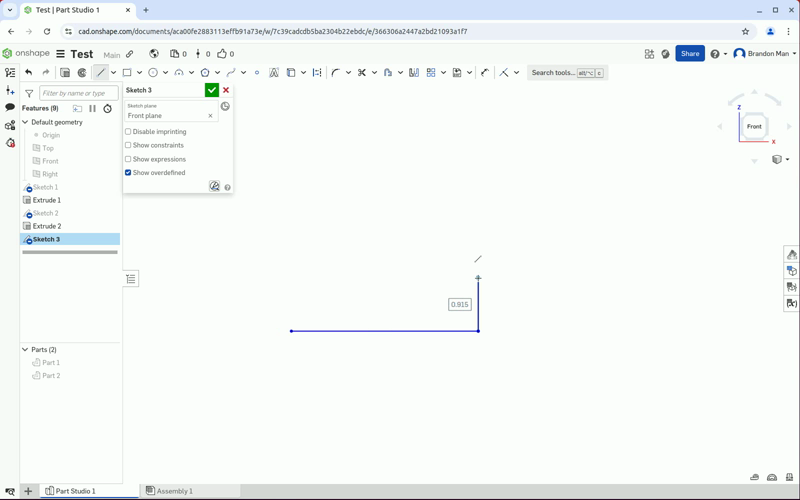
scroll(-6)
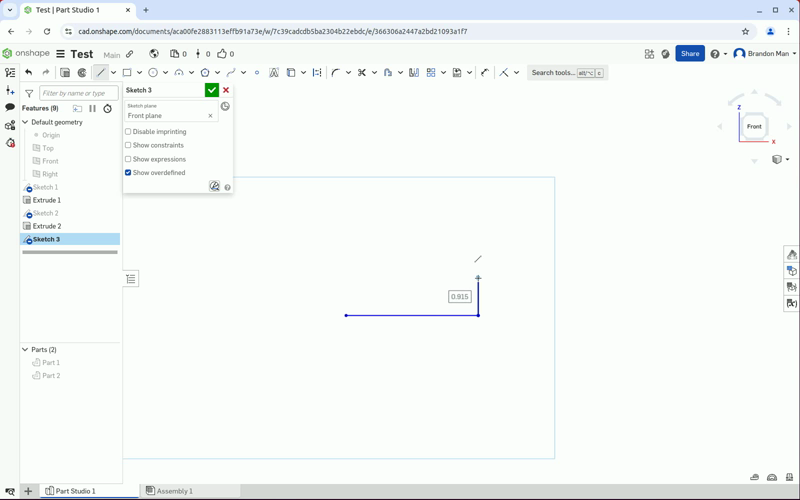
scroll(-6)
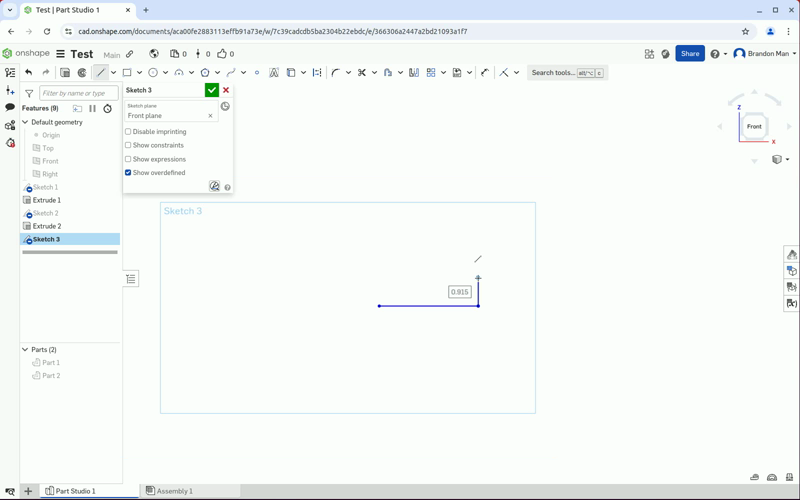
scroll(-6)
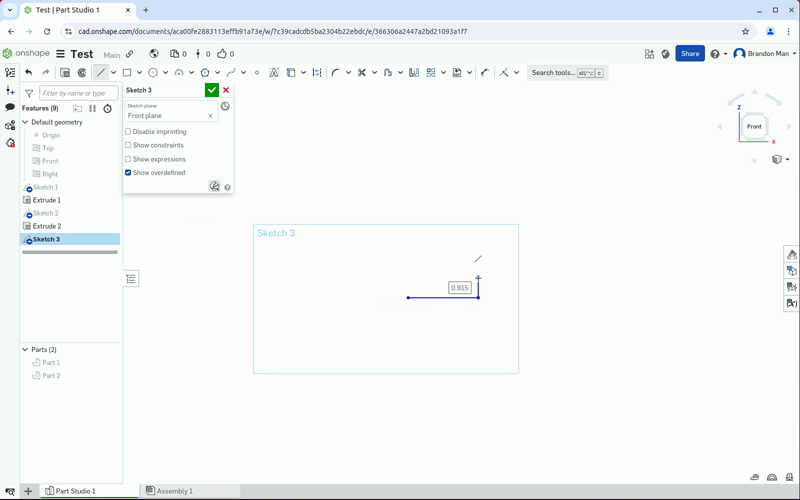
scroll(-6)
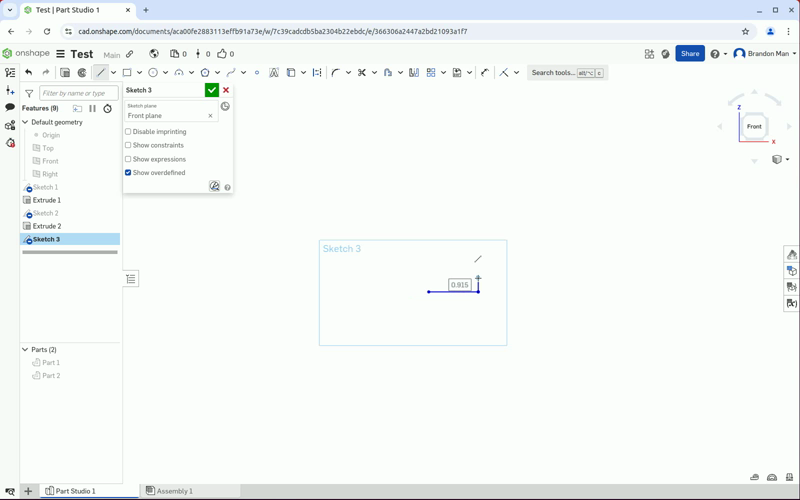
scroll(-6)
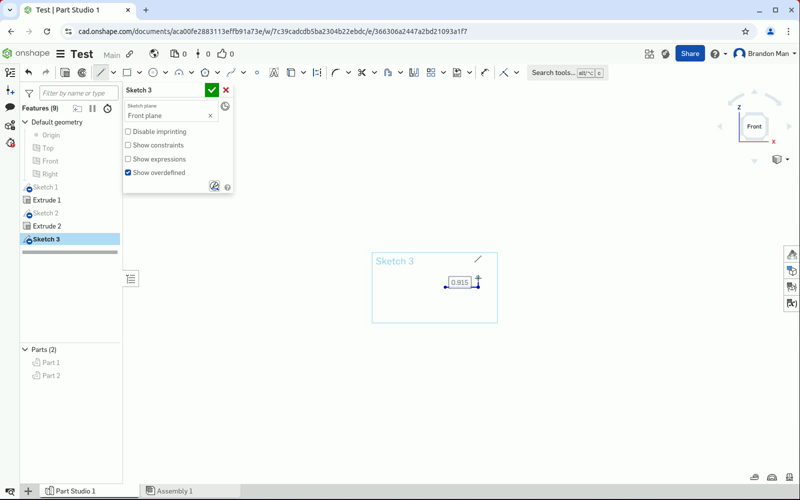
scroll(-6)
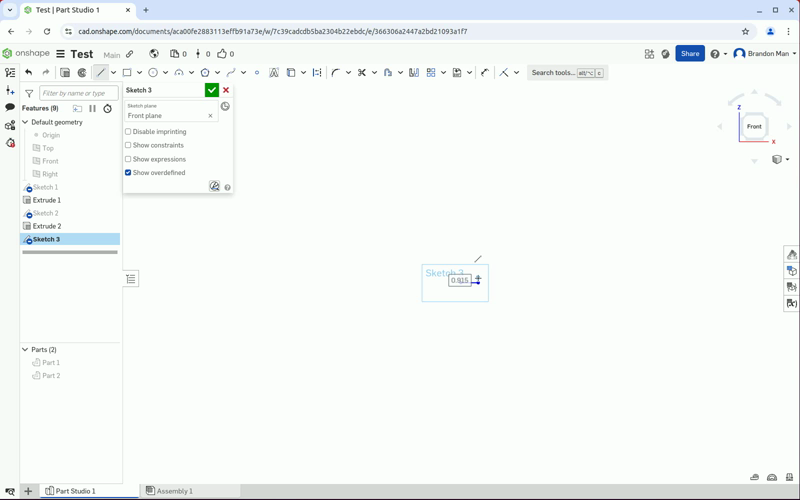
key_up(shift)
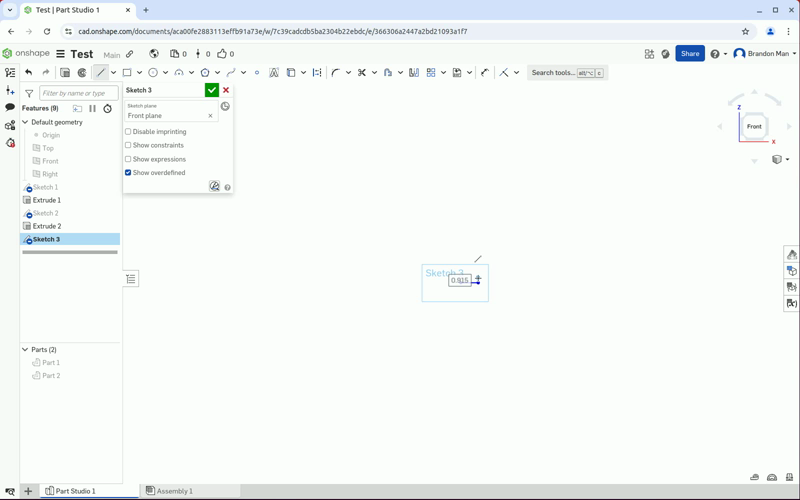
key_down(shift)
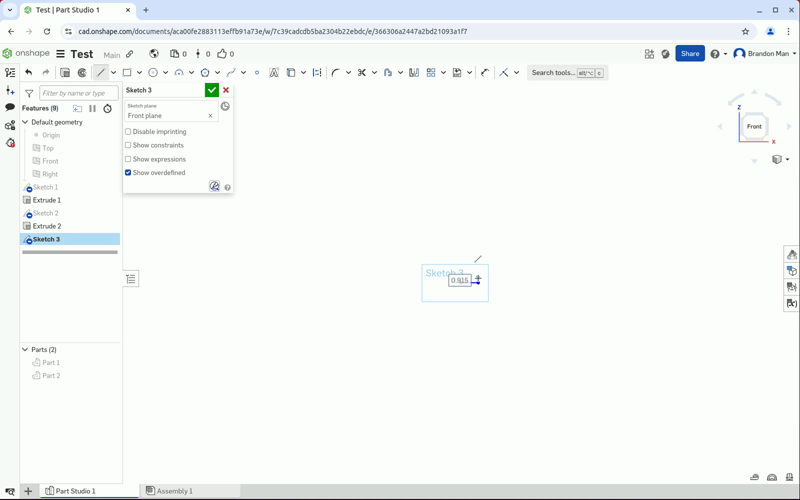
mouse_move(508, 277)
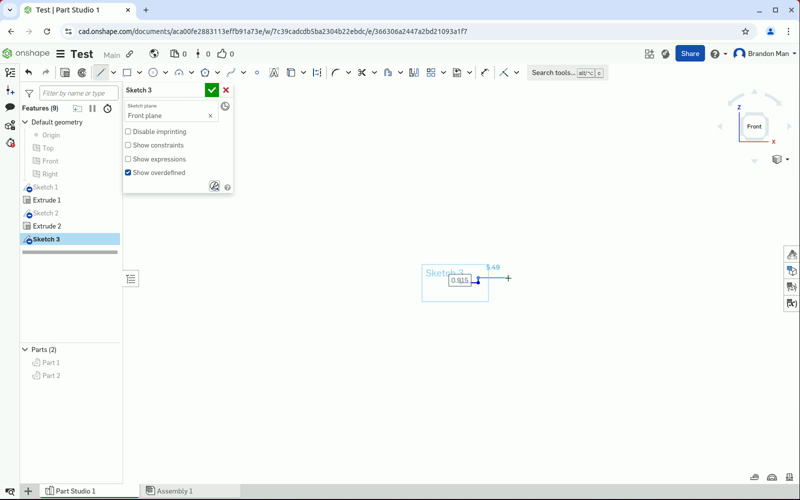
mouse_move(480, 277)
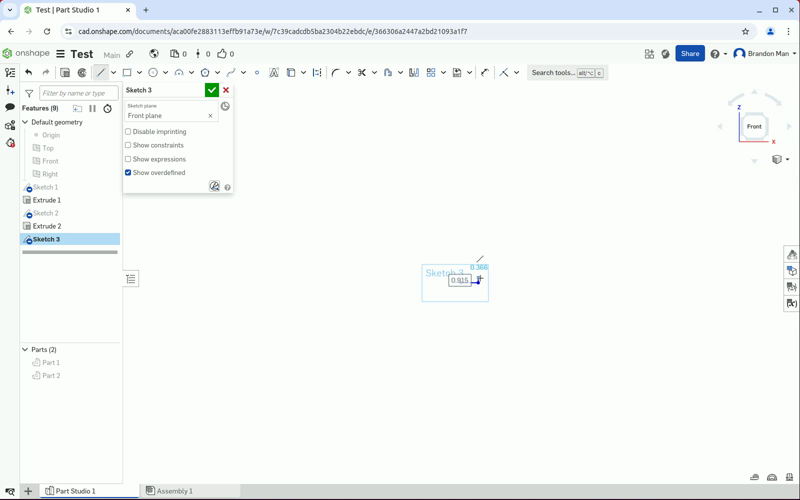
scroll(6)
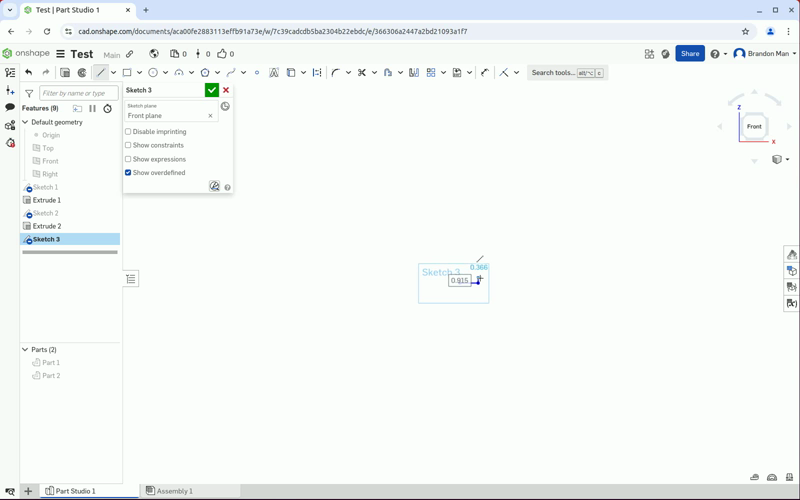
scroll(6)
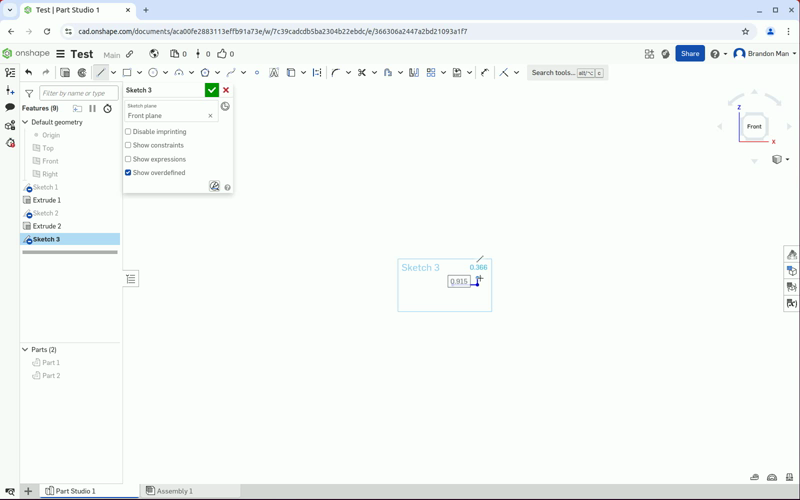
scroll(6)
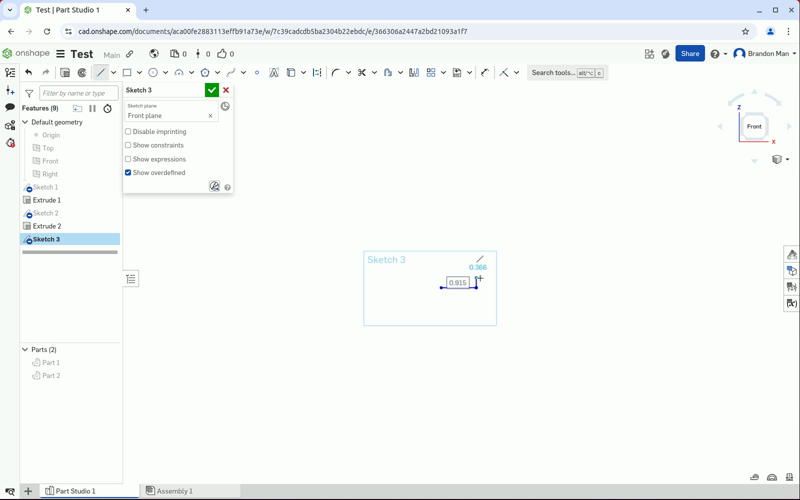
scroll(6)
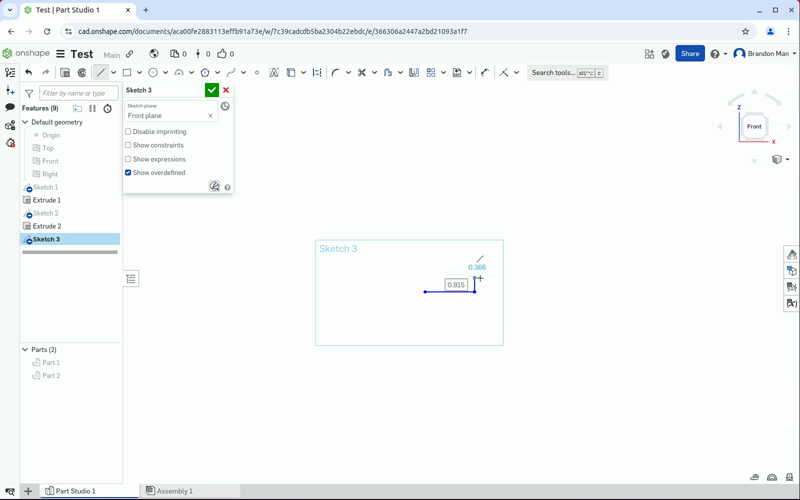
scroll(6)
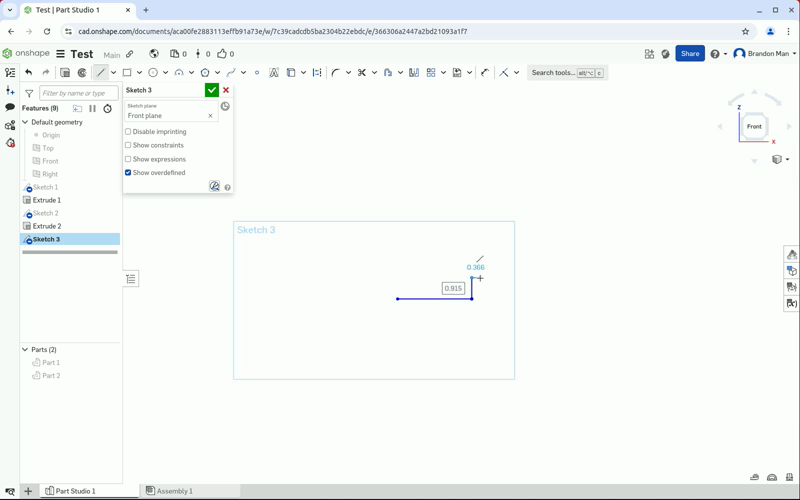
scroll(6)
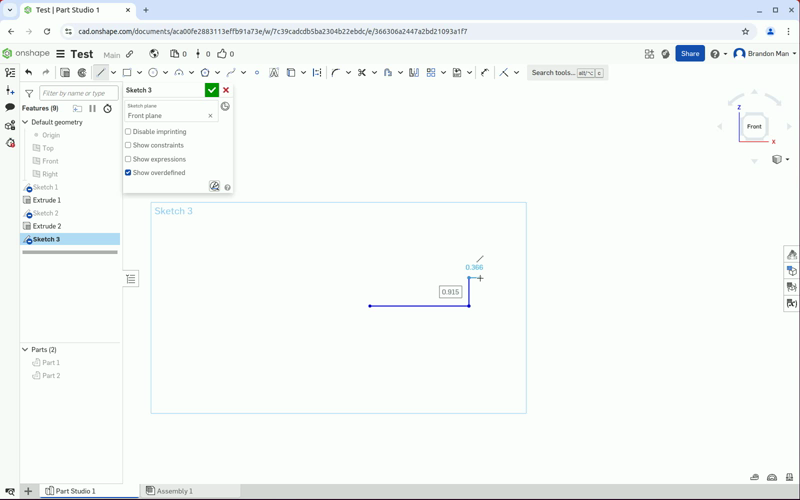
scroll(6)
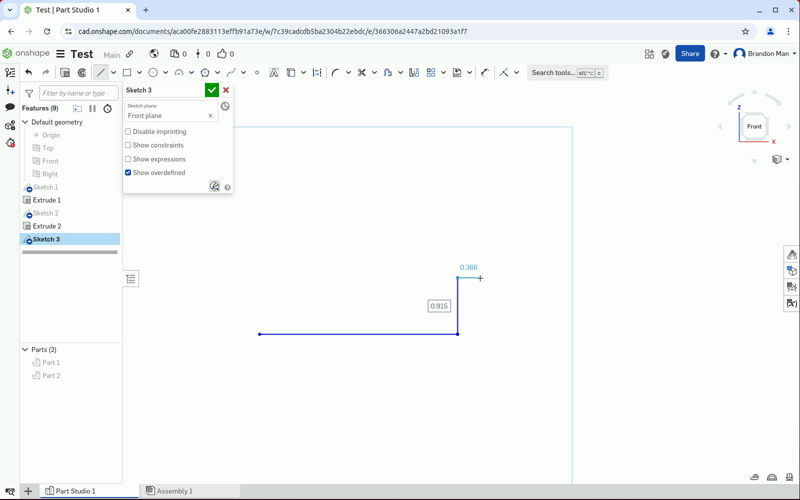
click(480, 277)
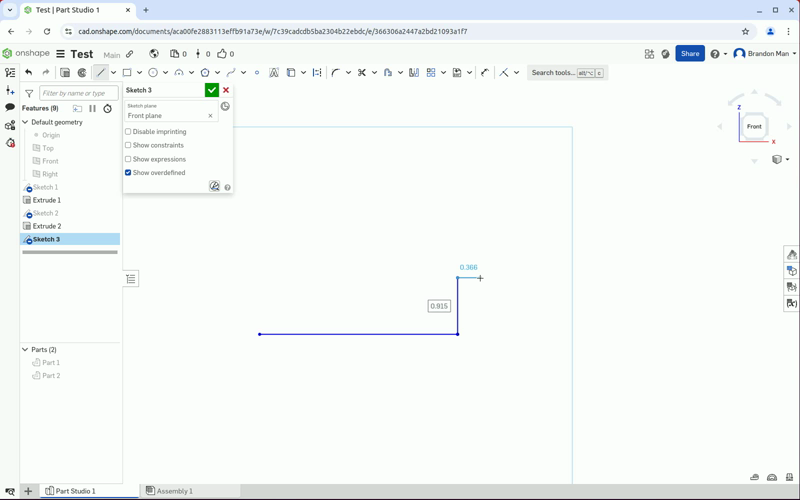
scroll(-6)
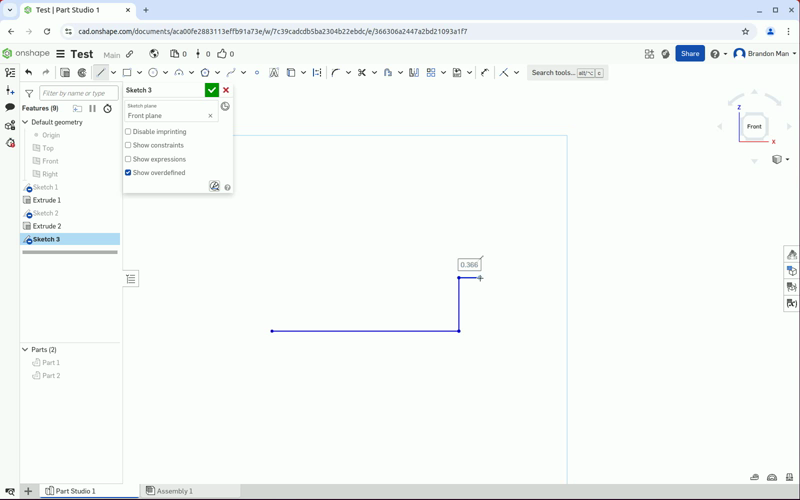
scroll(-6)
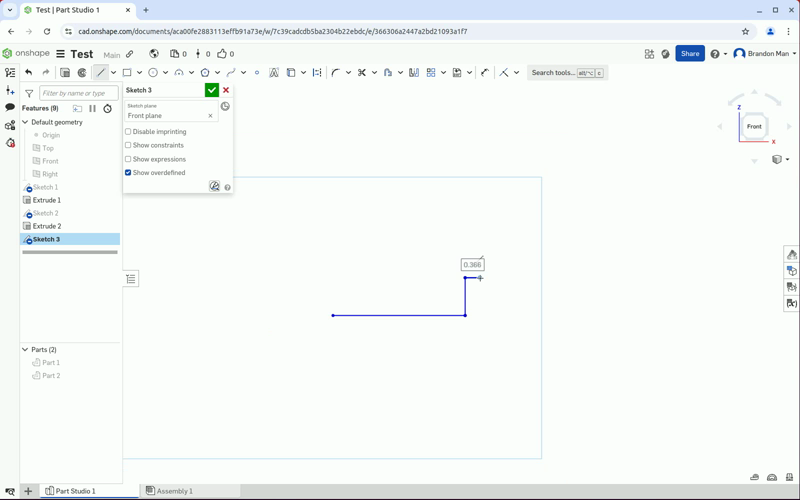
scroll(-6)
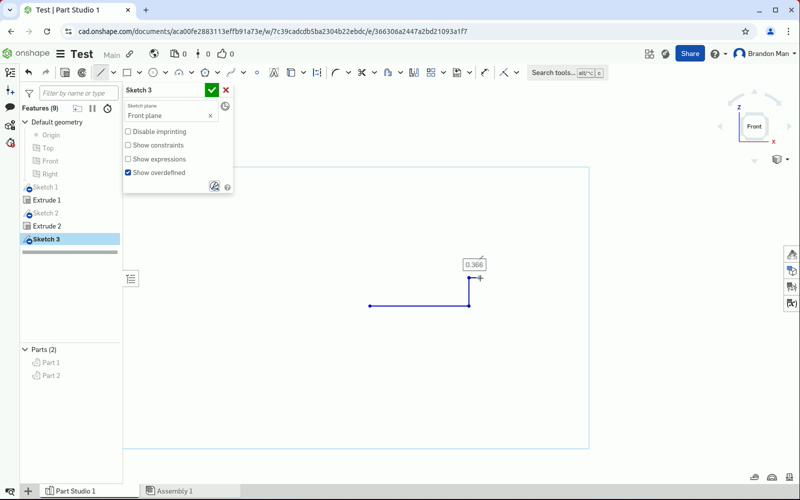
scroll(-6)
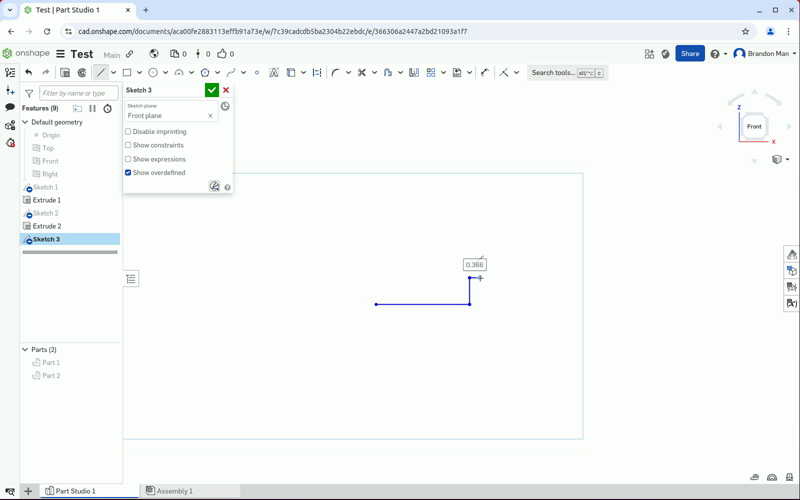
scroll(-6)
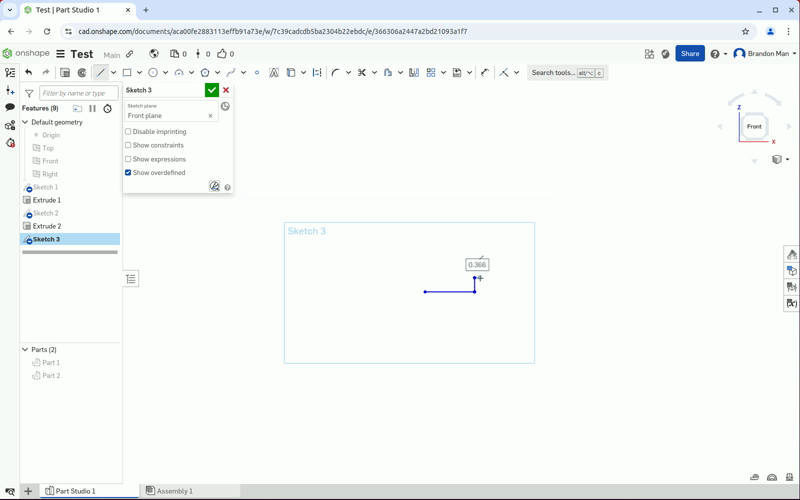
scroll(-6)
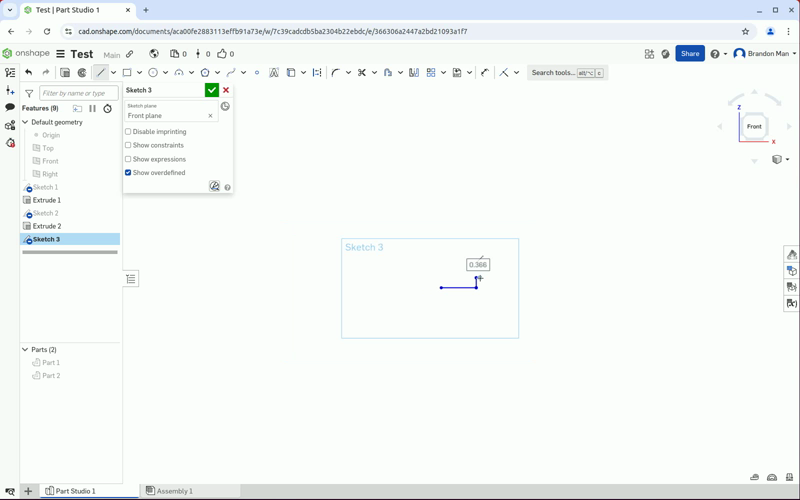
scroll(-6)
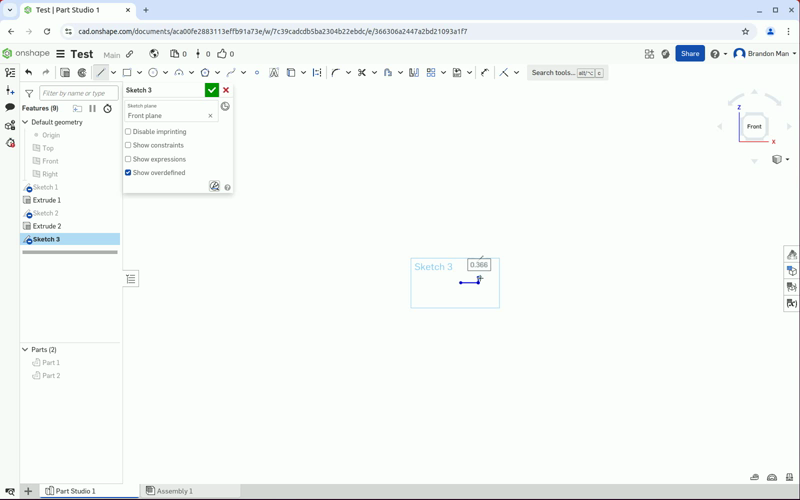
key_up(shift)
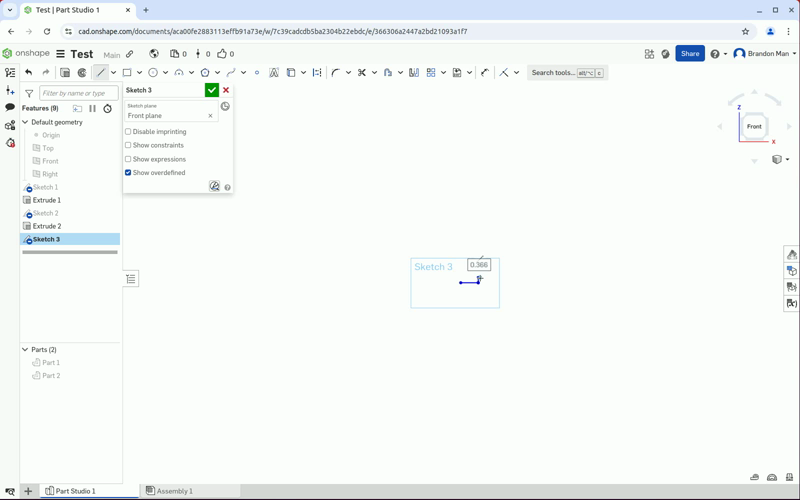
key_down(shift)
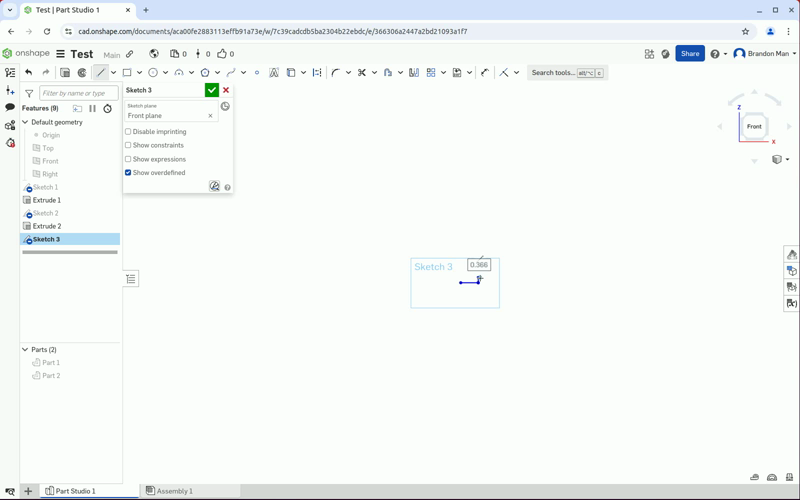
mouse_move(510, 277)
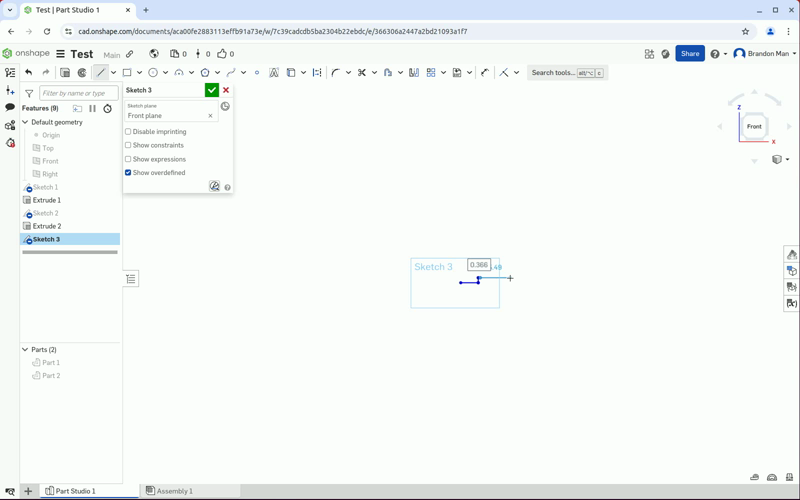
mouse_move(480, 282)
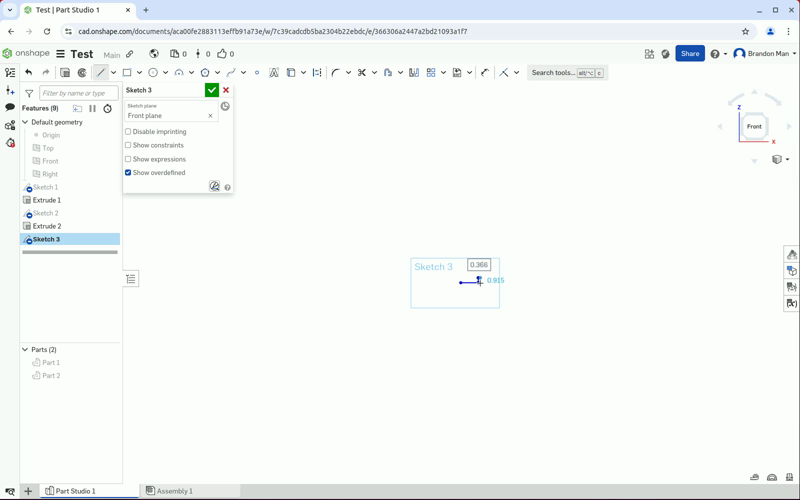
scroll(6)
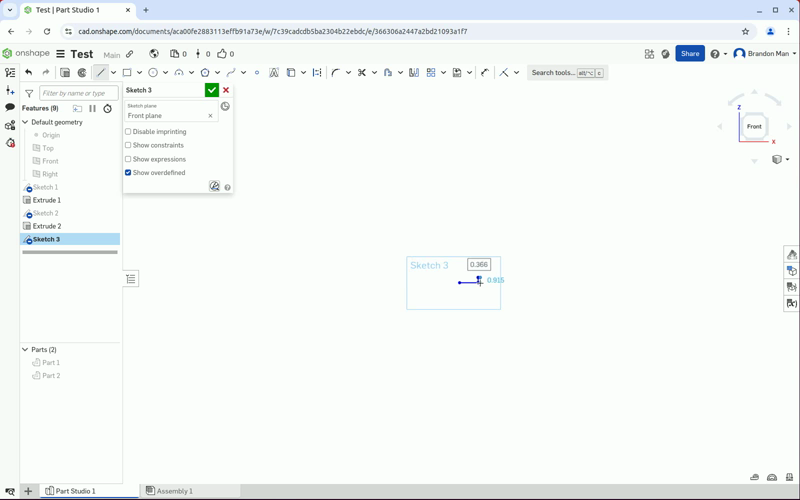
scroll(6)
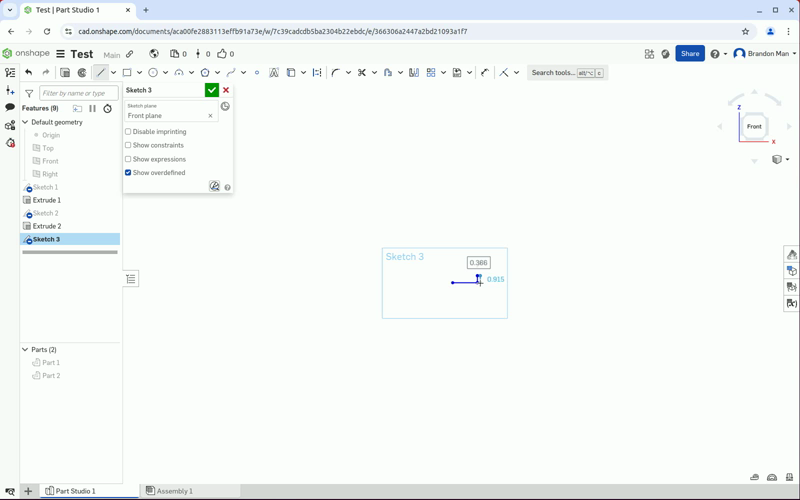
scroll(6)
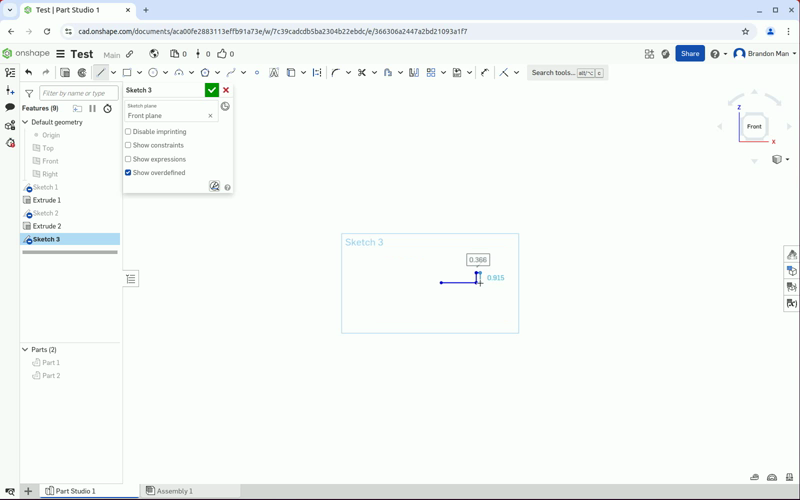
scroll(6)
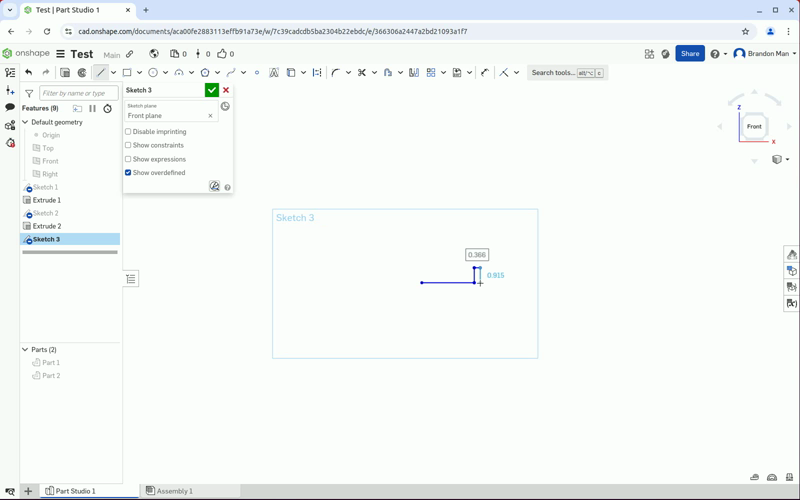
scroll(6)
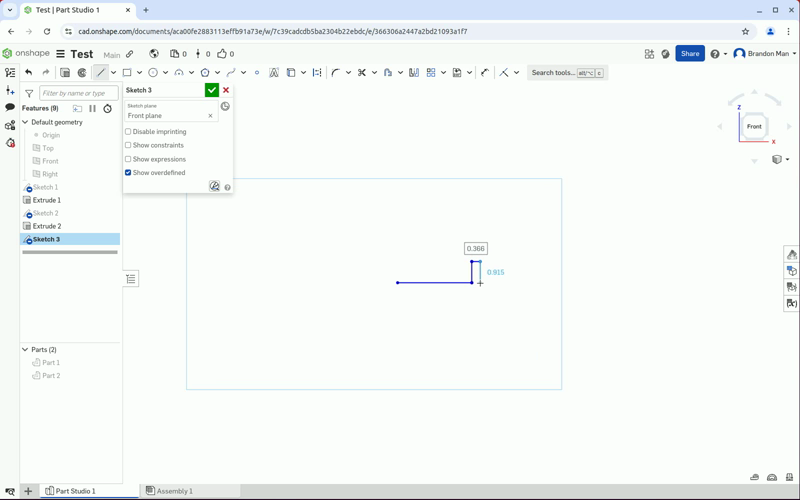
scroll(6)
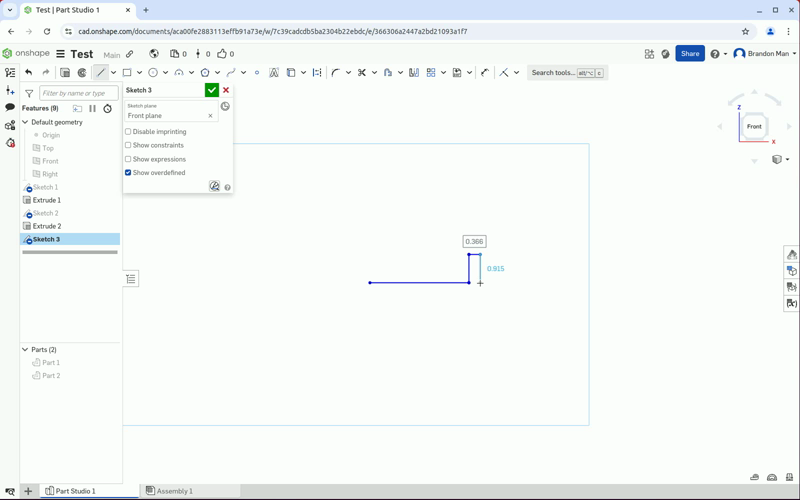
scroll(6)
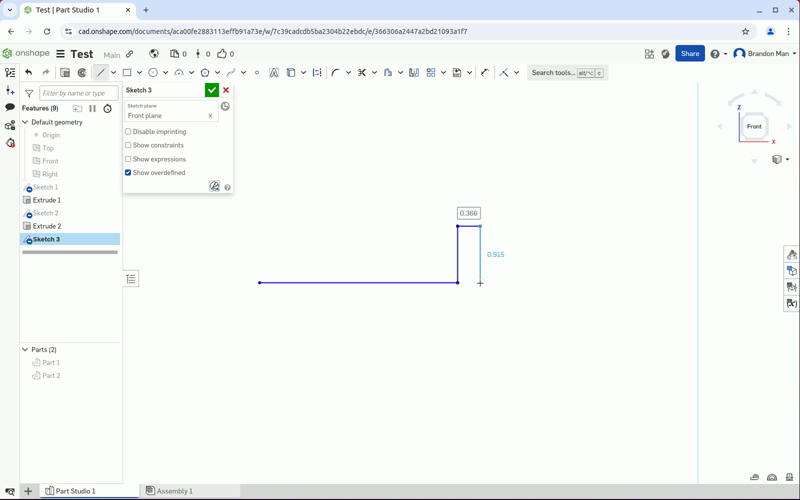
click(480, 282)
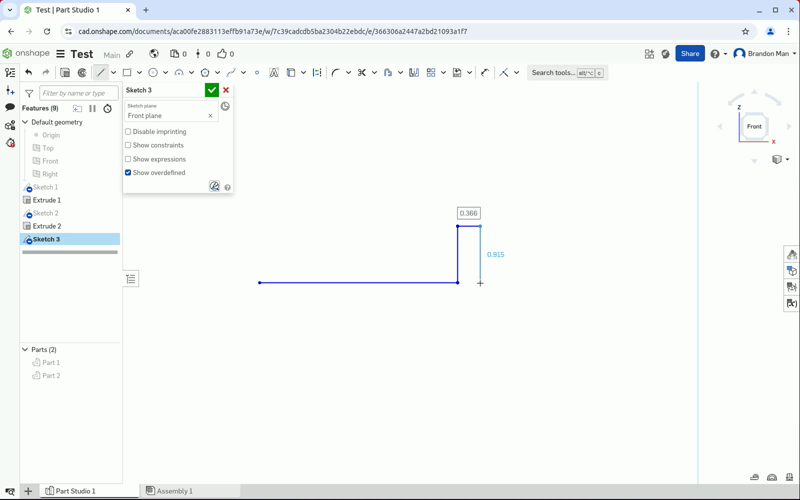
scroll(-6)
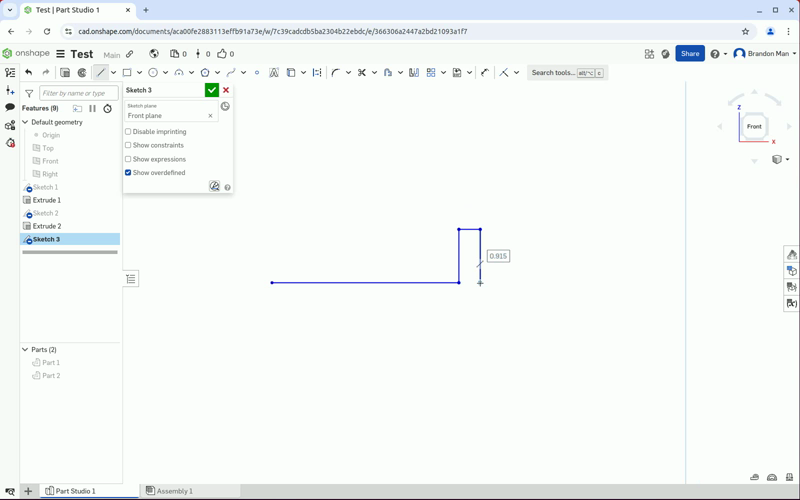
scroll(-6)
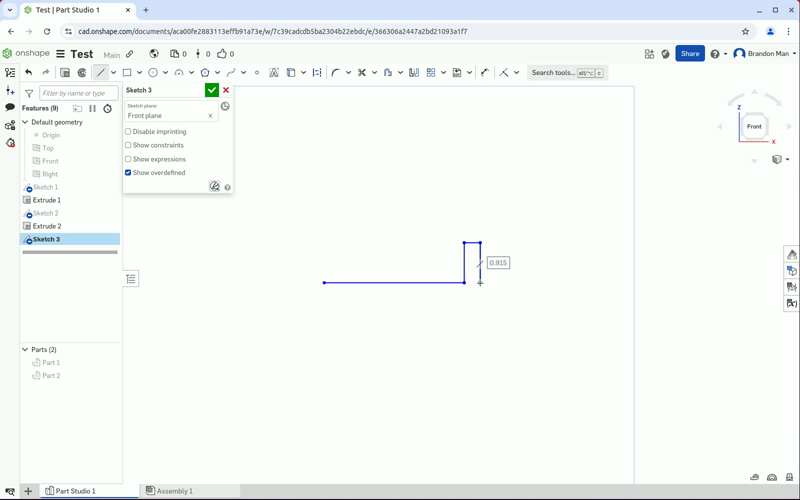
scroll(-6)
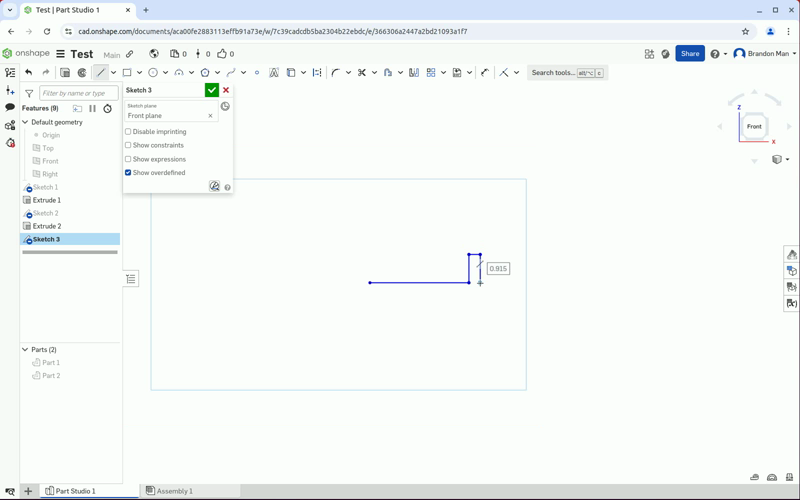
scroll(-6)
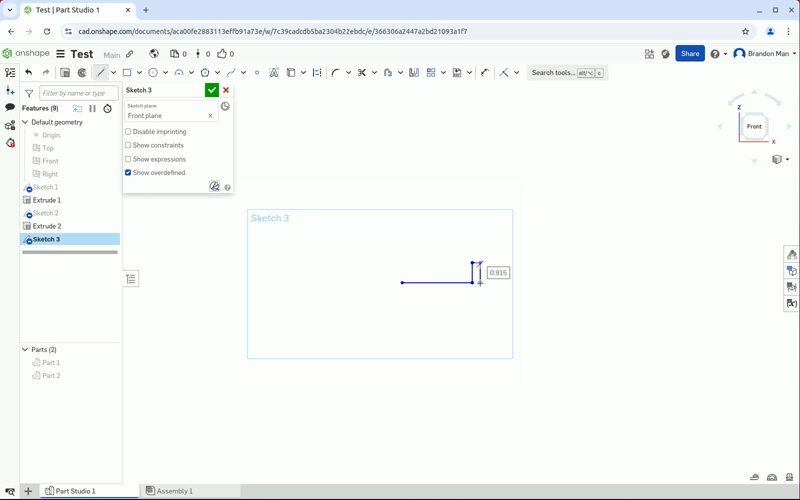
scroll(-6)
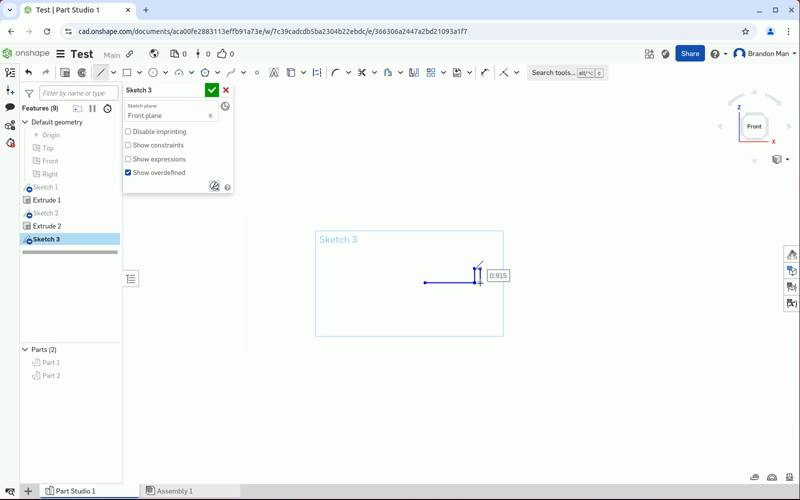
scroll(-6)
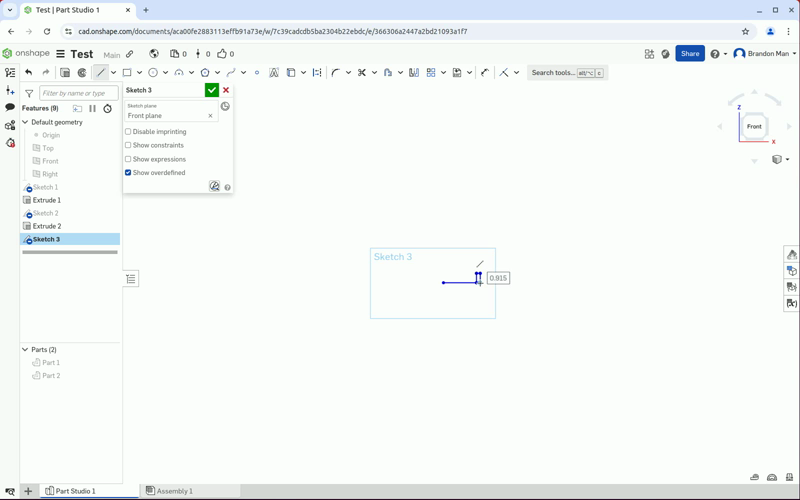
scroll(-6)
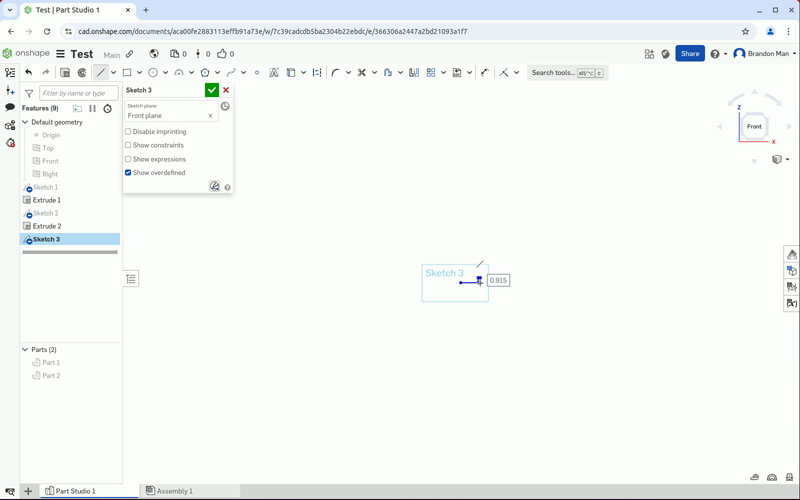
key_up(shift)
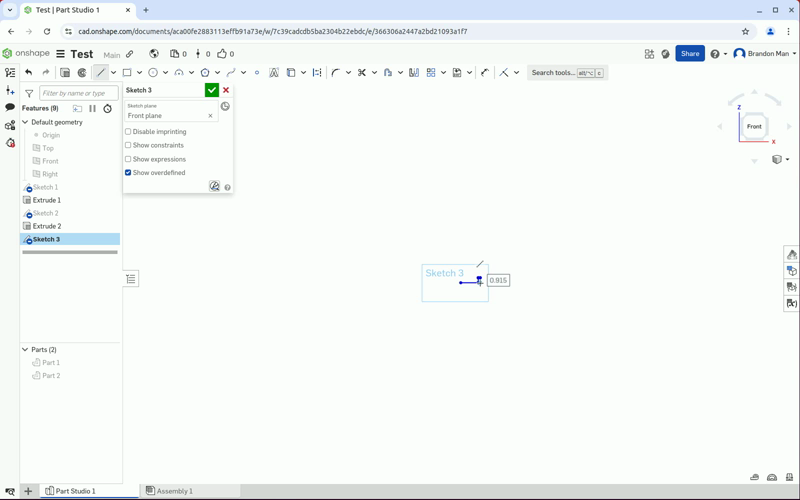
key_down(shift)
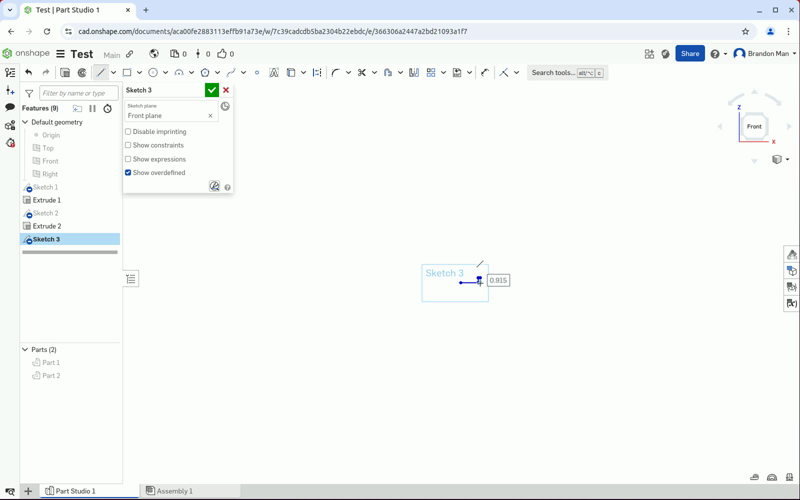
mouse_move(510, 282)
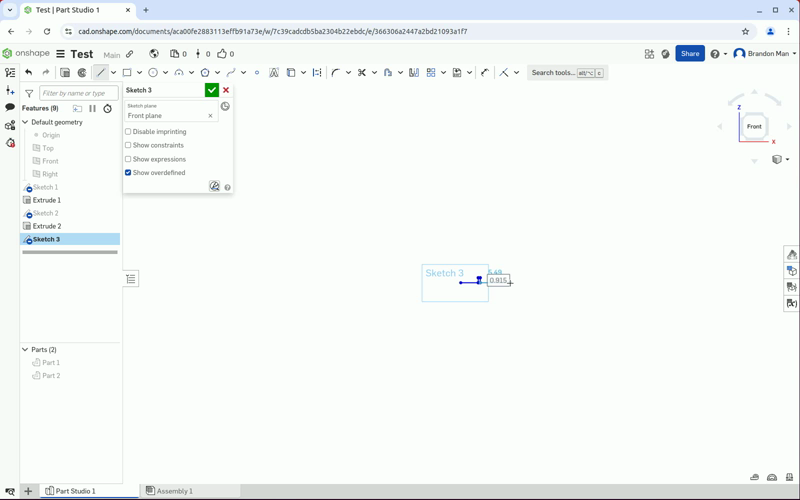
mouse_move(509, 282)
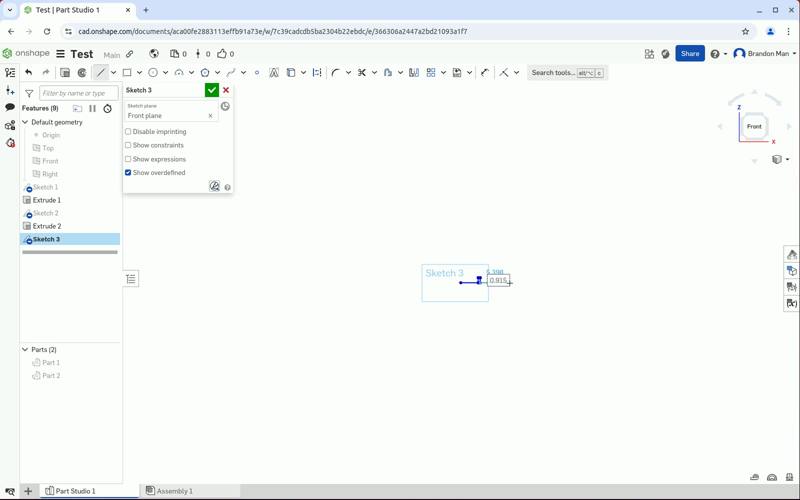
click(509, 282)
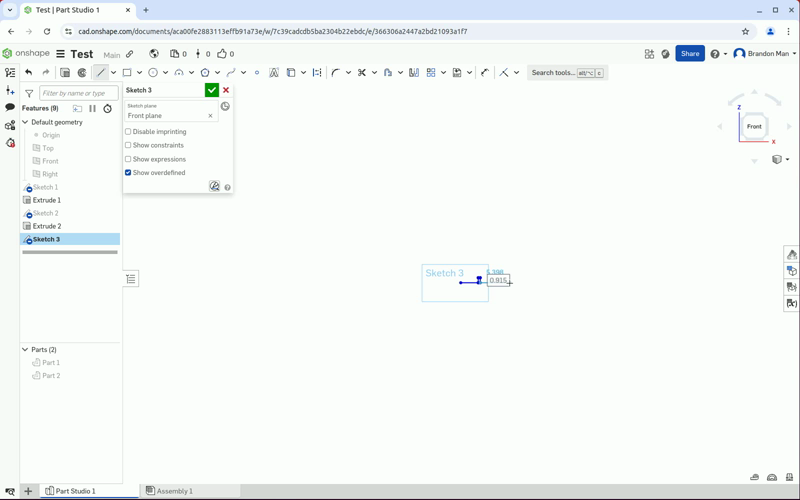
key_up(shift)
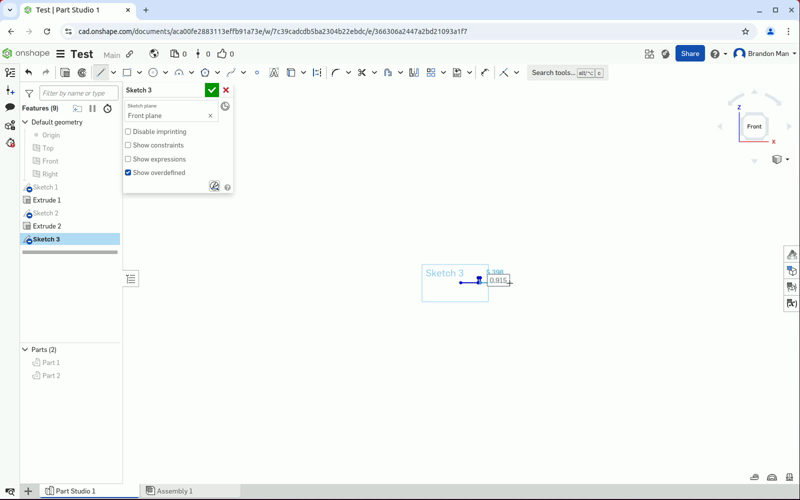
key_down(shift)
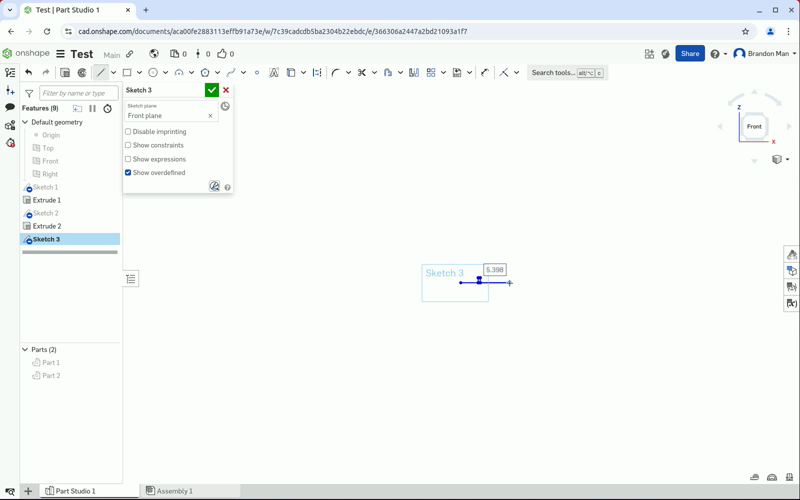
mouse_move(539, 282)
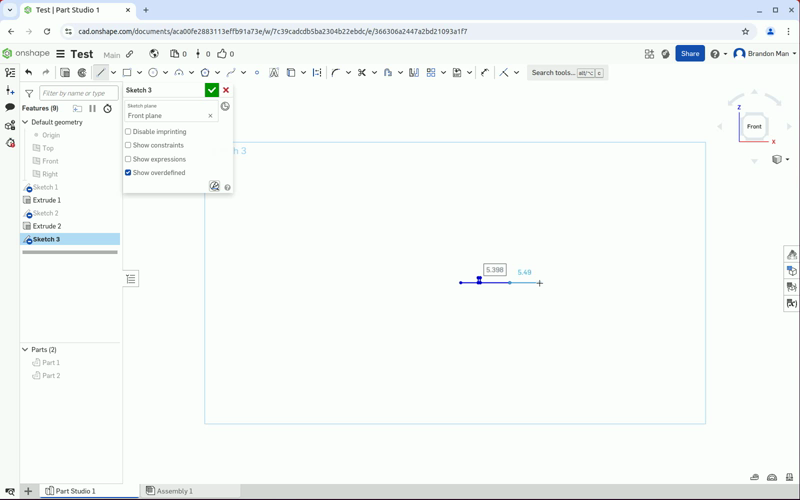
mouse_move(509, 277)
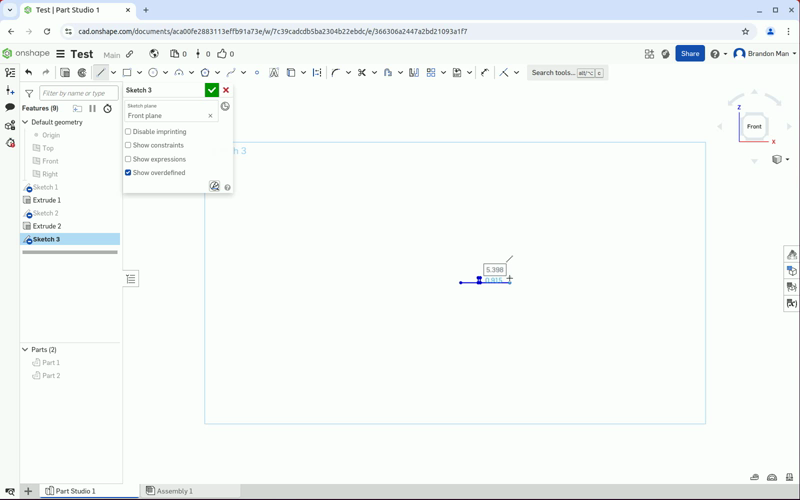
scroll(6)
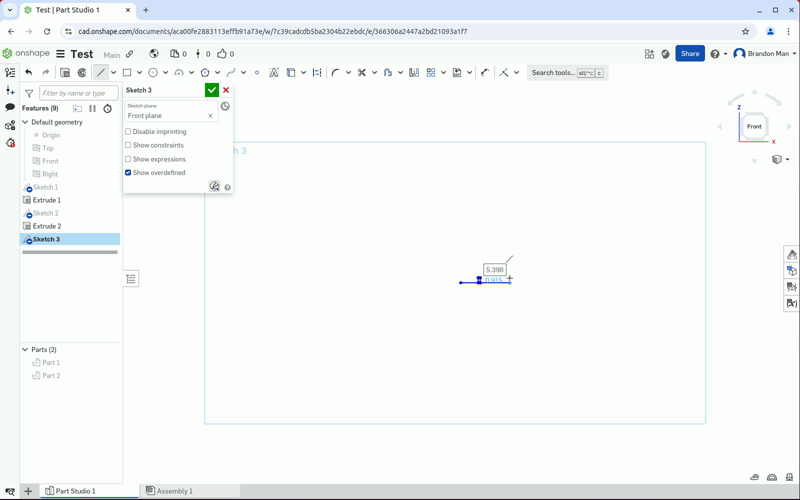
scroll(6)
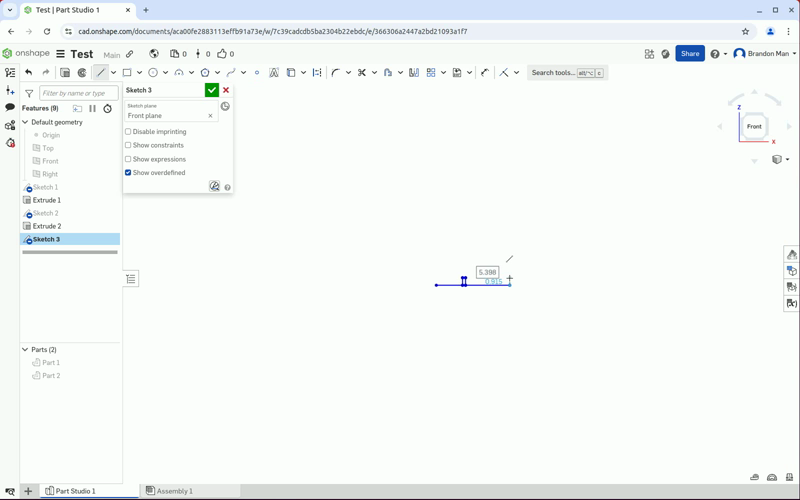
scroll(6)
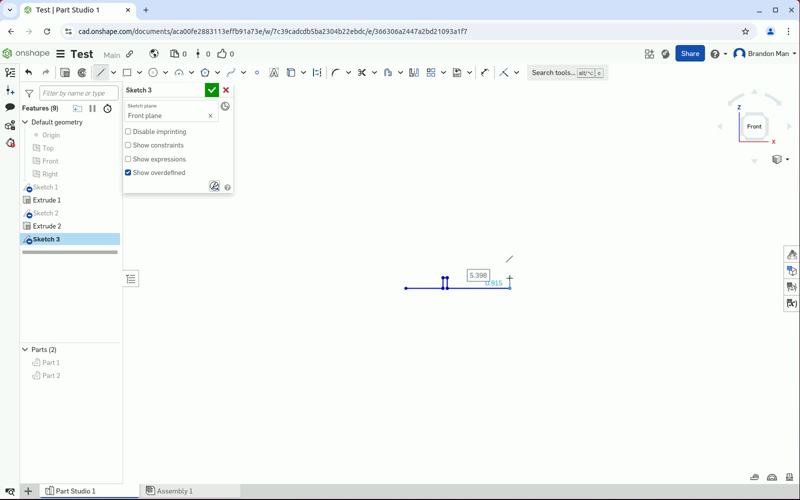
scroll(6)
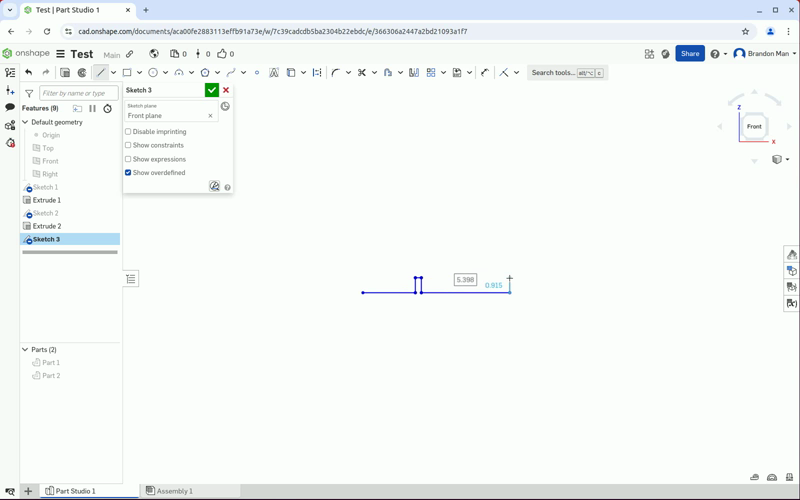
scroll(6)
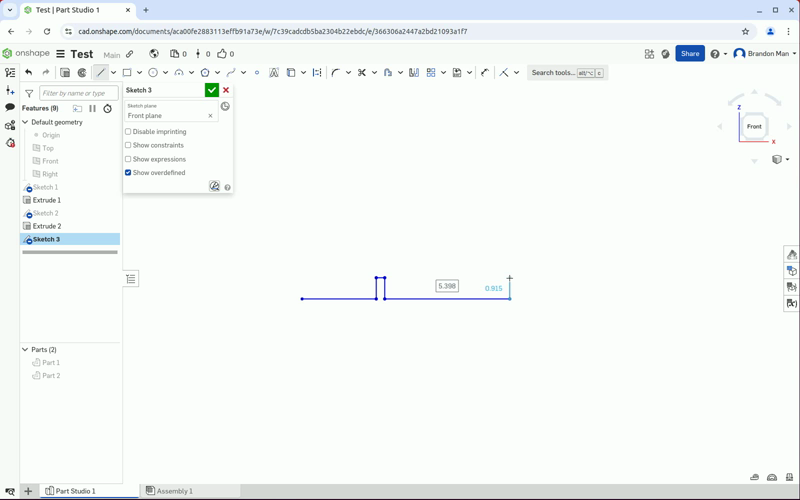
scroll(6)
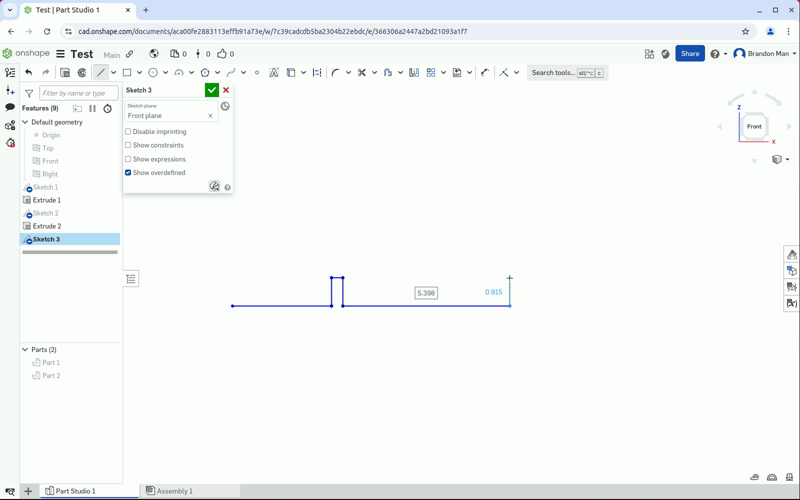
scroll(6)
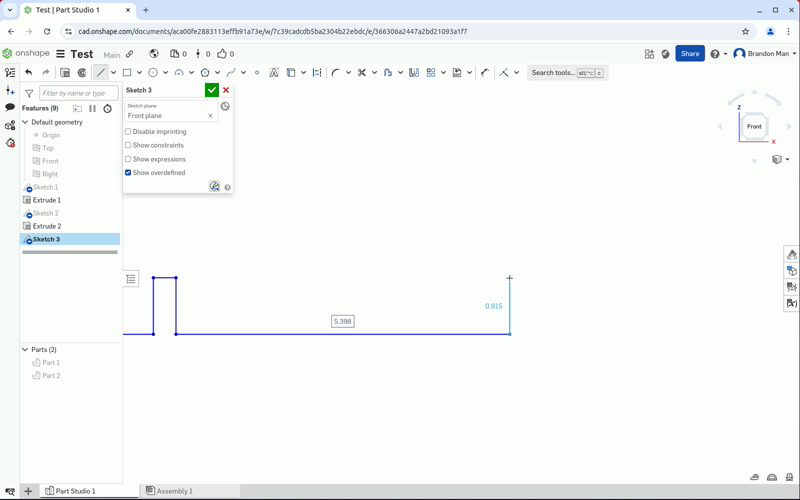
click(509, 277)
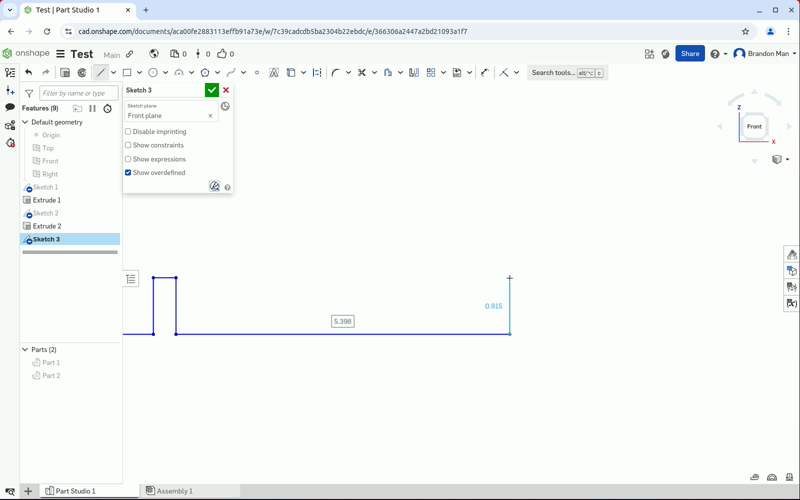
scroll(-6)
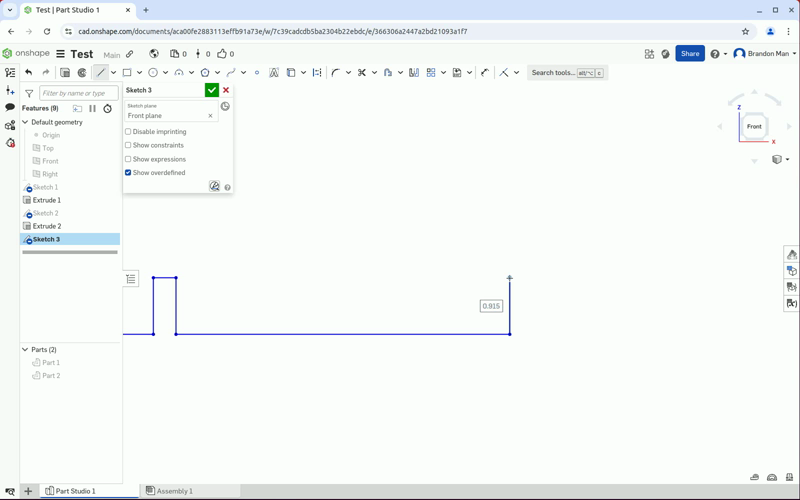
scroll(-6)
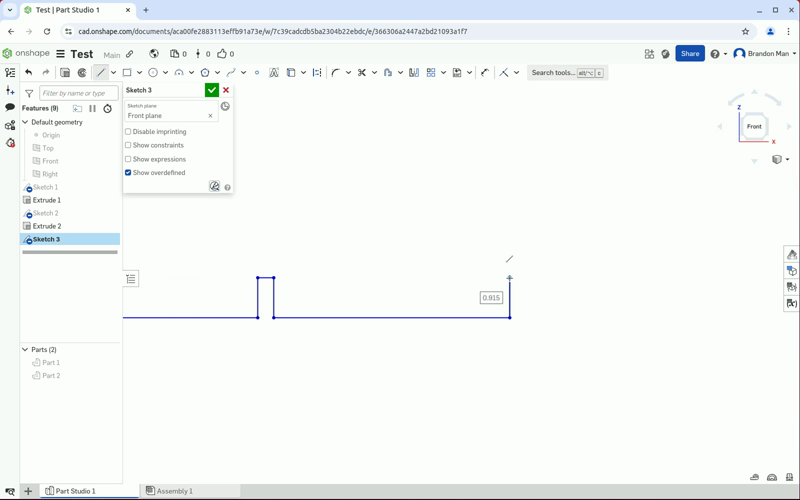
scroll(-6)
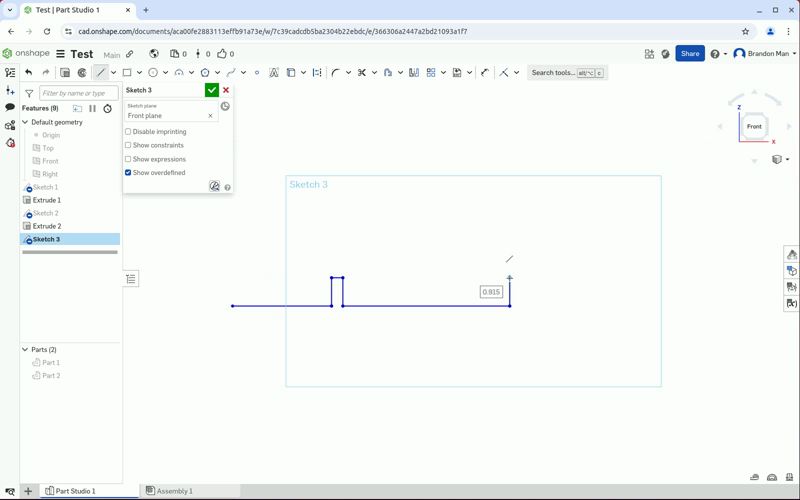
scroll(-6)
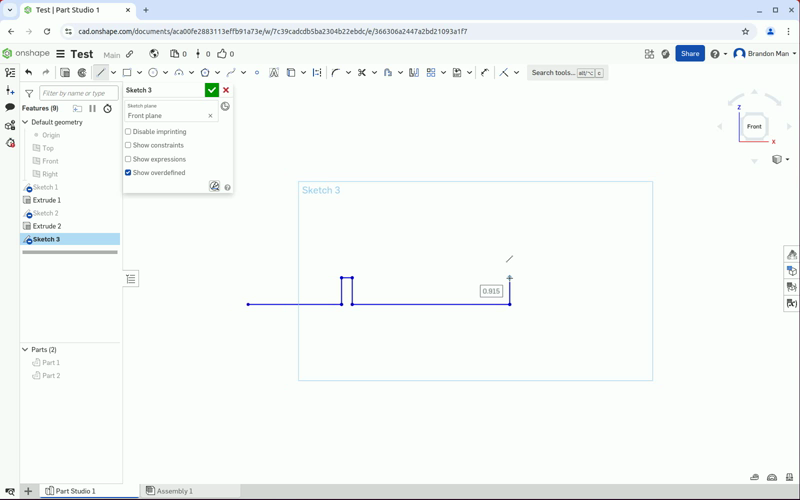
scroll(-6)
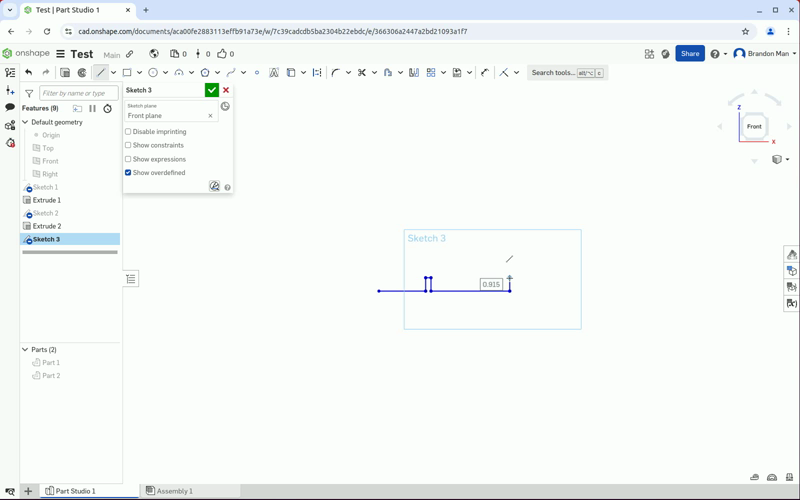
scroll(-6)
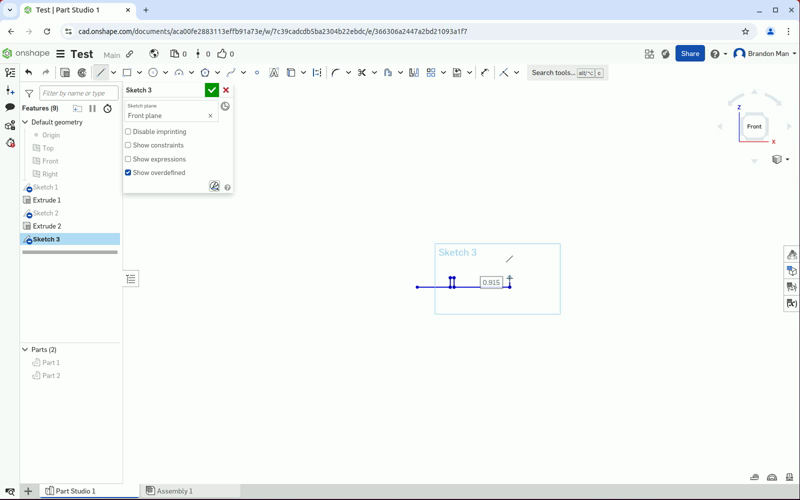
scroll(-6)
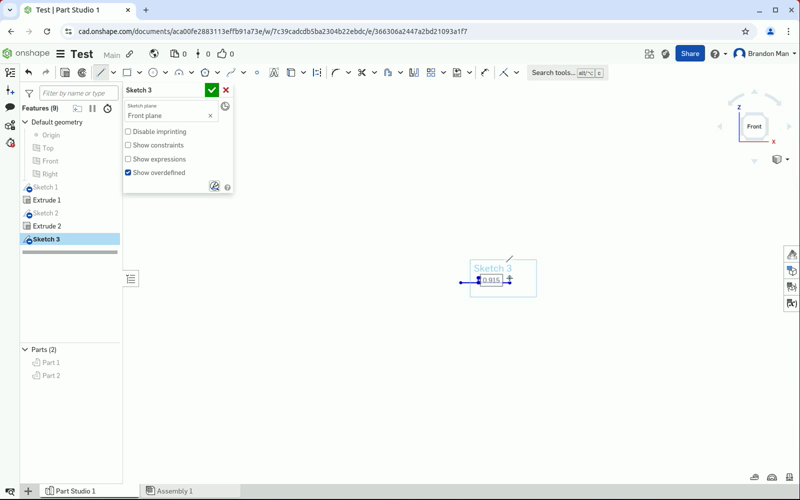
key_up(shift)
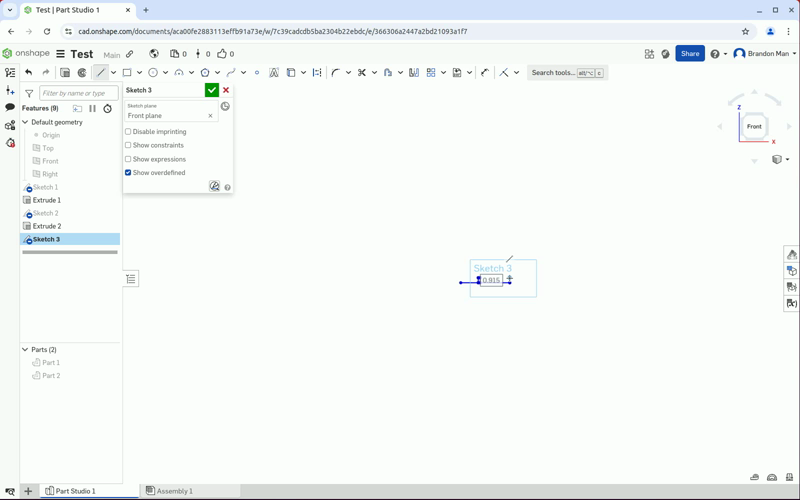
key_down(shift)
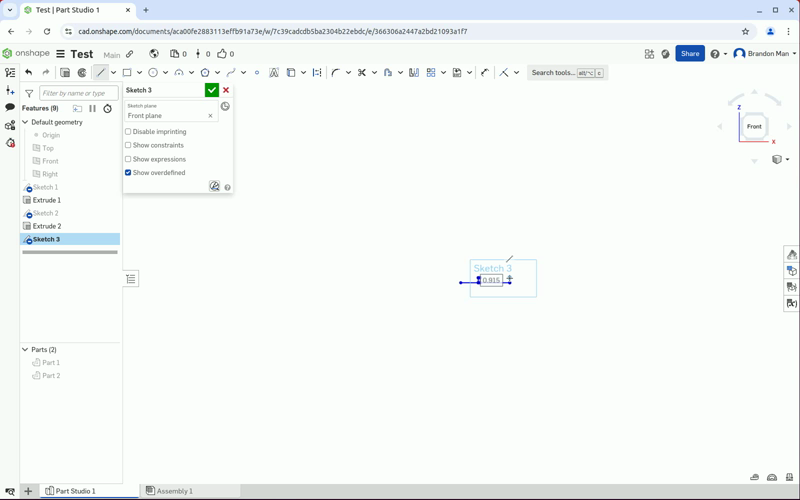
mouse_move(539, 277)
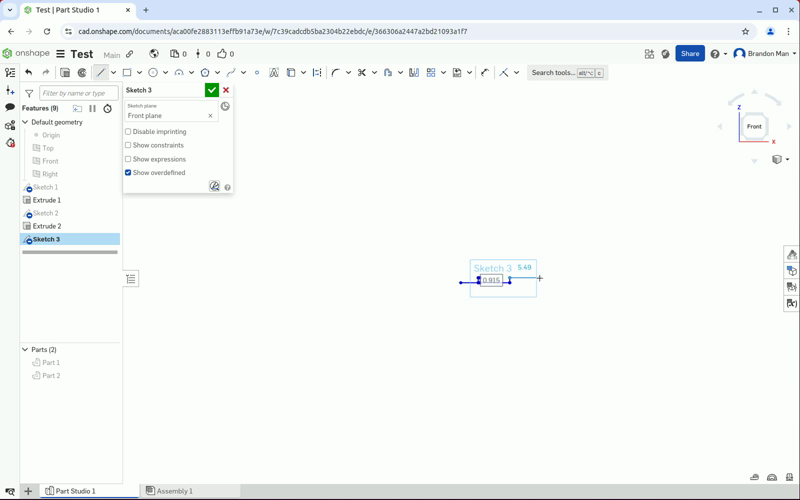
mouse_move(511, 277)
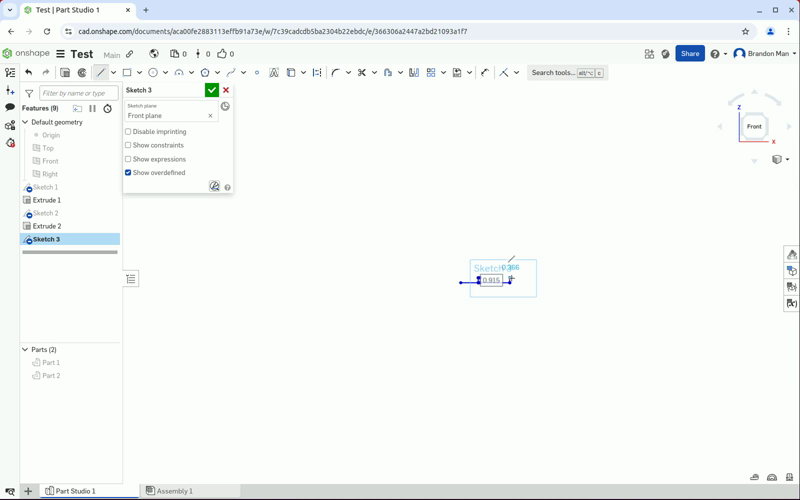
scroll(6)
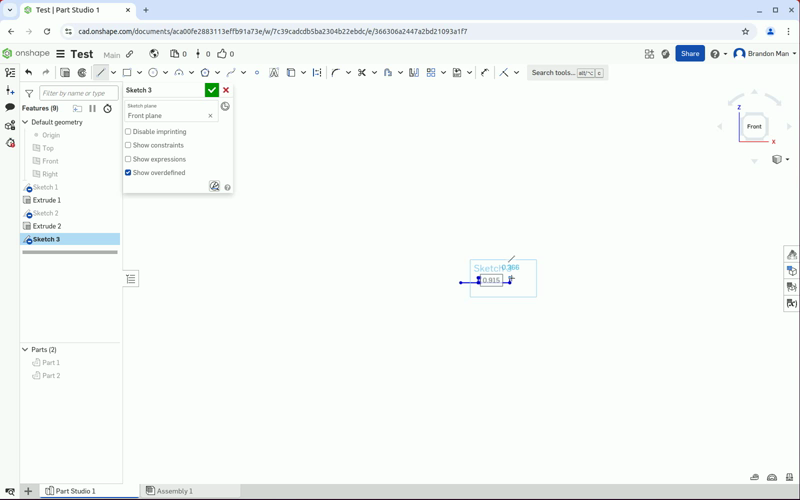
scroll(6)
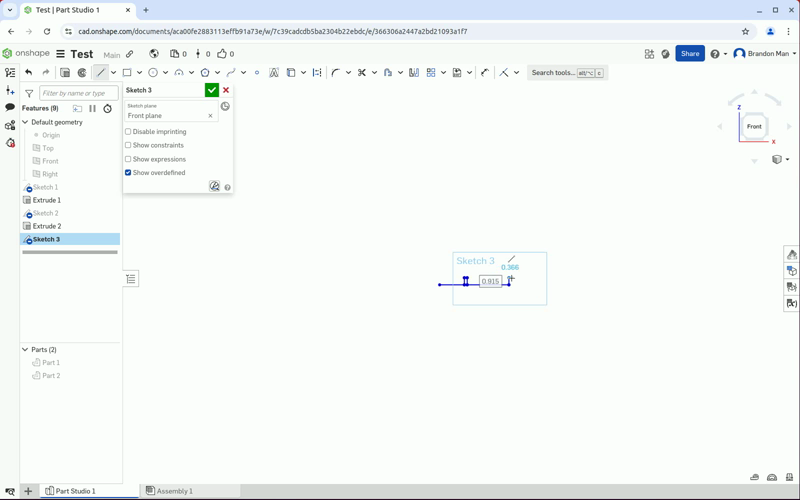
scroll(6)
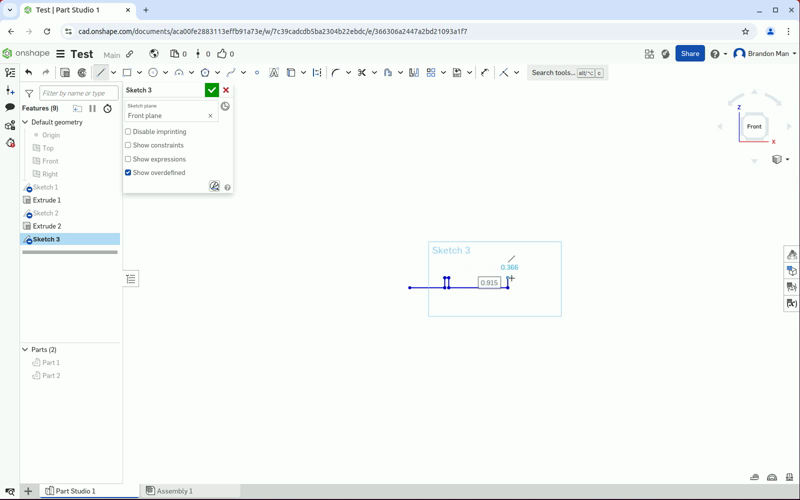
scroll(6)
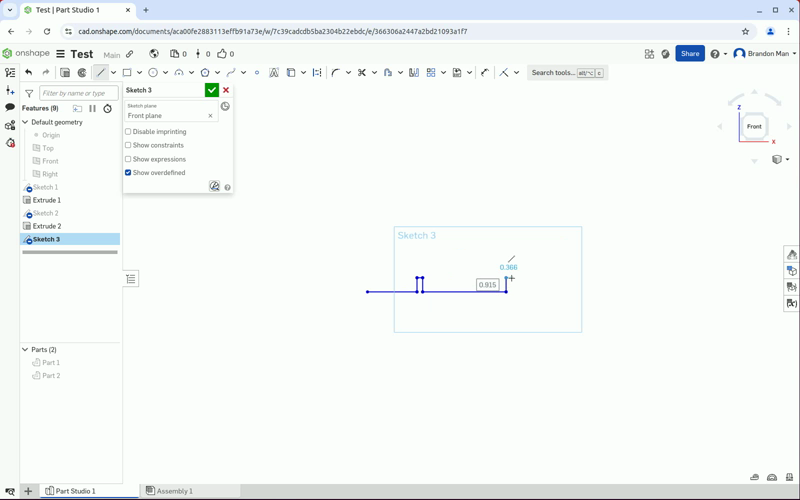
scroll(6)
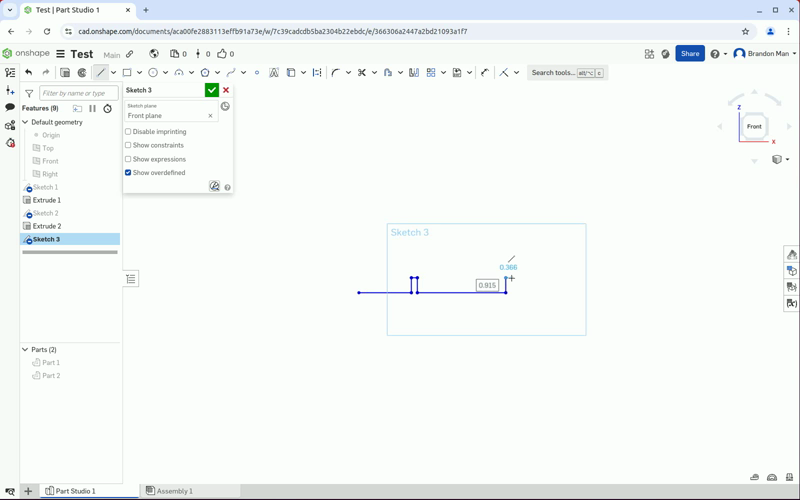
scroll(6)
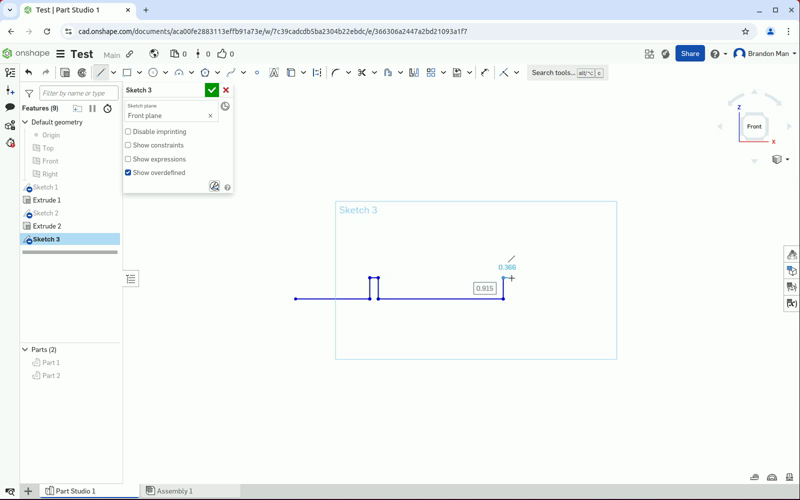
scroll(6)
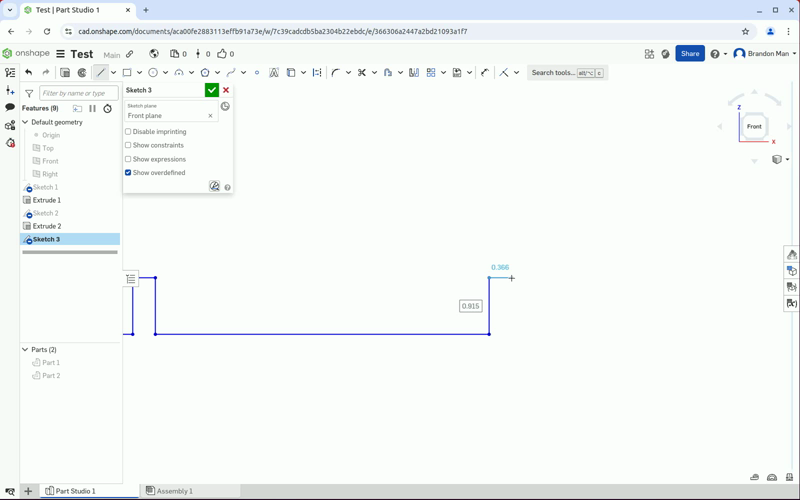
click(511, 277)
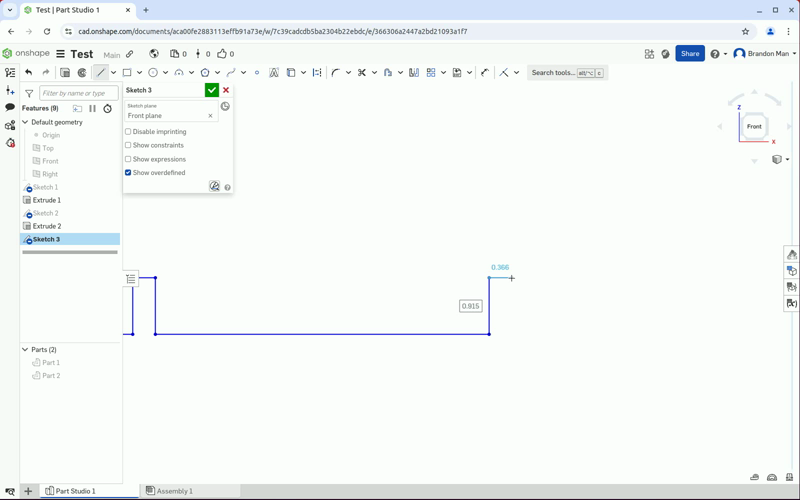
scroll(-6)
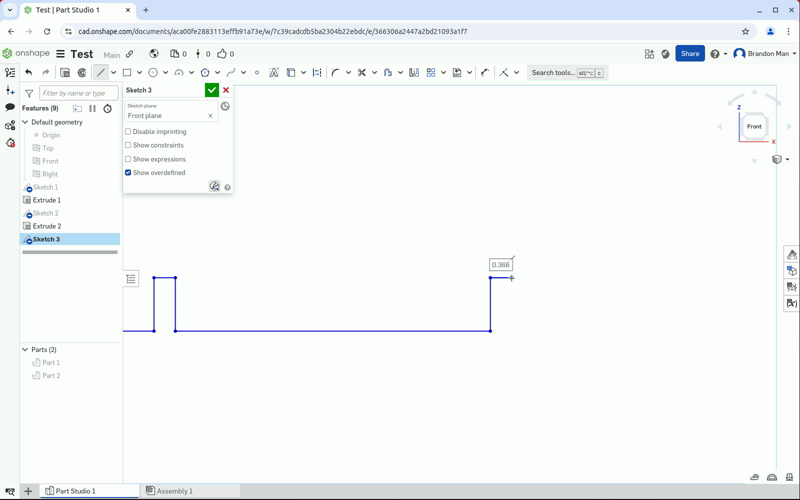
scroll(-6)
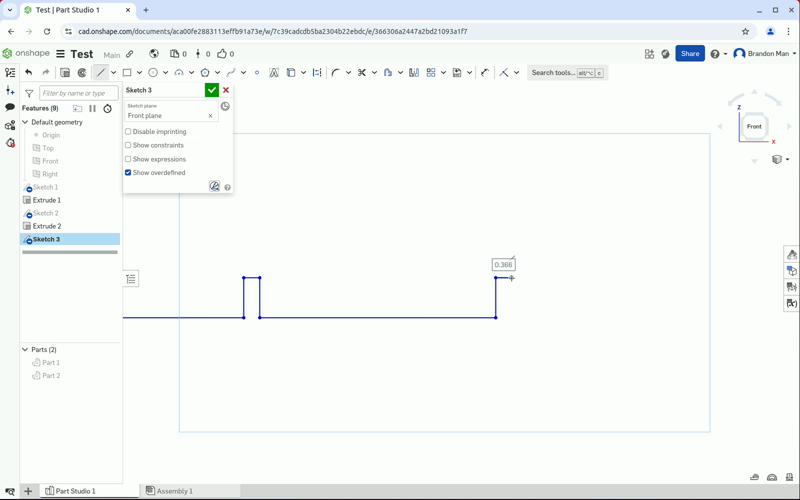
scroll(-6)
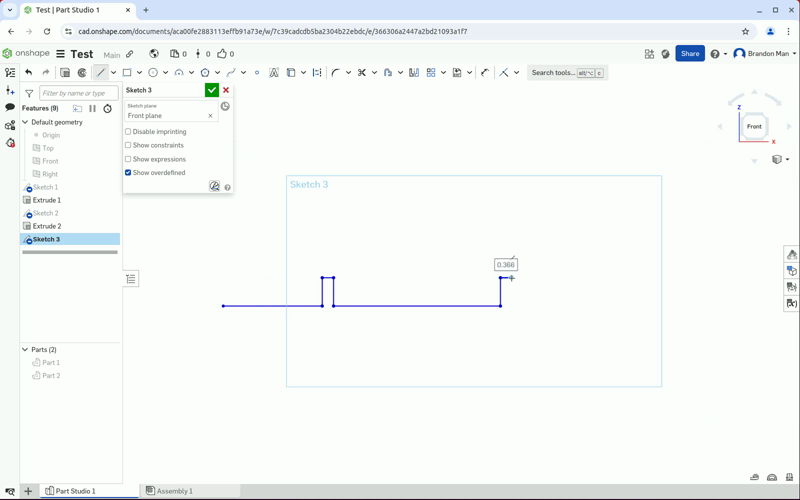
scroll(-6)
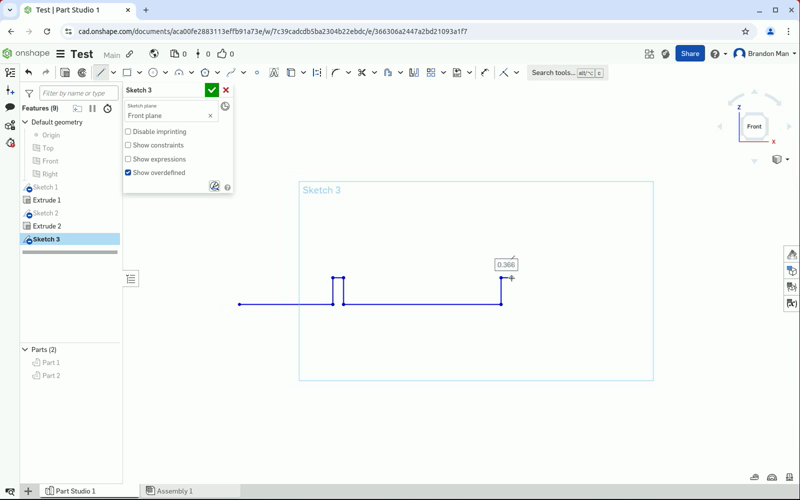
scroll(-6)
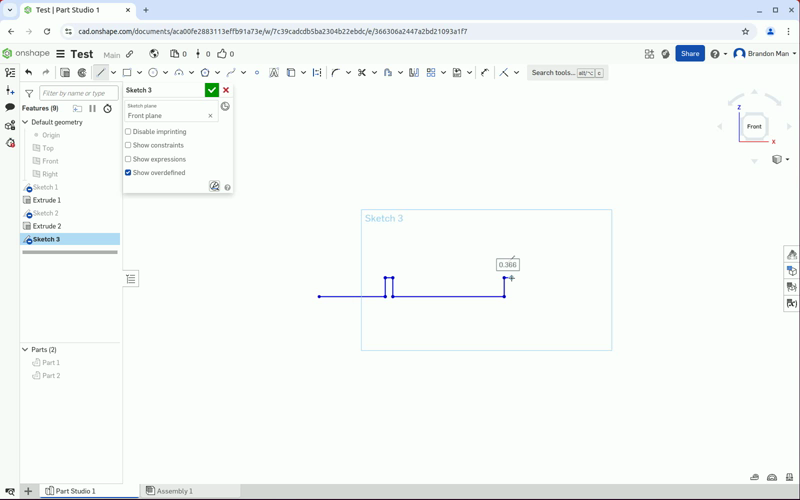
scroll(-6)
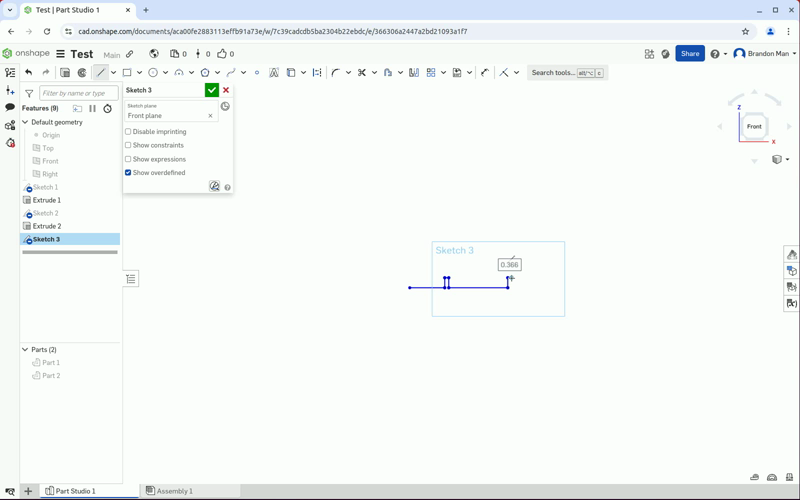
scroll(-6)
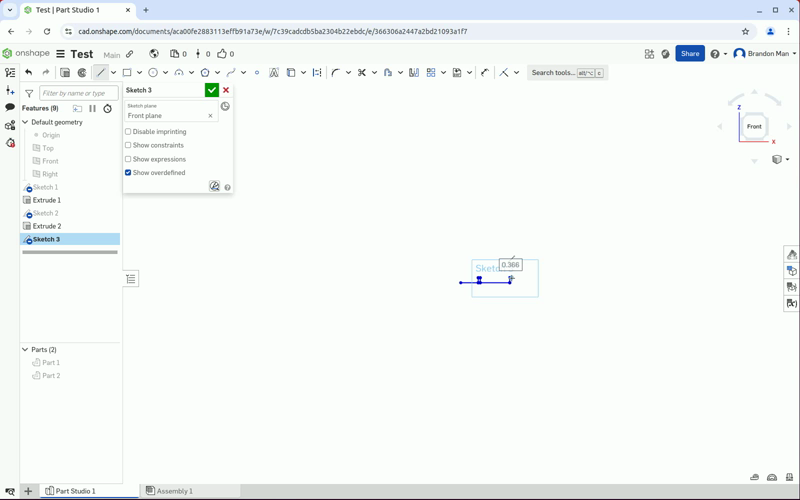
key_up(shift)
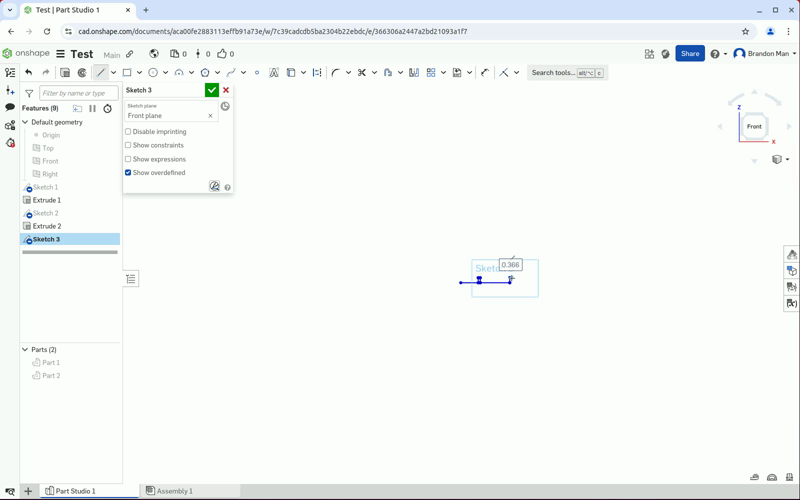
key_down(shift)
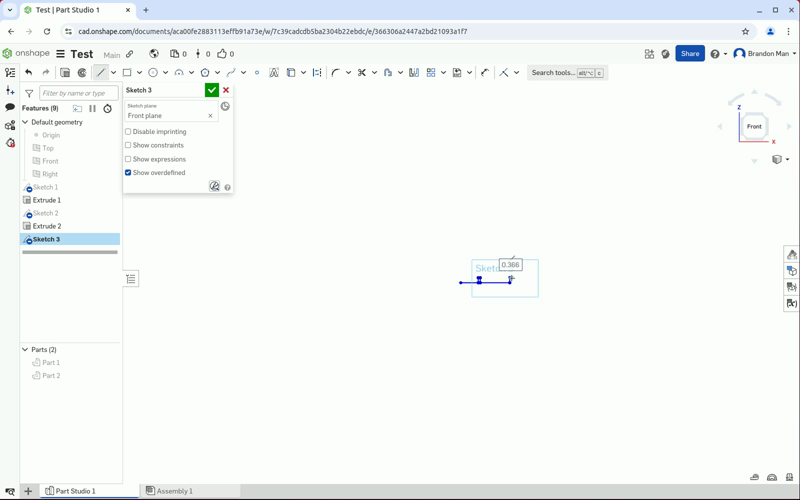
mouse_move(541, 277)
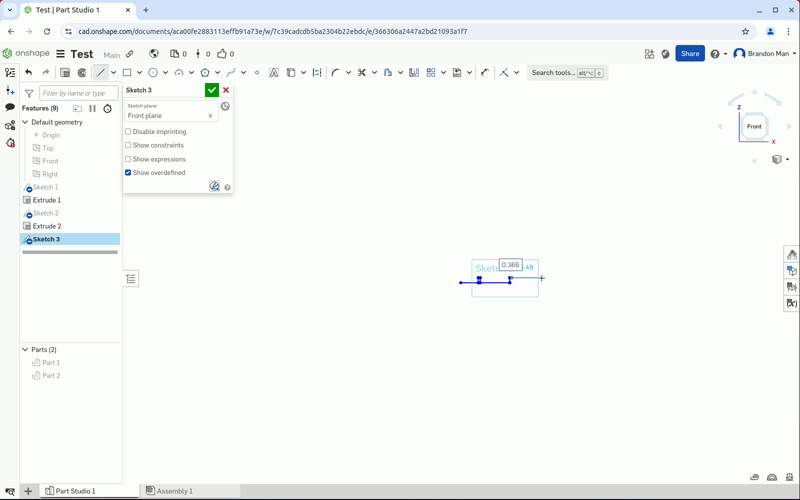
mouse_move(511, 282)
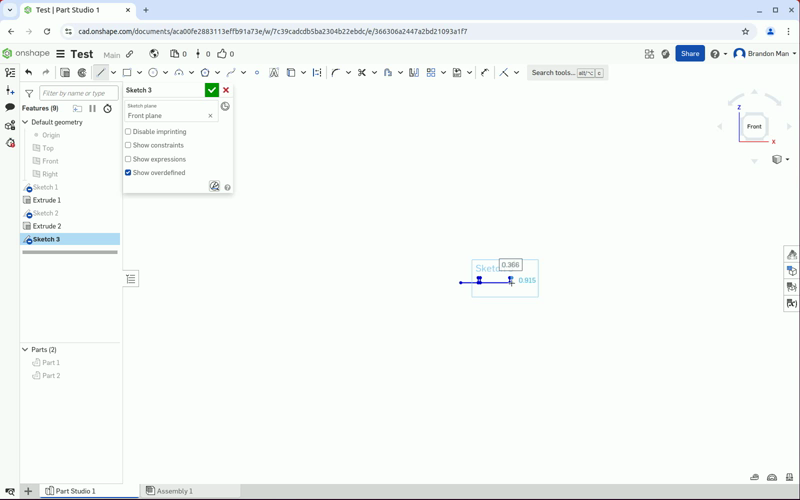
scroll(6)
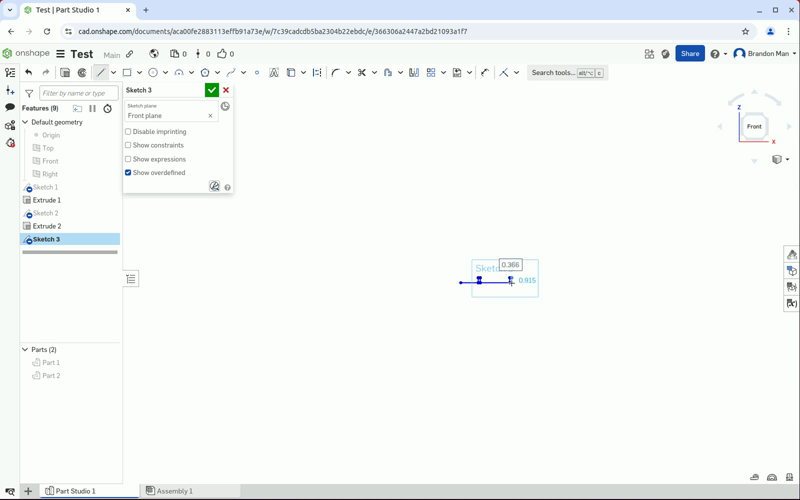
scroll(6)
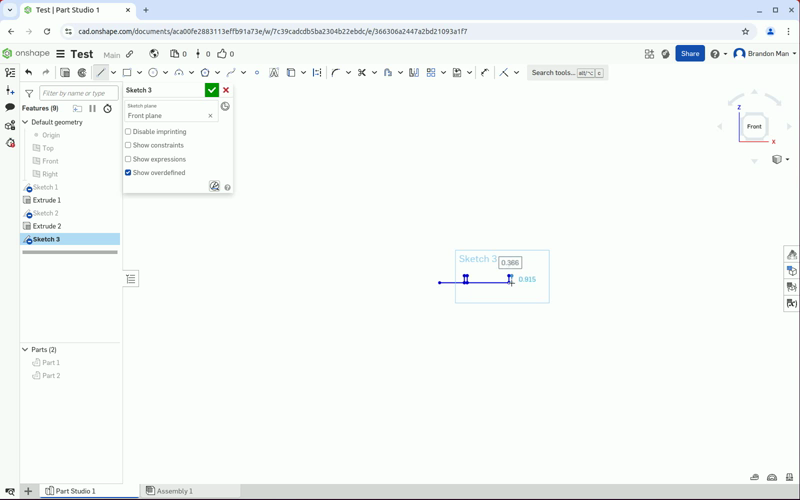
scroll(6)
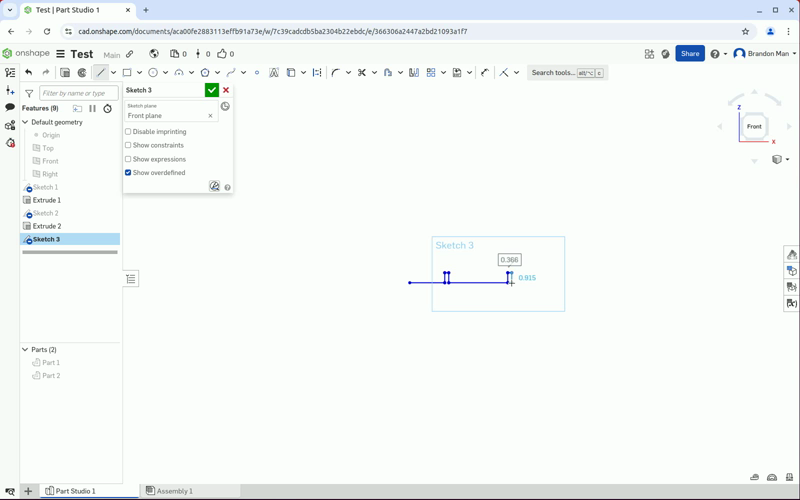
scroll(6)
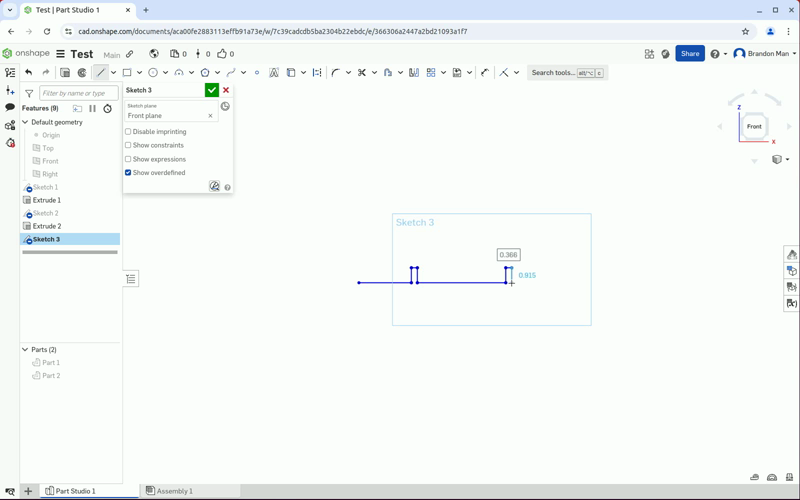
scroll(6)
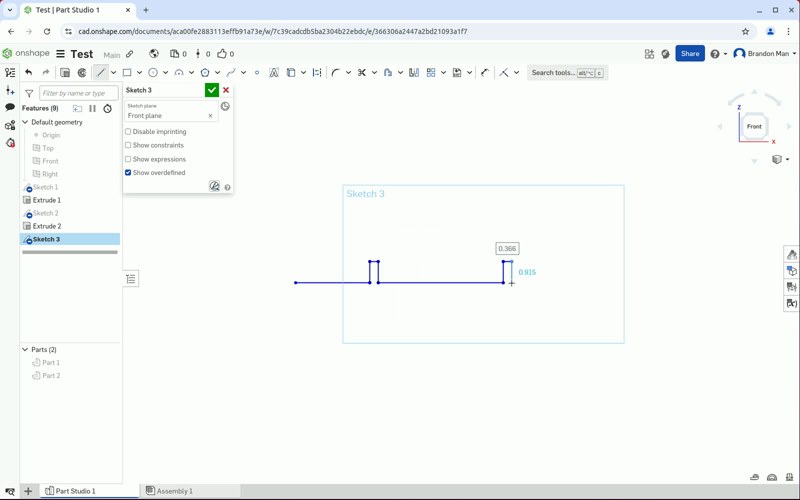
scroll(6)
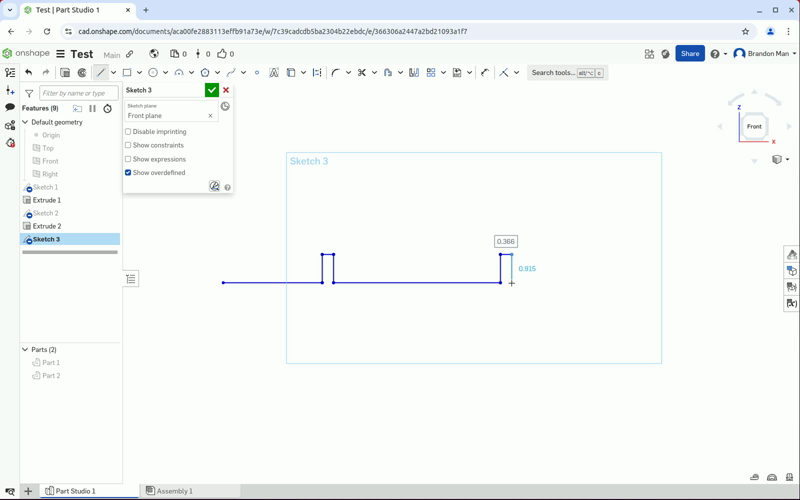
scroll(6)
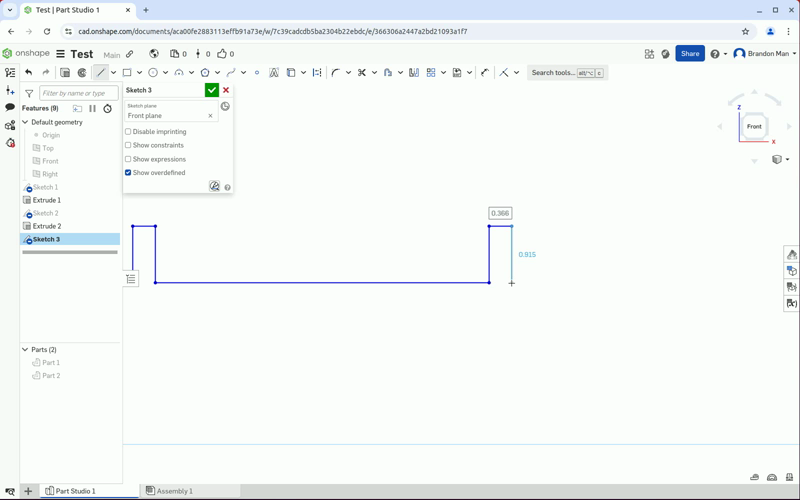
click(511, 282)
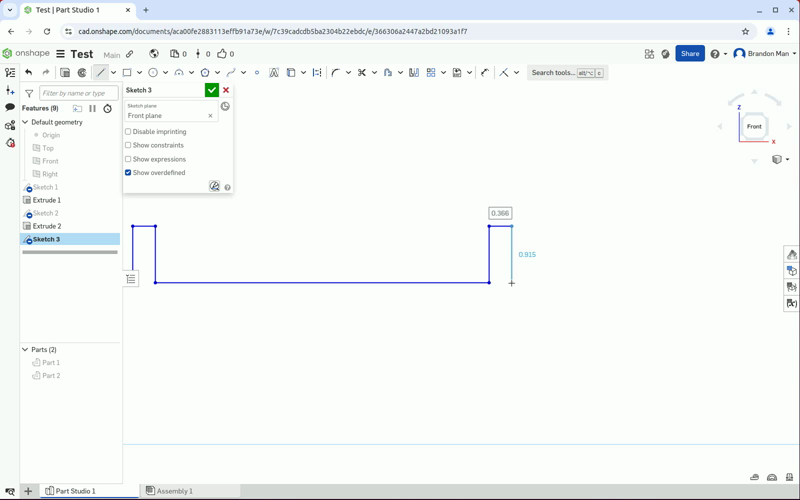
scroll(-6)
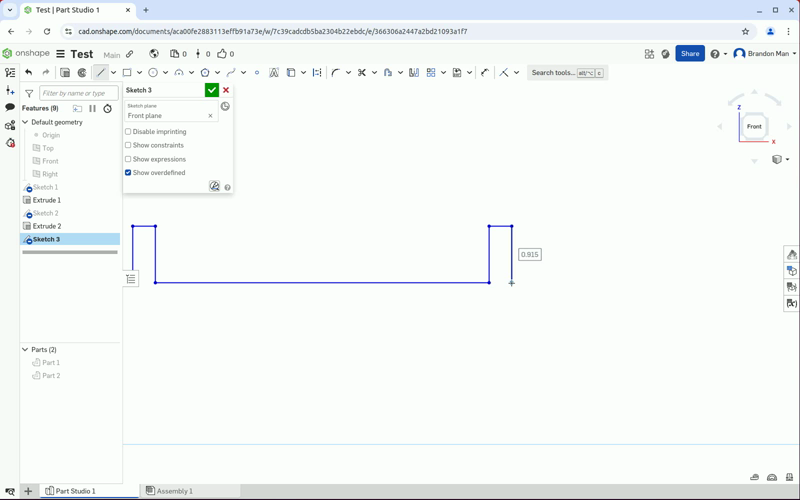
scroll(-6)
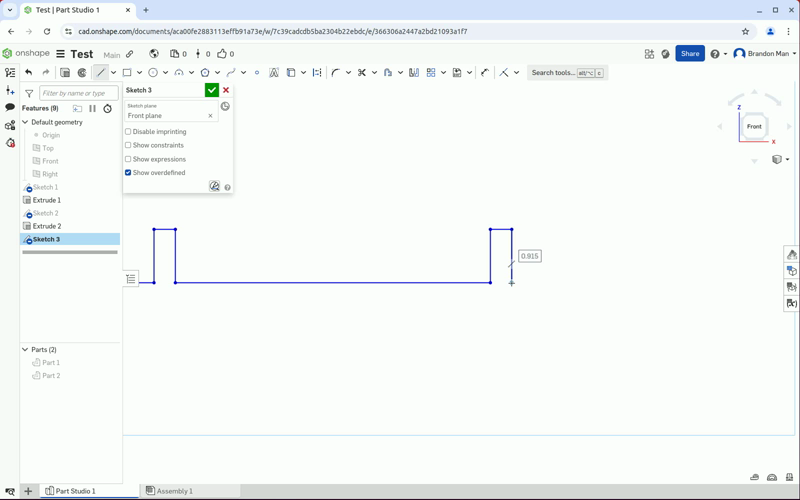
scroll(-6)
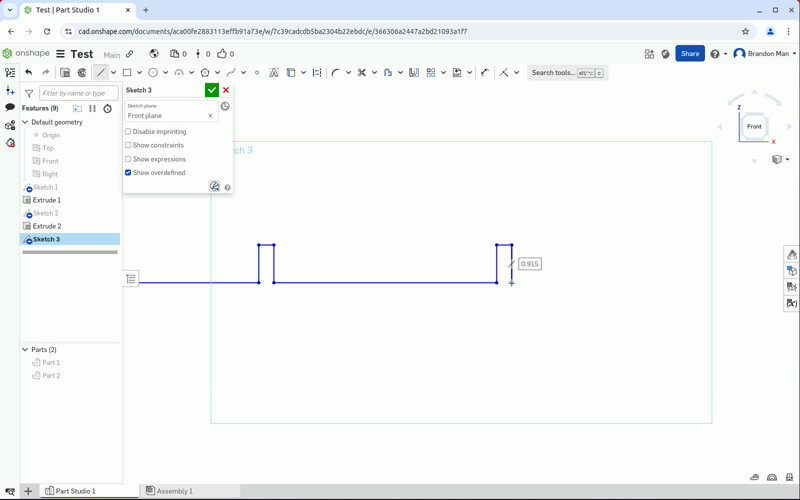
scroll(-6)
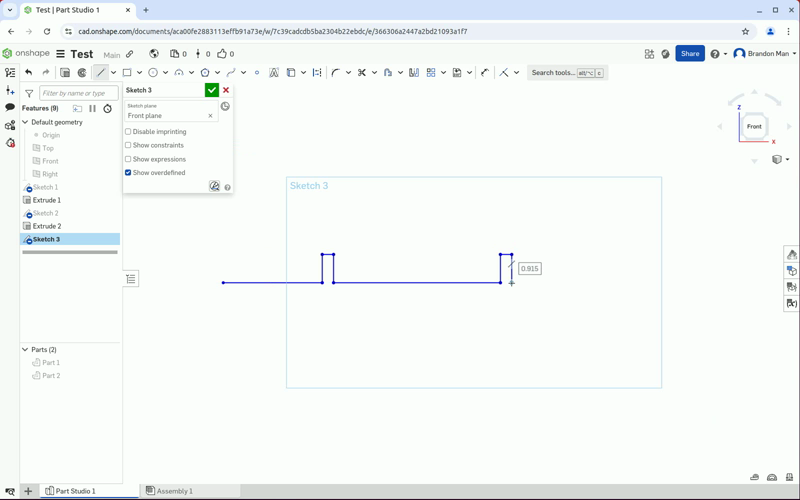
scroll(-6)
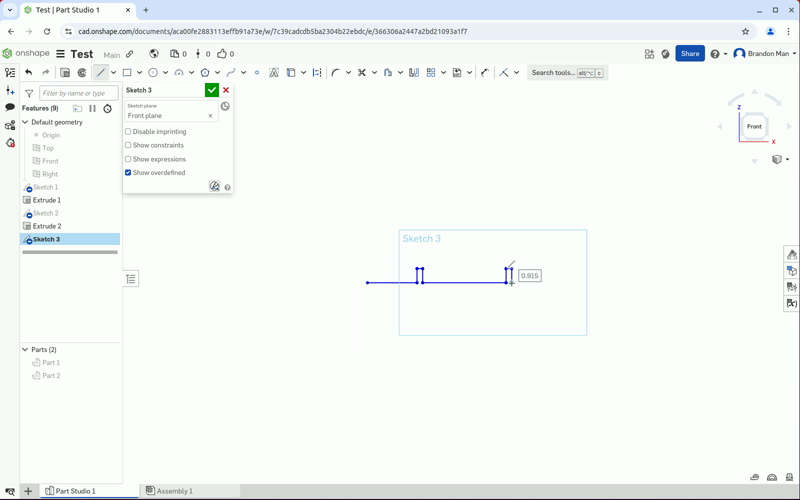
scroll(-6)
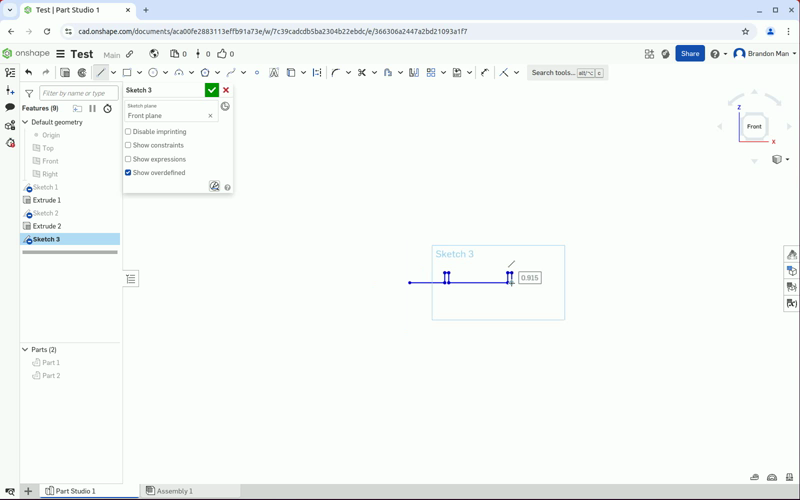
scroll(-6)
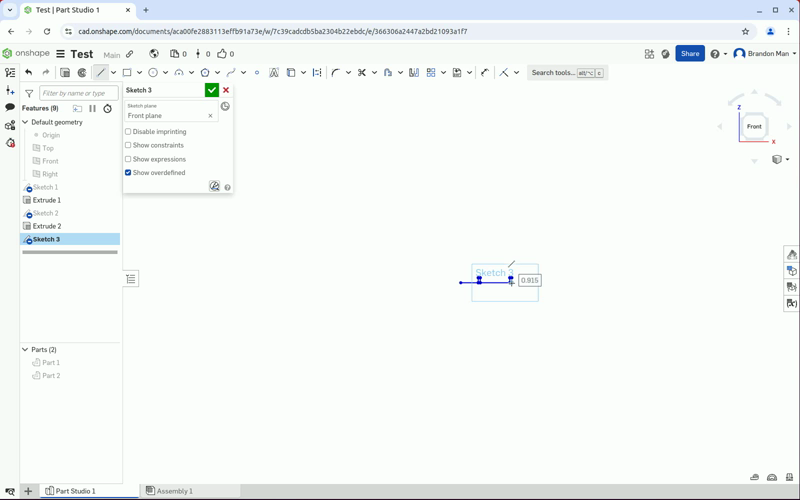
key_up(shift)
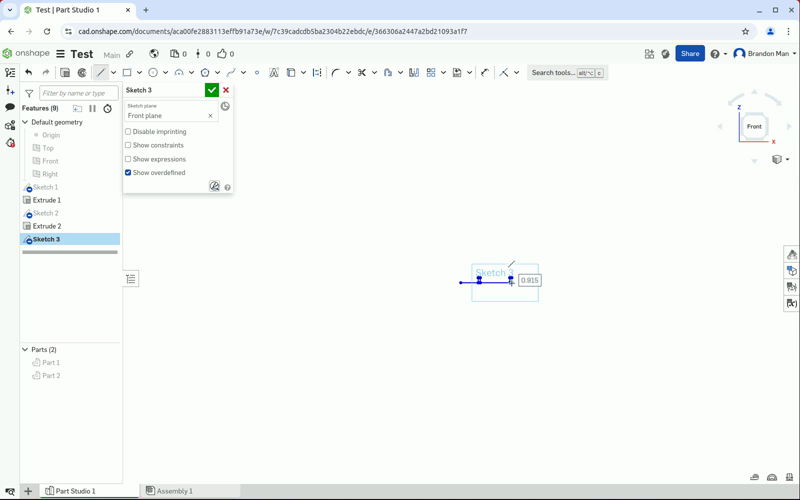
key_down(shift)
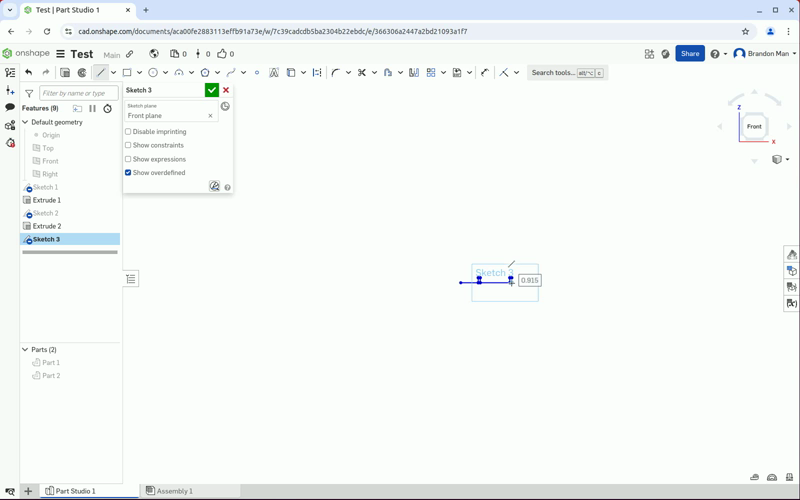
mouse_move(541, 282)
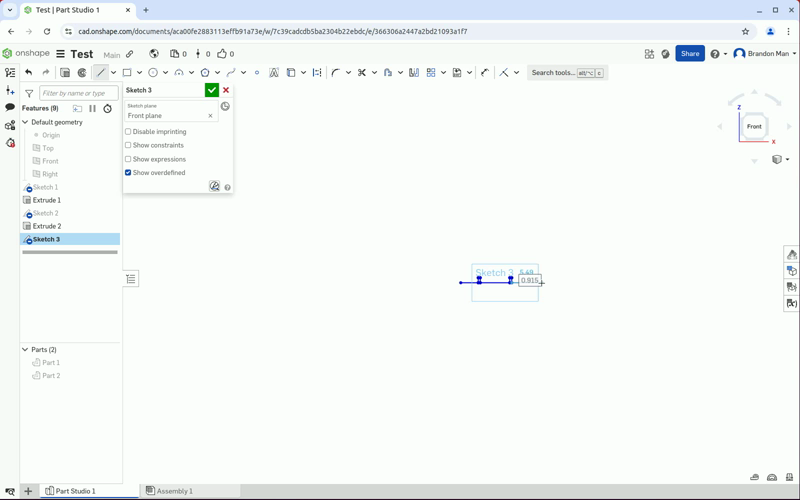
mouse_move(529, 282)
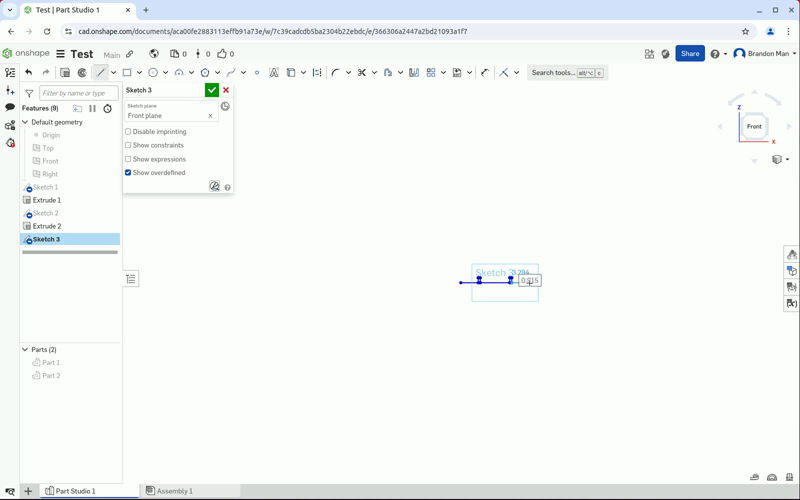
click(529, 282)
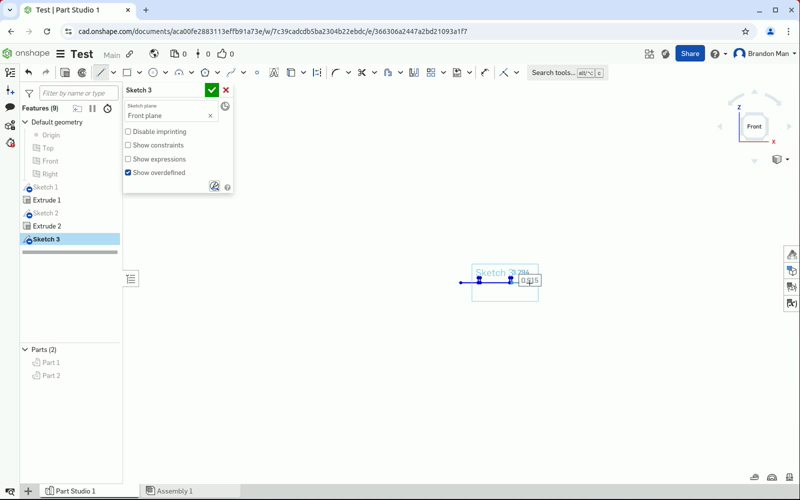
key_up(shift)
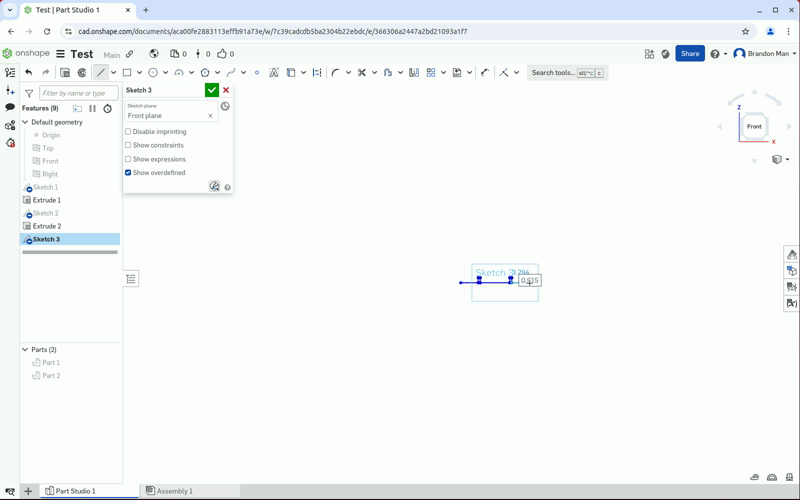
key_down(shift)
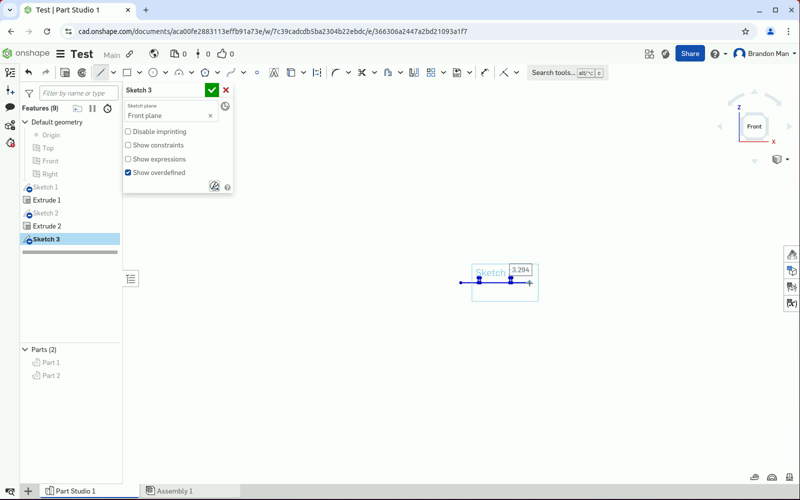
mouse_move(529, 204)
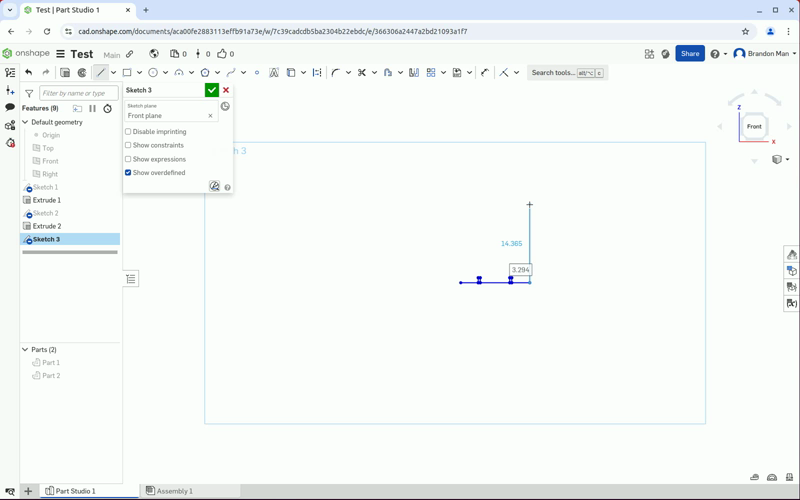
click(529, 204)
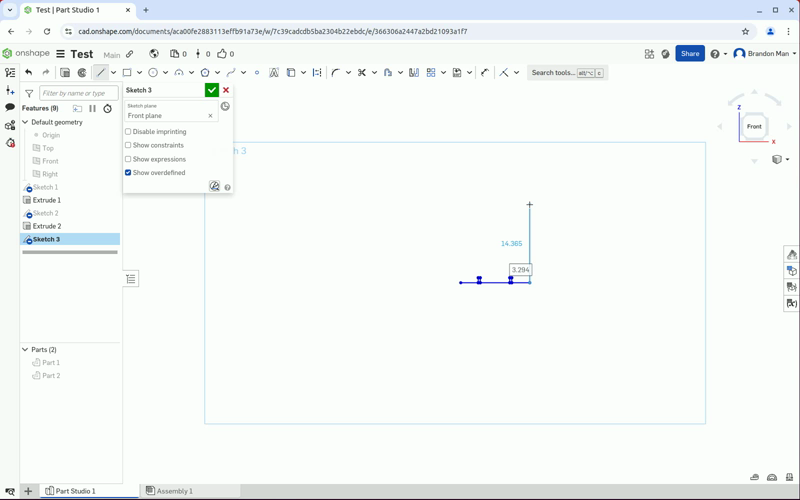
key_up(shift)
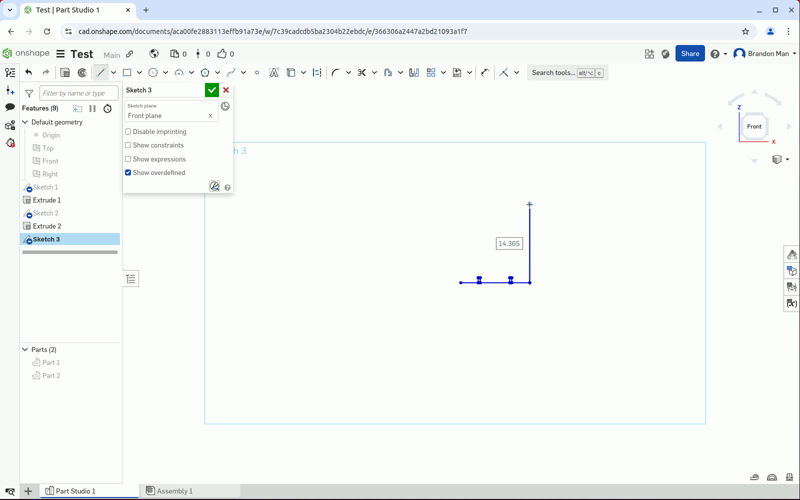
key_down(shift)
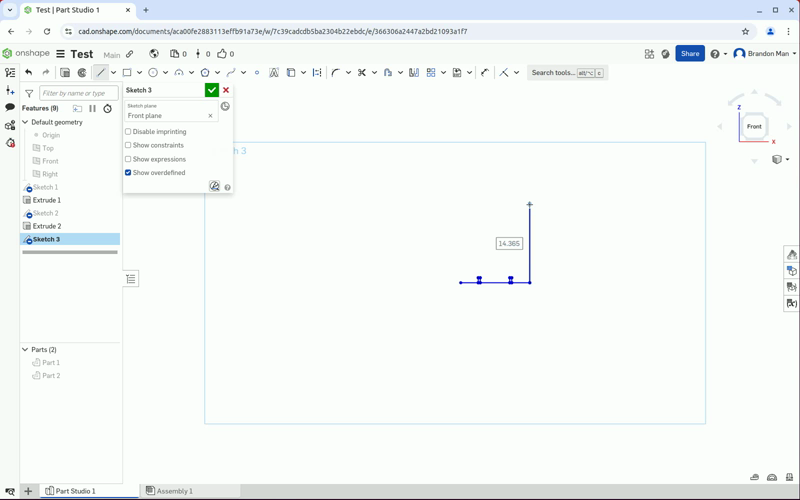
mouse_move(559, 204)
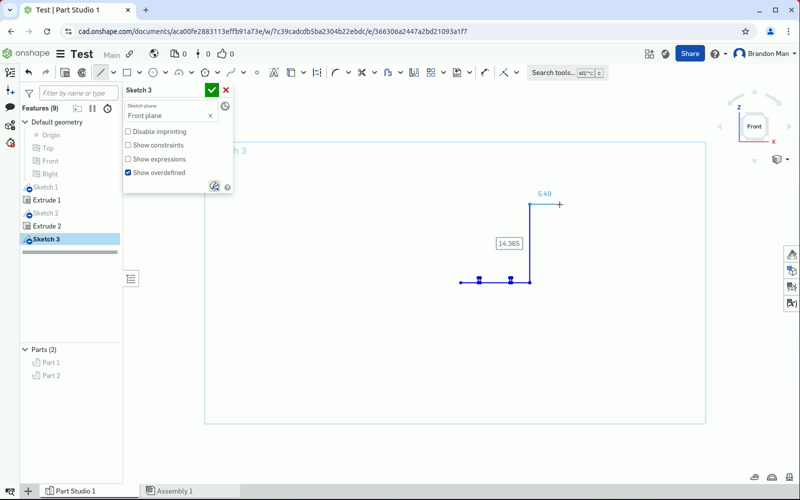
mouse_move(528, 204)
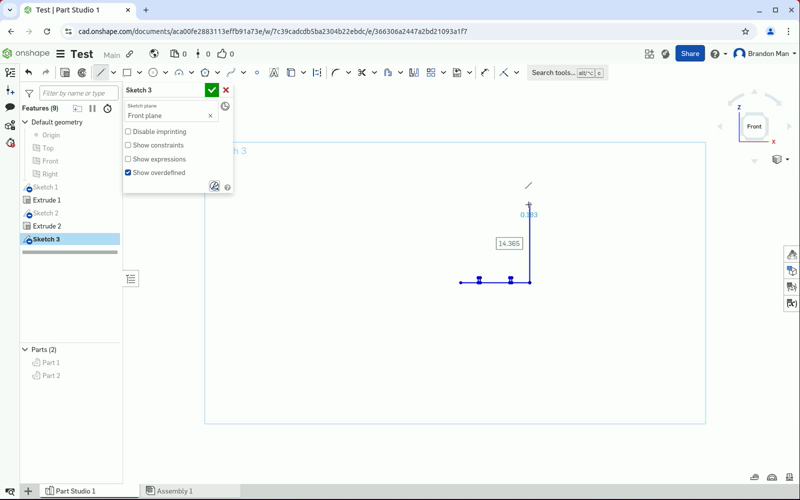
scroll(6)
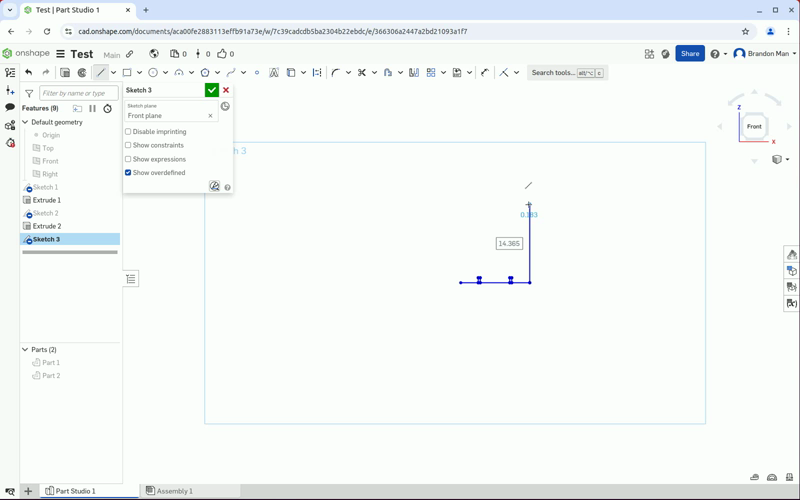
scroll(6)
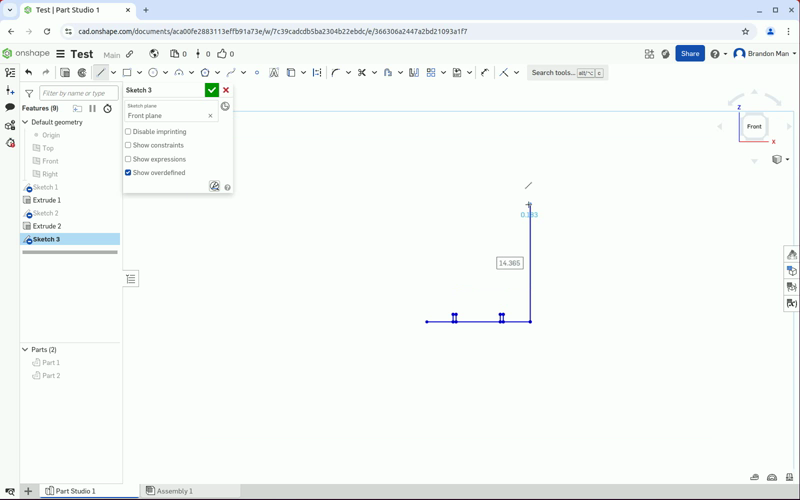
scroll(6)
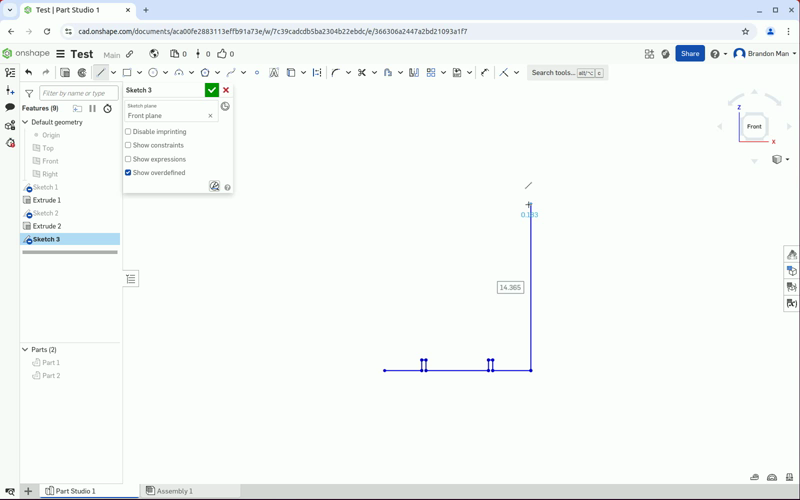
scroll(6)
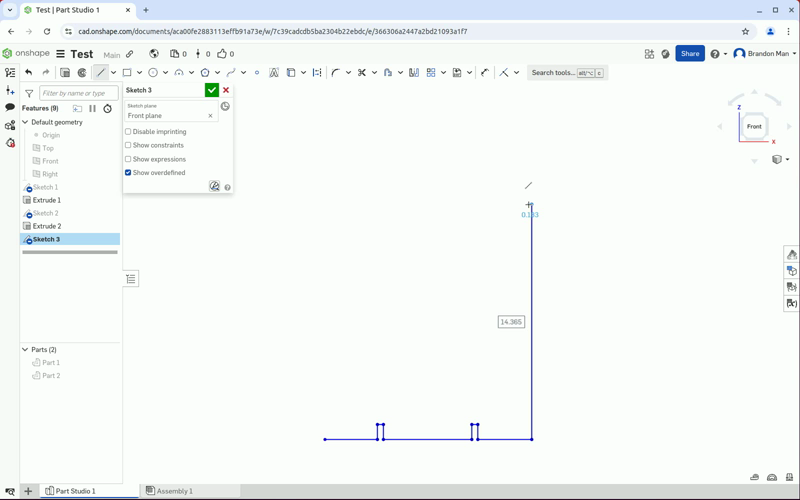
scroll(6)
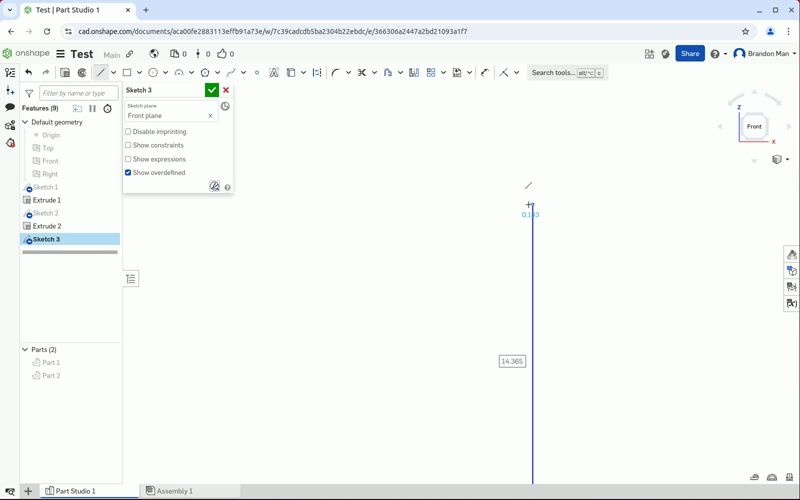
scroll(6)
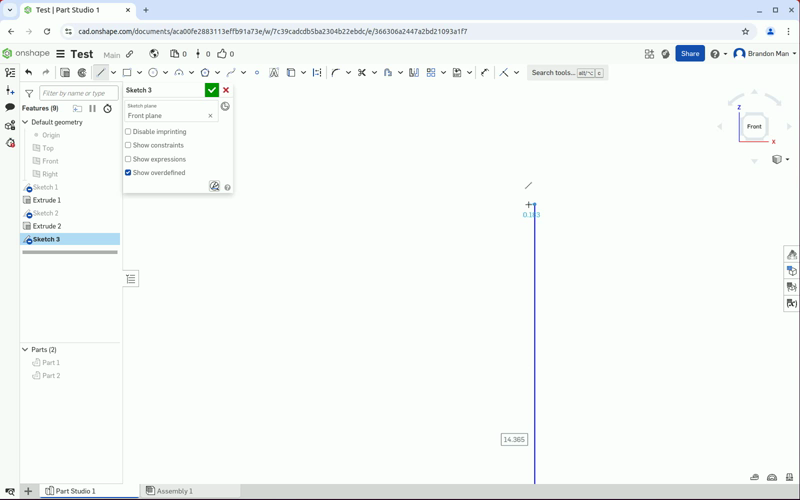
scroll(6)
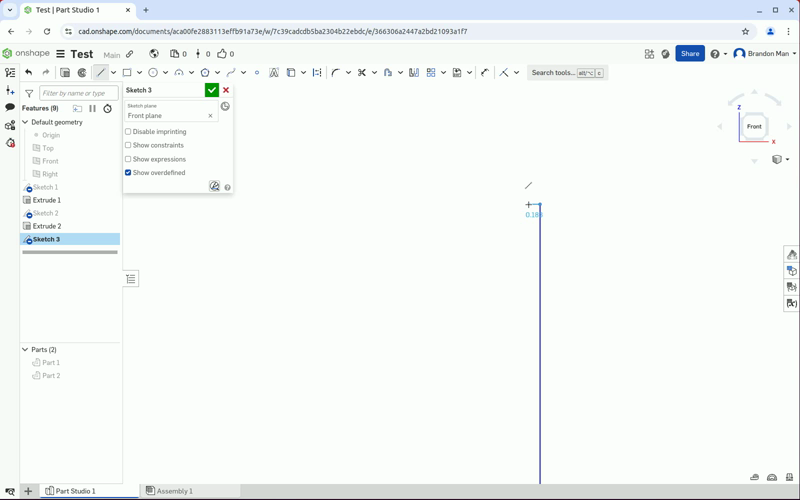
click(528, 204)
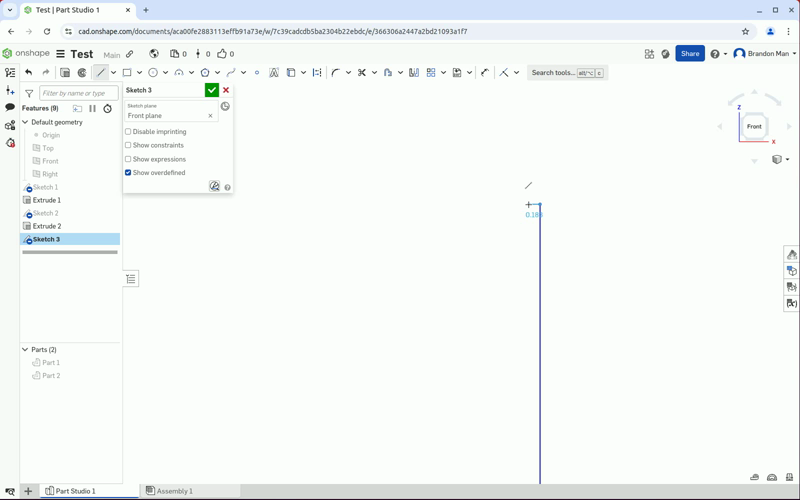
scroll(-6)
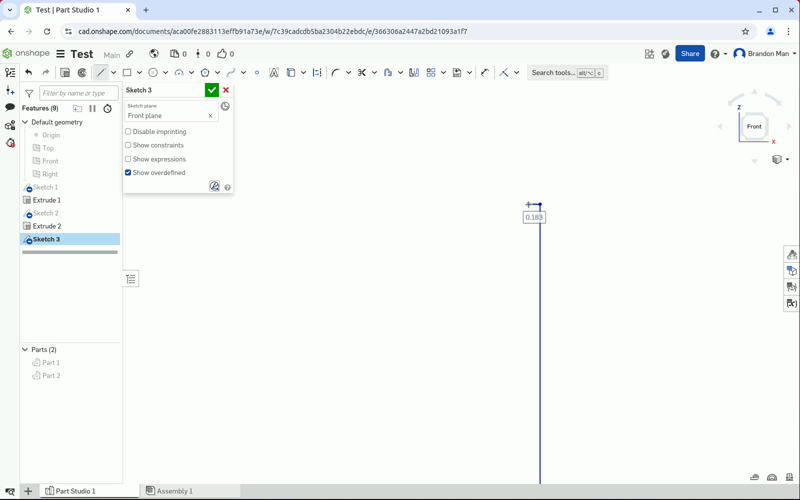
scroll(-6)
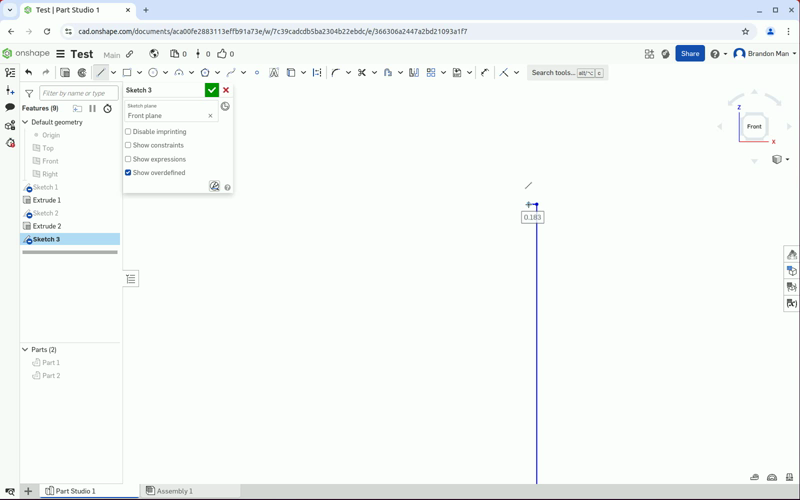
scroll(-6)
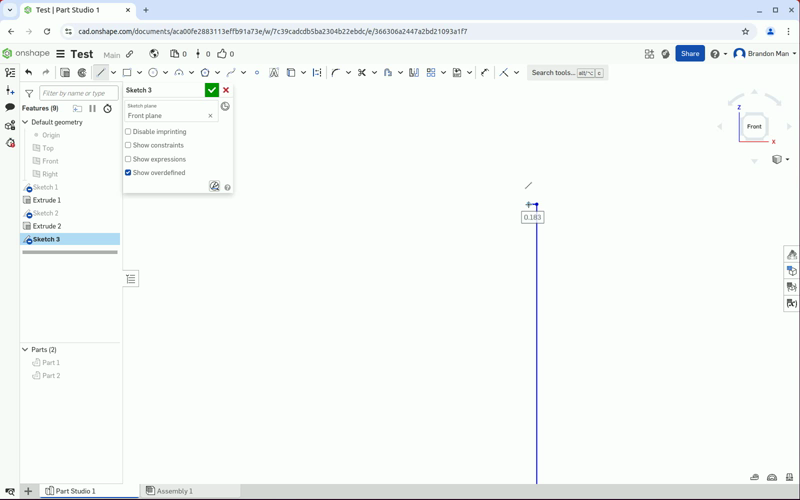
scroll(-6)
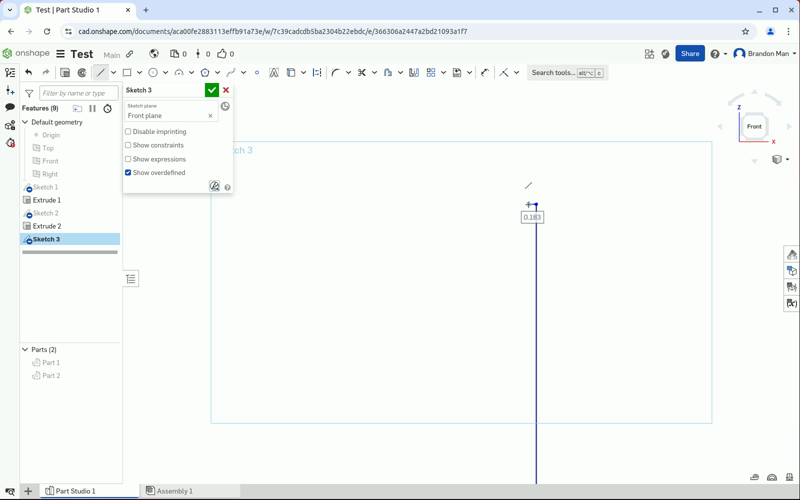
scroll(-6)
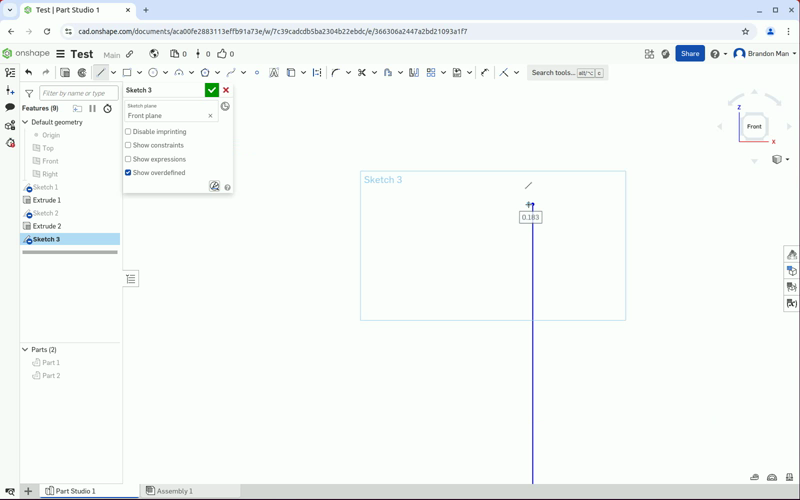
scroll(-6)
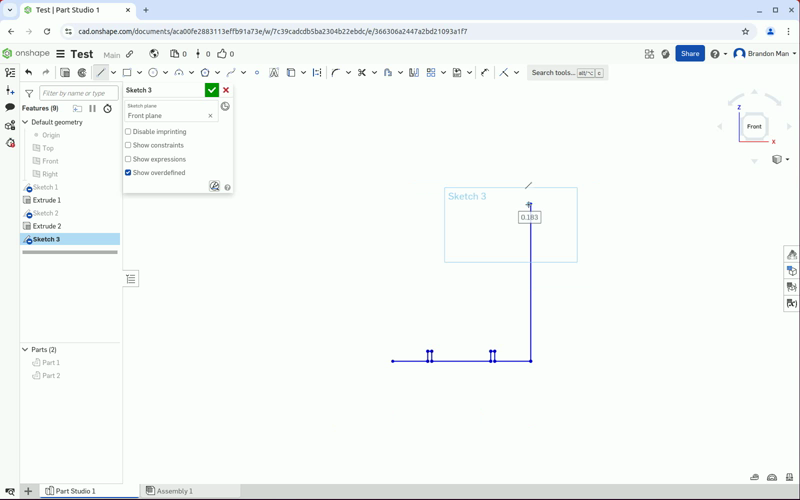
scroll(-6)
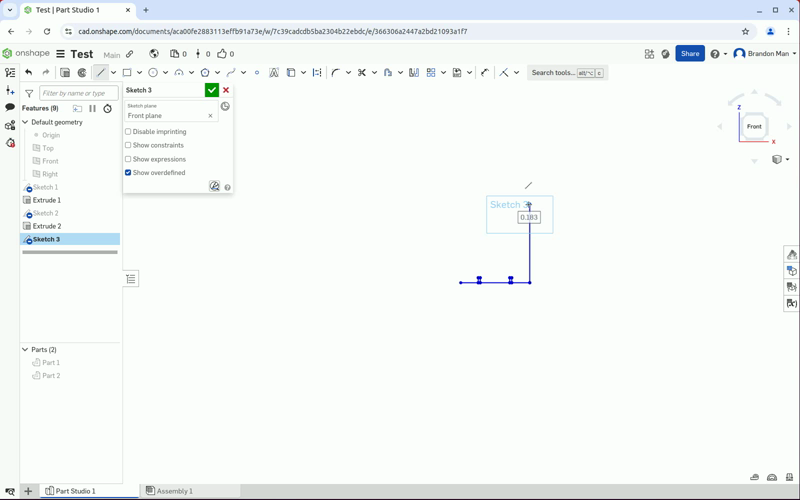
key_up(shift)
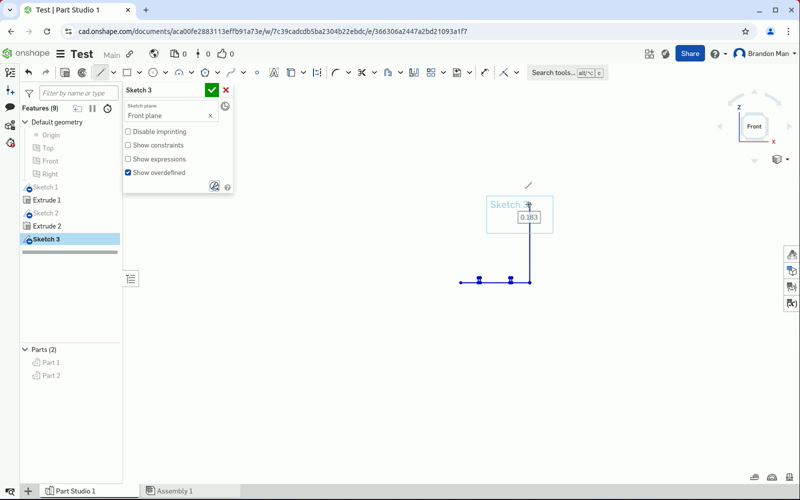
key(esc)
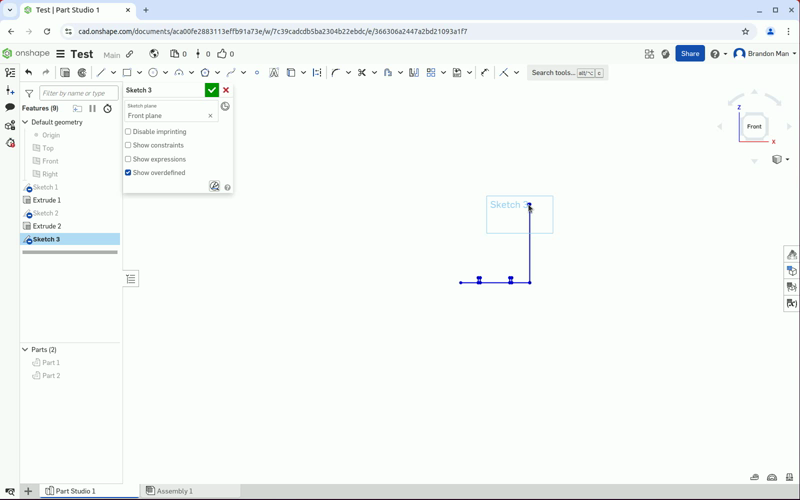
key(a)
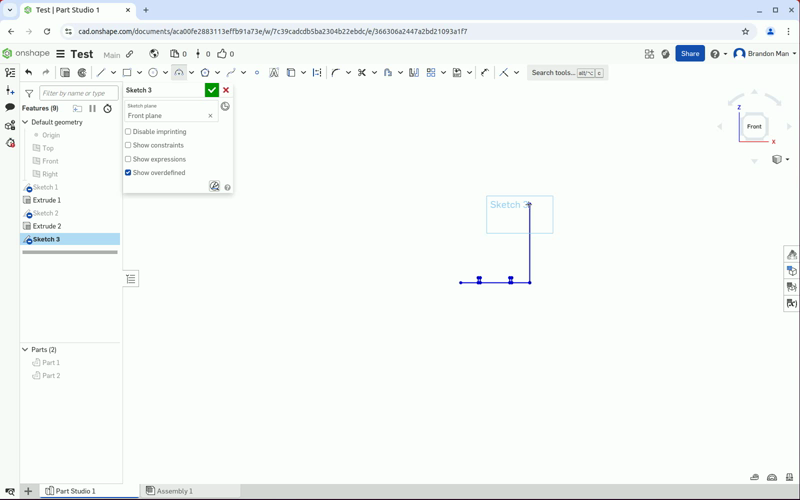
mouse_move(528, 204)
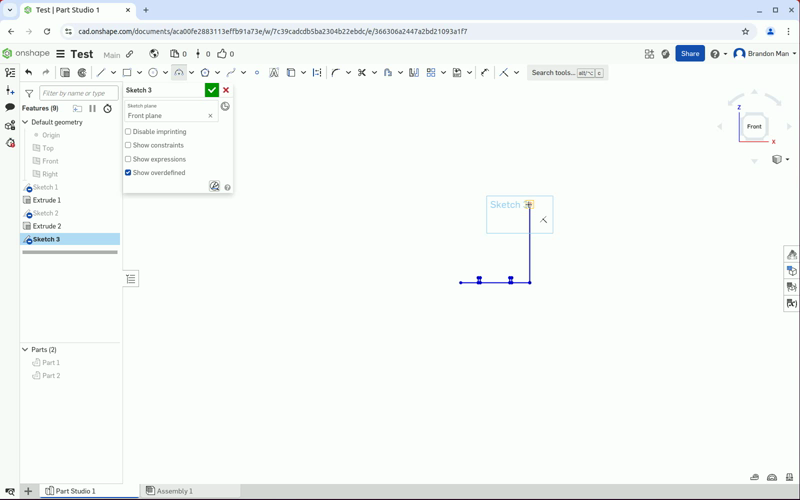
scroll(6)
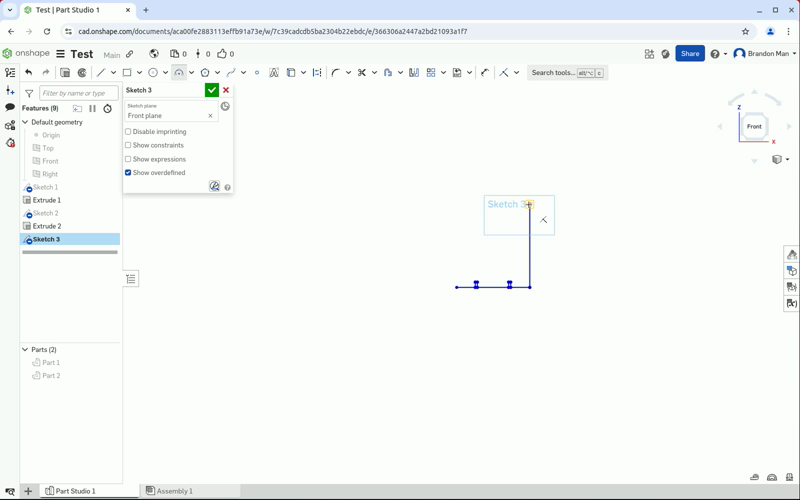
scroll(6)
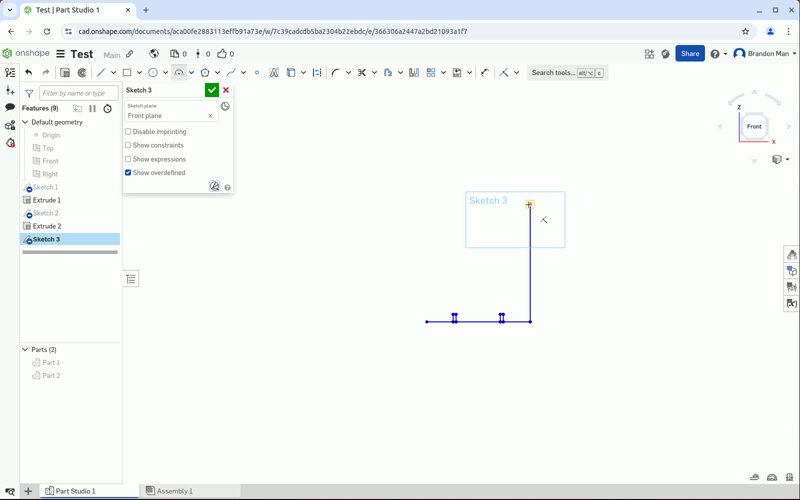
scroll(6)
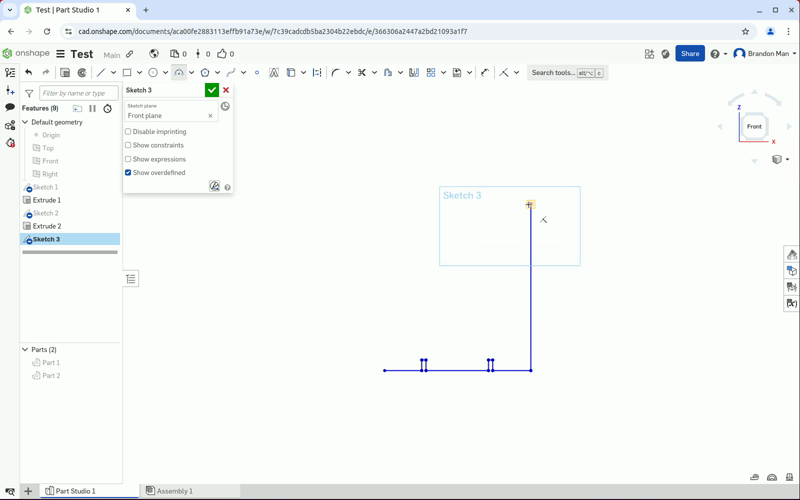
scroll(6)
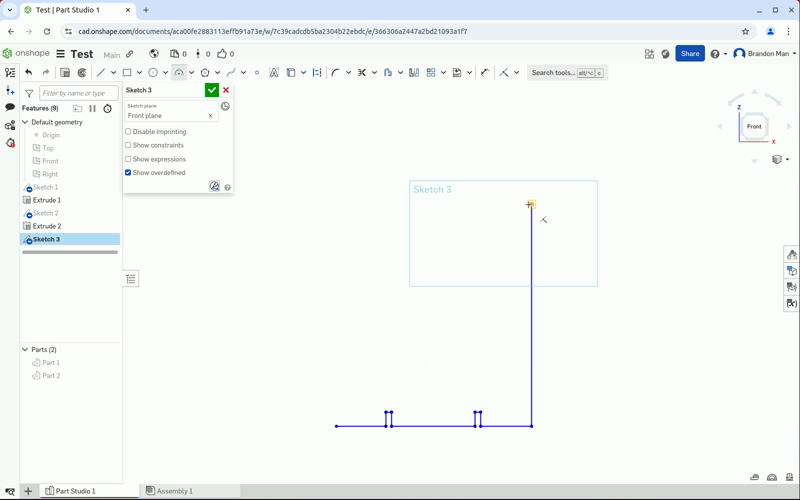
scroll(6)
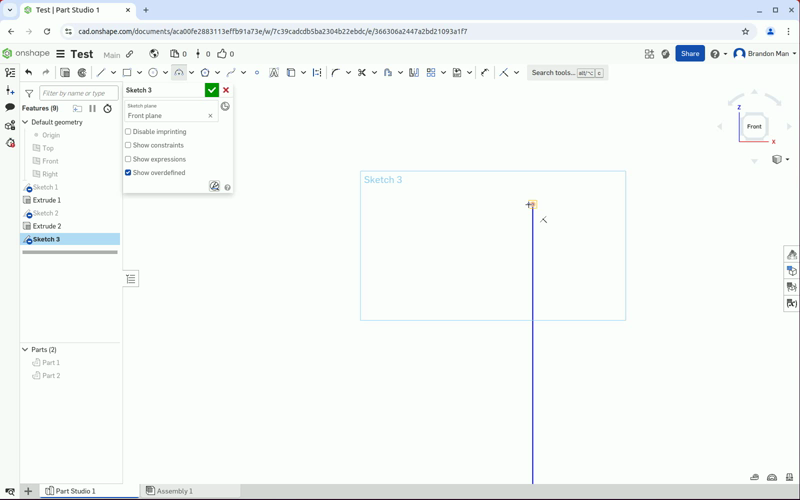
scroll(6)
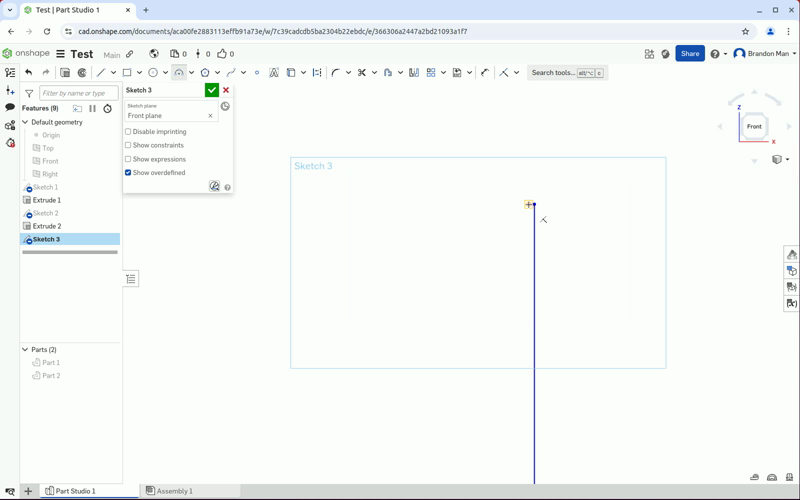
scroll(6)
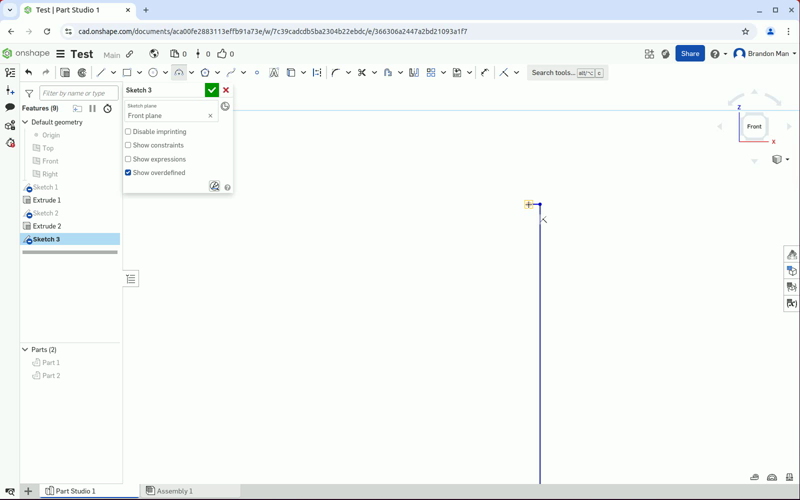
click(528, 204)
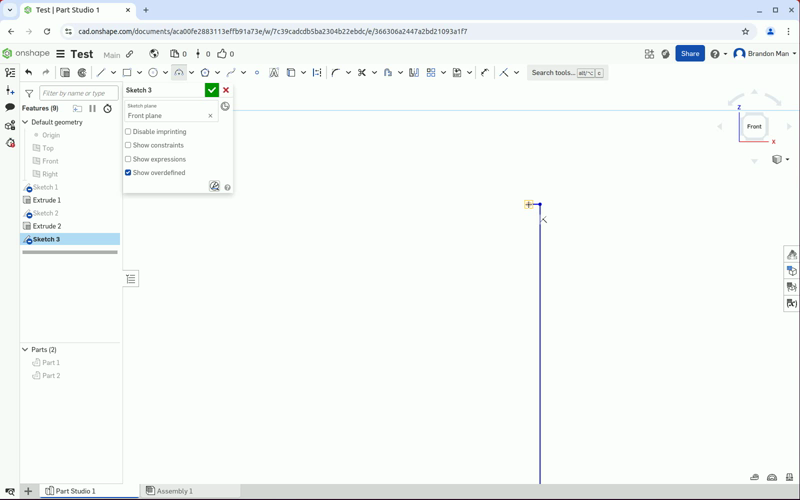
scroll(-6)
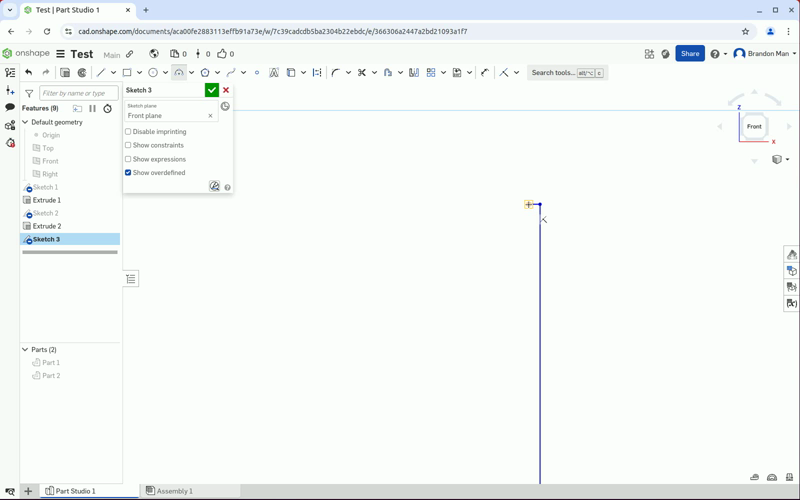
scroll(-6)
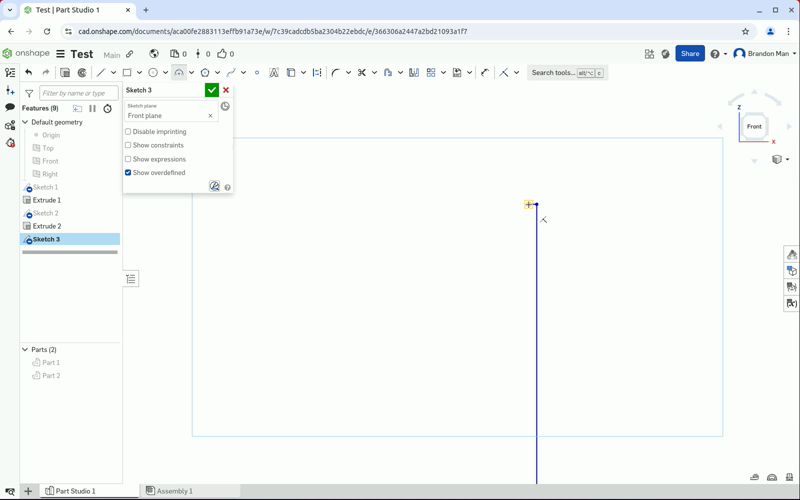
scroll(-6)
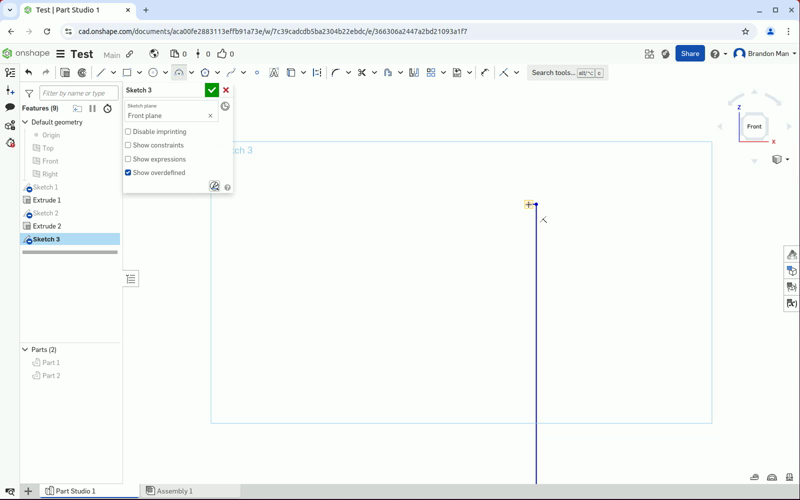
scroll(-6)
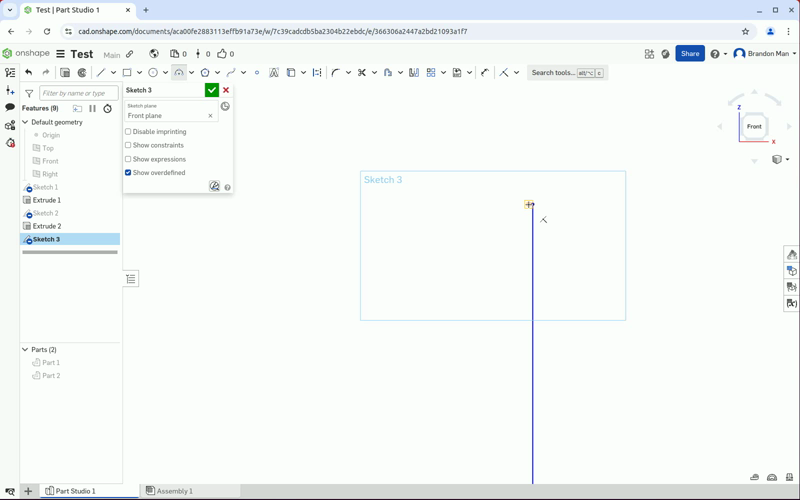
scroll(-6)
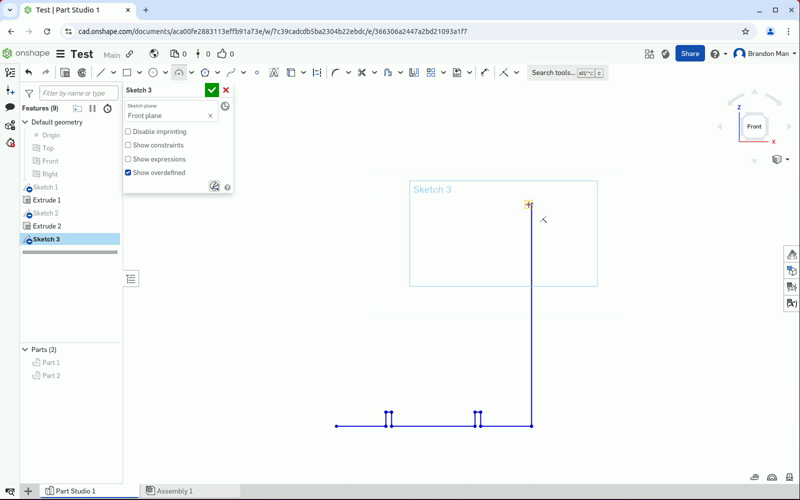
scroll(-6)
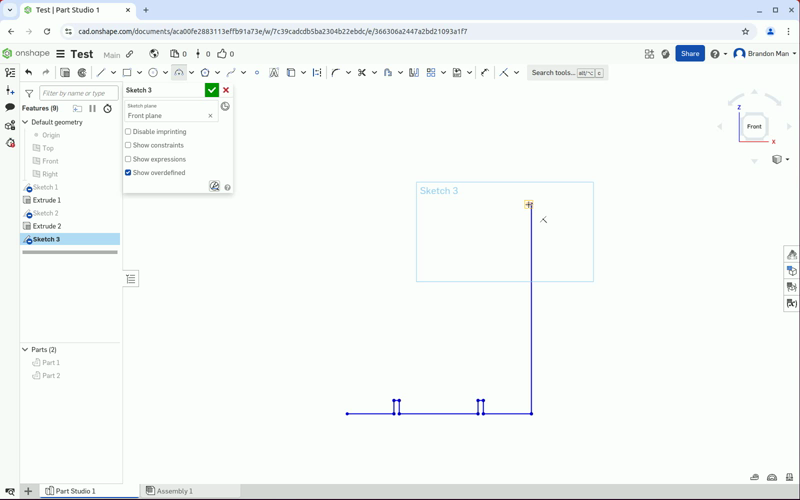
scroll(-6)
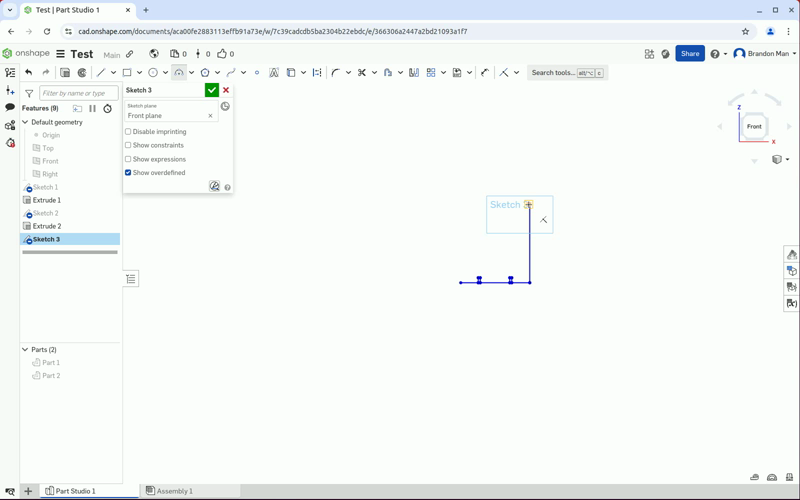
key_down(shift)
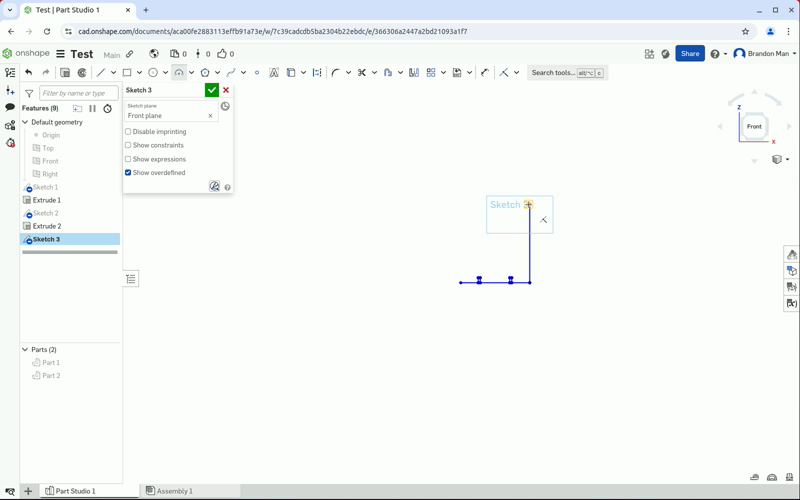
mouse_move(460, 204)
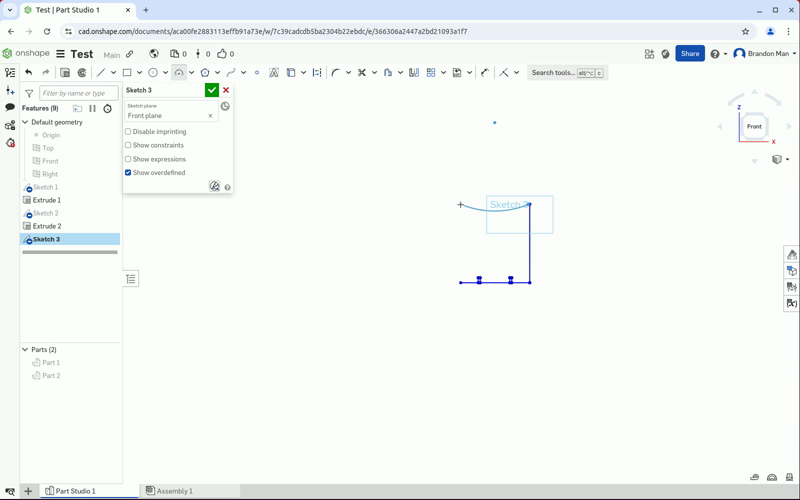
click(460, 204)
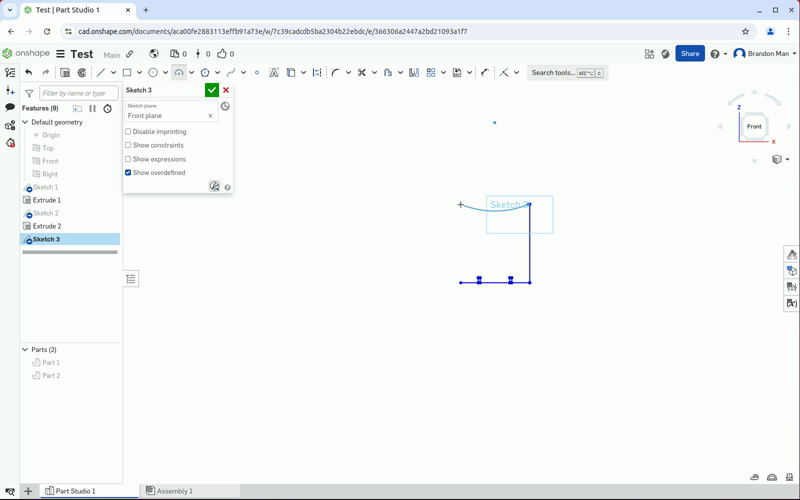
mouse_move(494, 238)
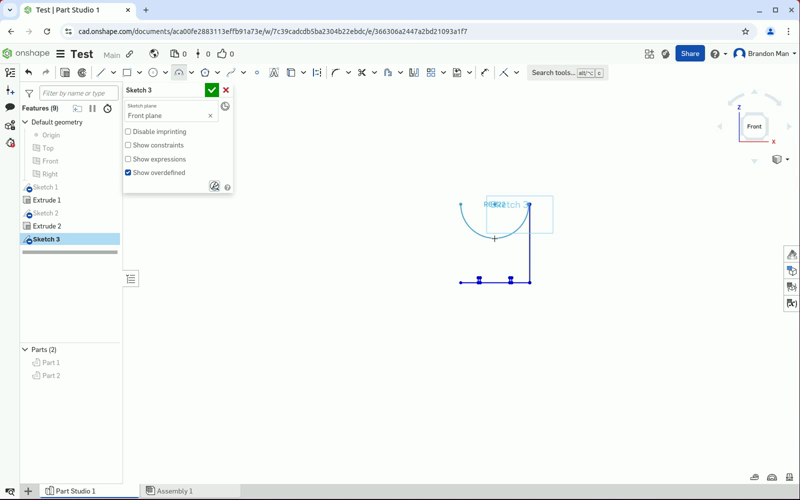
click(494, 238)
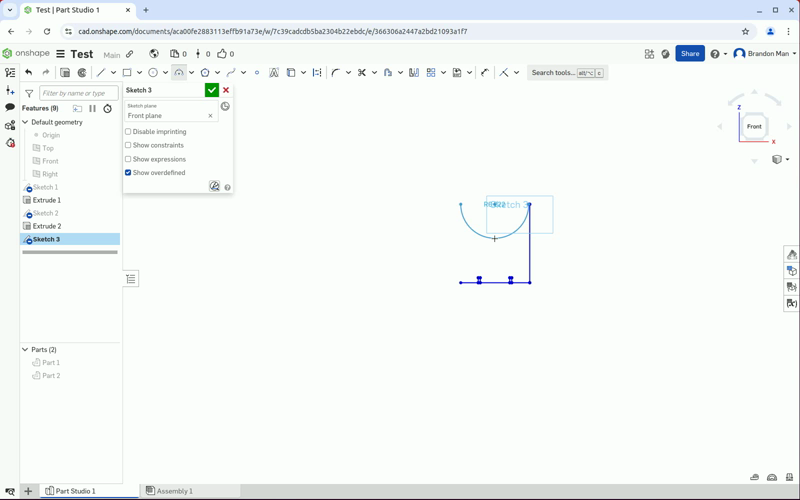
key_up(shift)
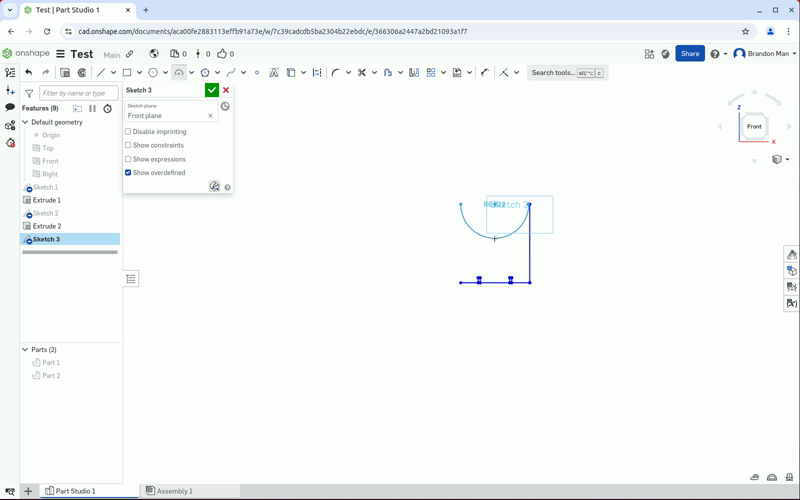
key(esc)
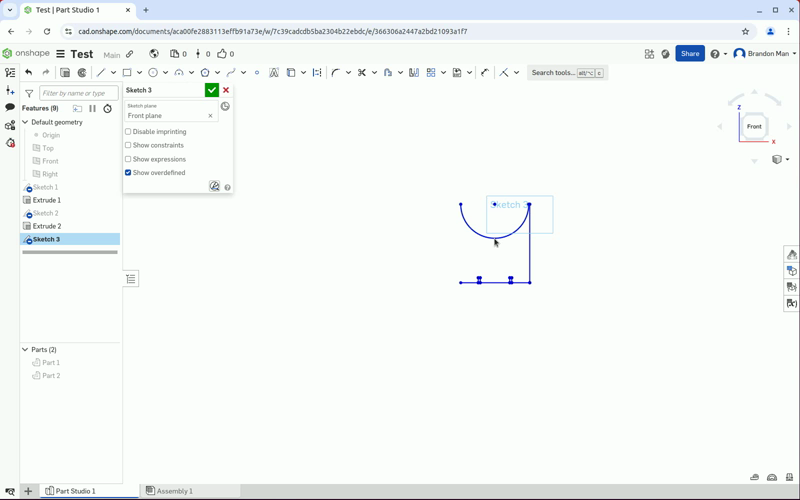
key(l)
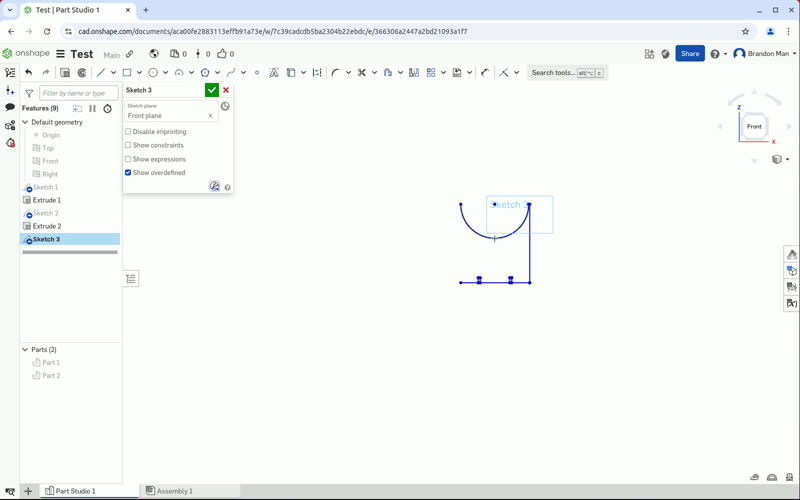
mouse_move(460, 204)
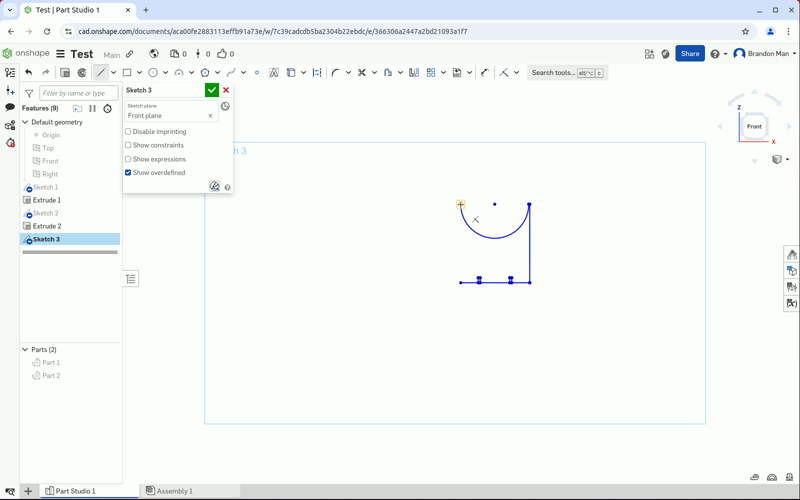
click(460, 204)
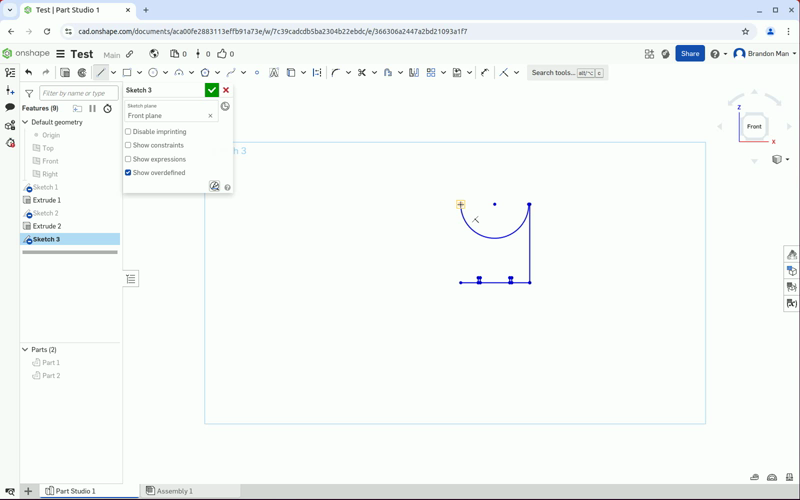
key_down(shift)
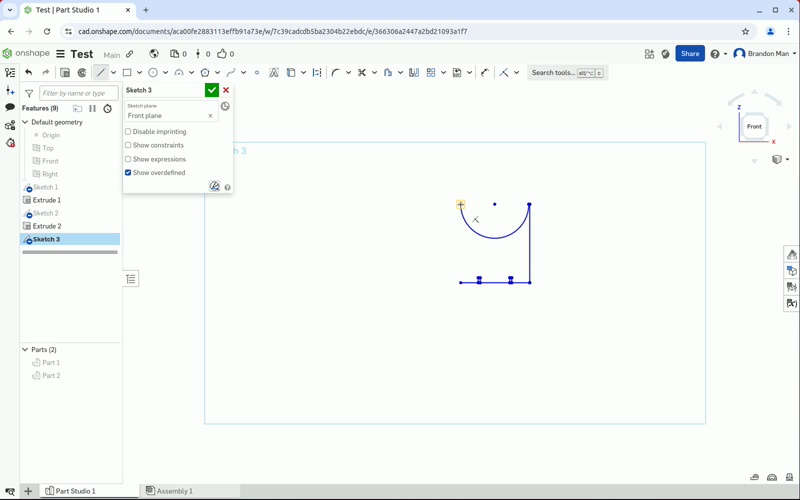
mouse_move(460, 282)
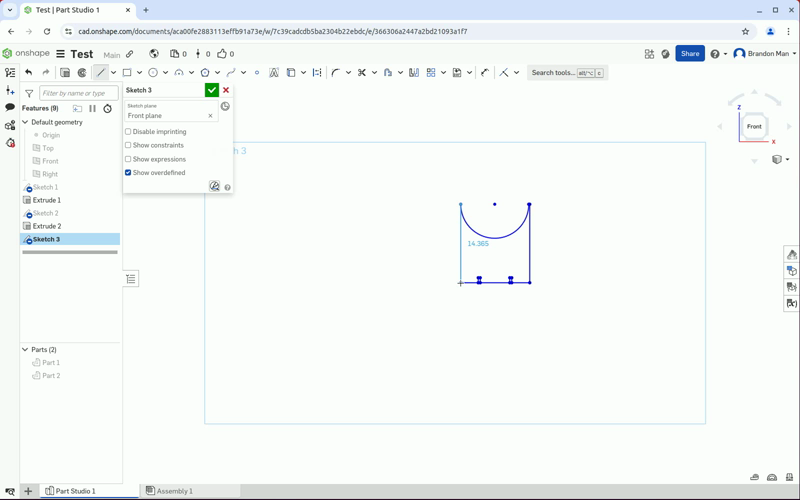
key_up(shift)
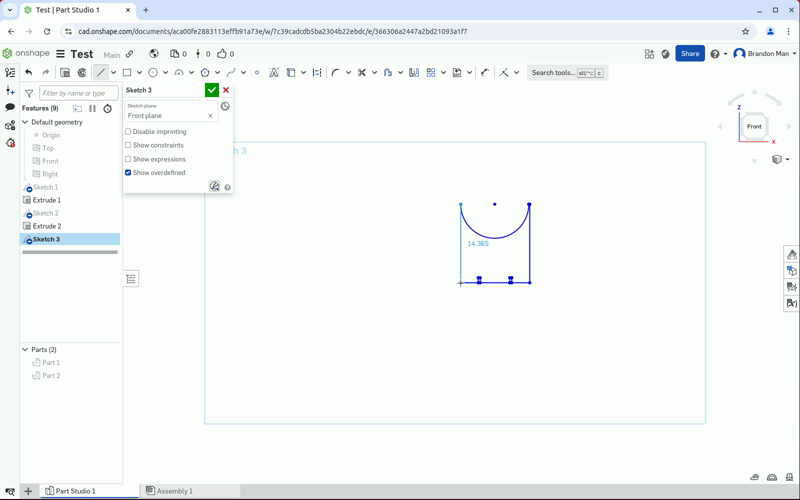
click(460, 282)
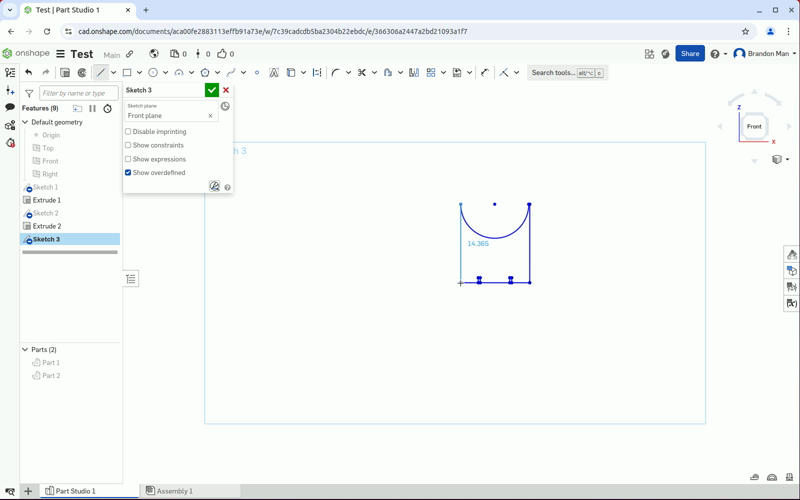
key(esc)
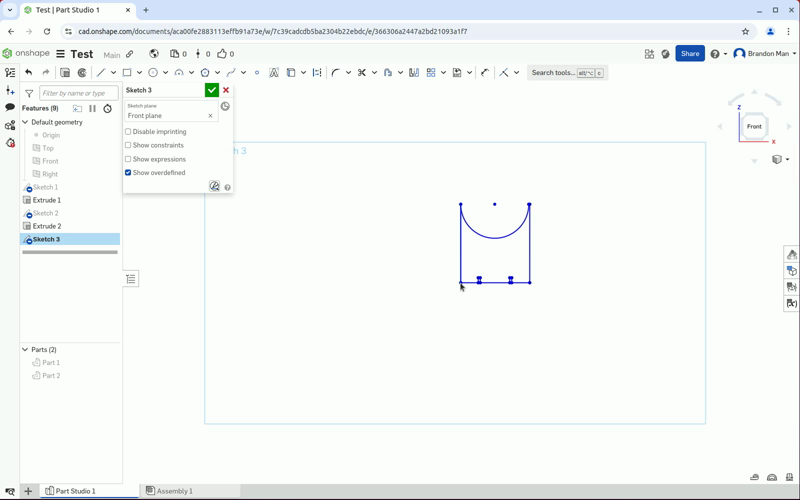
mouse_move(465, 230)
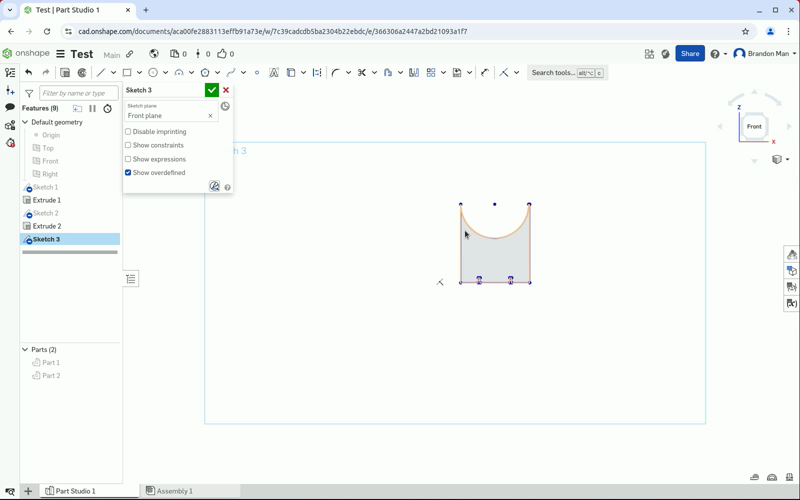
scroll(6)
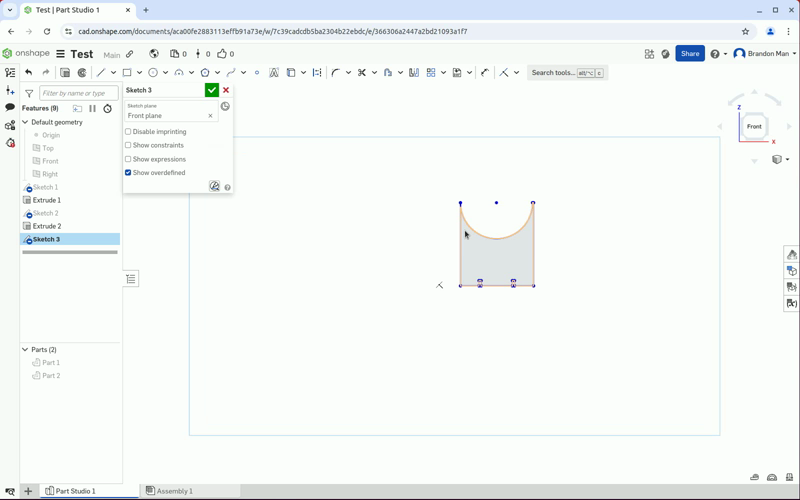
scroll(6)
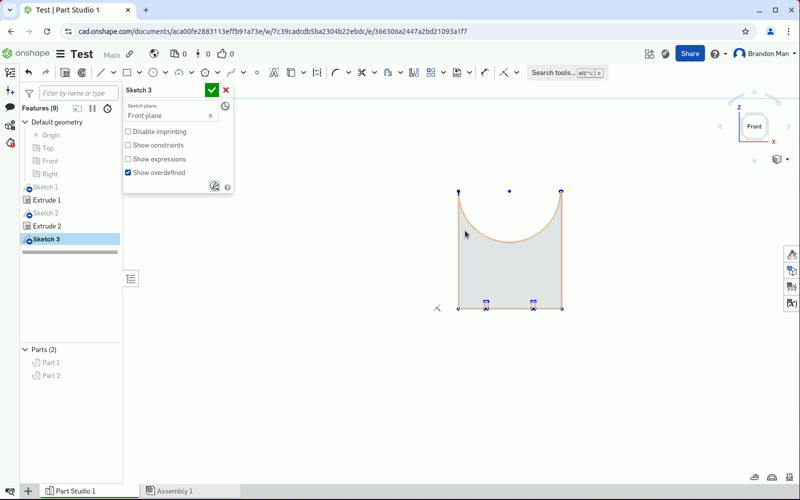
scroll(6)
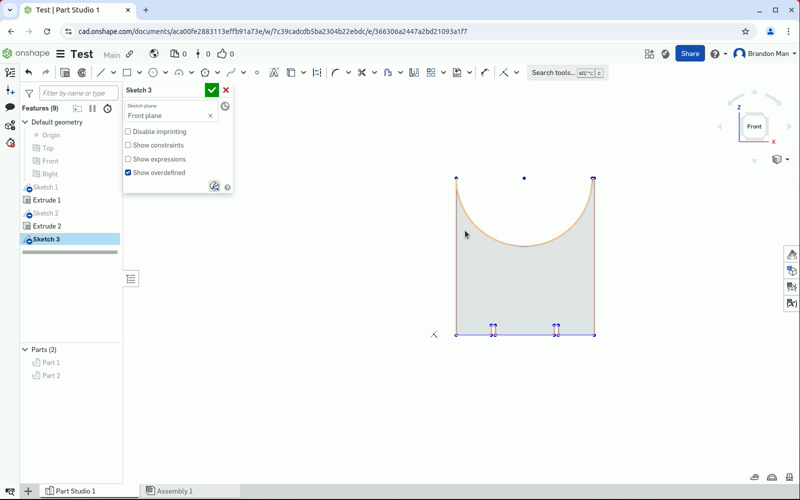
scroll(6)
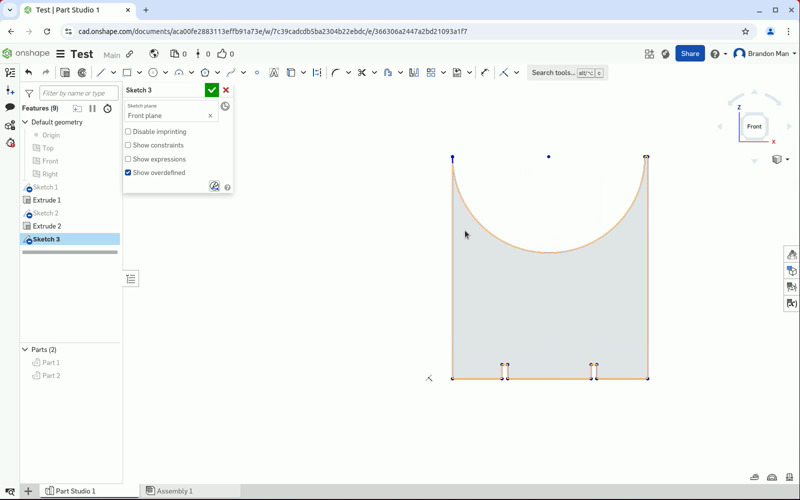
scroll(6)
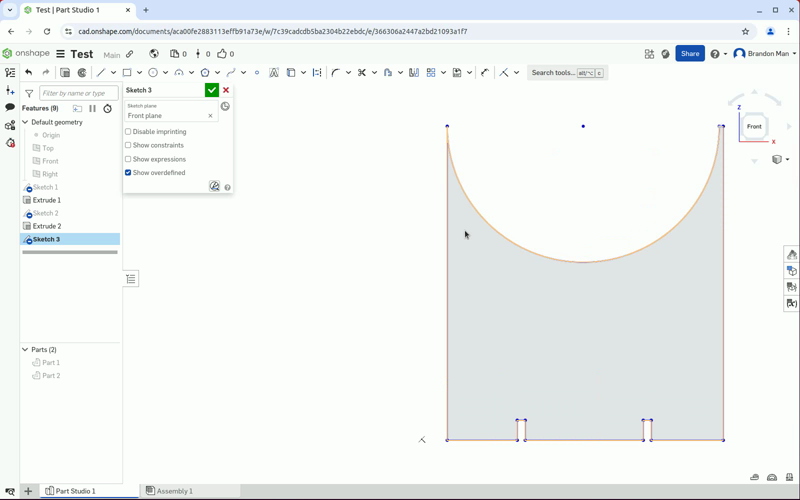
scroll(6)
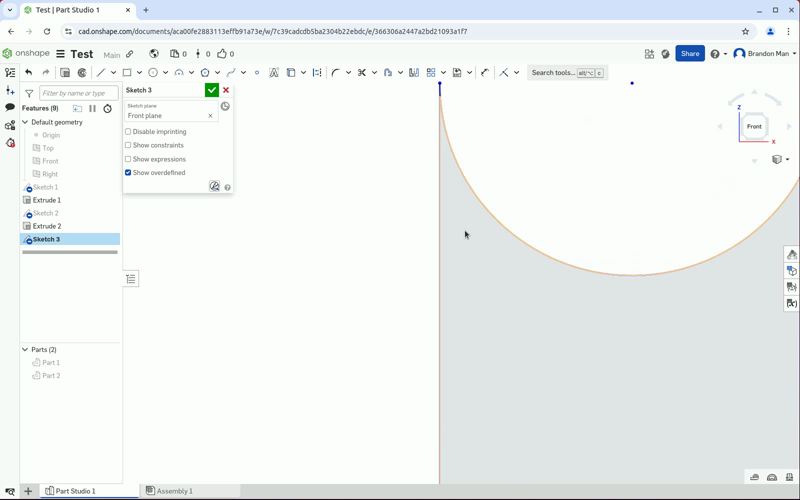
scroll(6)
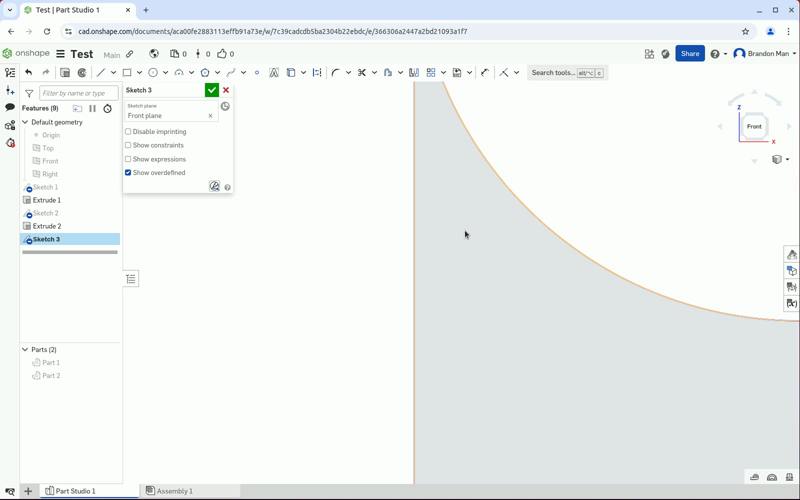
click(465, 230)
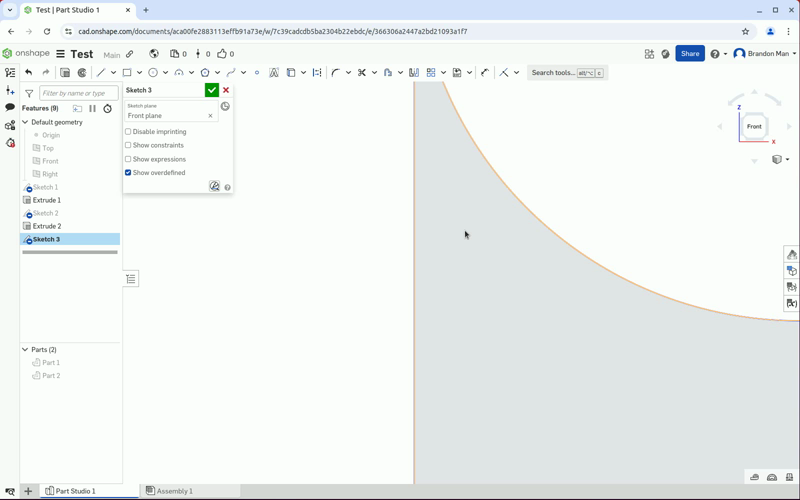
scroll(-6)
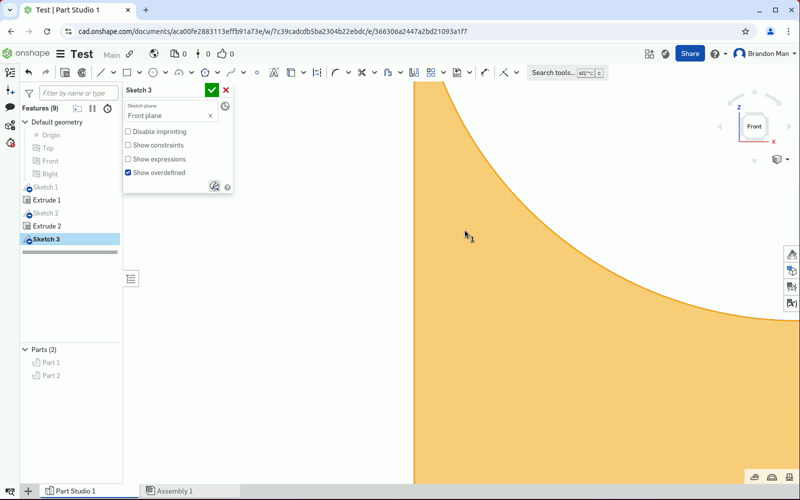
scroll(-6)
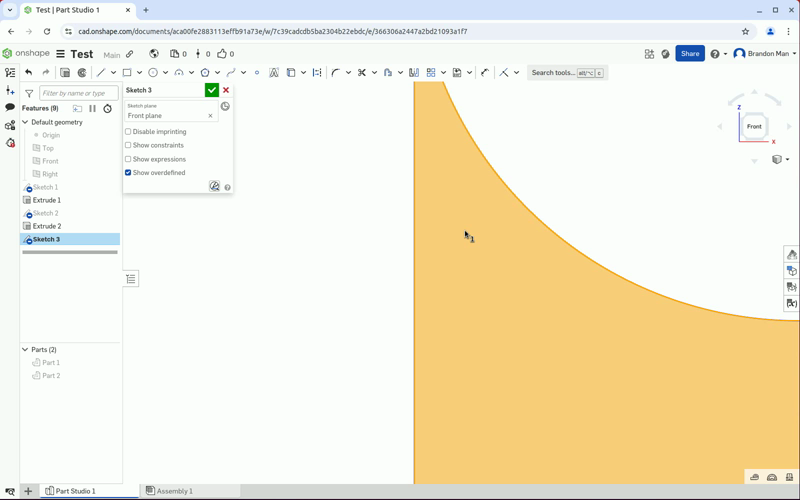
scroll(-6)
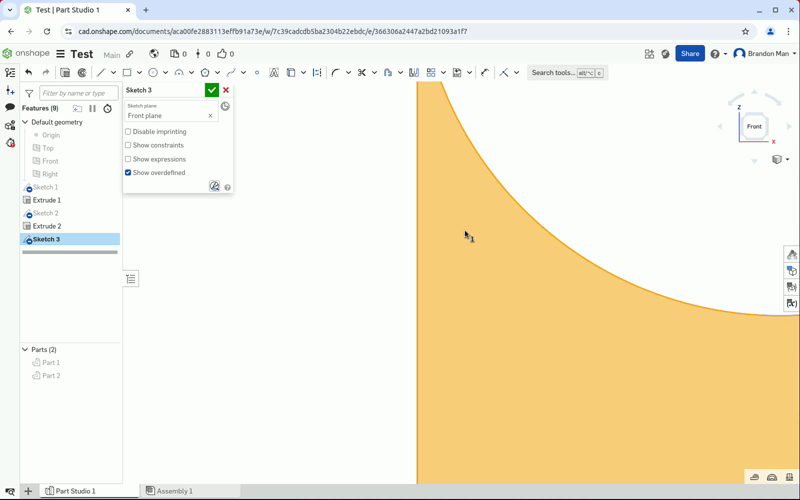
scroll(-6)
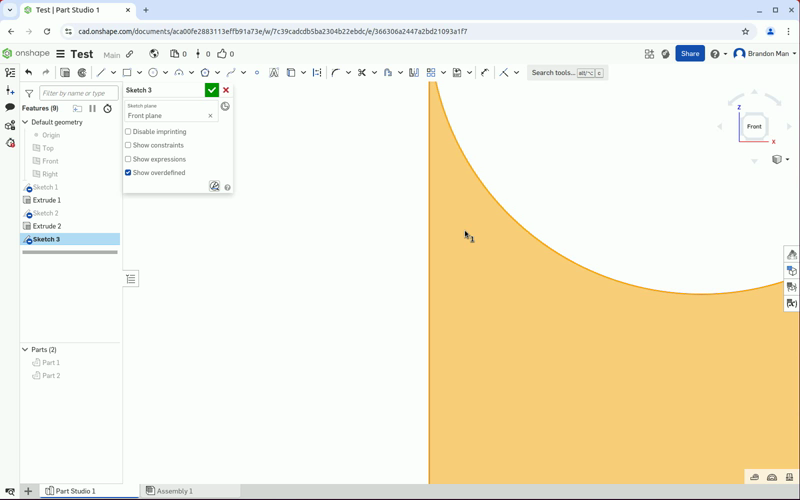
scroll(-6)
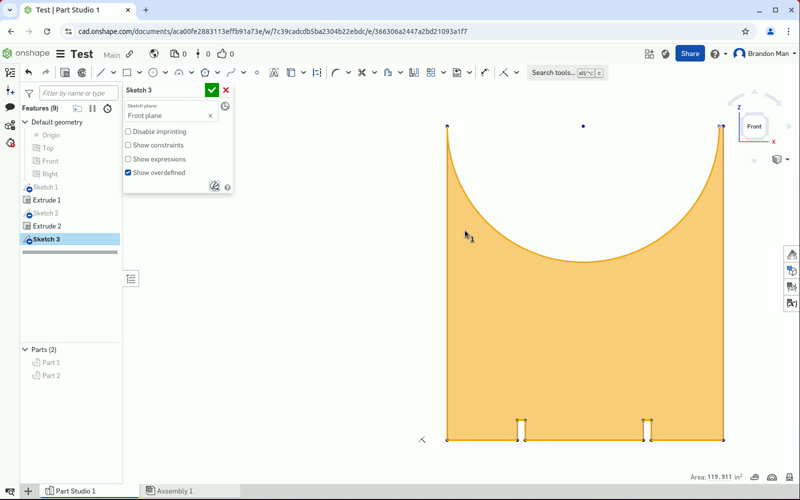
scroll(-6)
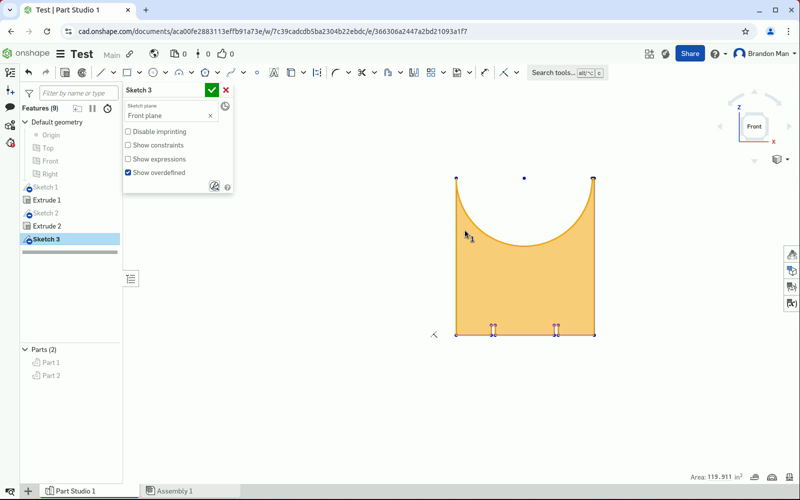
scroll(-6)
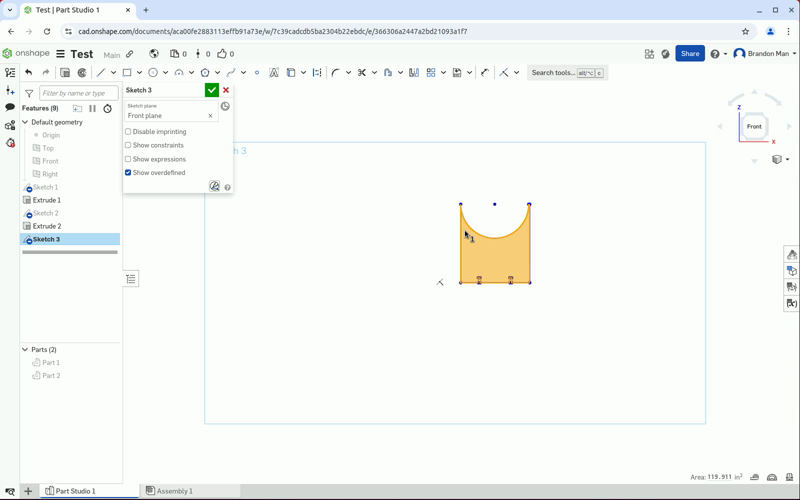
mouse_move(73, 352)
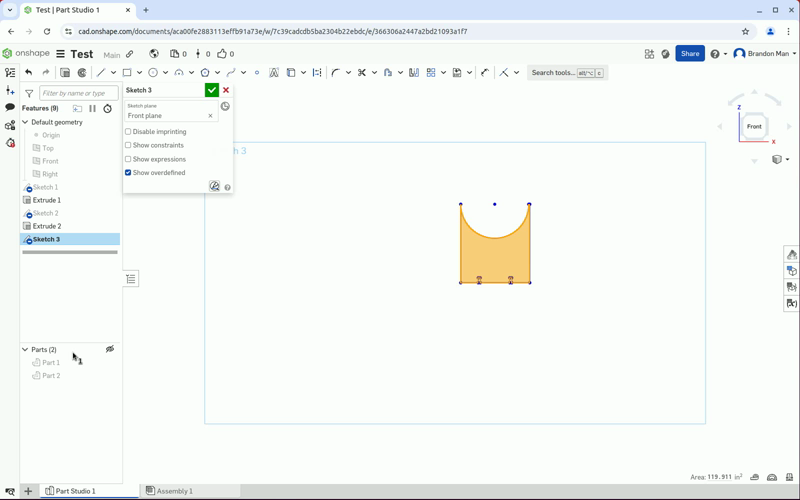
key(shift+y)
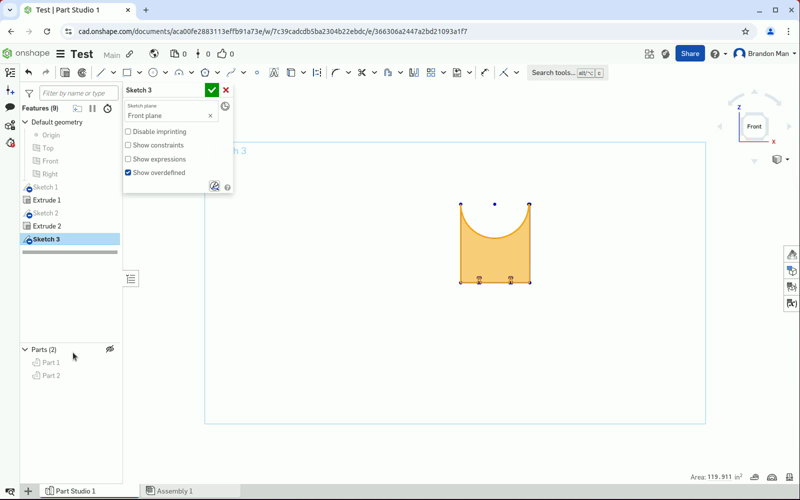
key(shift+e)
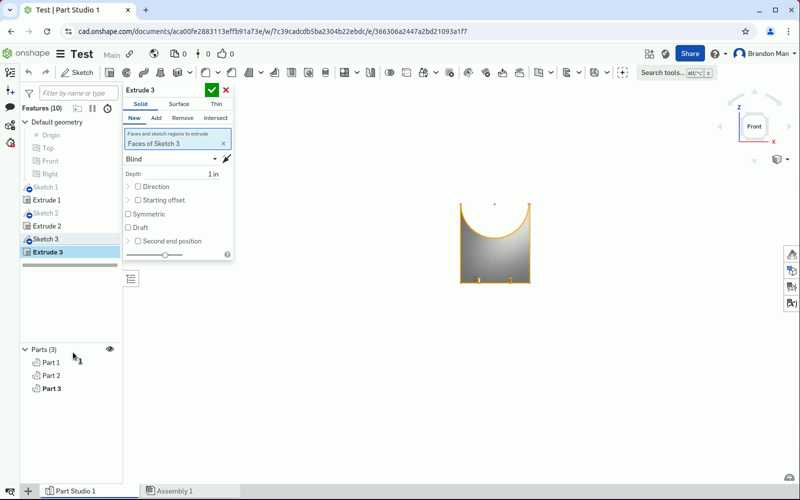
mouse_move(143, 106)
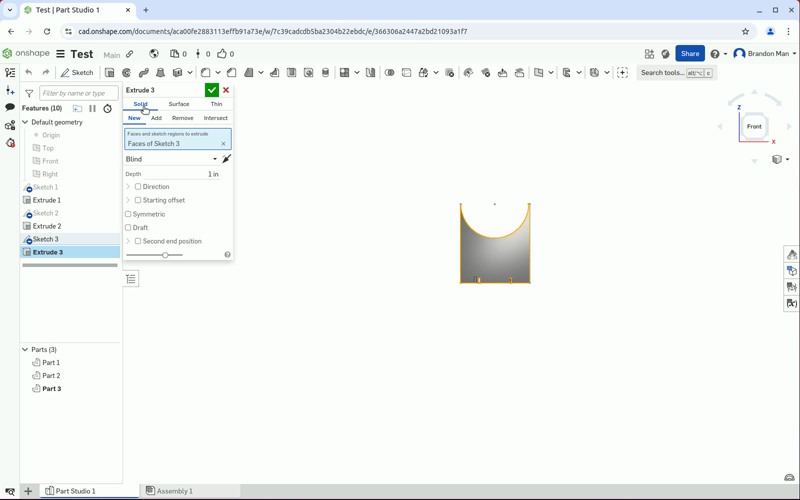
click(143, 106)
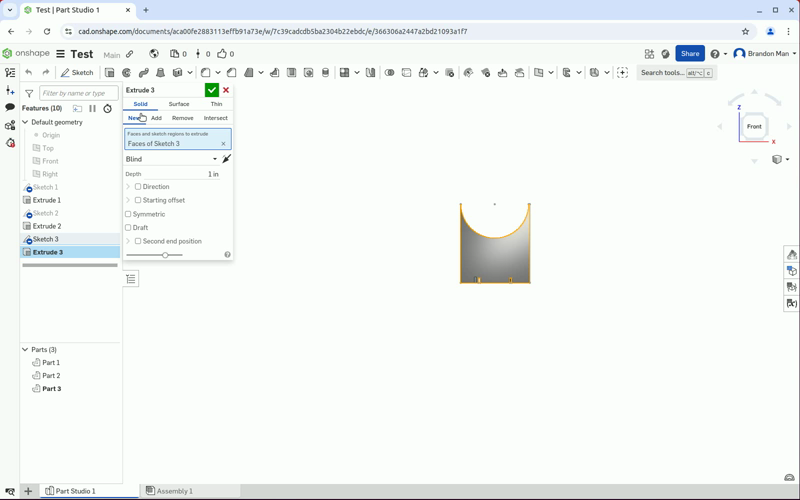
mouse_move(137, 120)
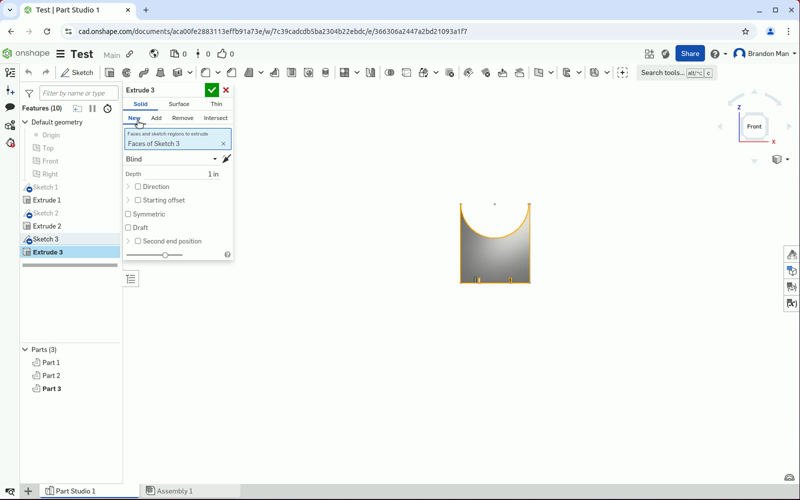
click(137, 120)
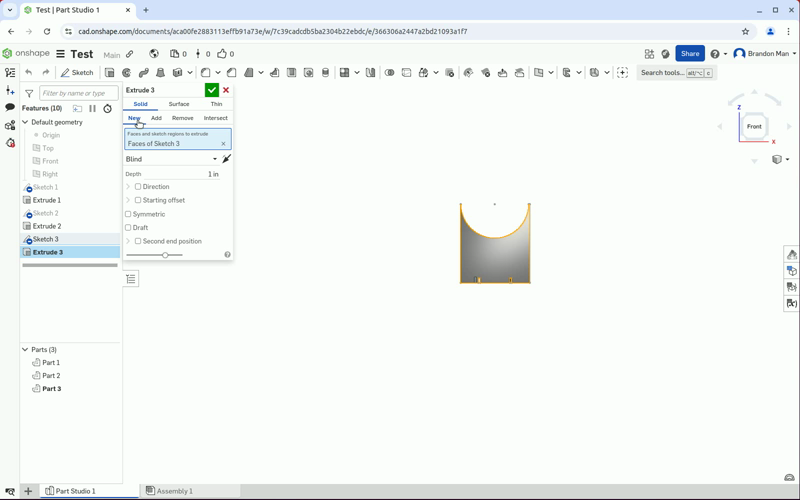
key(tab, 4)
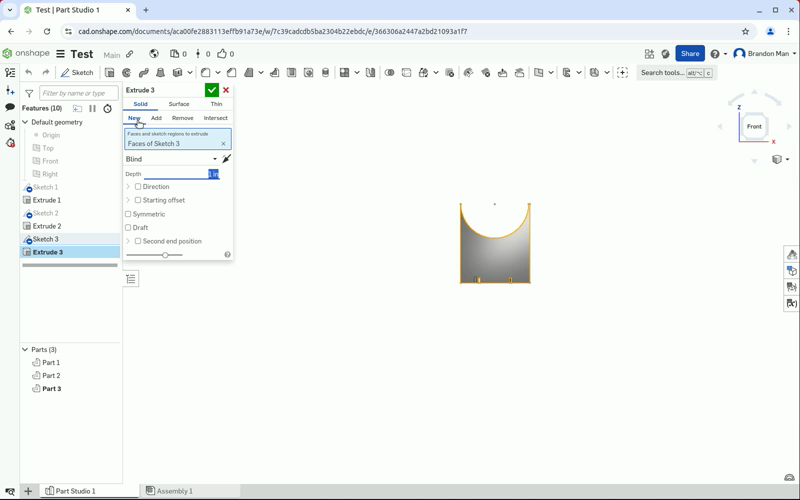
text(2.648)
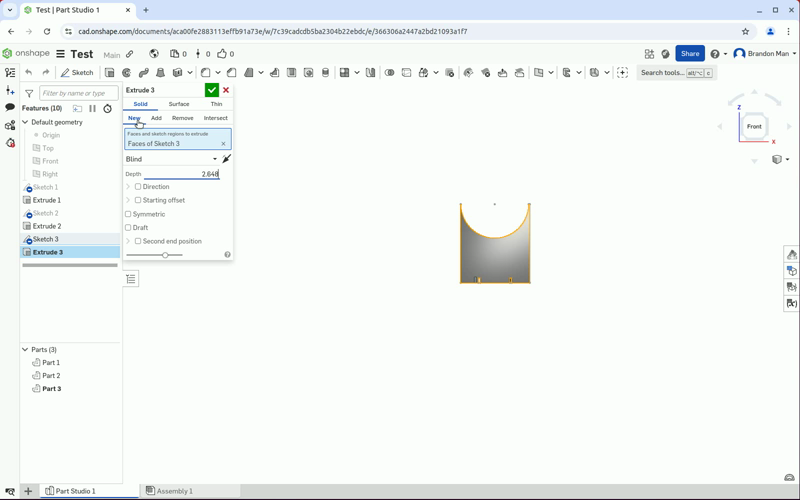
key(enter)
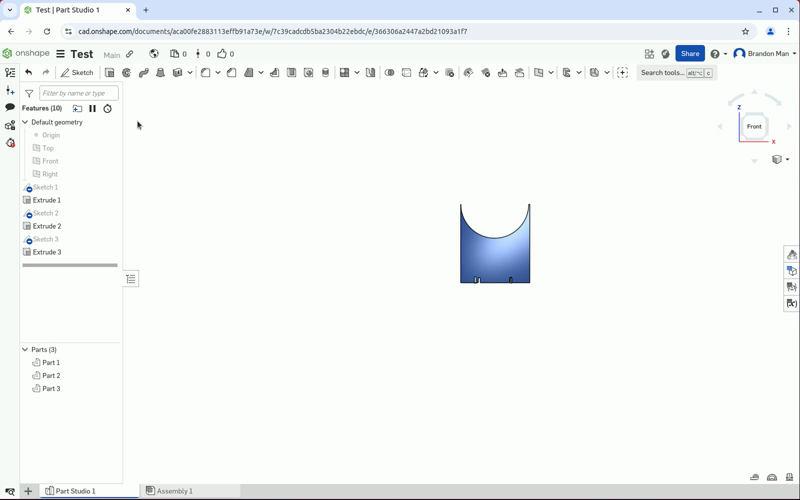
key(shift+h)
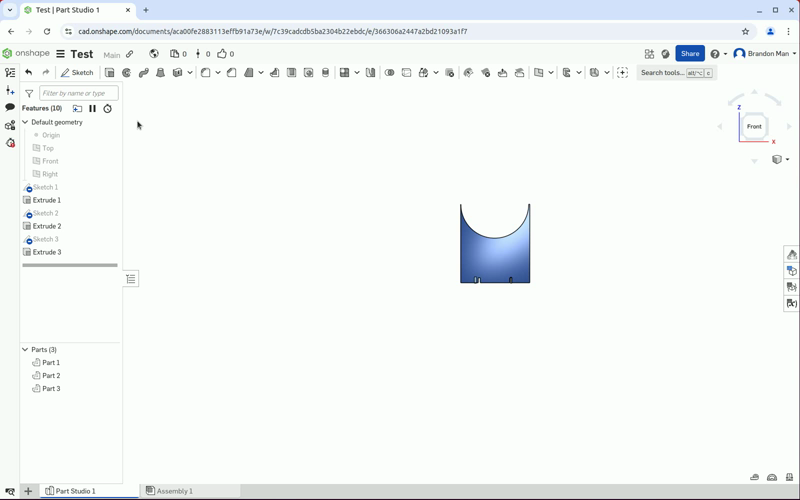
key(shift+h)
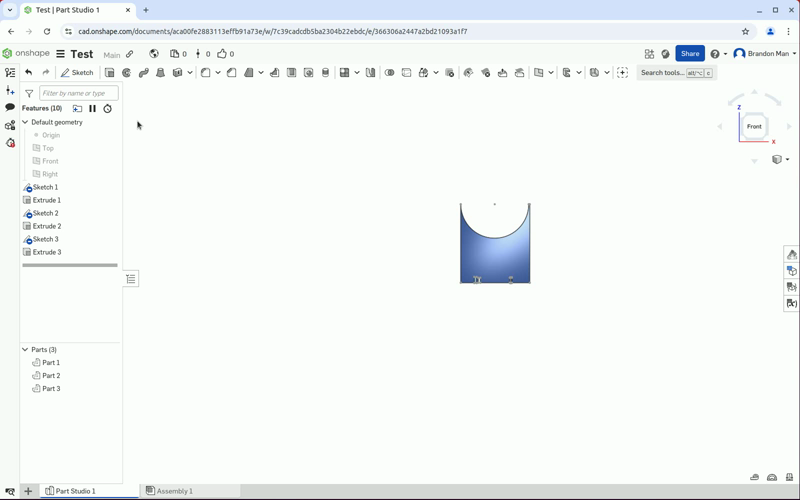
key(shift+7)
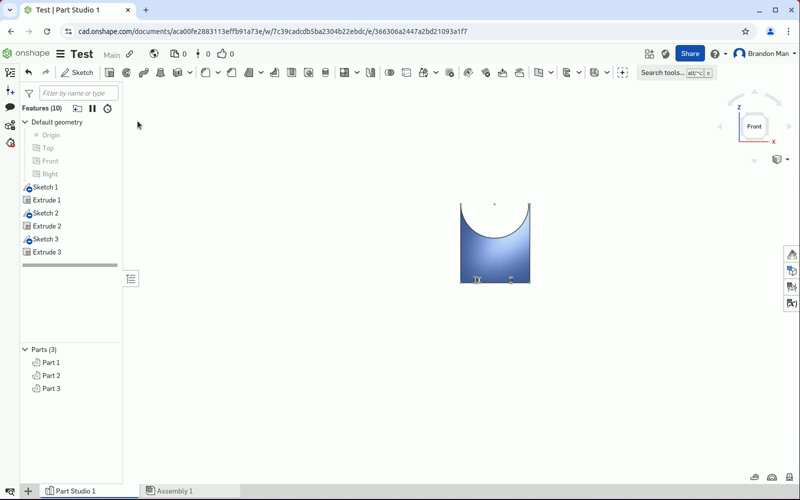
key(left, 2)
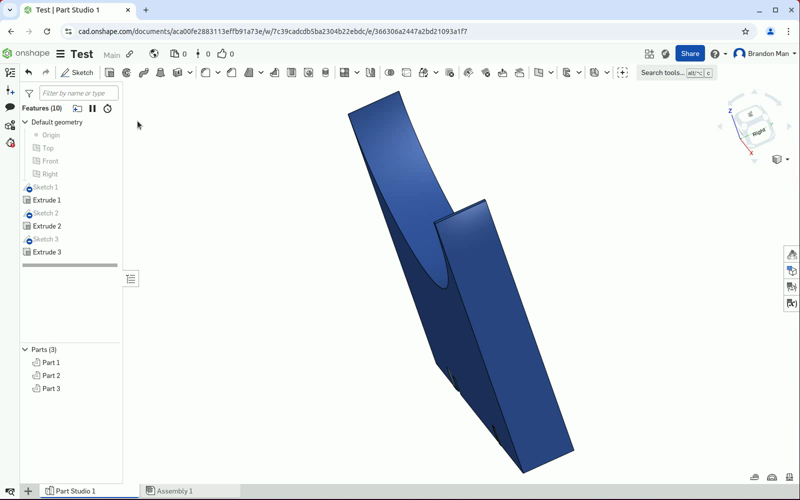
key(down, 2)
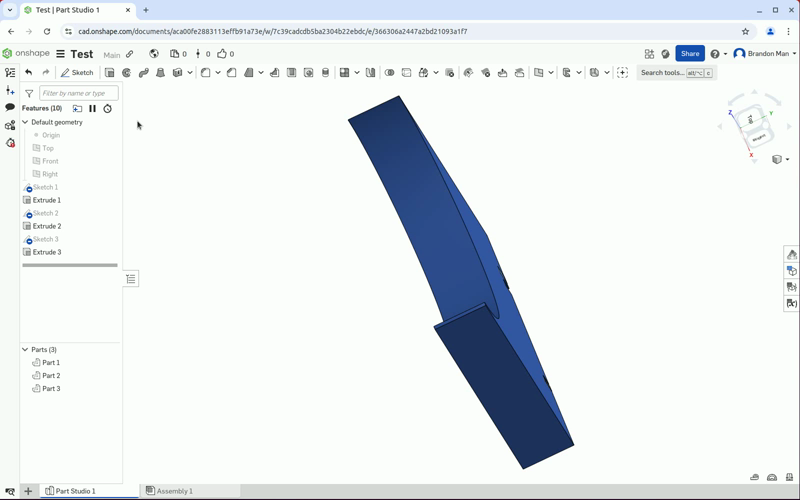
key(up, 2)
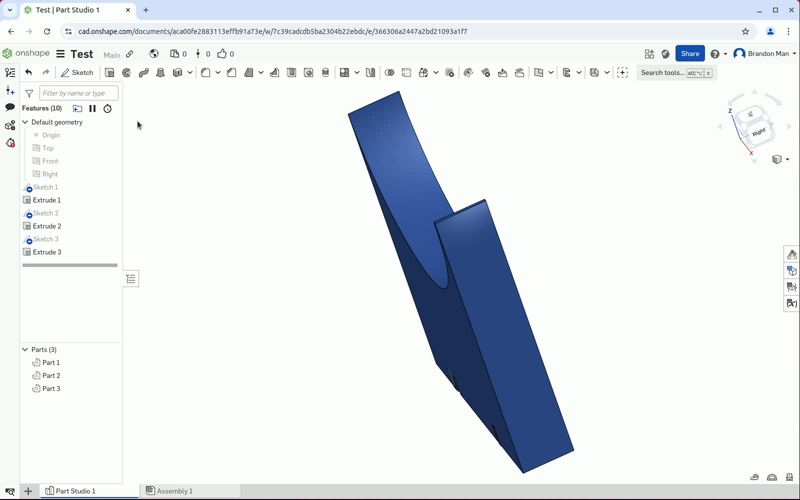
key(right, 2)
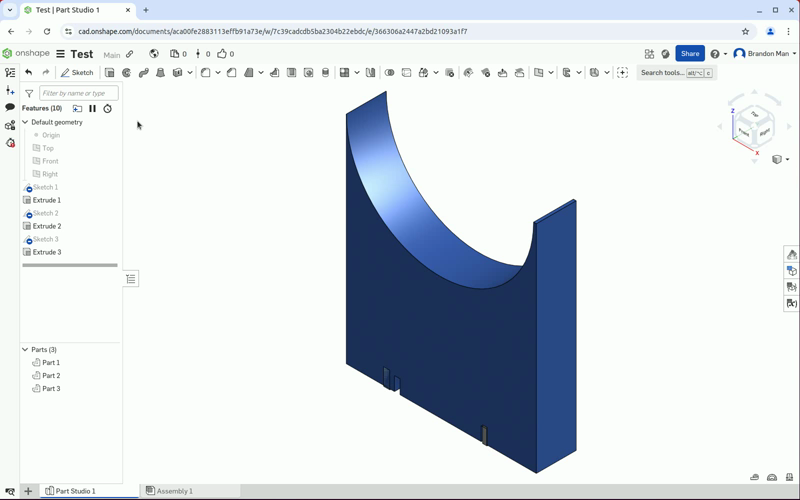
mouse_move(73, 189)
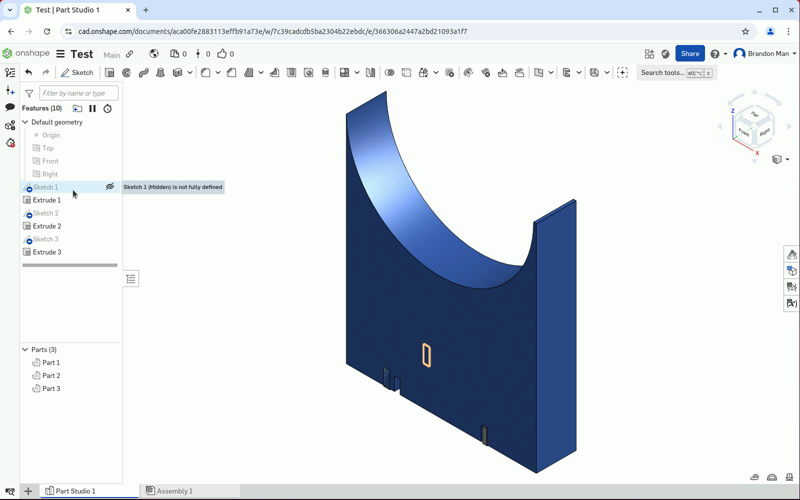
click(73, 189)